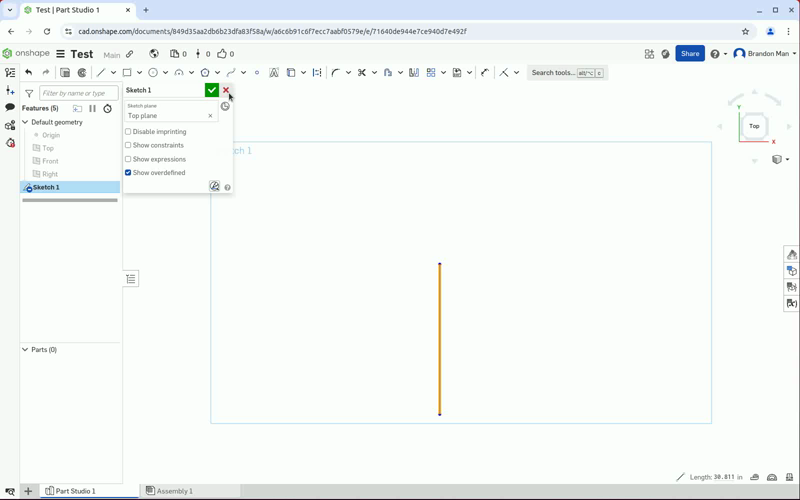
key(shift+h)
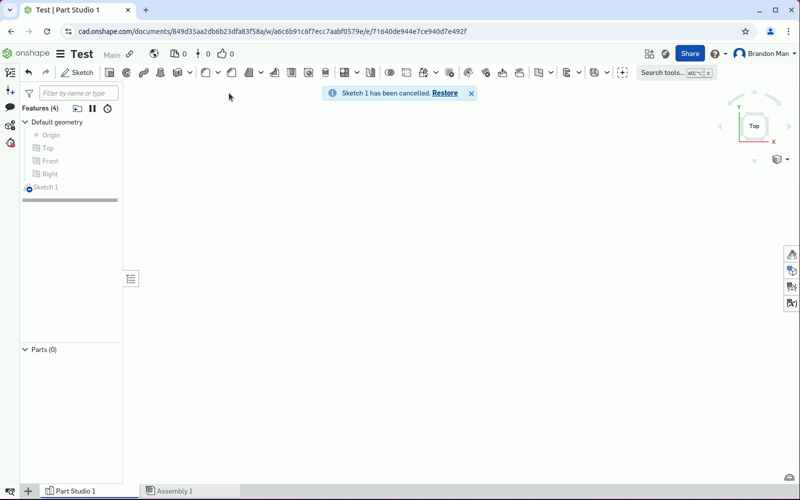
mouse_move(73, 352)
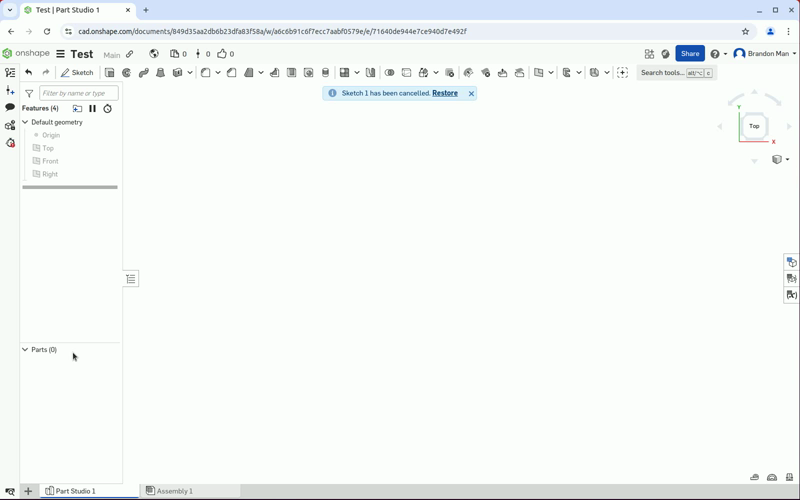
key(y)
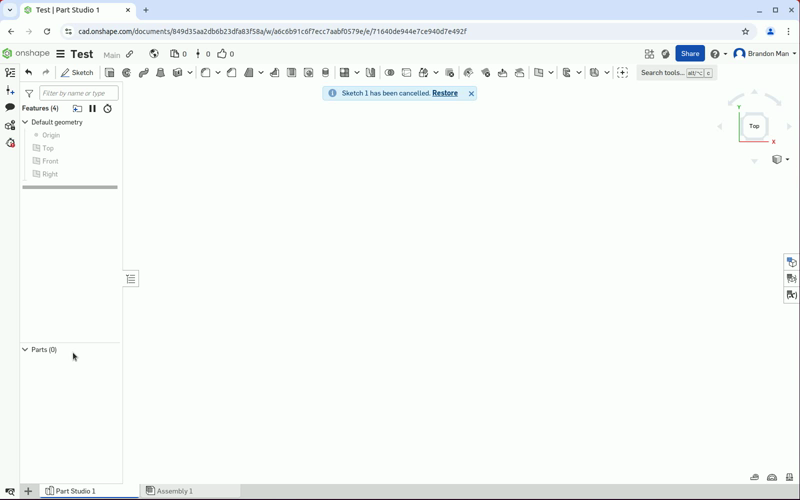
key(shift+p)
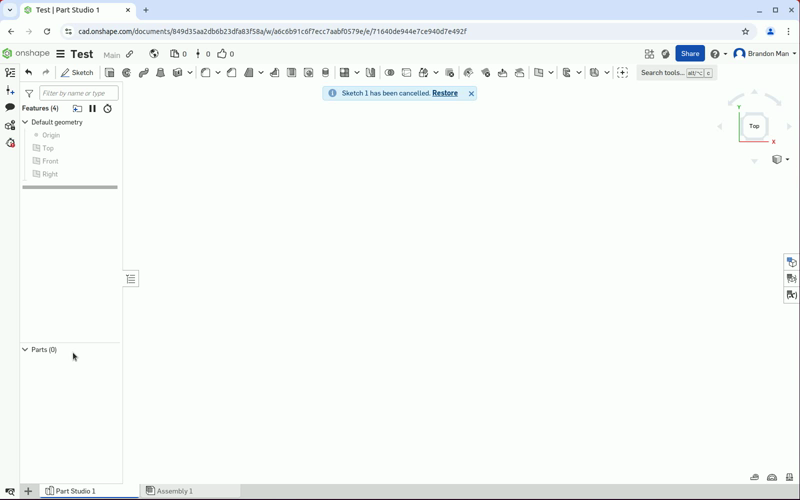
key(space)
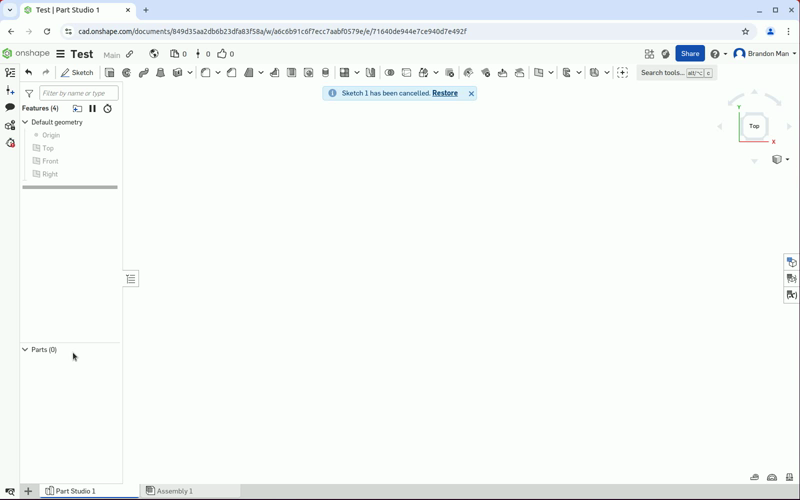
key_down(shift)
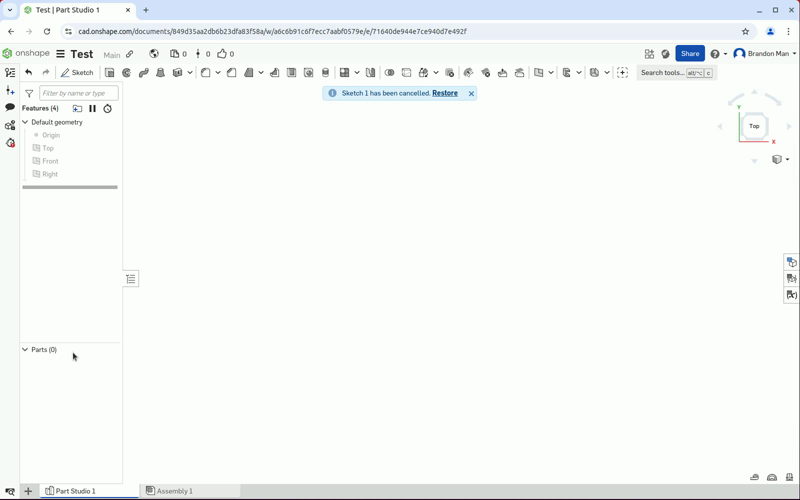
key(up)
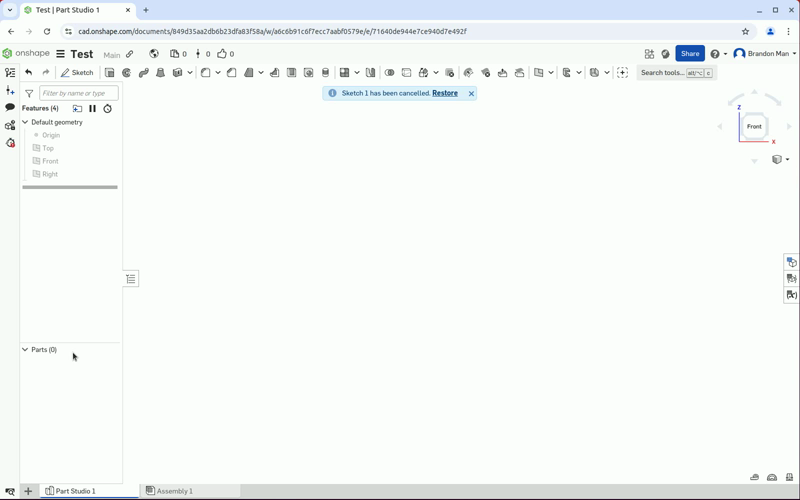
key_up(shift)
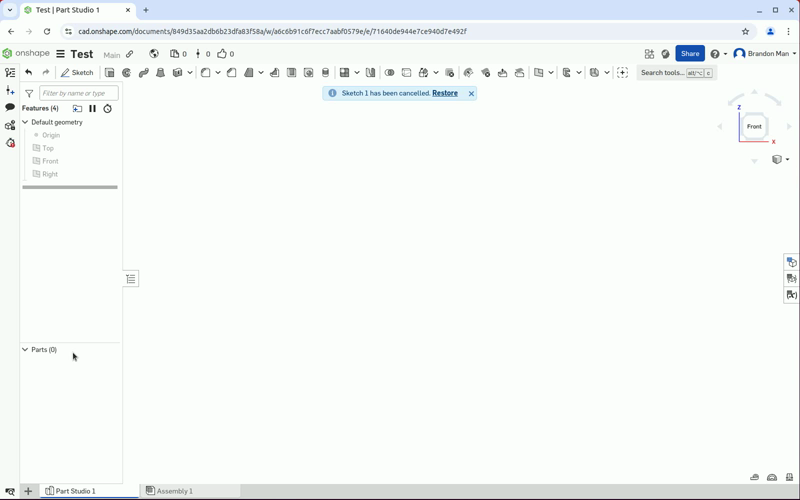
mouse_move(73, 352)
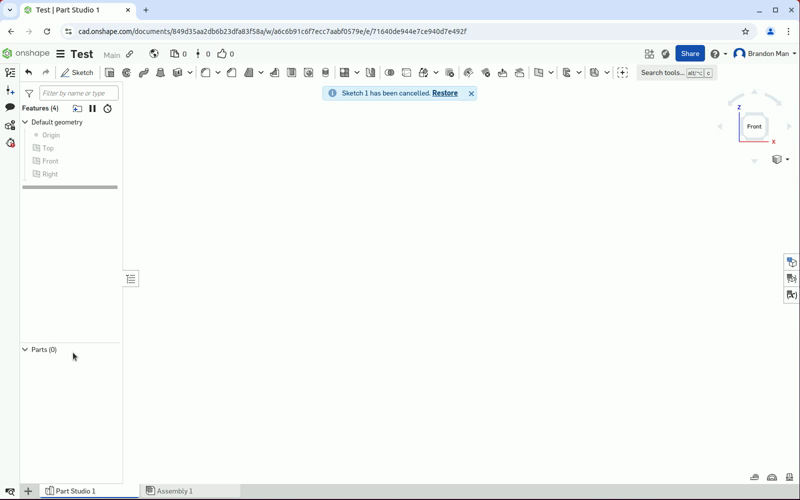
key(shift+y)
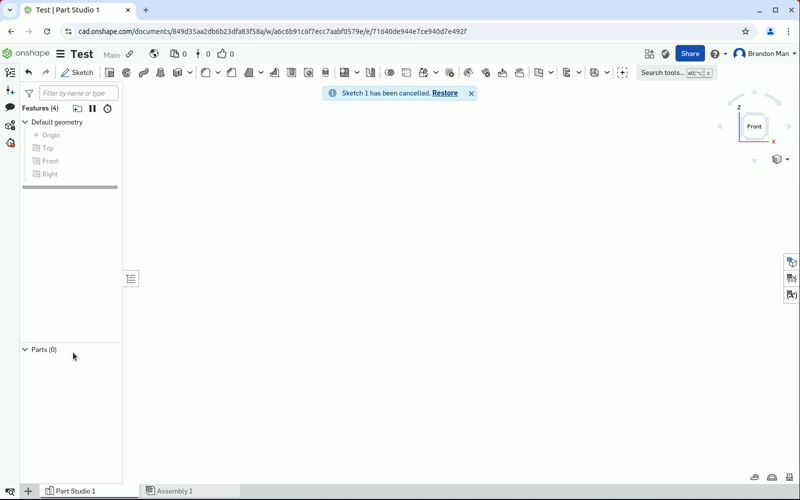
key(shift+s)
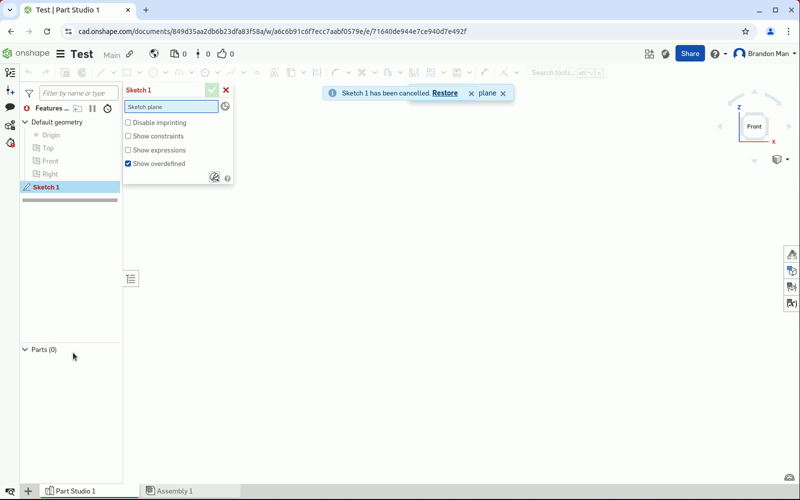
mouse_move(73, 163)
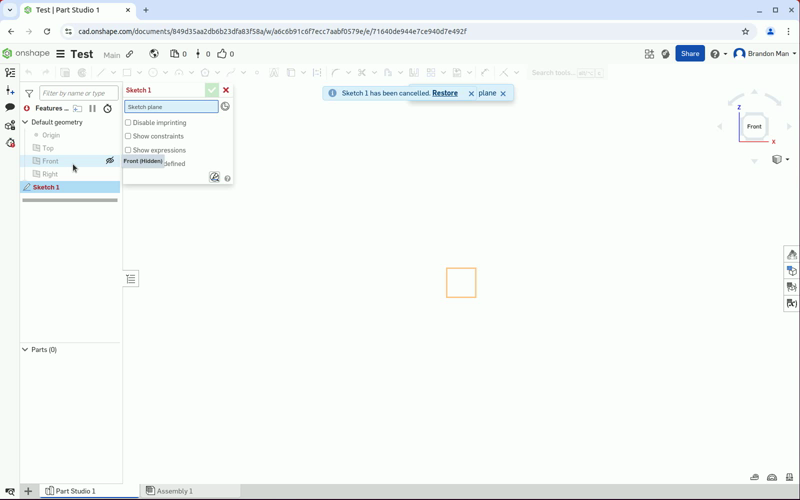
click(73, 163)
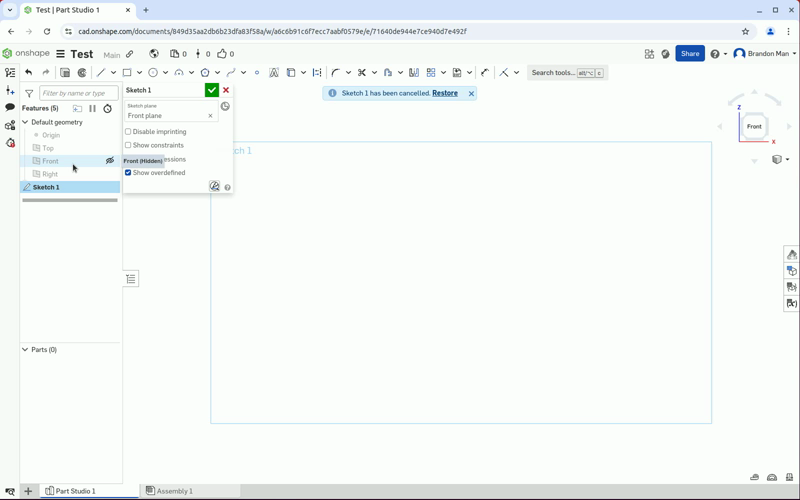
mouse_move(73, 352)
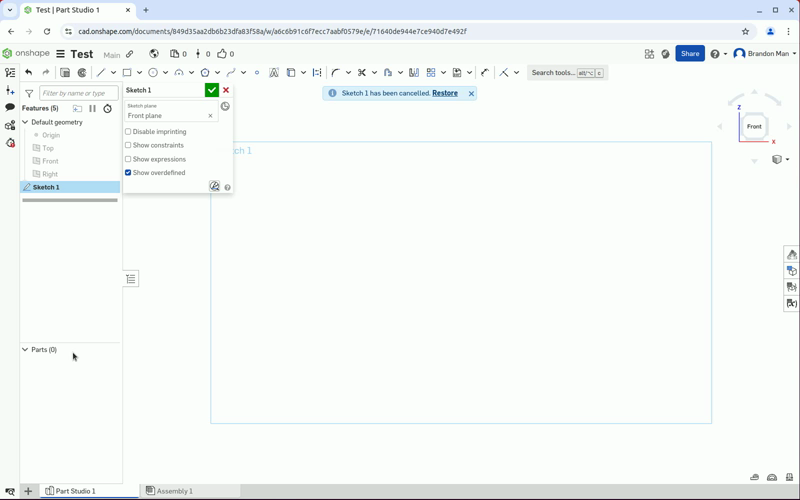
key(y)
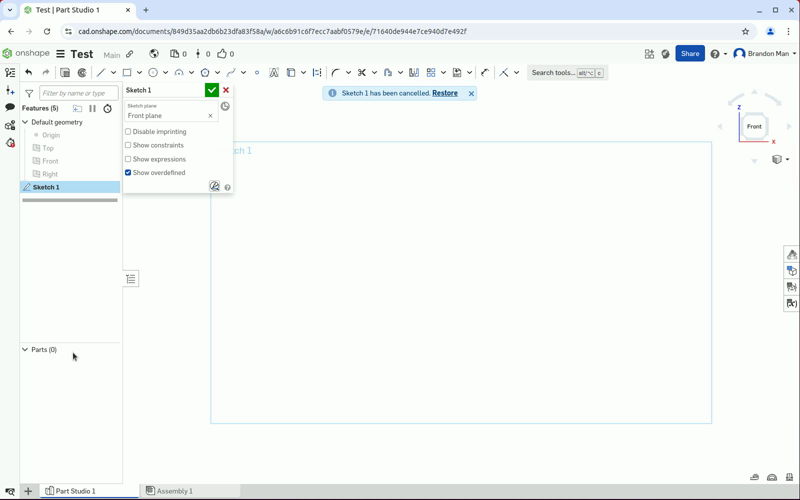
key(l)
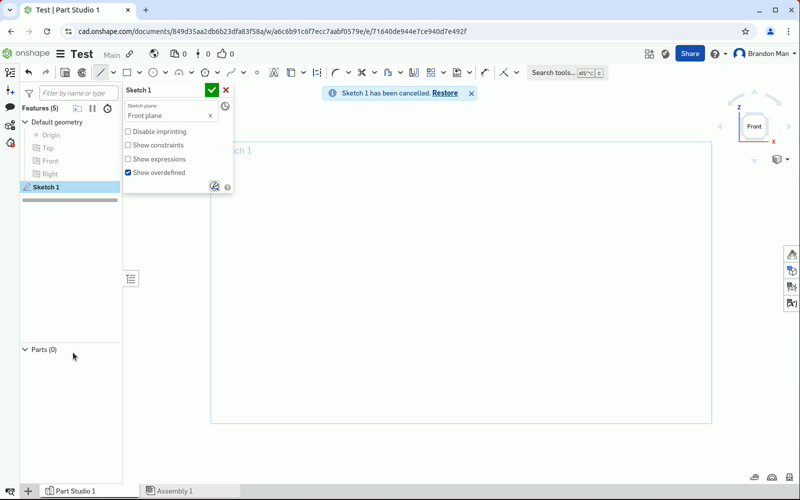
key_down(shift)
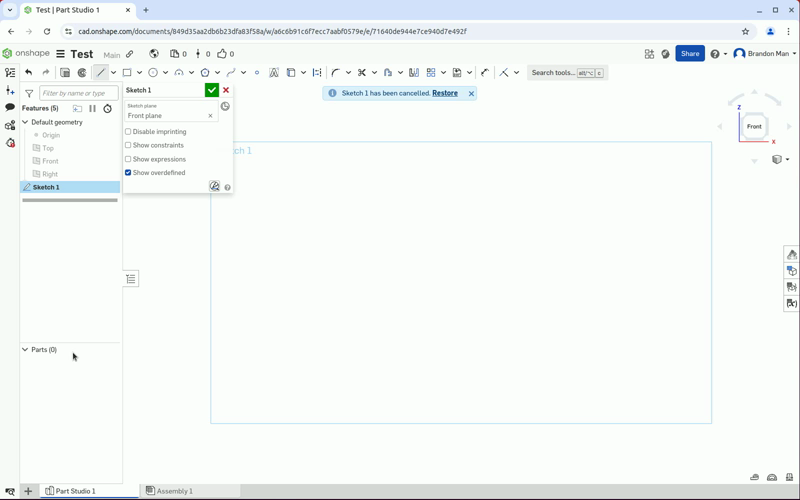
mouse_move(385, 395)
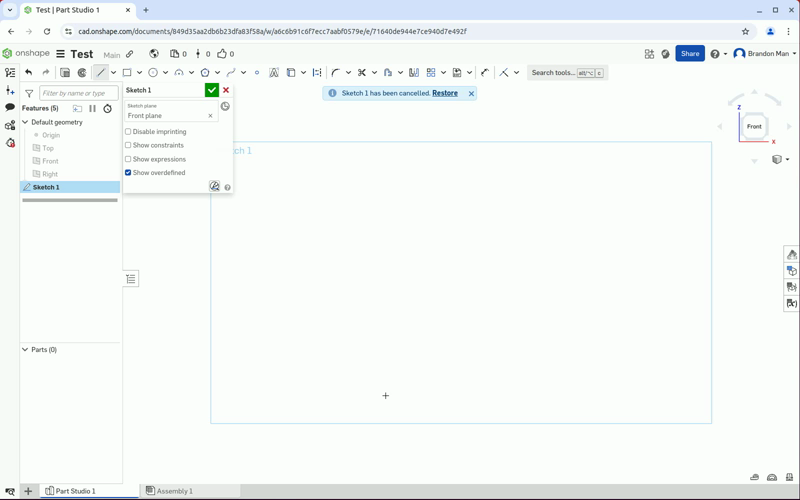
click(385, 395)
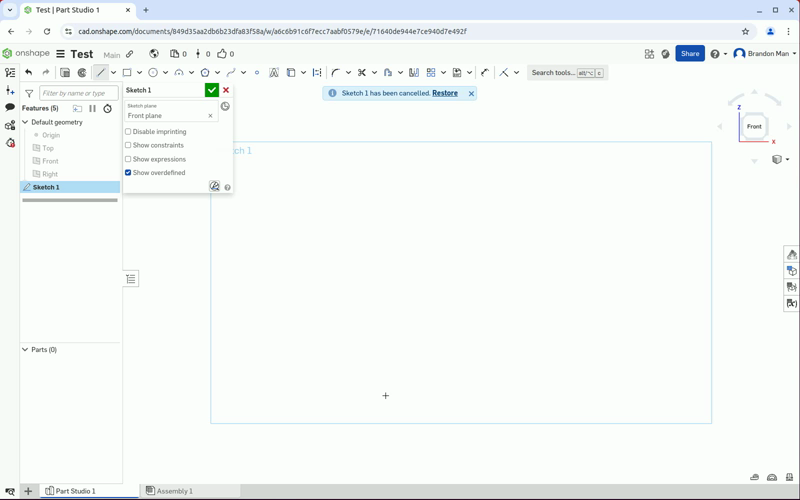
key_up(shift)
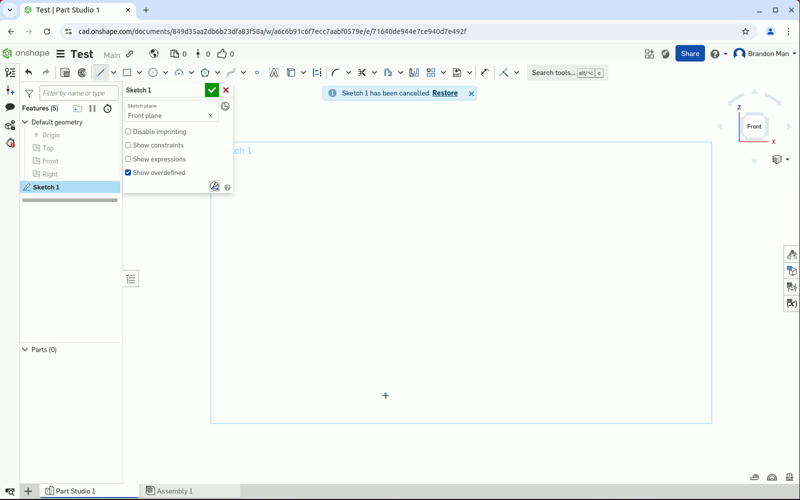
key_down(shift)
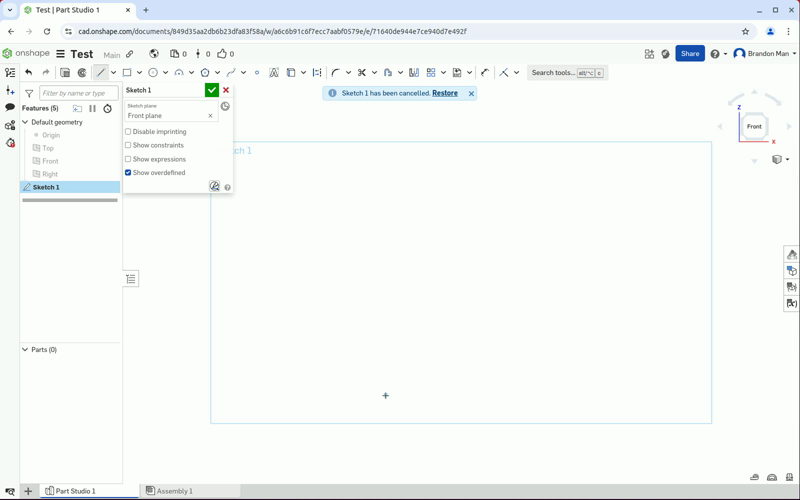
mouse_move(534, 395)
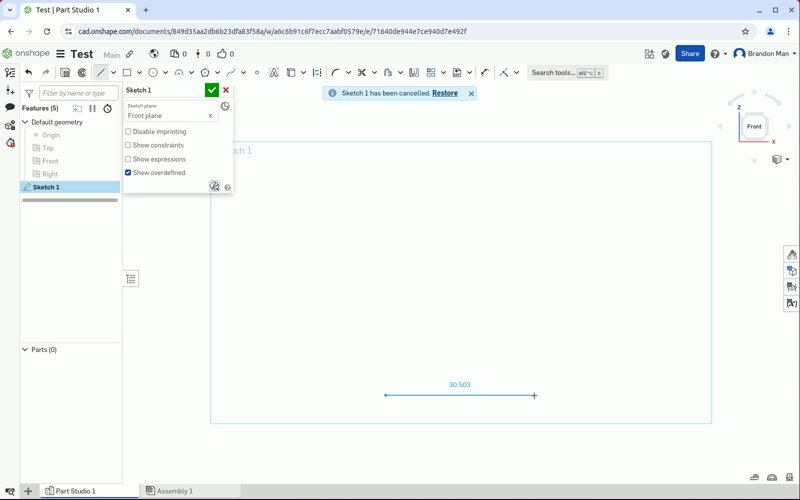
click(534, 395)
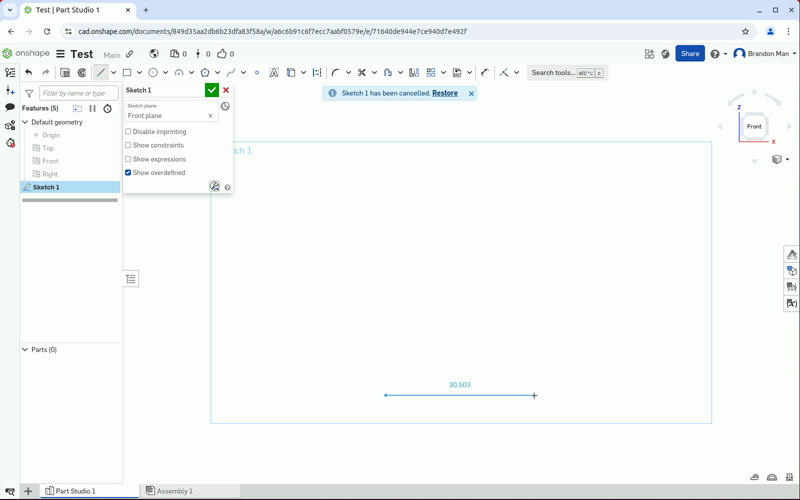
key_up(shift)
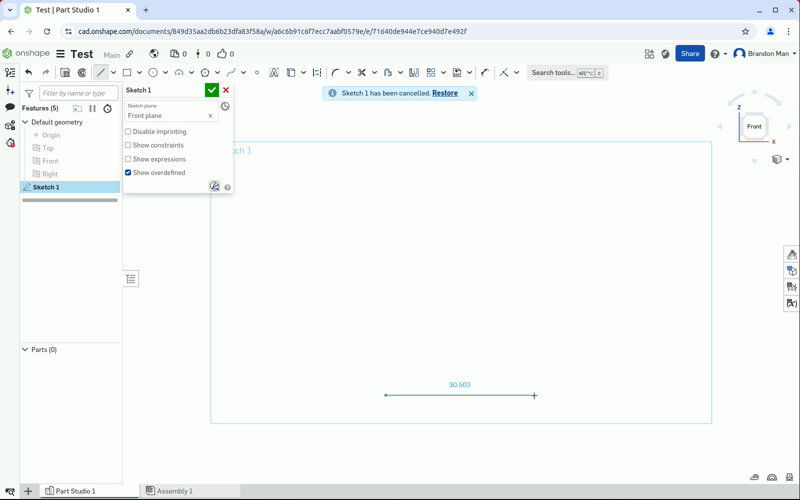
key_down(shift)
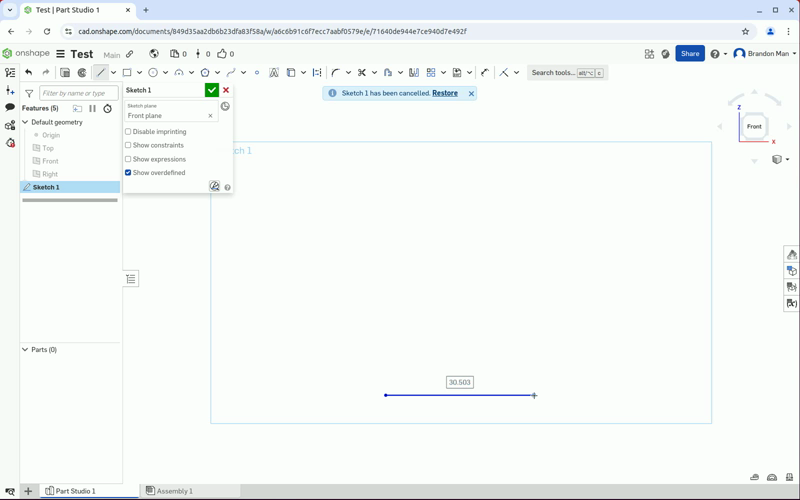
mouse_move(534, 171)
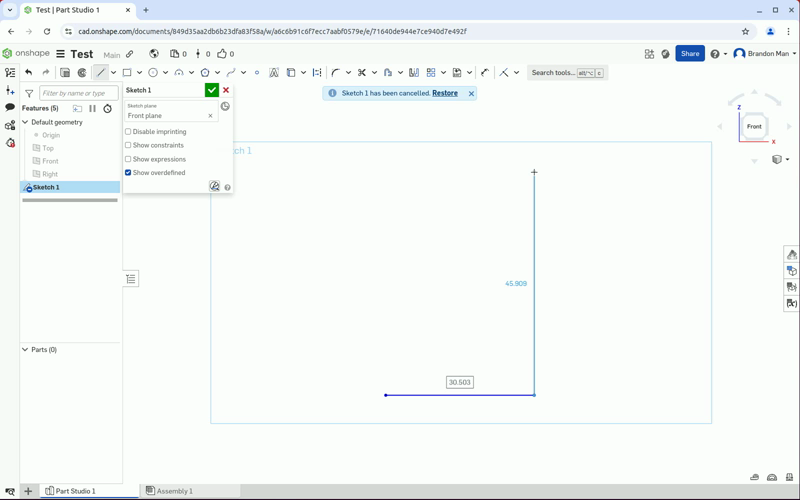
click(534, 171)
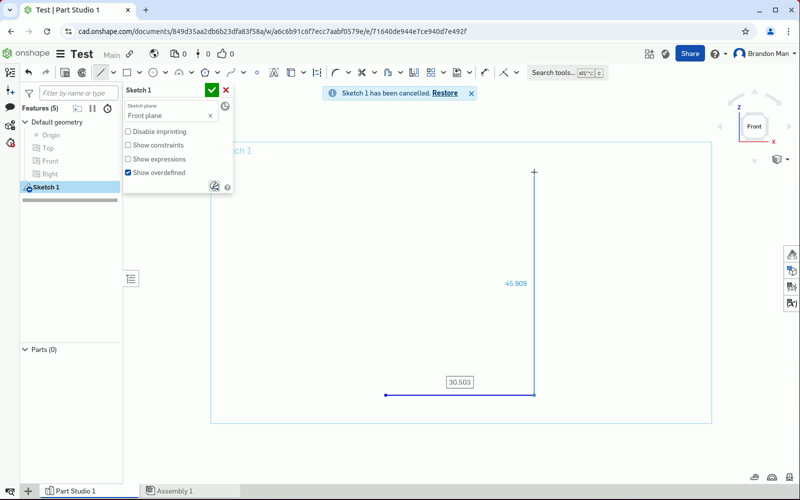
key_up(shift)
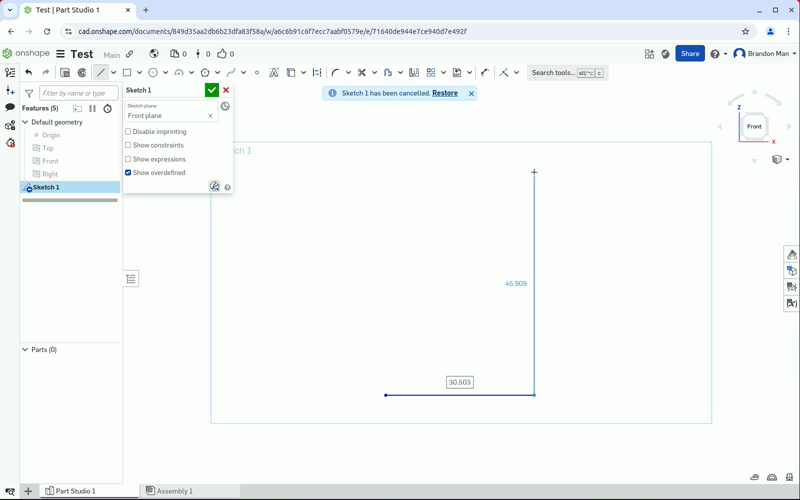
key_down(shift)
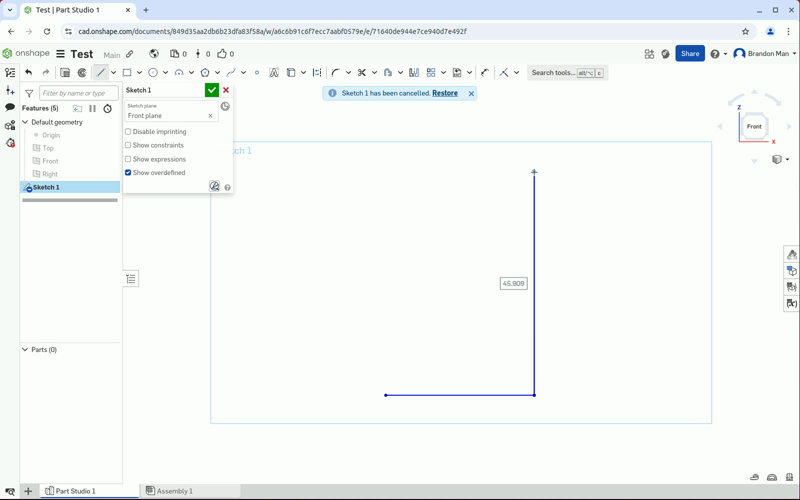
mouse_move(385, 171)
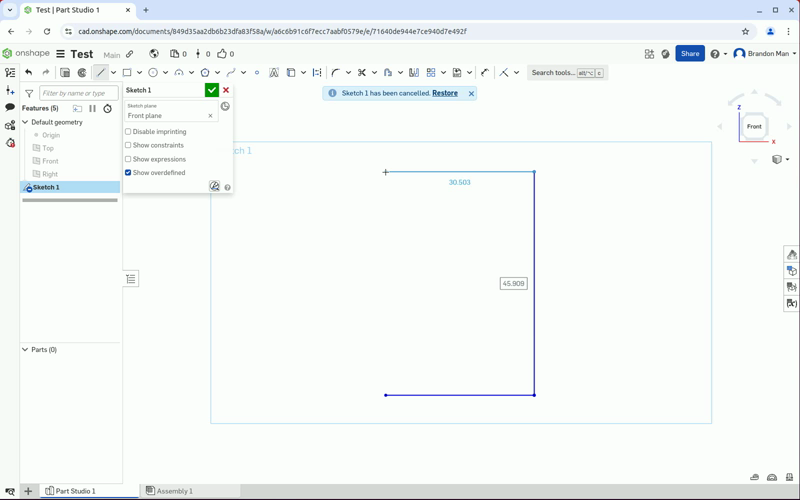
click(385, 171)
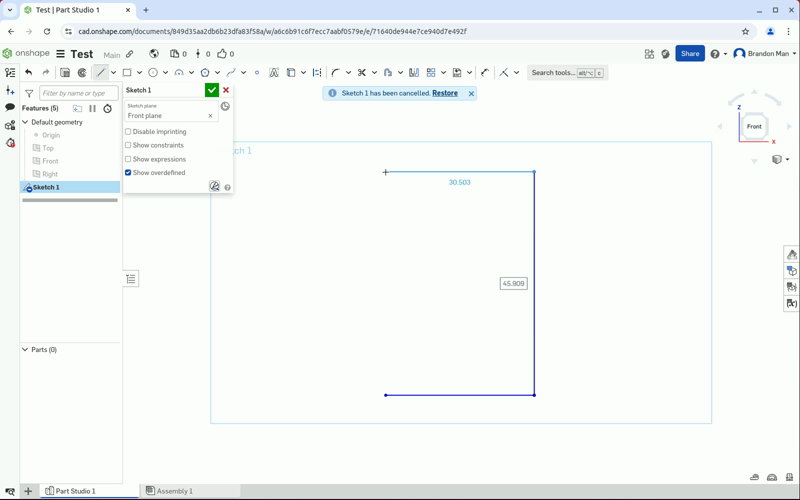
key_up(shift)
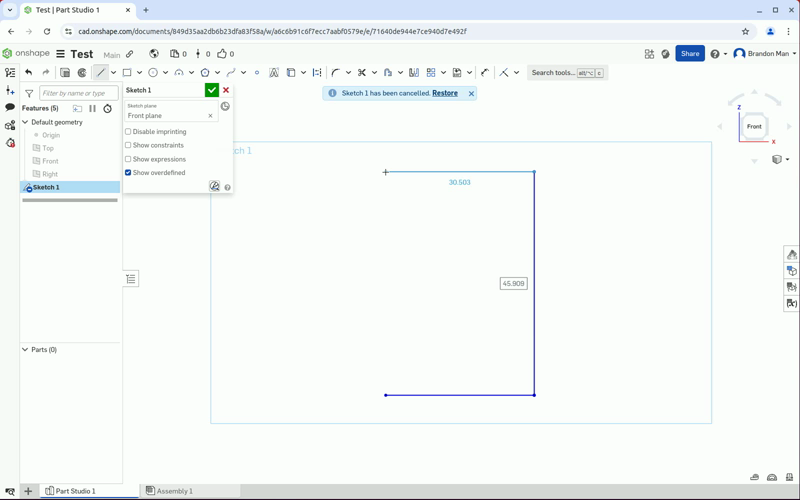
key_down(shift)
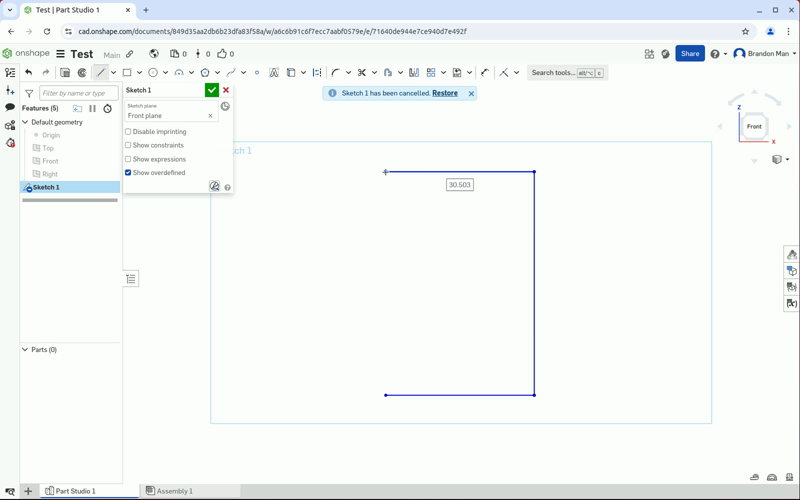
mouse_move(385, 395)
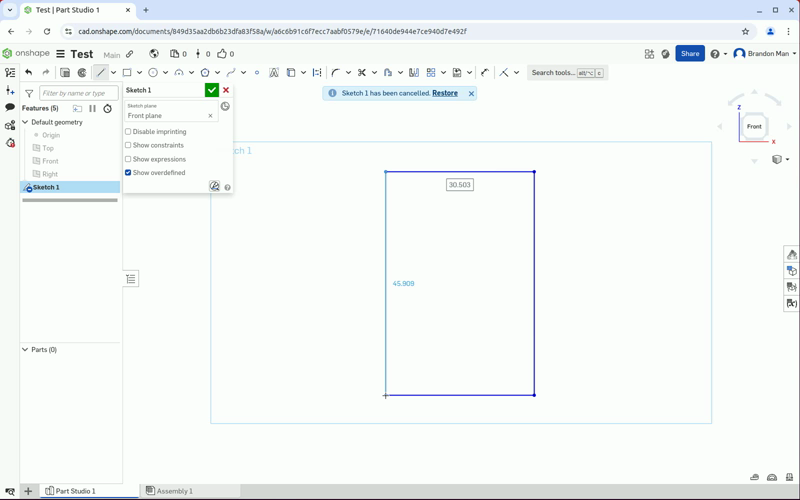
key_up(shift)
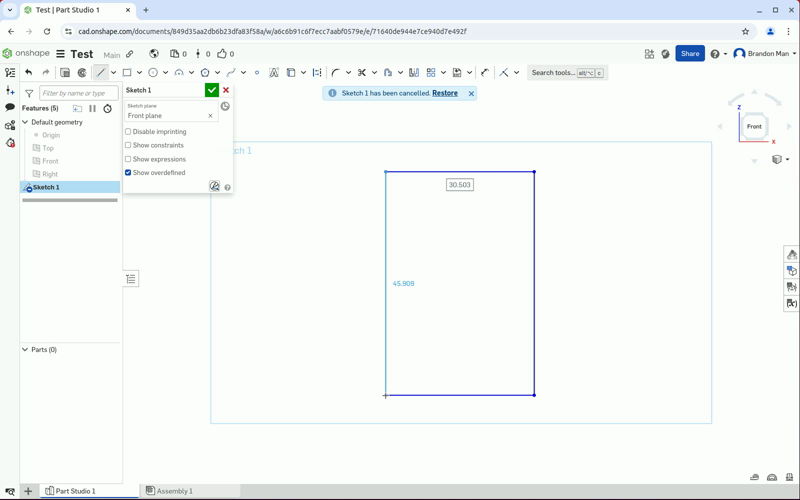
click(385, 395)
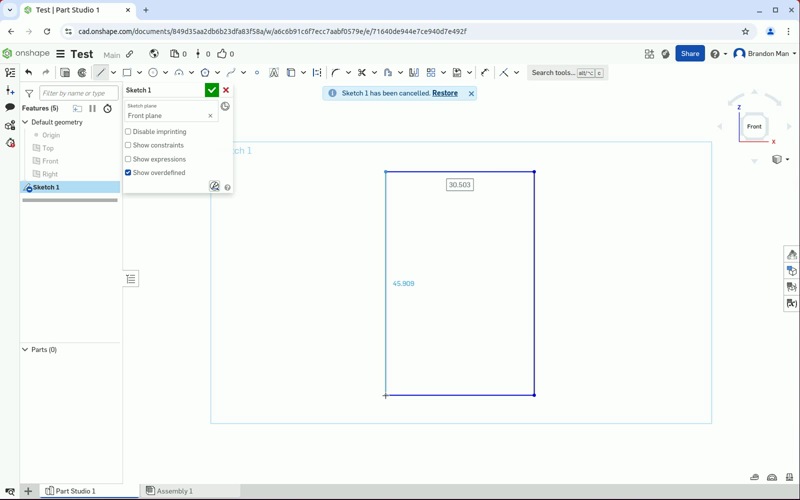
key(esc)
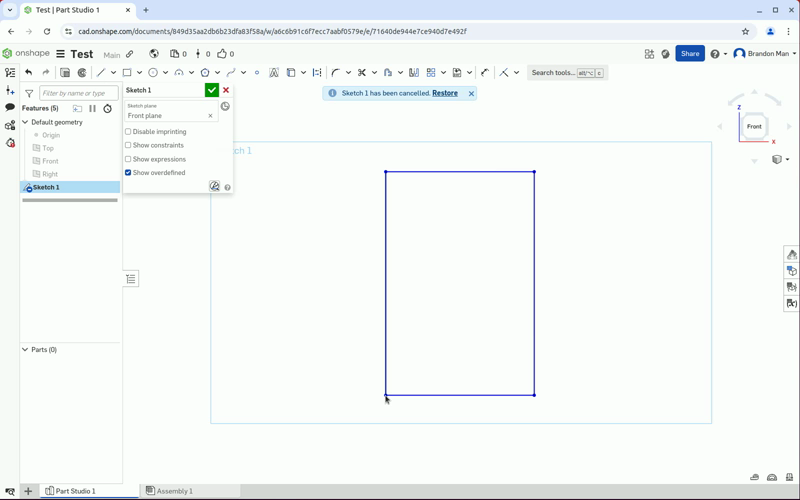
mouse_move(492, 247)
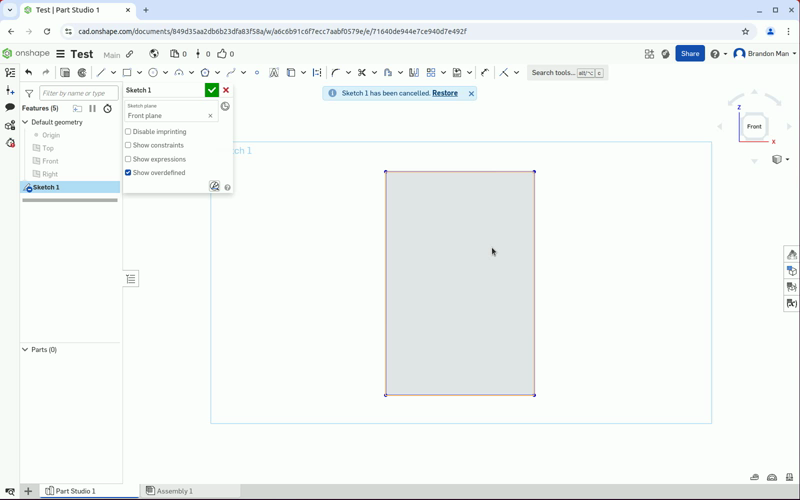
click(492, 247)
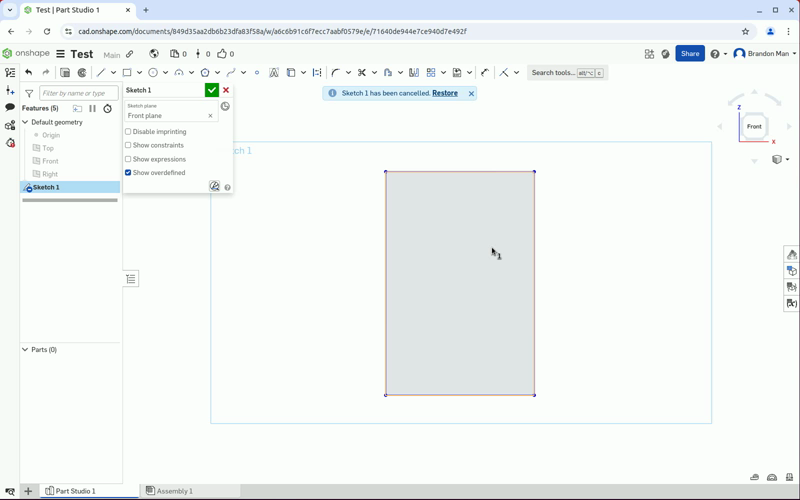
mouse_move(73, 352)
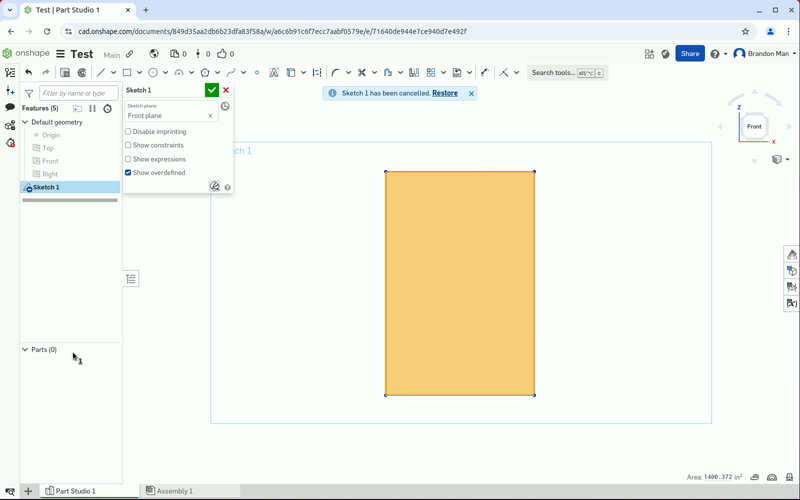
key(shift+y)
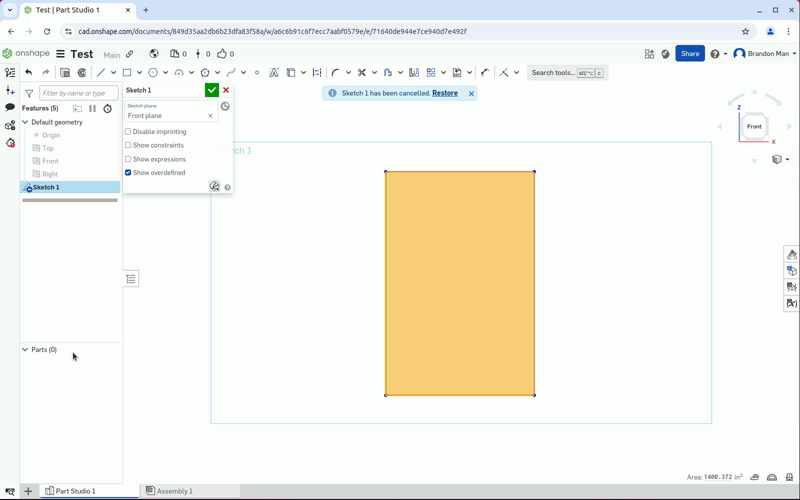
key(shift+e)
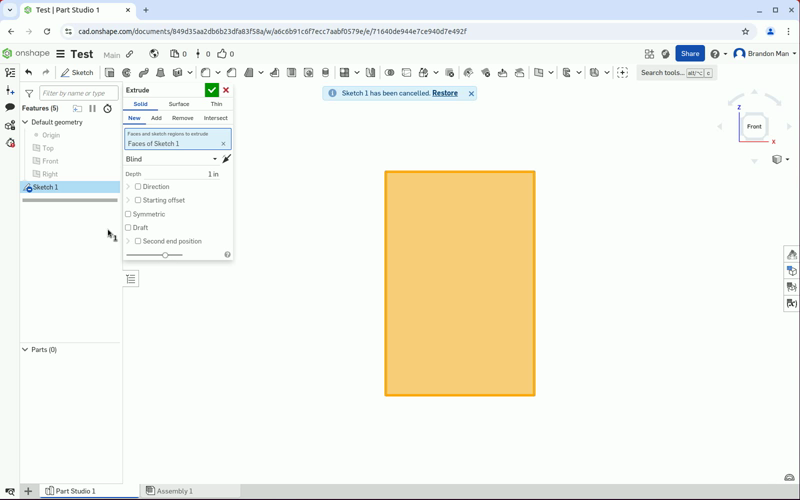
mouse_move(143, 106)
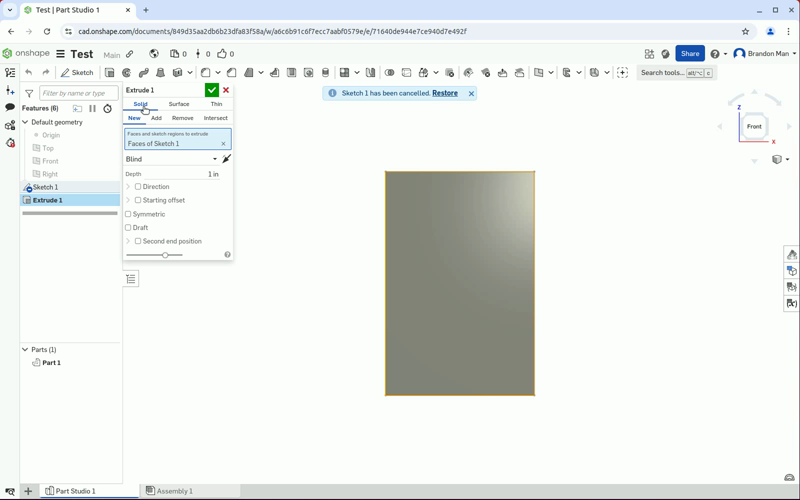
click(143, 106)
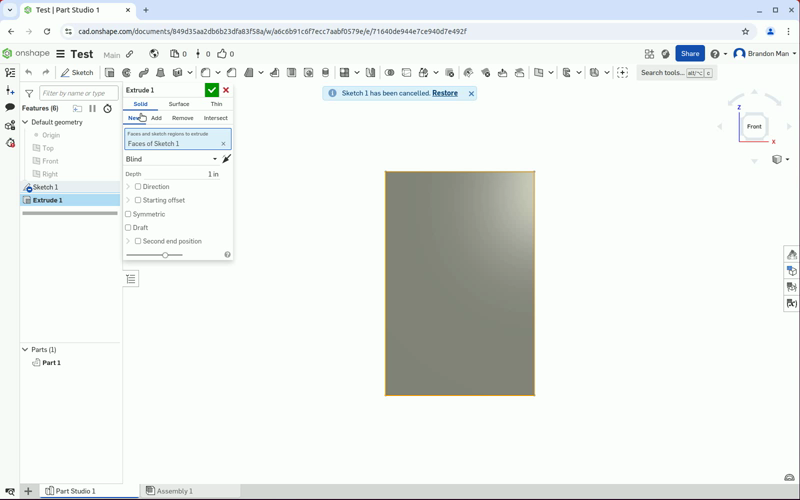
mouse_move(137, 120)
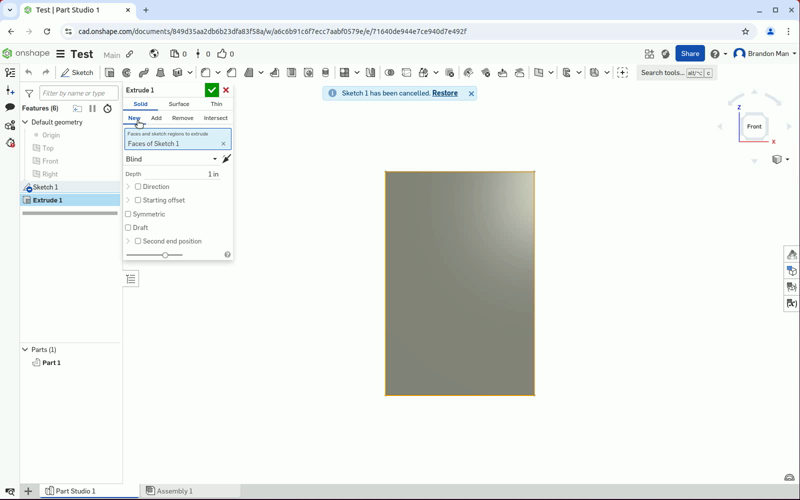
click(137, 120)
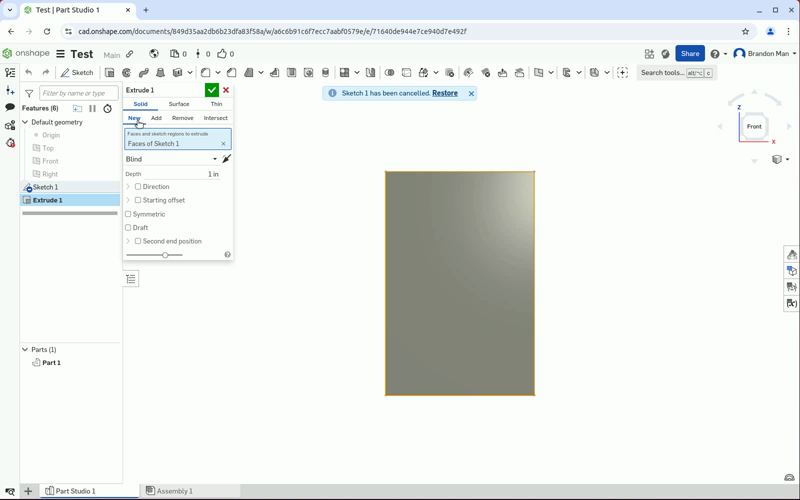
key(tab, 4)
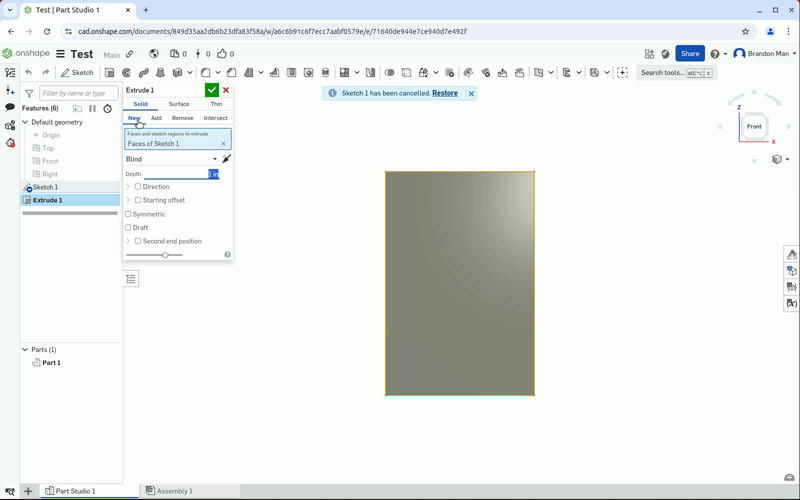
text(4.814)
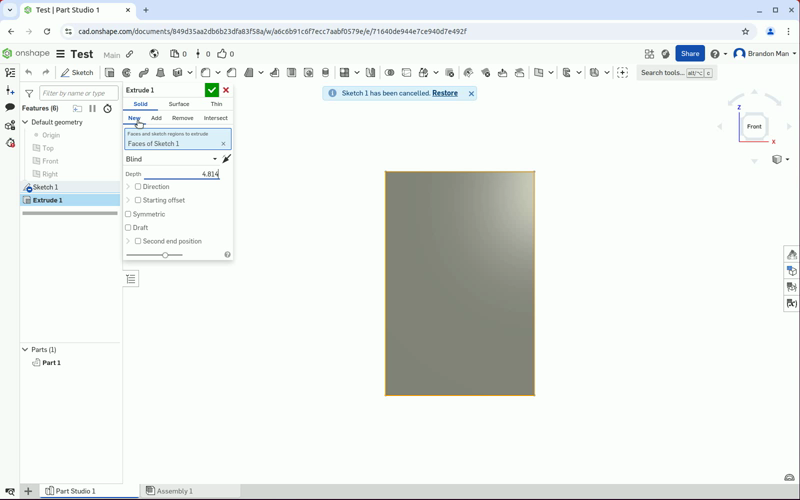
key(tab, 3)
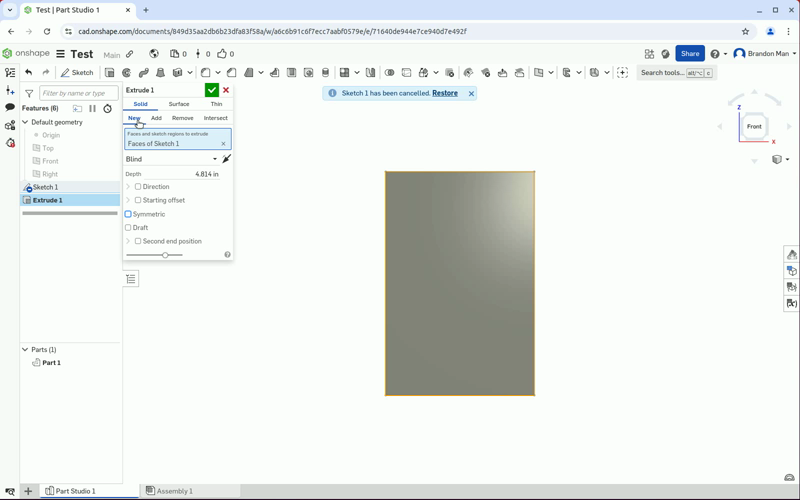
key(space)
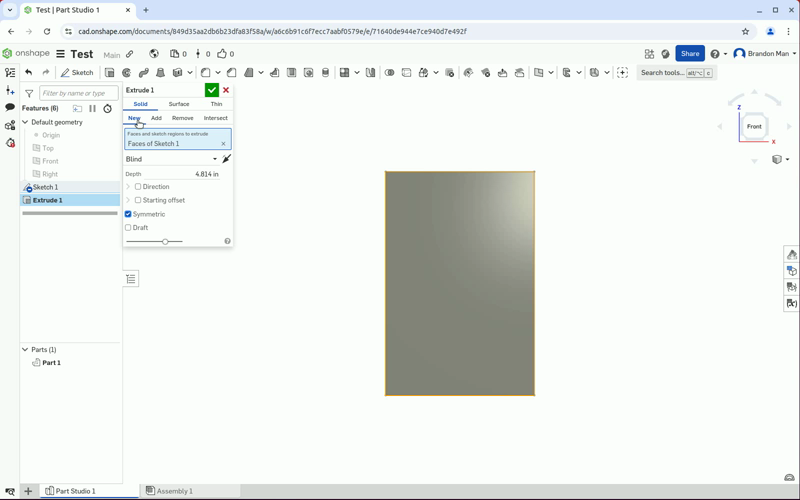
key(enter)
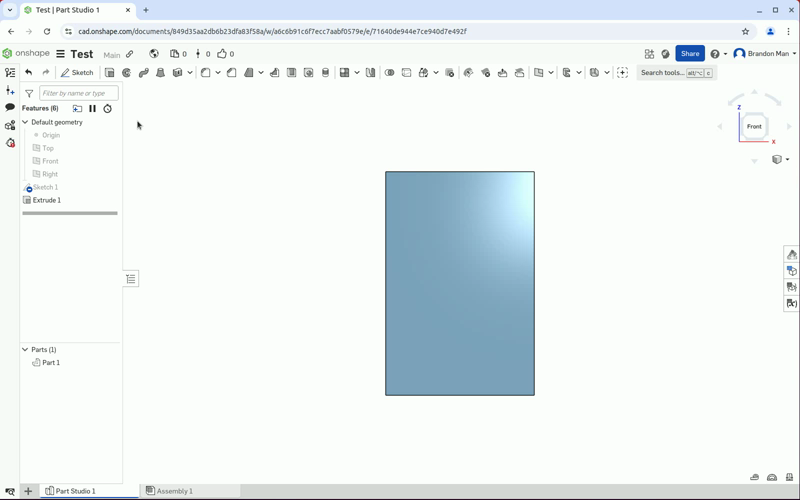
key(shift+h)
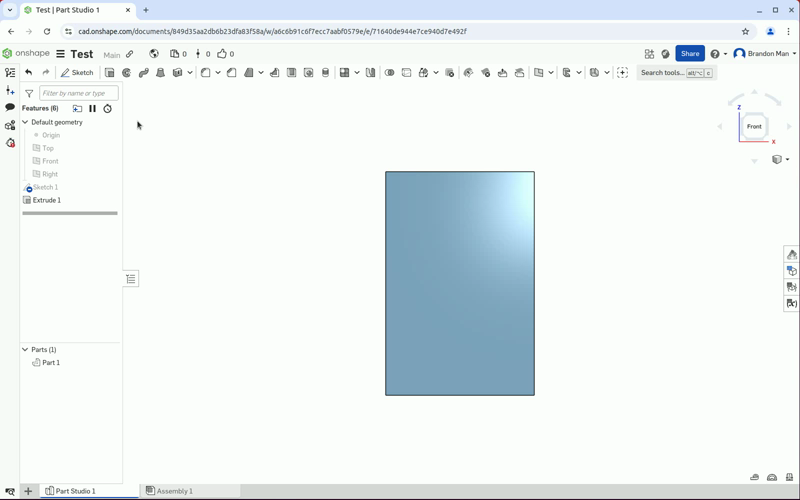
key(shift+h)
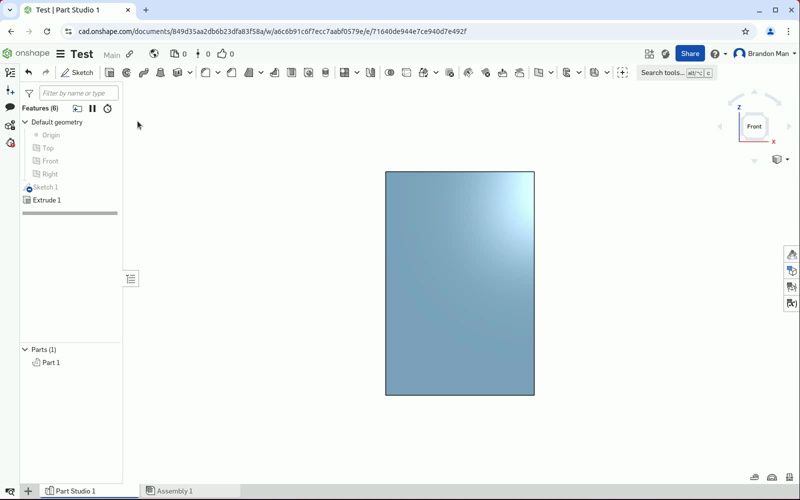
mouse_move(73, 189)
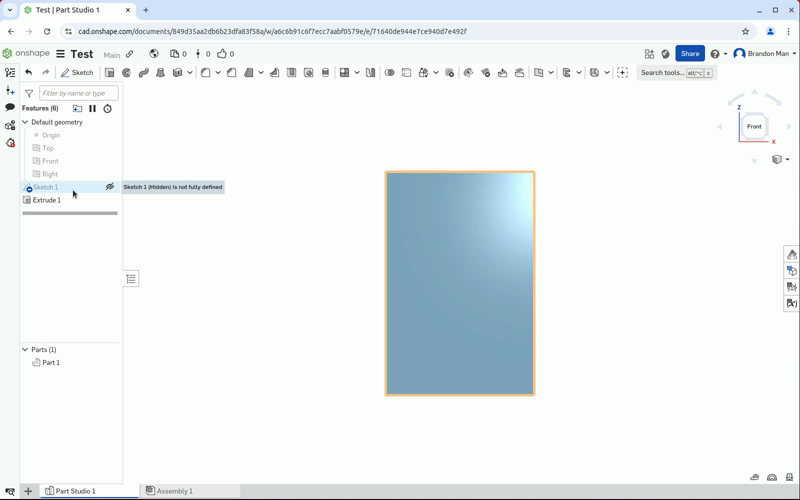
click(73, 189)
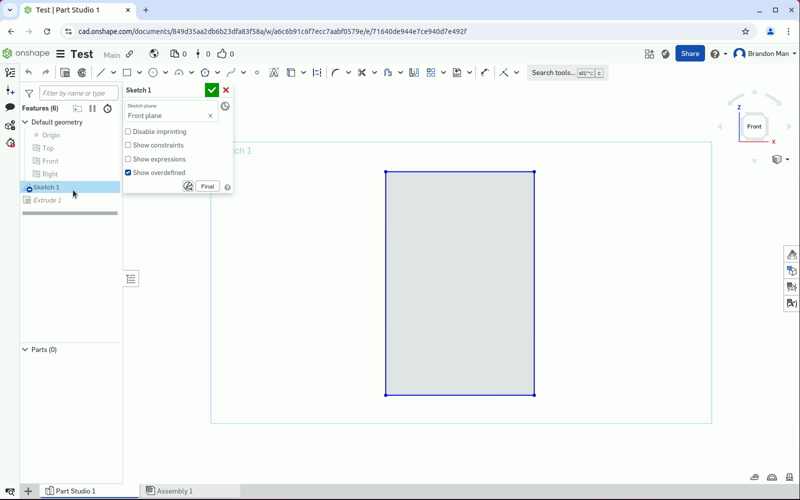
mouse_move(229, 92)
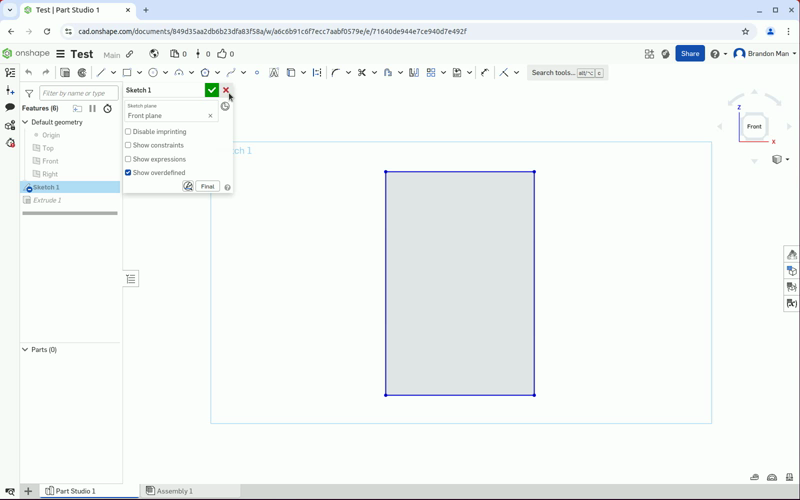
click(229, 92)
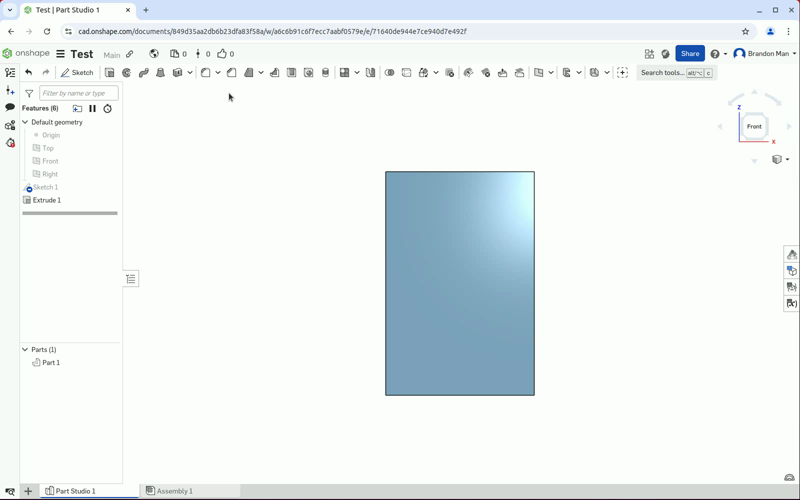
mouse_move(73, 352)
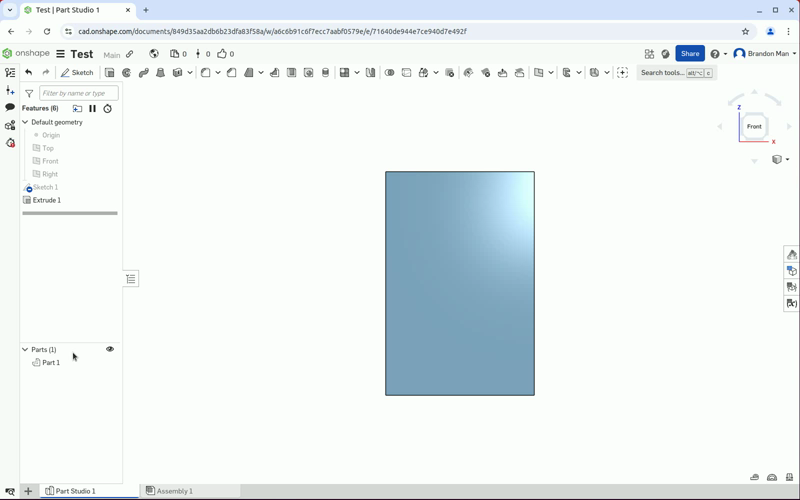
key(y)
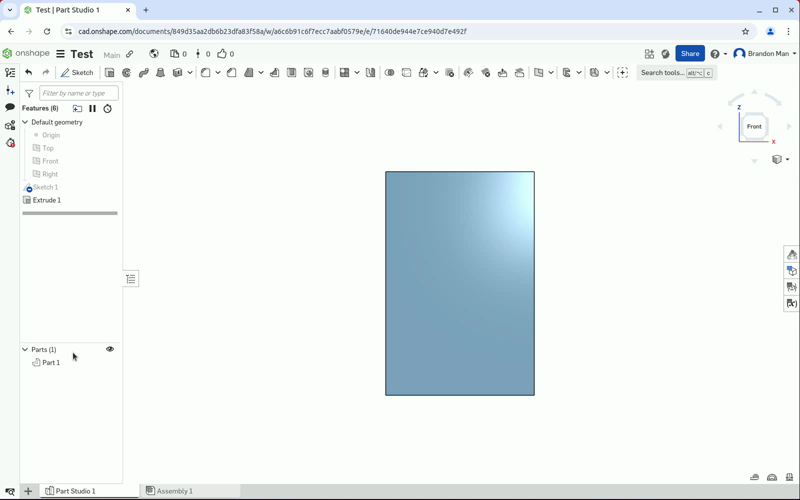
key(shift+p)
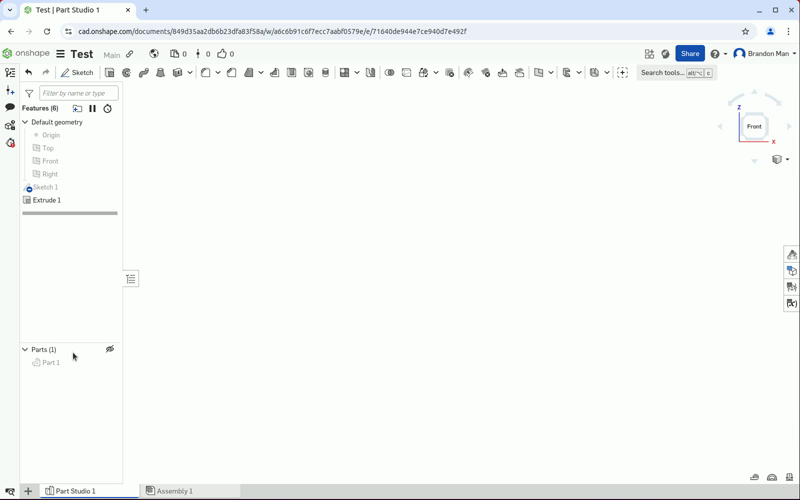
key(space)
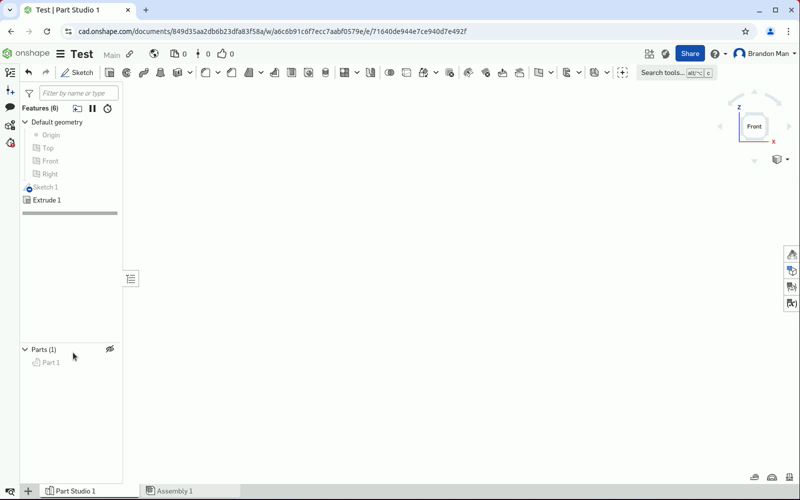
key_down(shift)
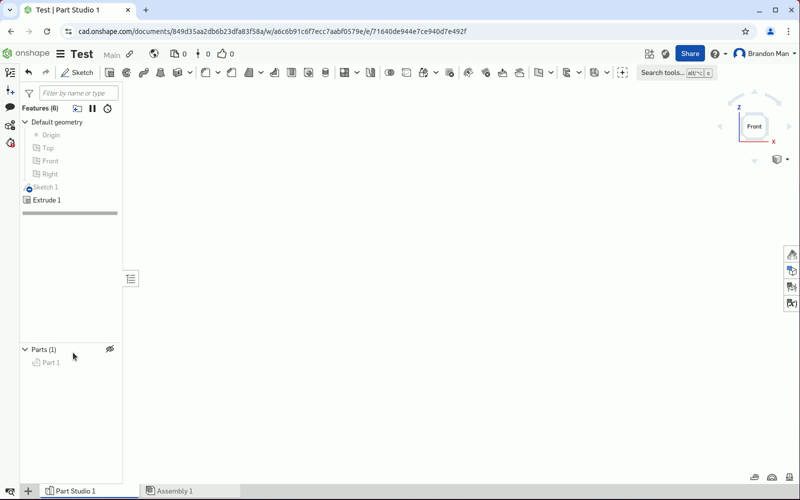
key(down)
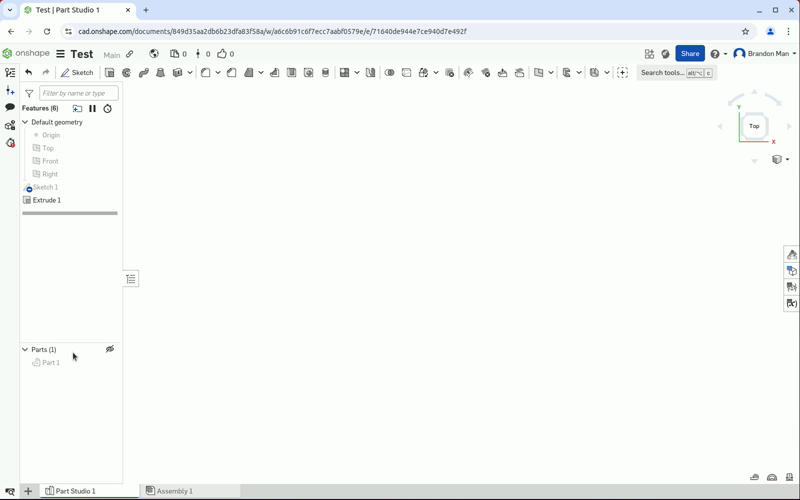
key_up(shift)
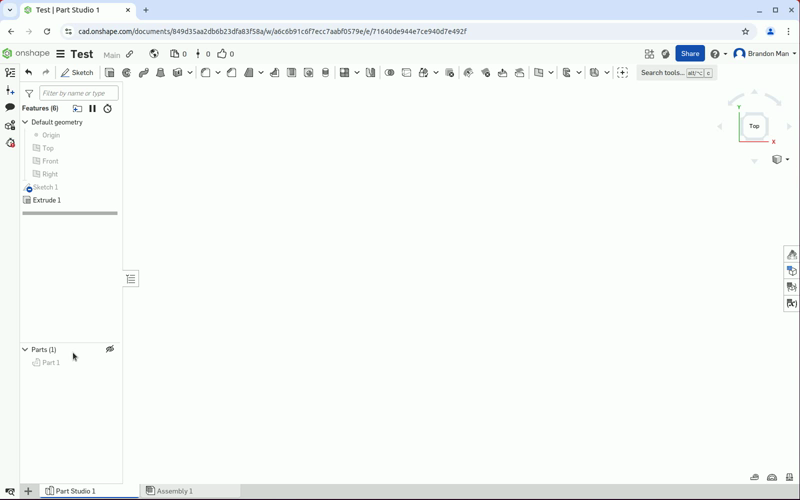
mouse_move(73, 352)
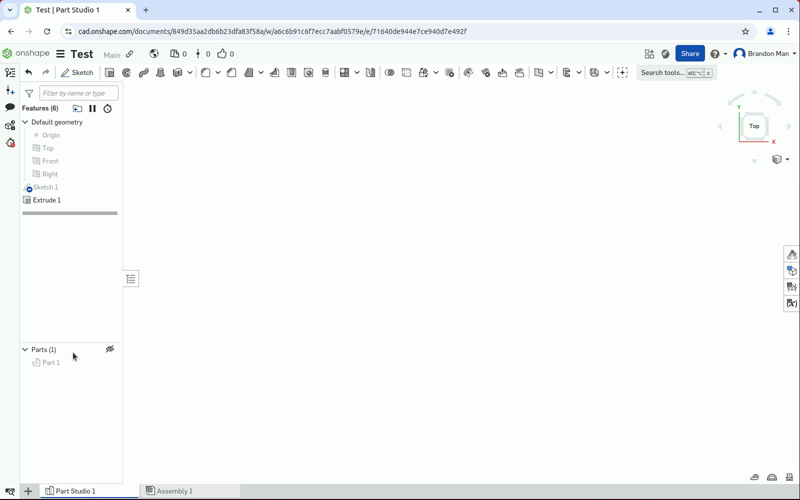
key(shift+y)
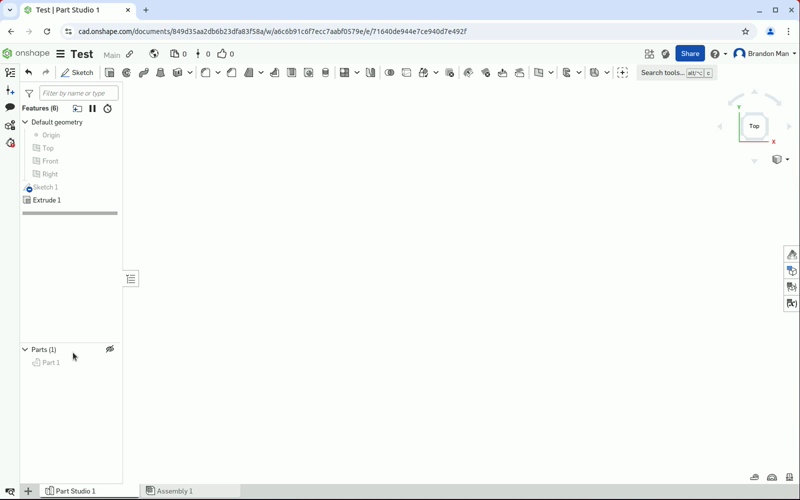
key(shift+s)
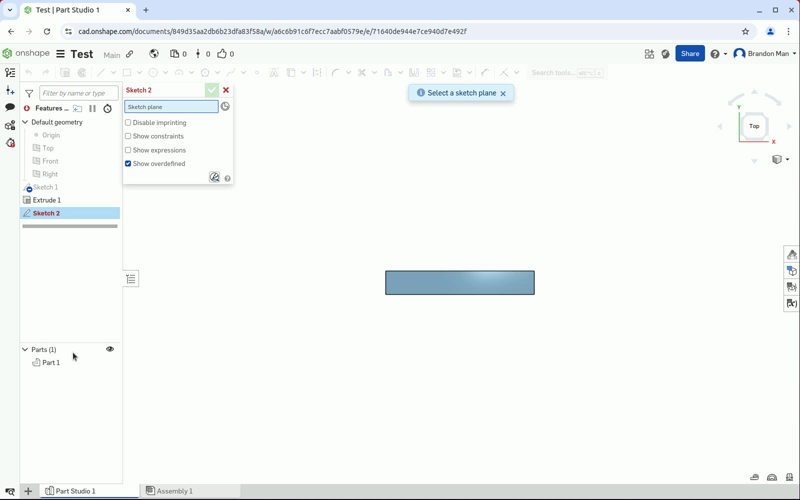
mouse_move(73, 150)
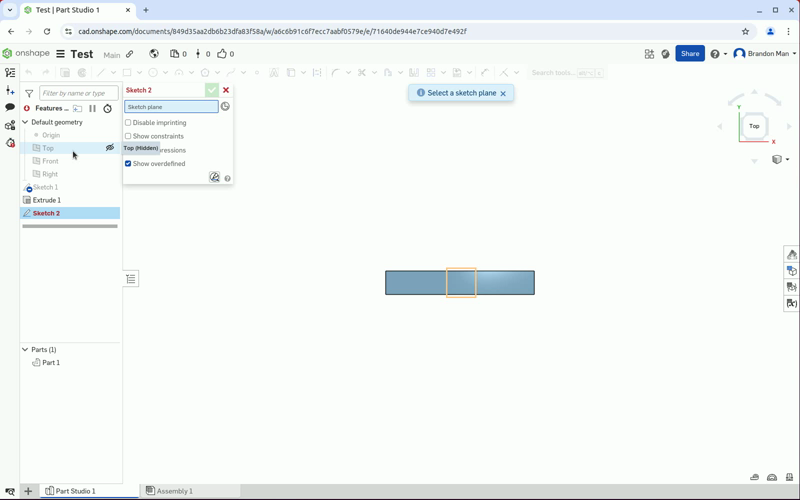
click(73, 150)
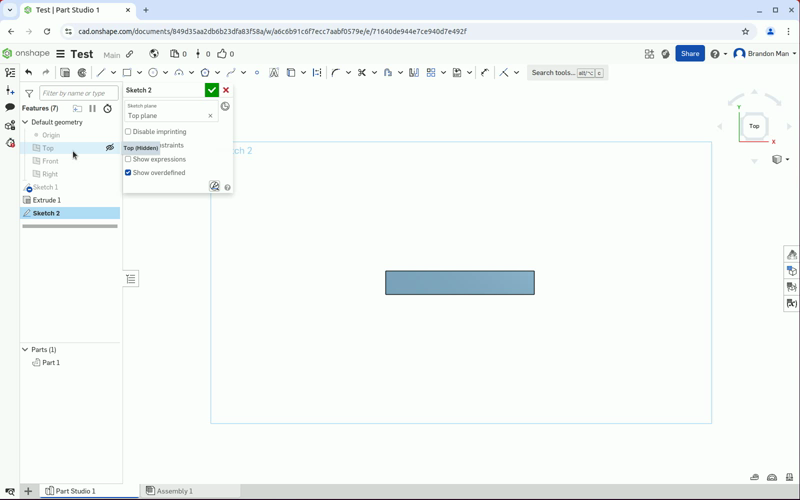
mouse_move(73, 352)
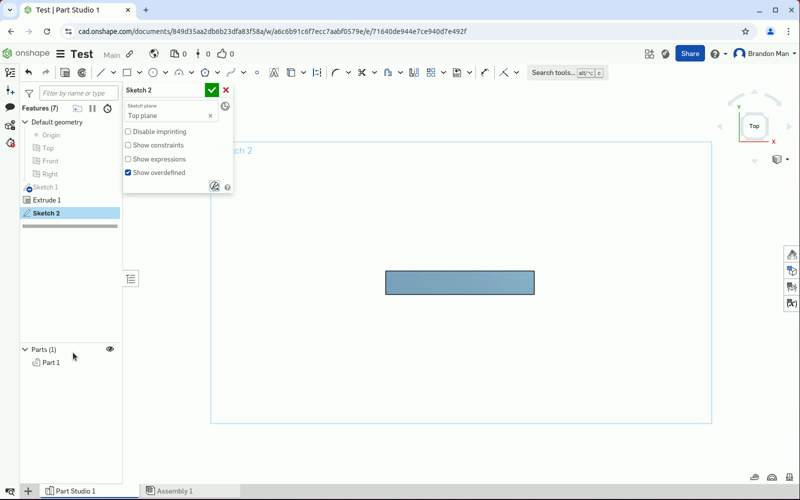
key(y)
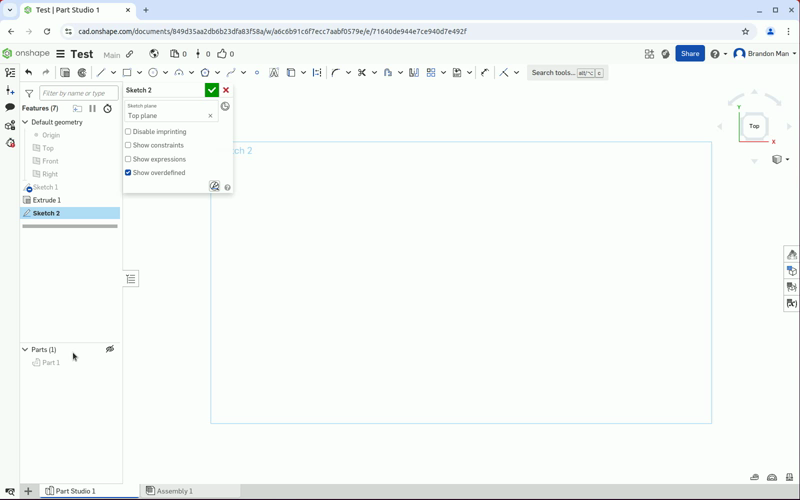
key(l)
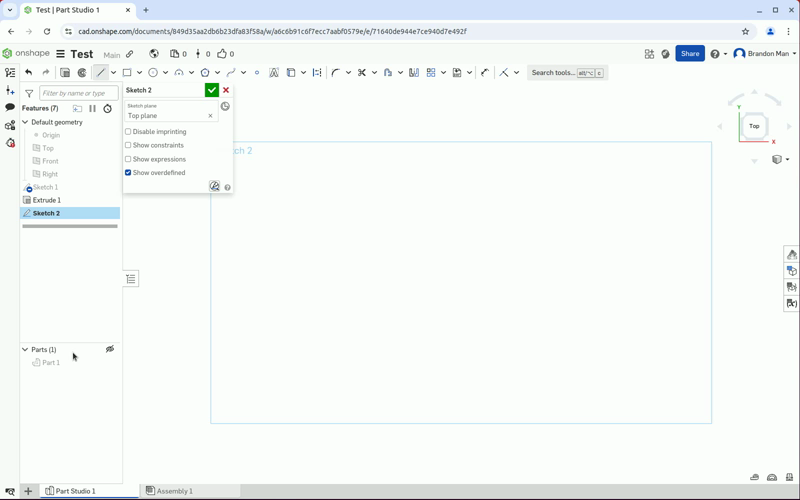
key_down(shift)
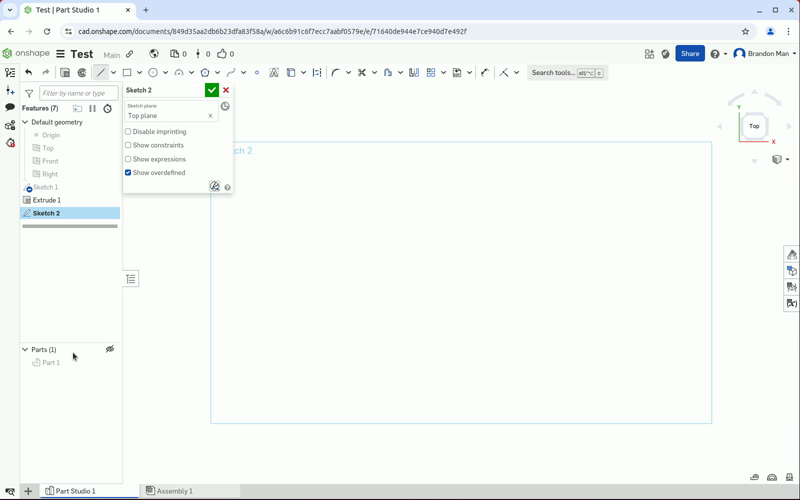
mouse_move(407, 316)
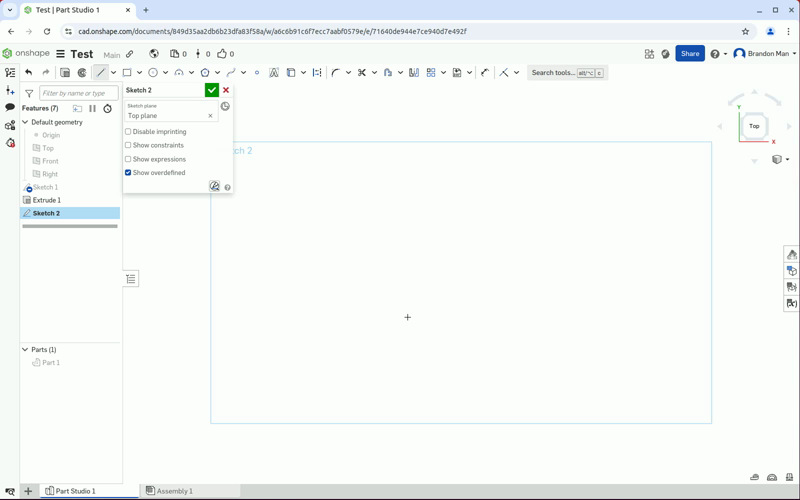
click(407, 316)
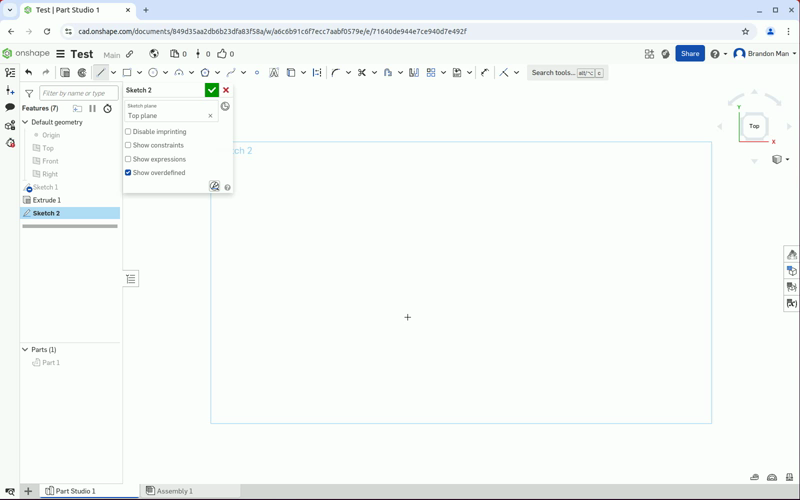
key_up(shift)
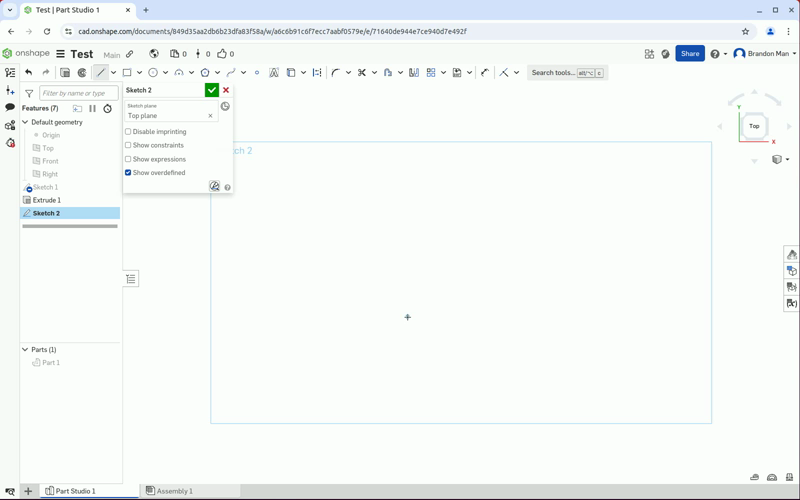
key_down(shift)
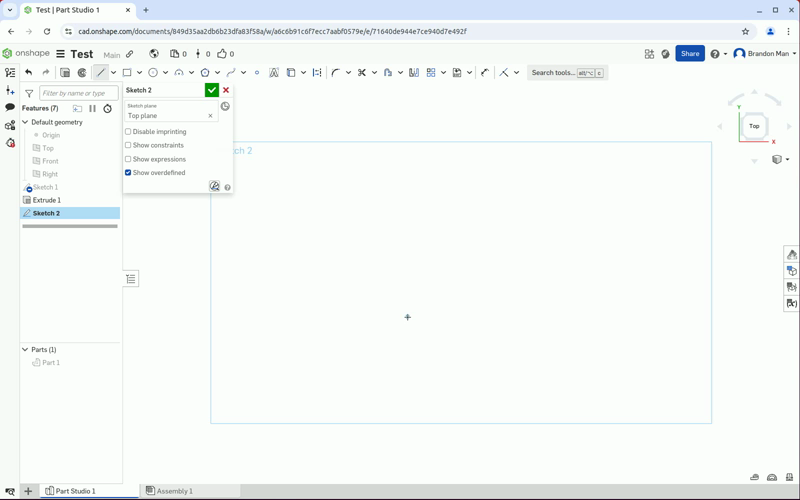
mouse_move(437, 316)
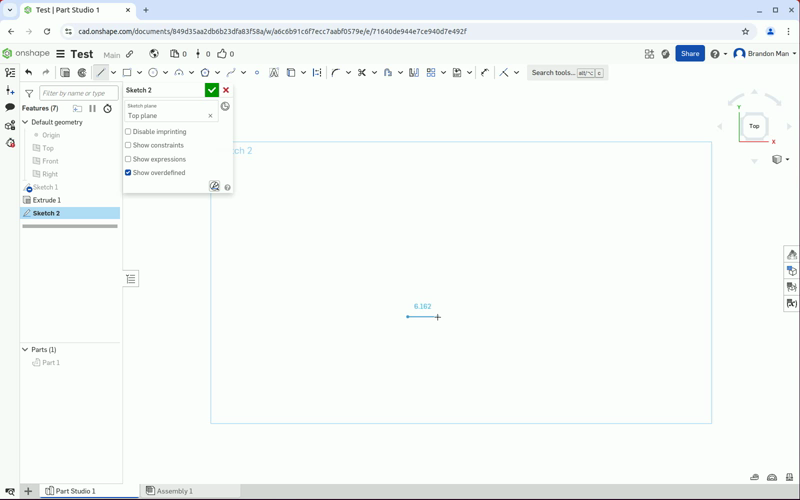
mouse_move(407, 294)
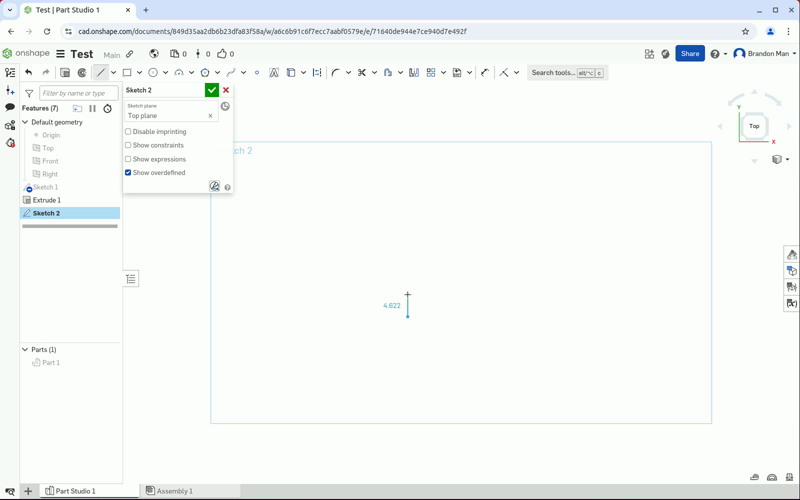
click(407, 294)
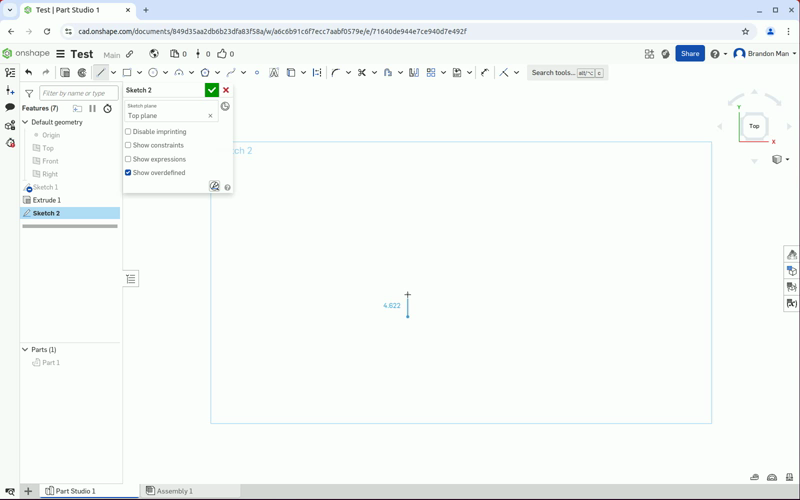
key_up(shift)
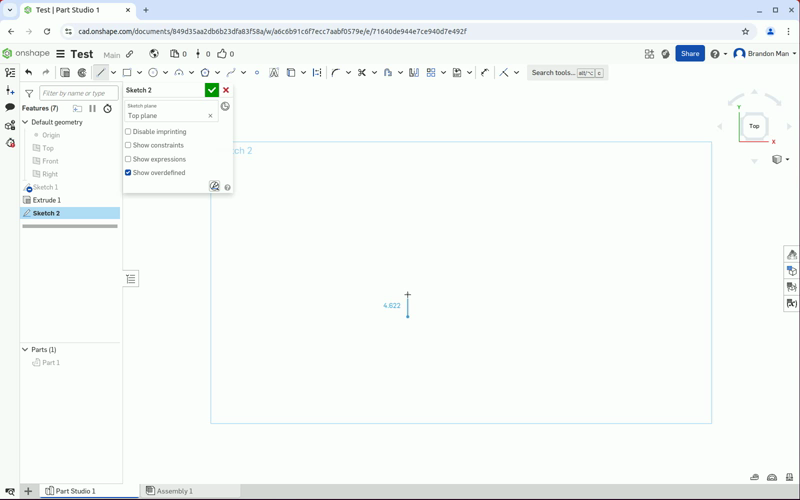
key_down(shift)
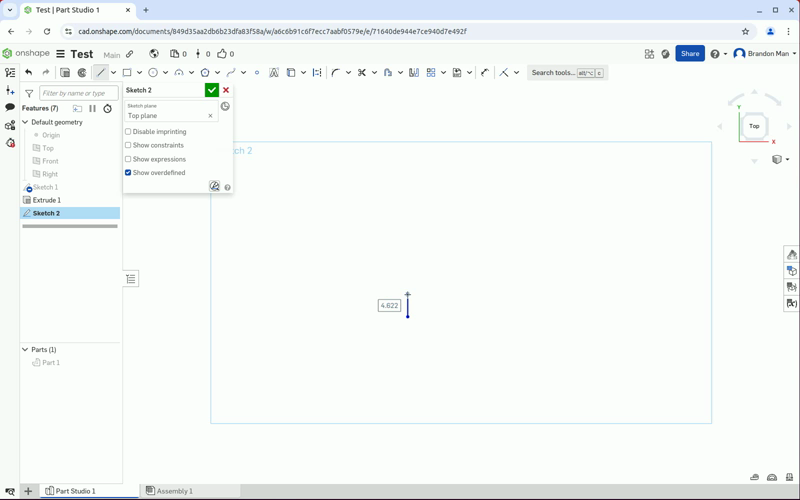
mouse_move(437, 294)
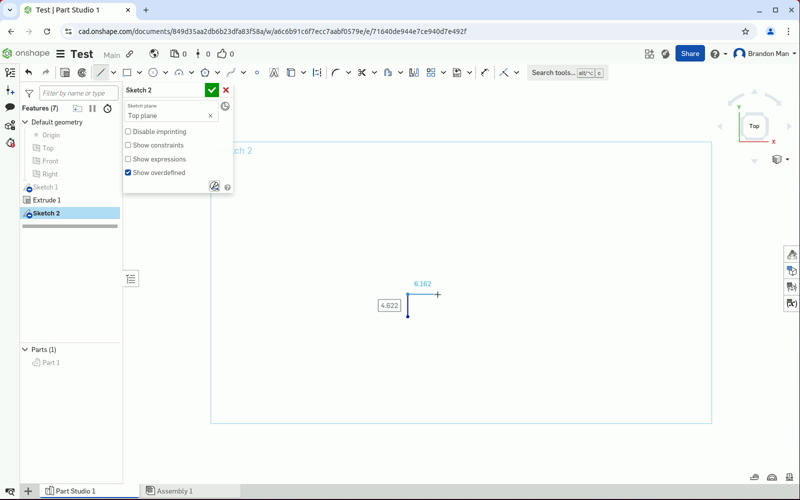
mouse_move(415, 294)
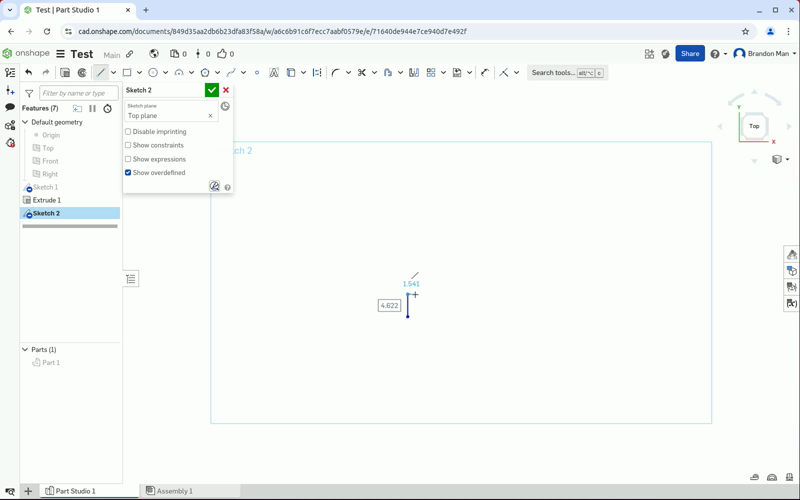
scroll(6)
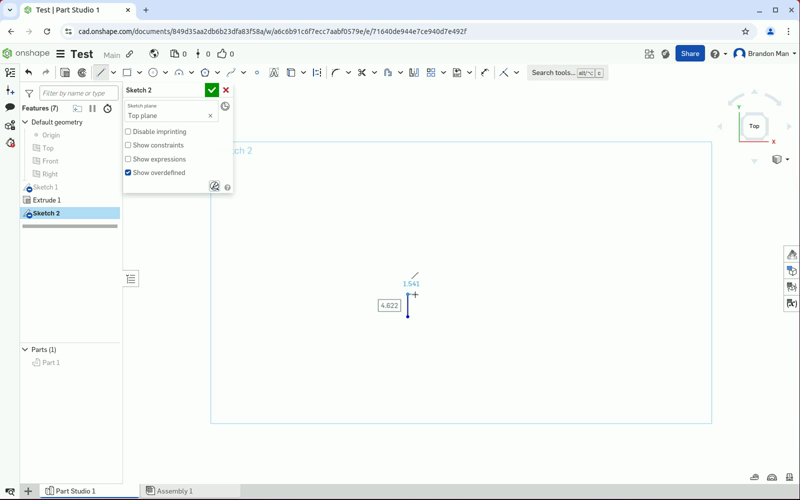
scroll(6)
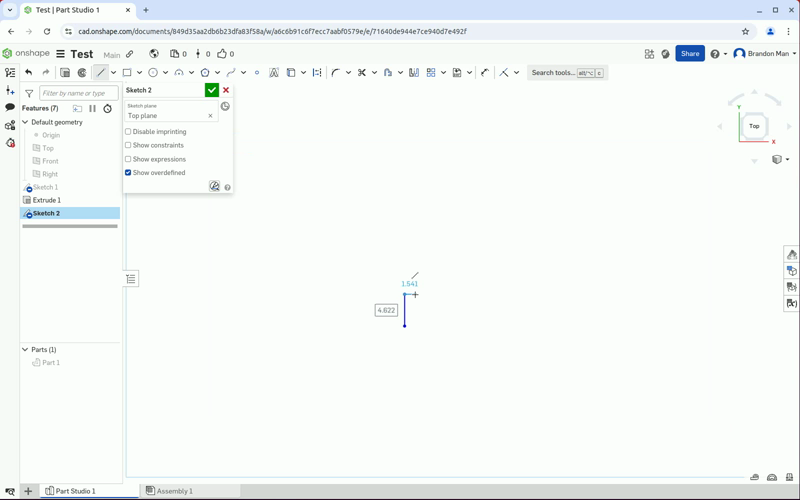
scroll(6)
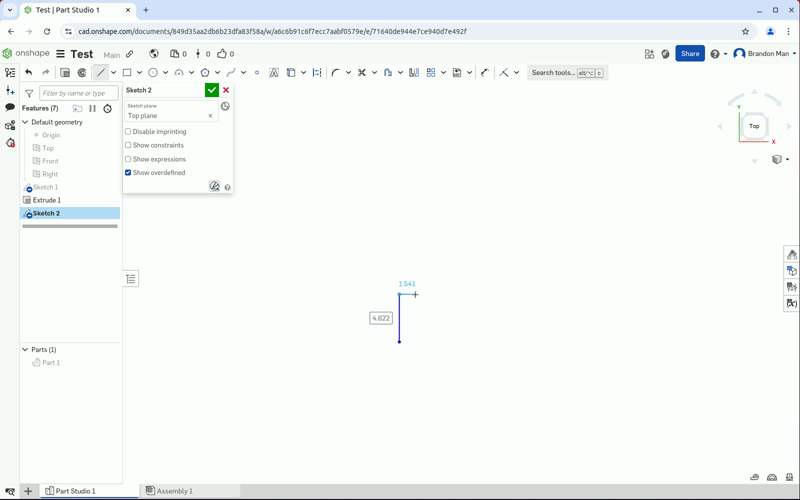
scroll(6)
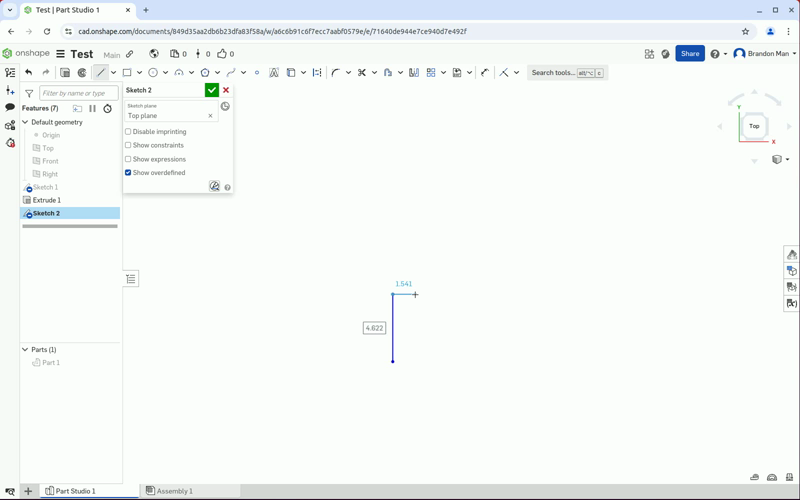
scroll(6)
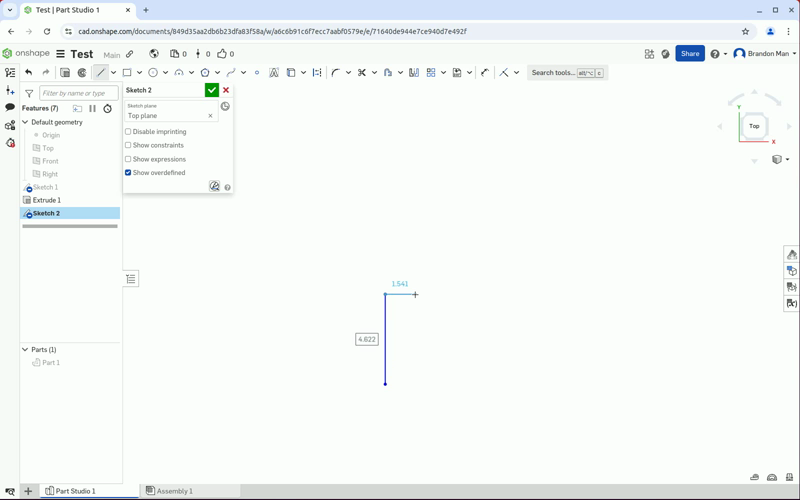
scroll(6)
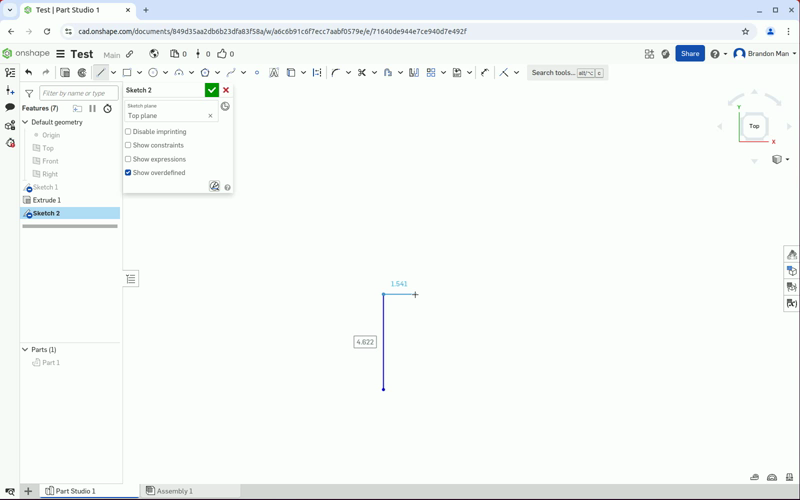
scroll(6)
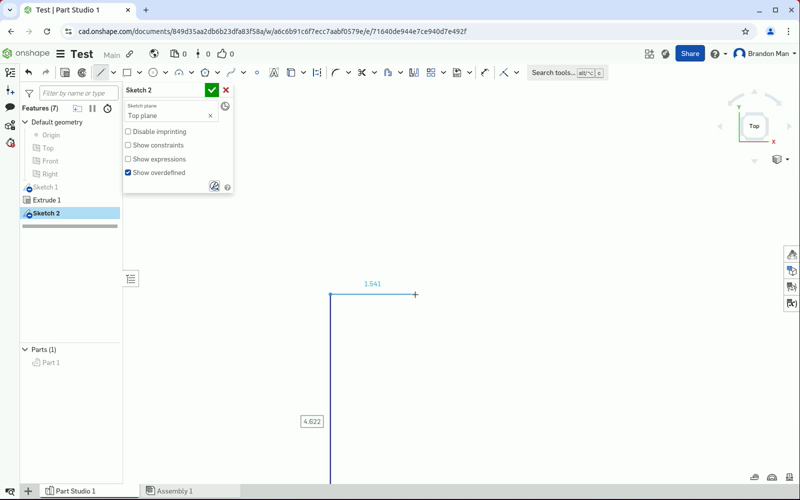
click(415, 294)
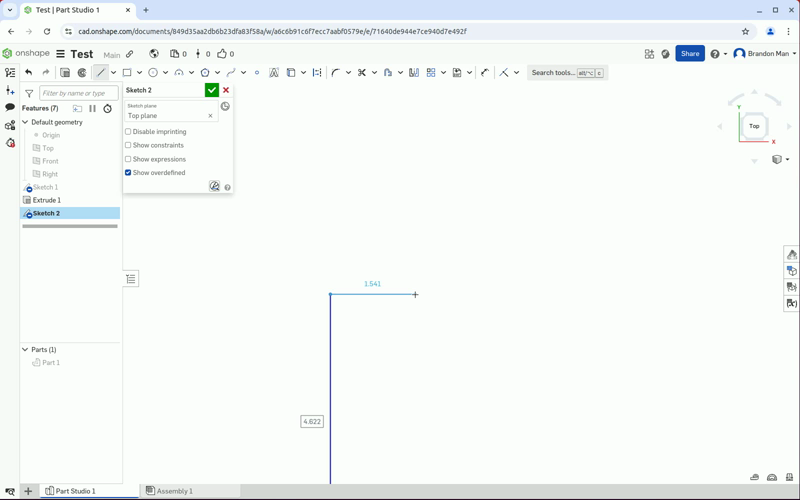
scroll(-6)
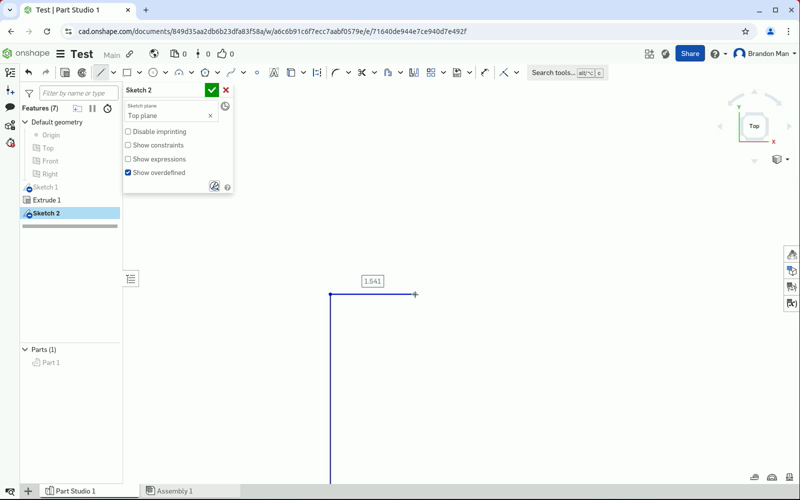
scroll(-6)
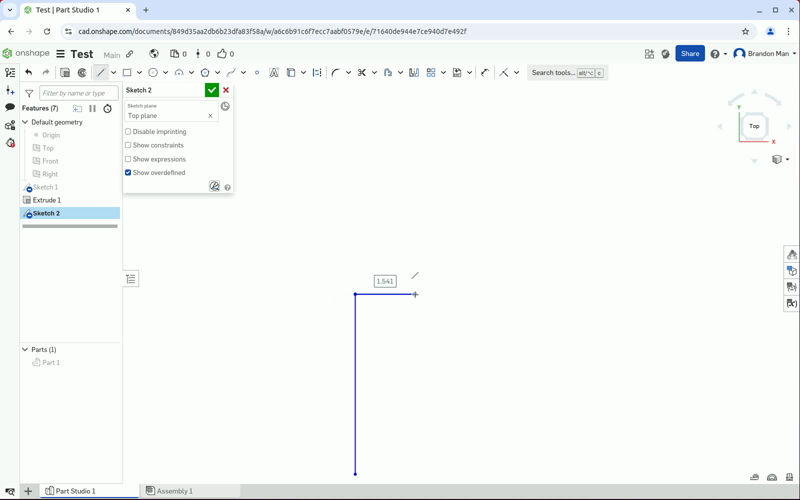
scroll(-6)
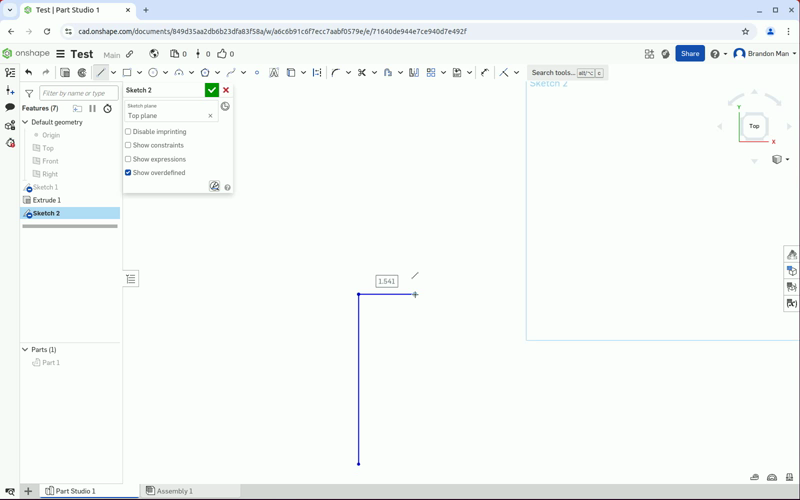
scroll(-6)
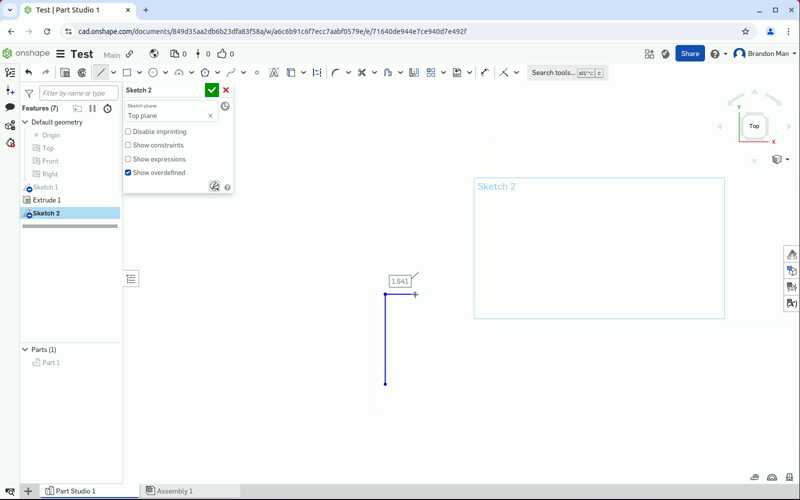
scroll(-6)
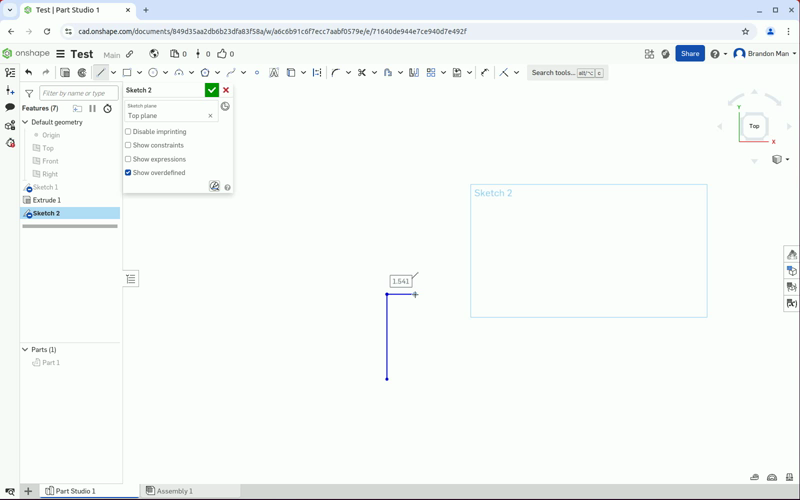
scroll(-6)
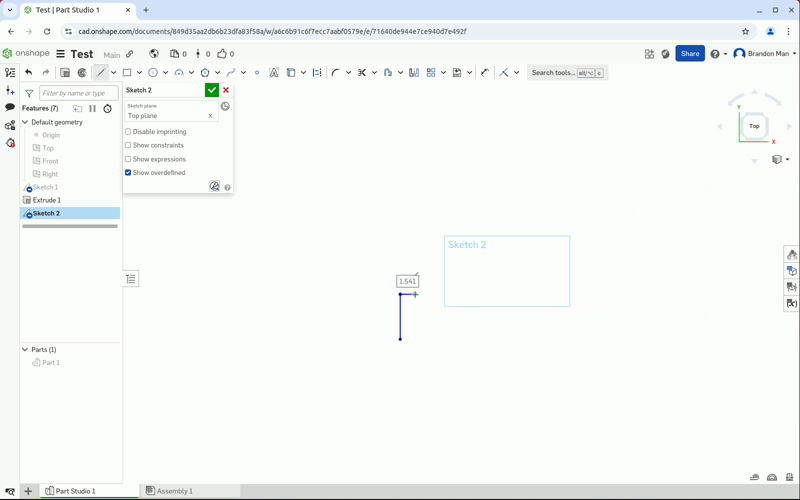
scroll(-6)
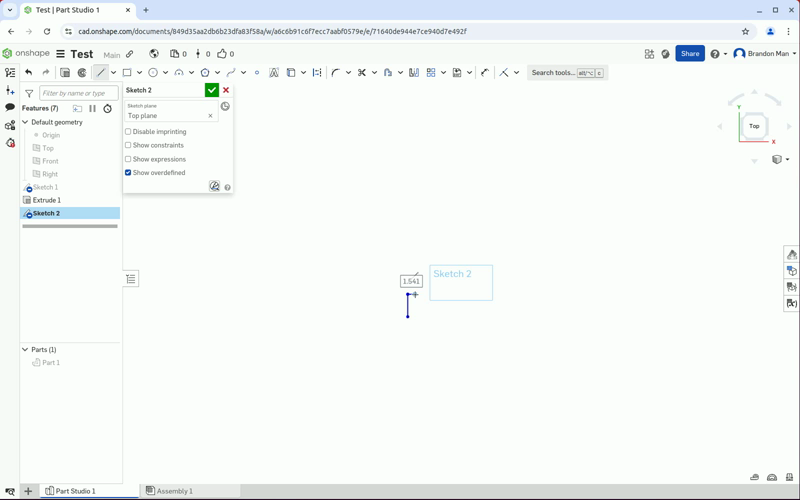
key_up(shift)
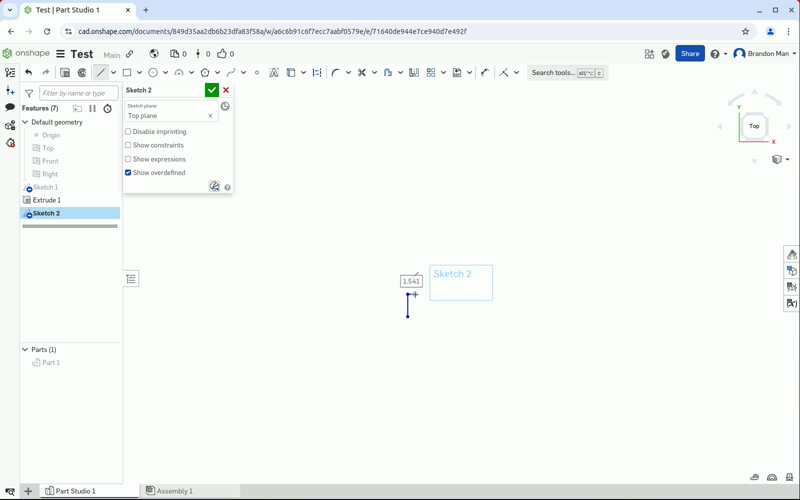
key_down(shift)
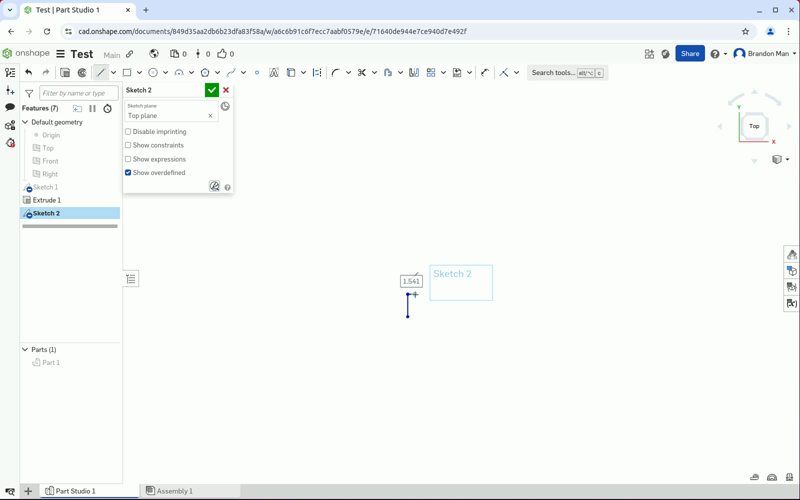
mouse_move(445, 294)
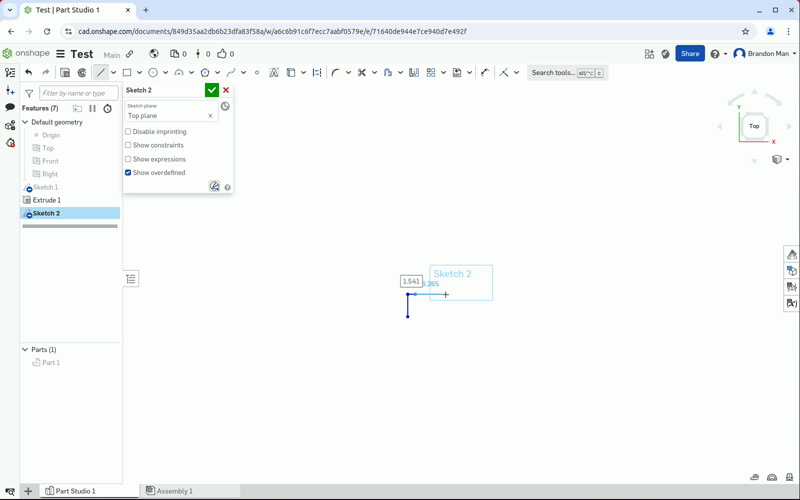
mouse_move(415, 322)
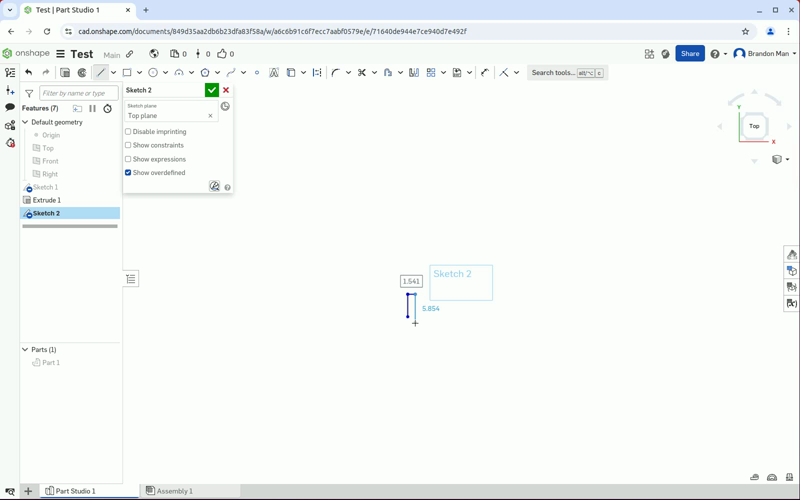
click(415, 322)
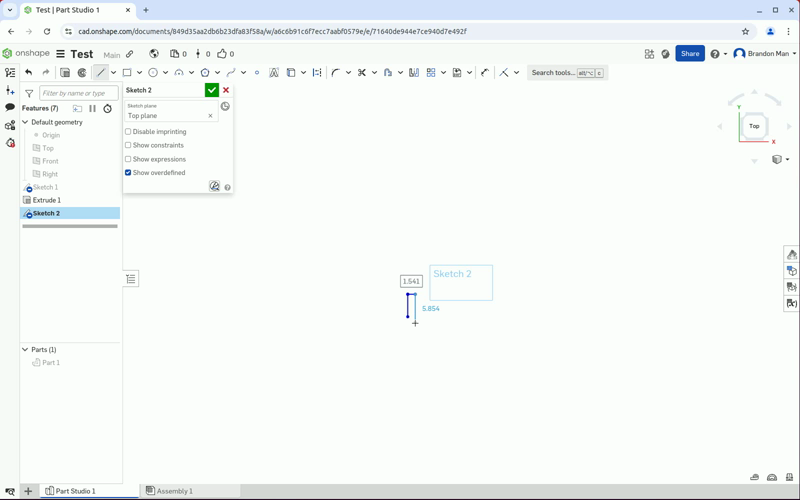
key_up(shift)
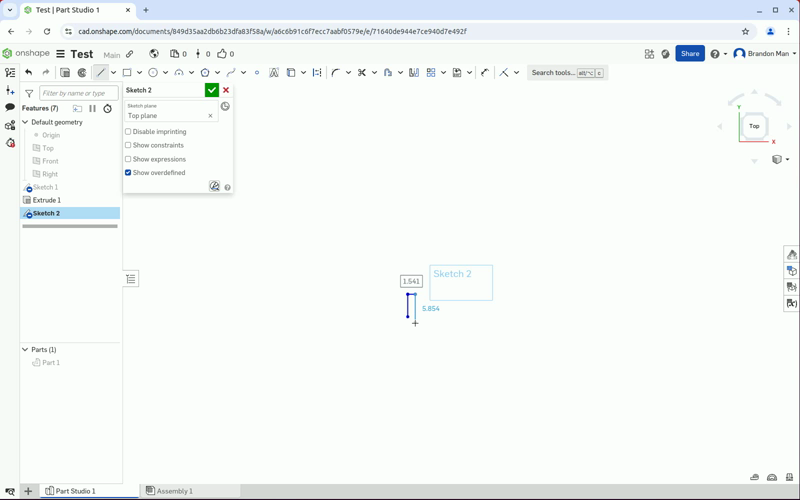
key(esc)
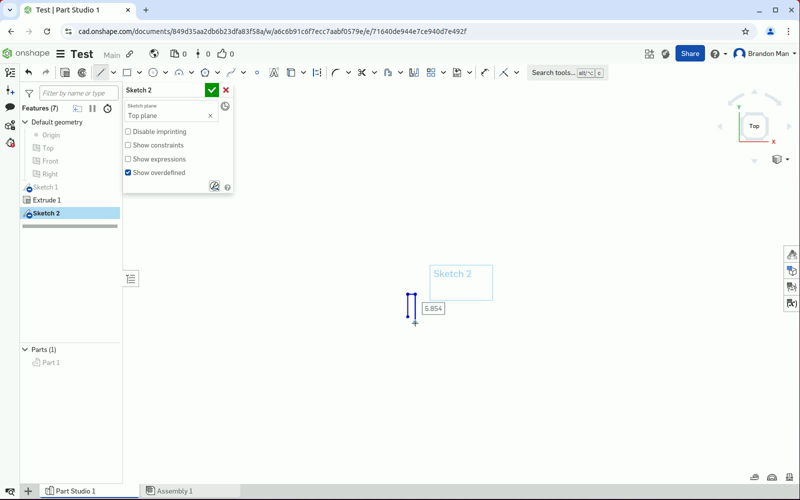
key(a)
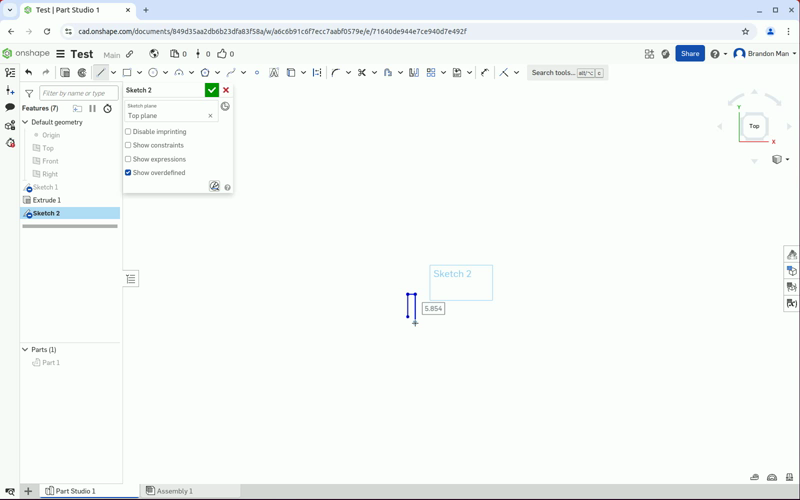
mouse_move(415, 322)
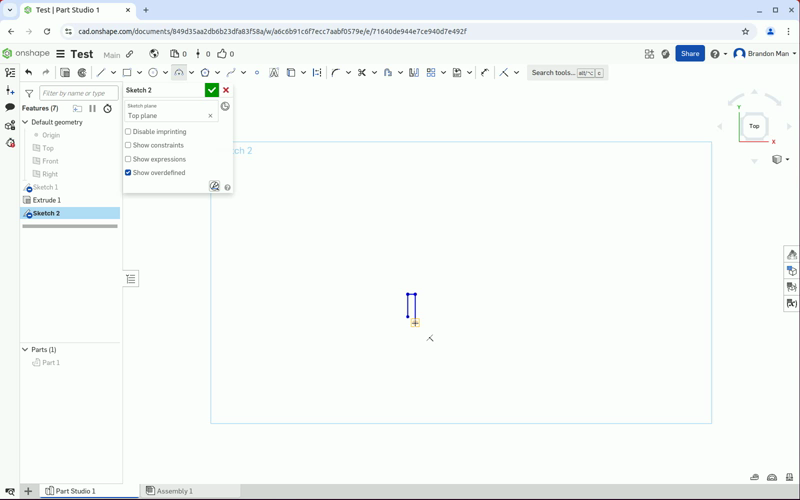
click(415, 322)
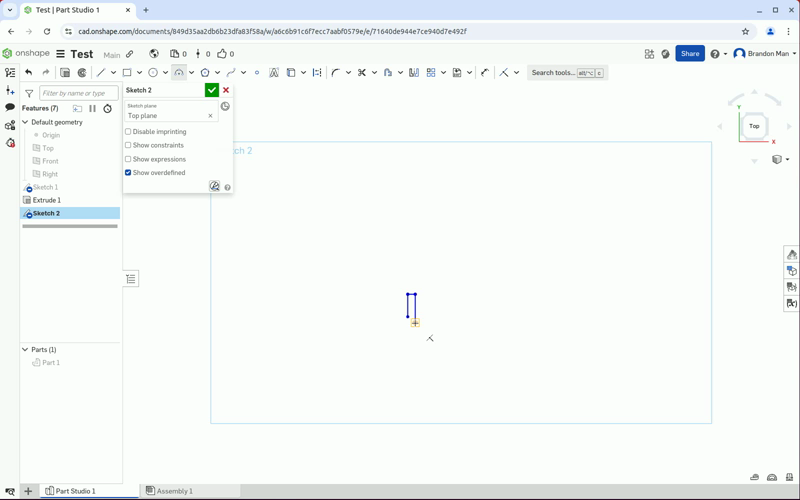
key_down(shift)
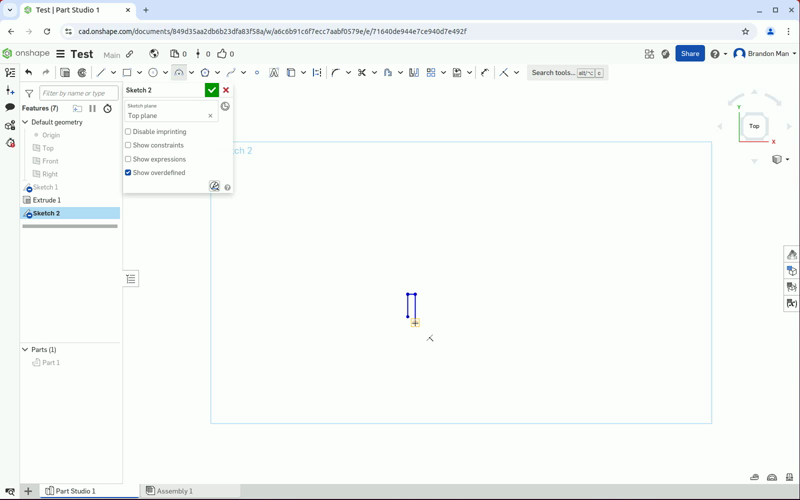
mouse_move(431, 338)
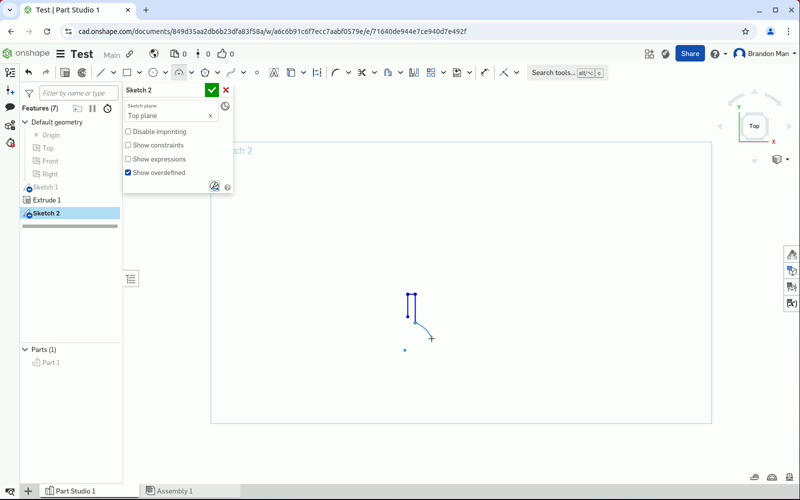
click(431, 338)
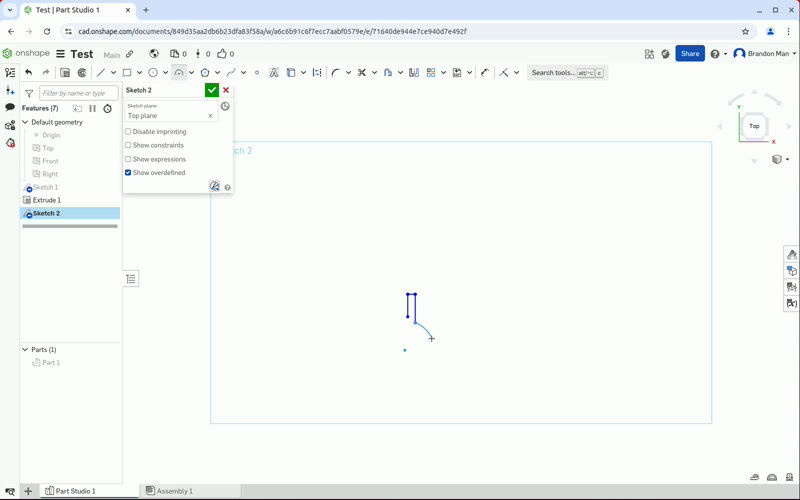
mouse_move(404, 350)
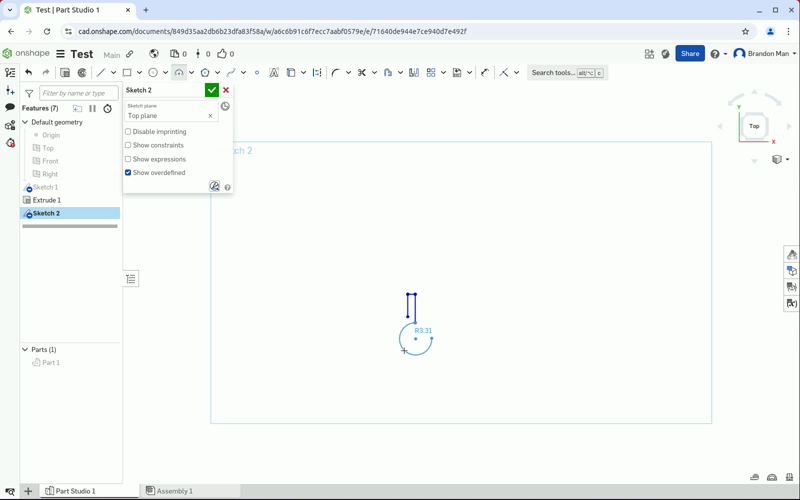
click(404, 350)
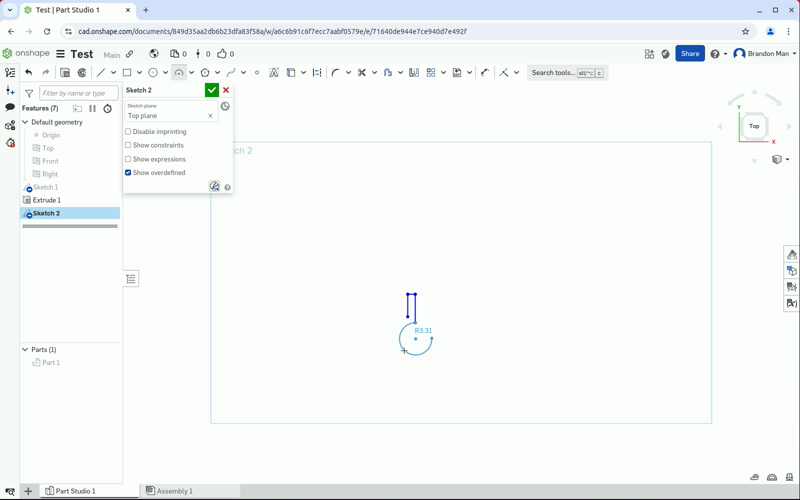
key_up(shift)
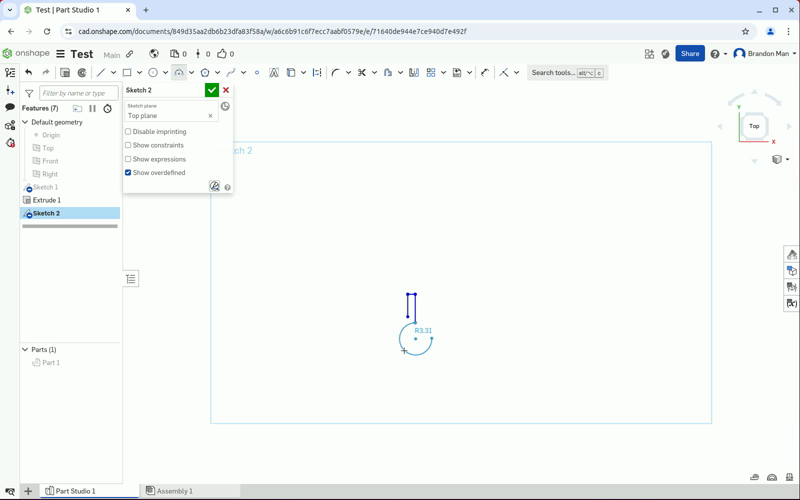
key(esc)
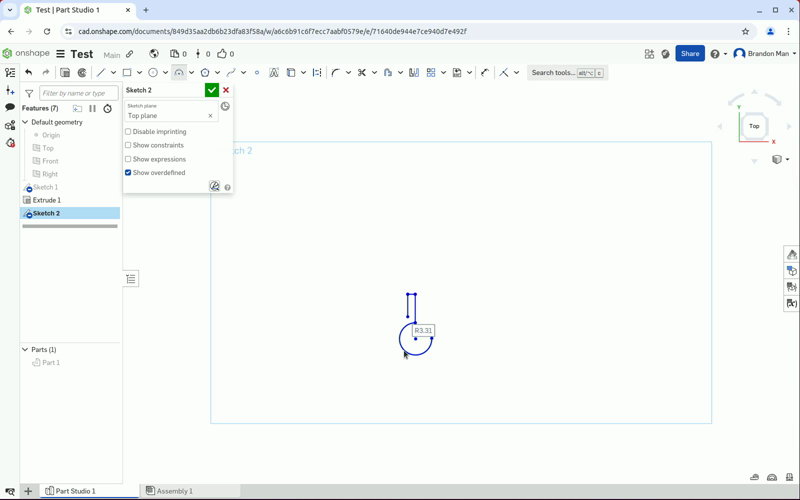
key(l)
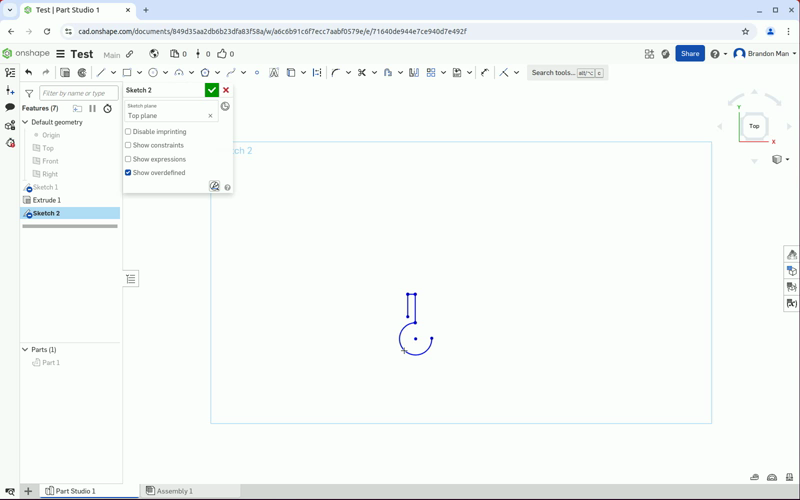
mouse_move(431, 338)
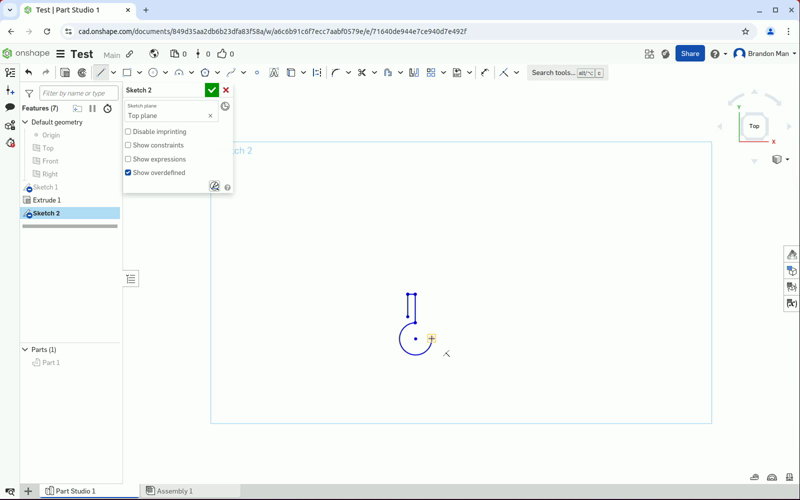
click(431, 338)
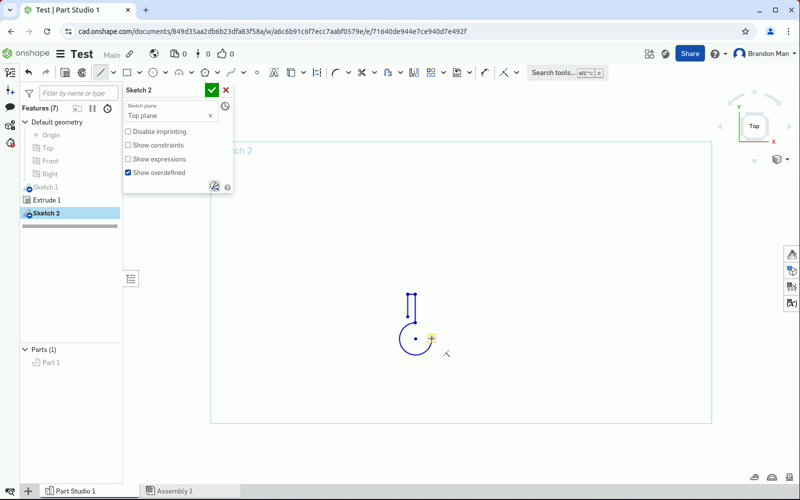
key_down(shift)
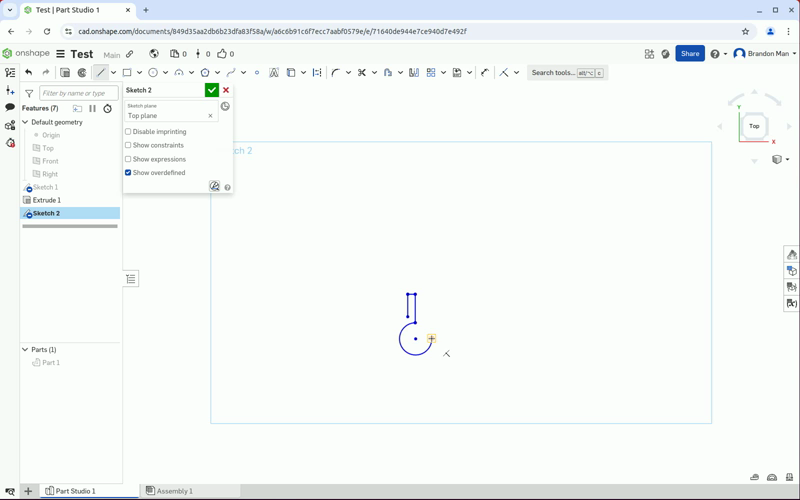
mouse_move(461, 338)
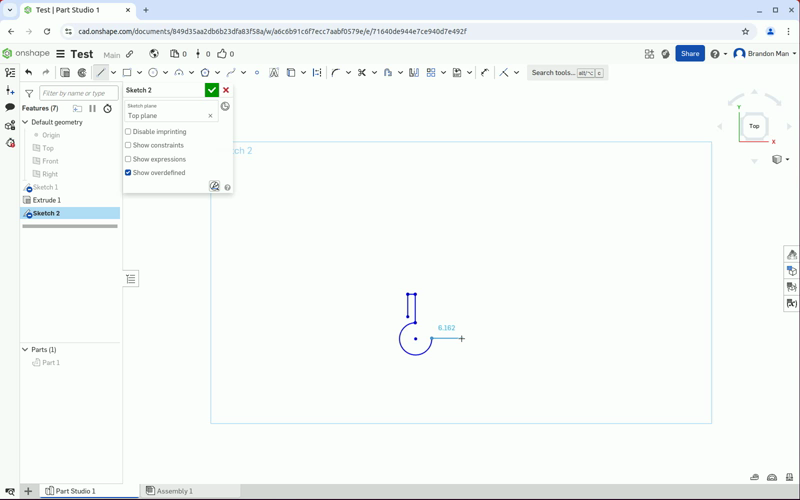
mouse_move(438, 338)
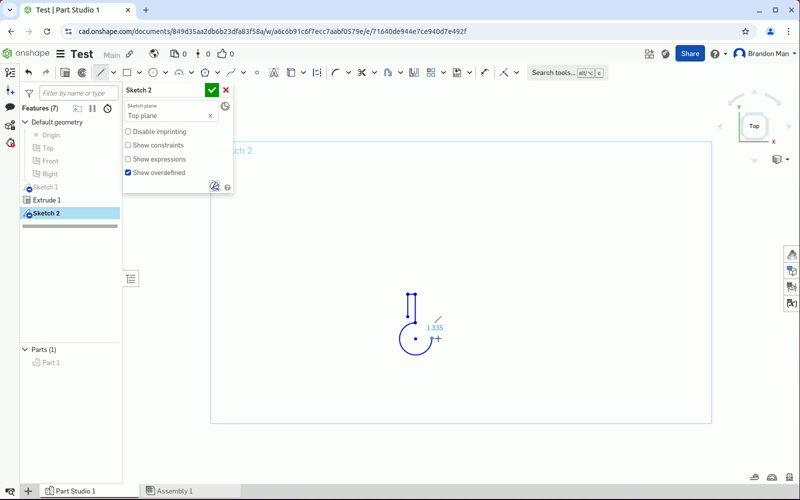
scroll(6)
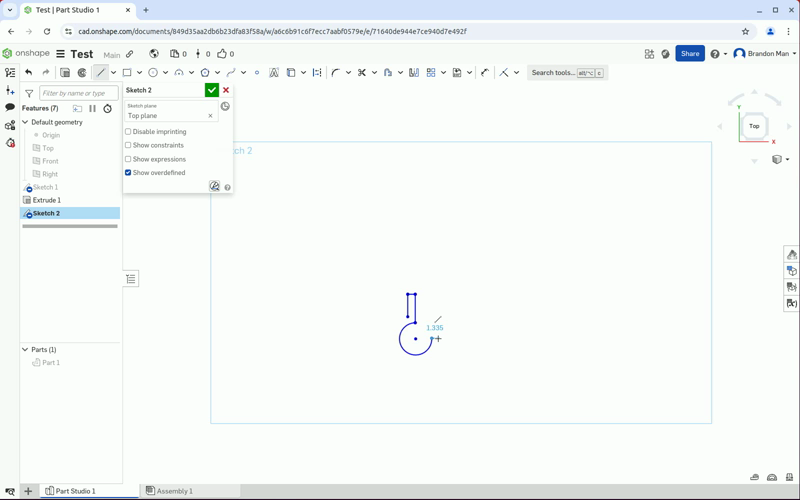
scroll(6)
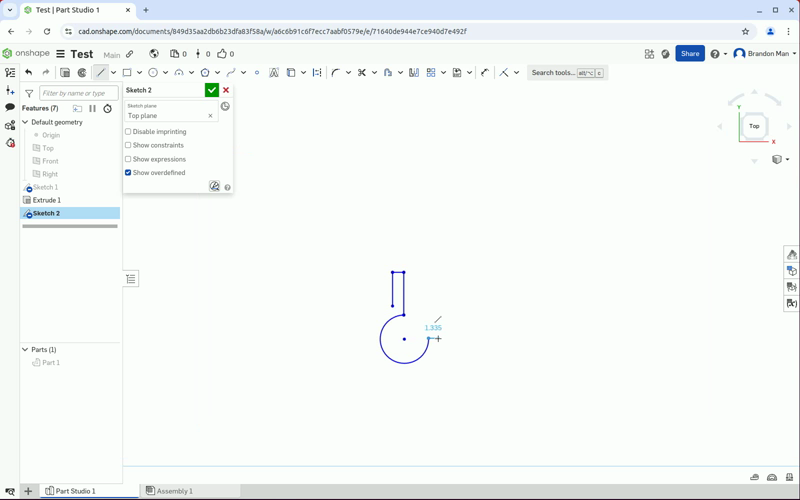
scroll(6)
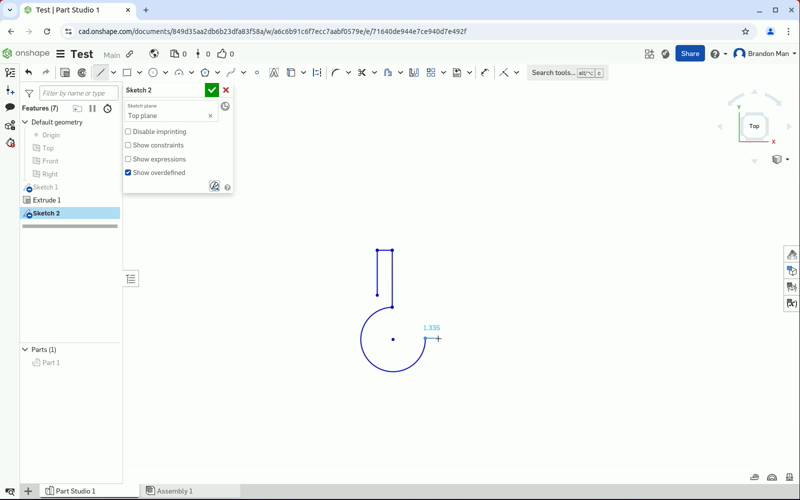
scroll(6)
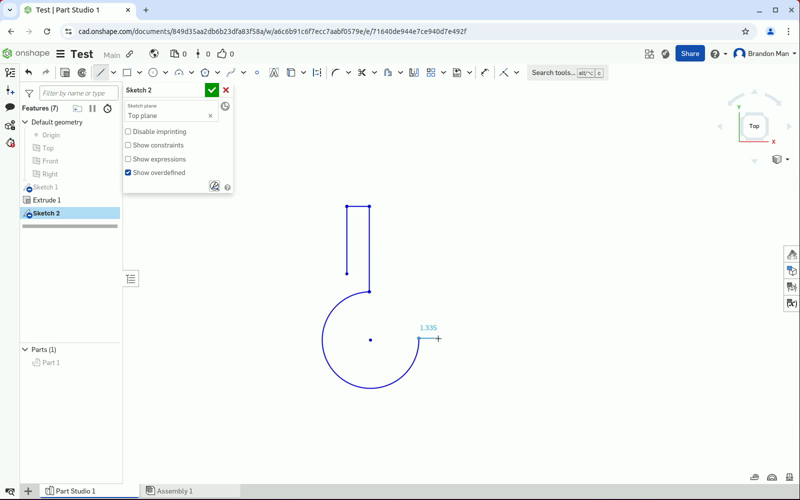
scroll(6)
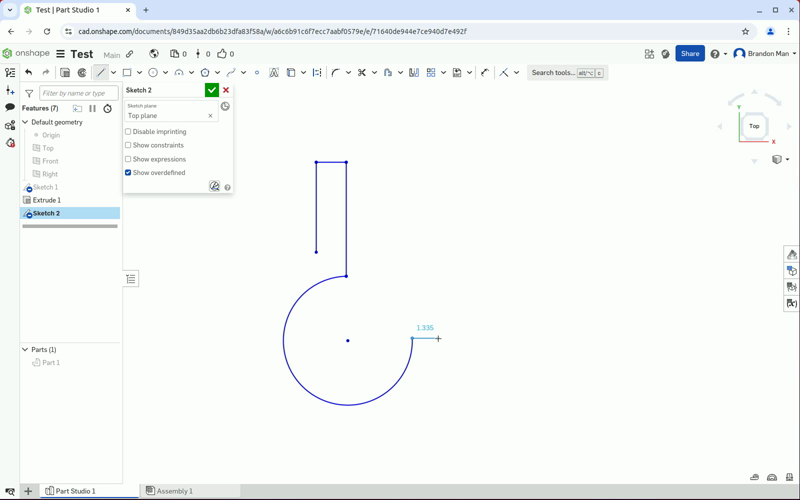
scroll(6)
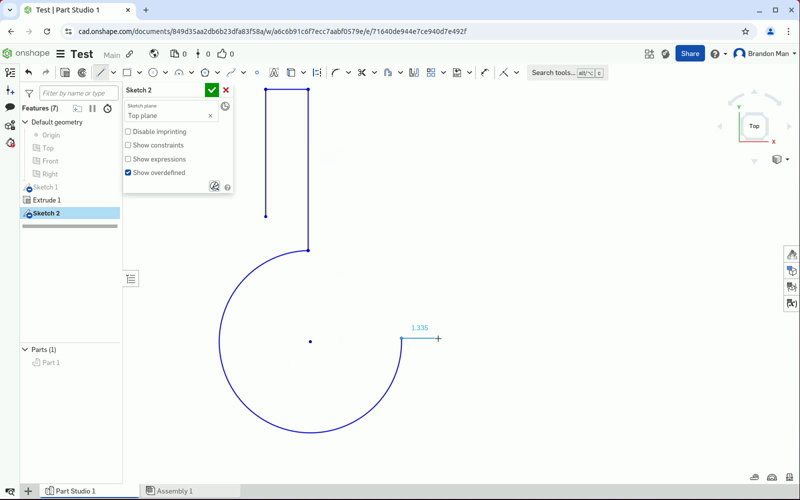
scroll(6)
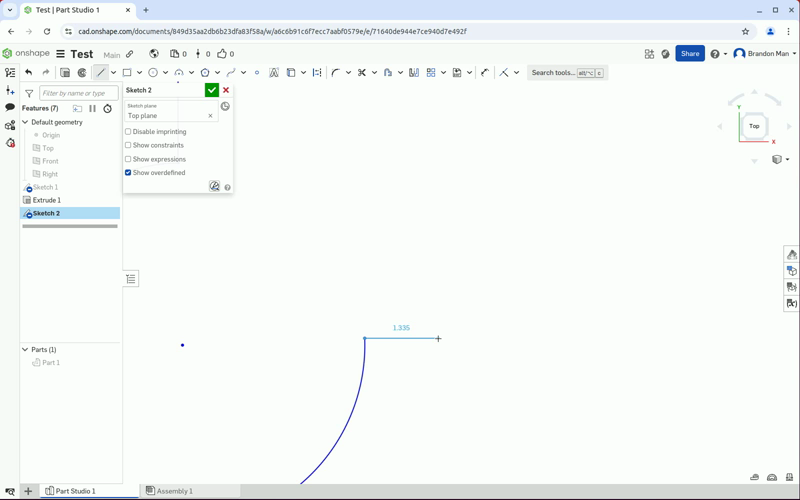
click(438, 338)
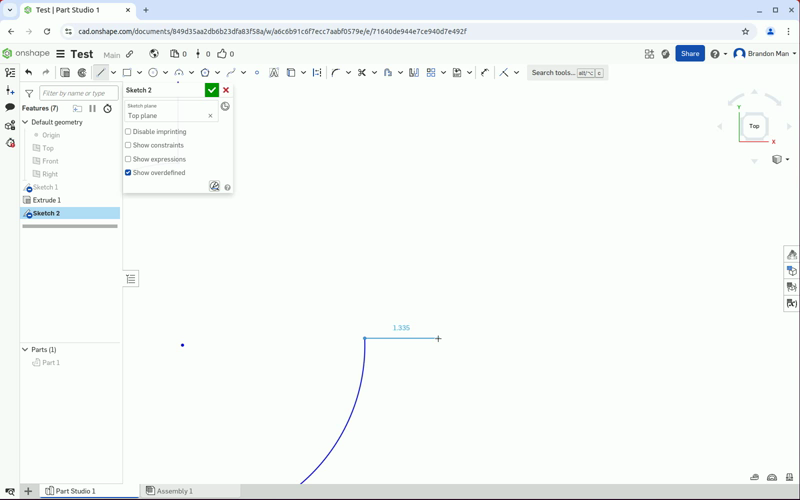
scroll(-6)
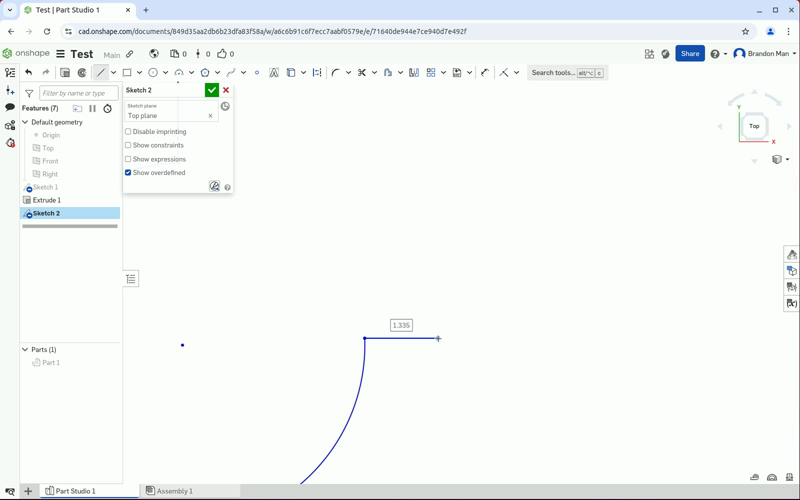
scroll(-6)
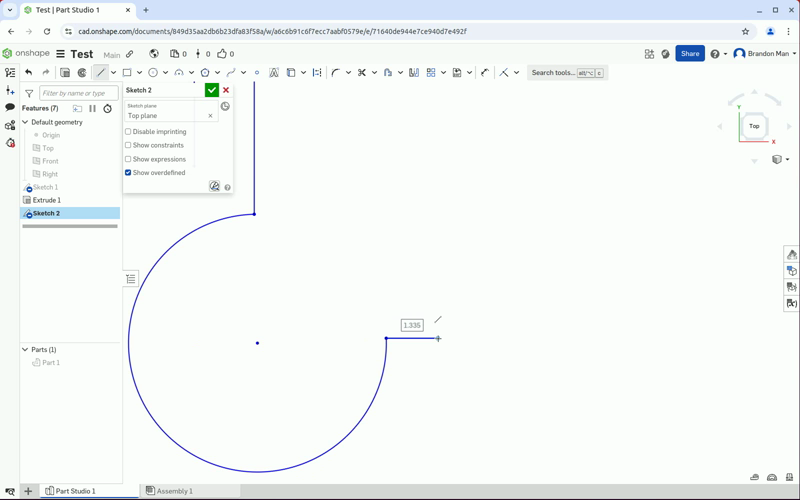
scroll(-6)
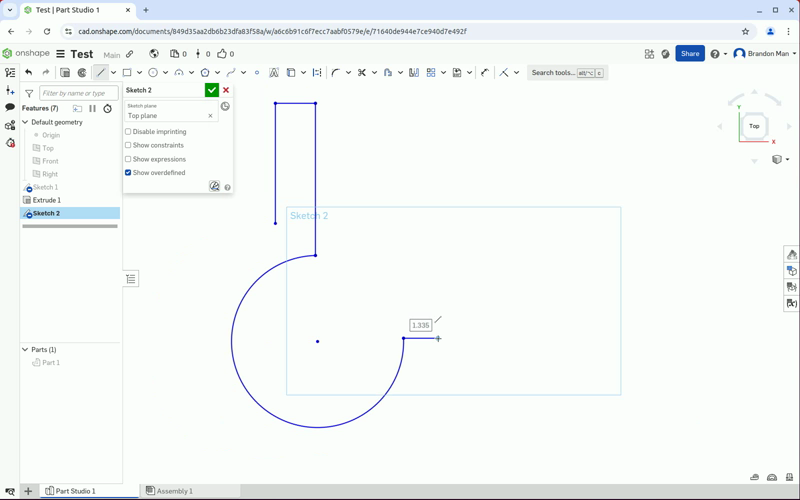
scroll(-6)
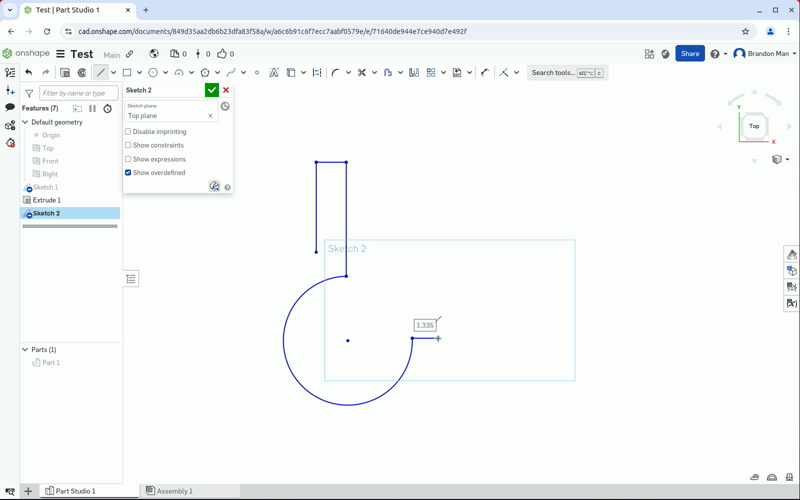
scroll(-6)
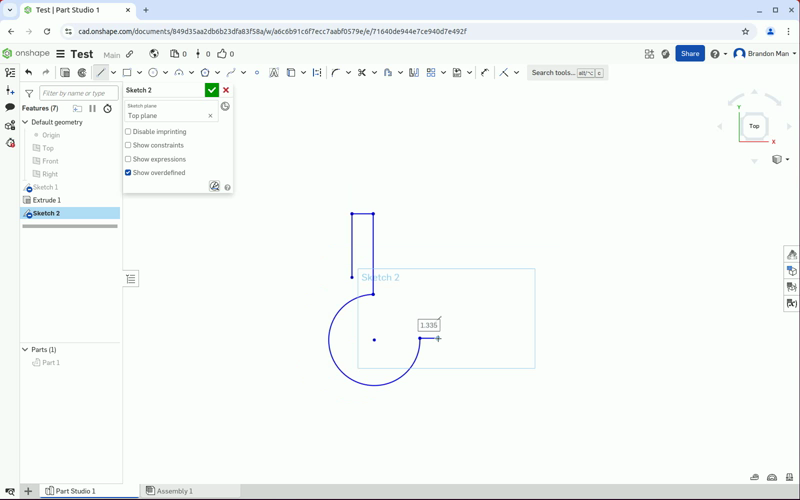
scroll(-6)
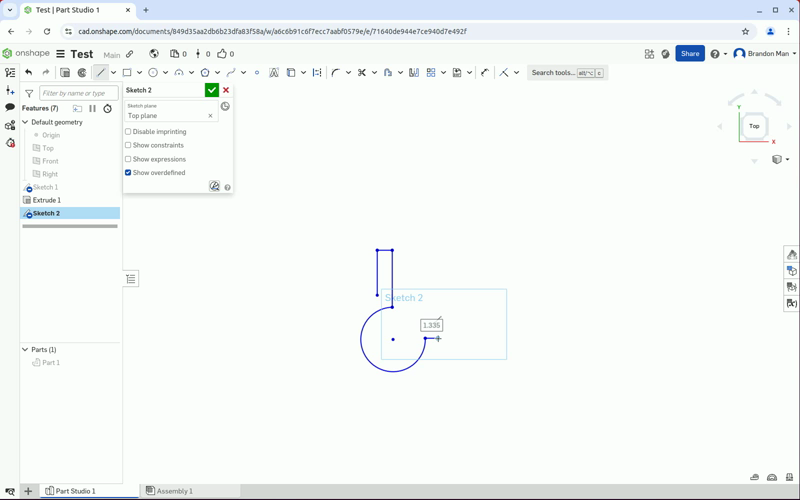
scroll(-6)
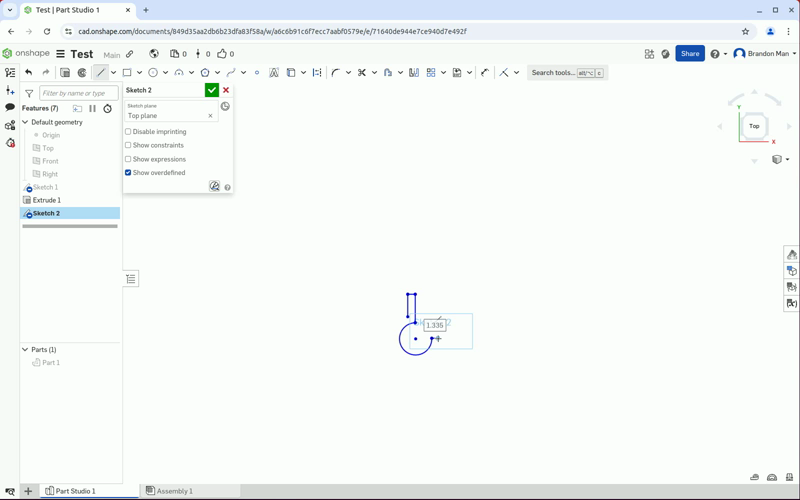
key_up(shift)
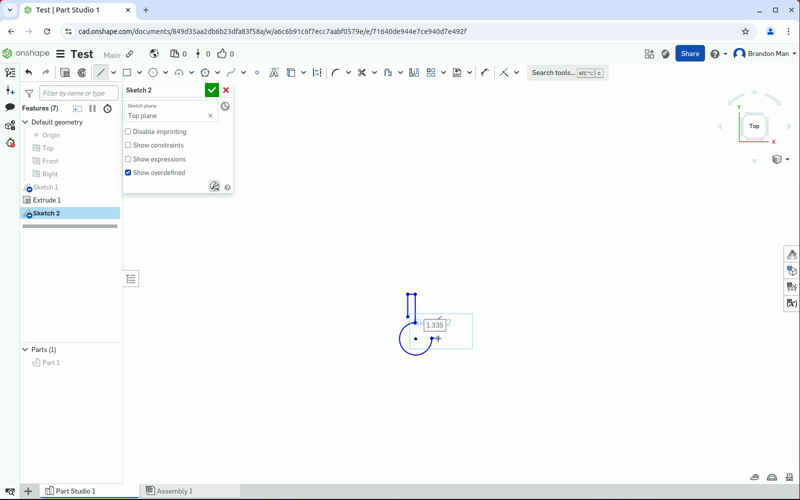
key(esc)
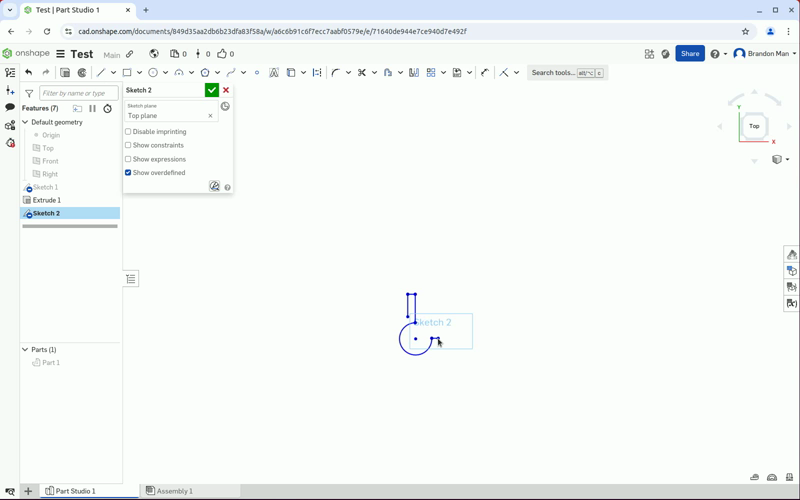
key(a)
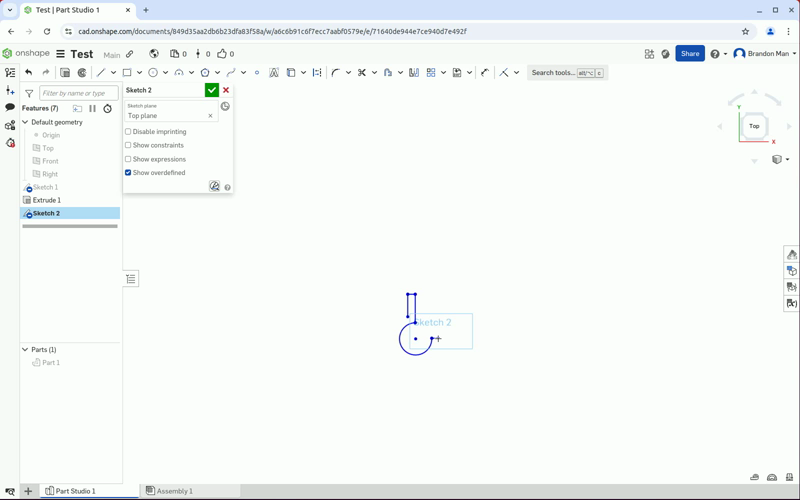
mouse_move(438, 338)
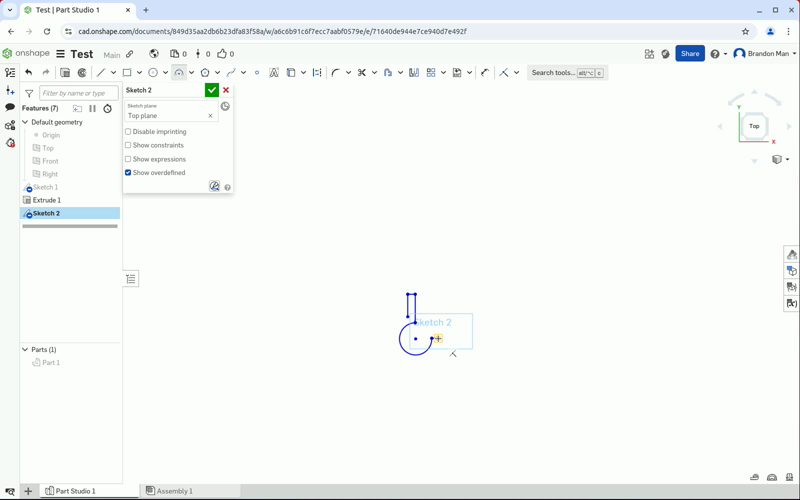
click(438, 338)
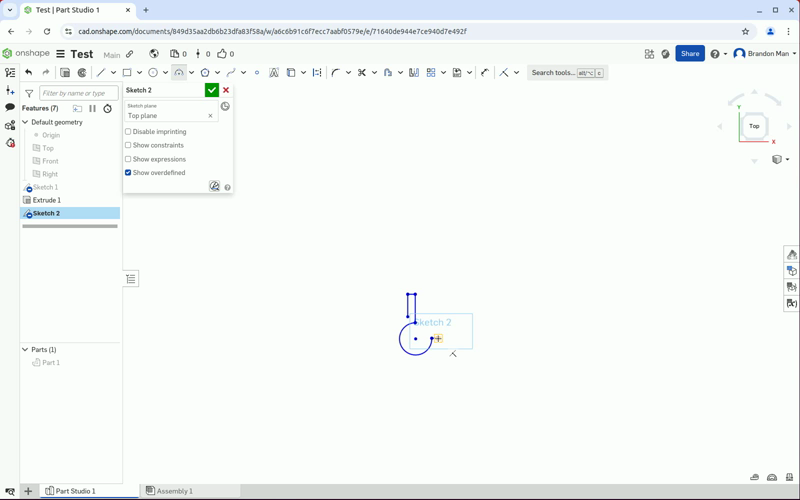
mouse_move(407, 316)
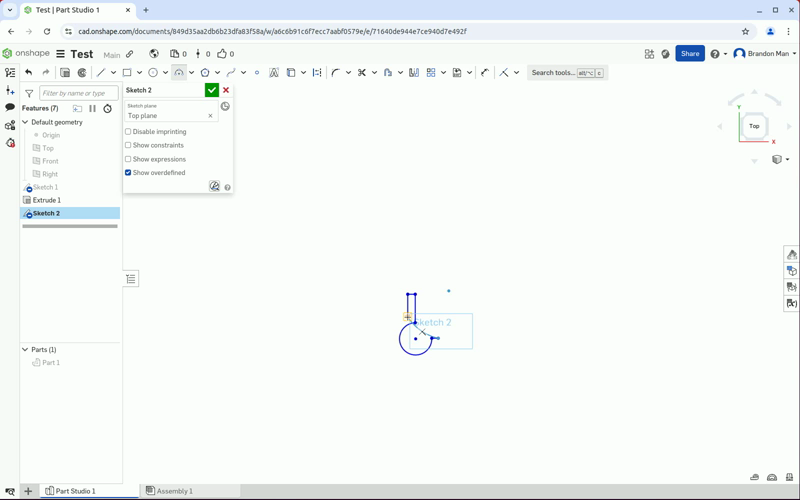
click(407, 316)
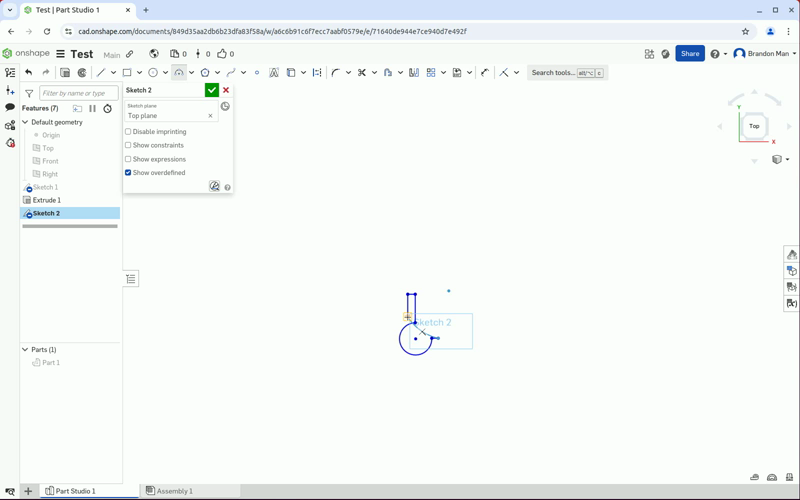
key_down(shift)
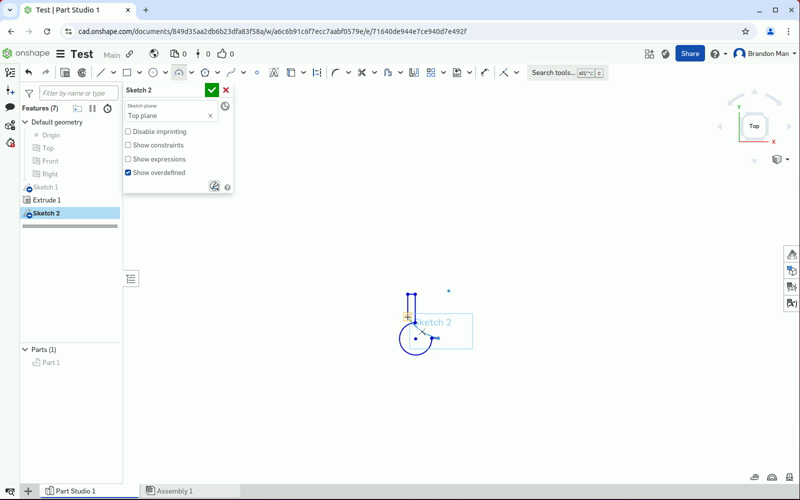
mouse_move(402, 356)
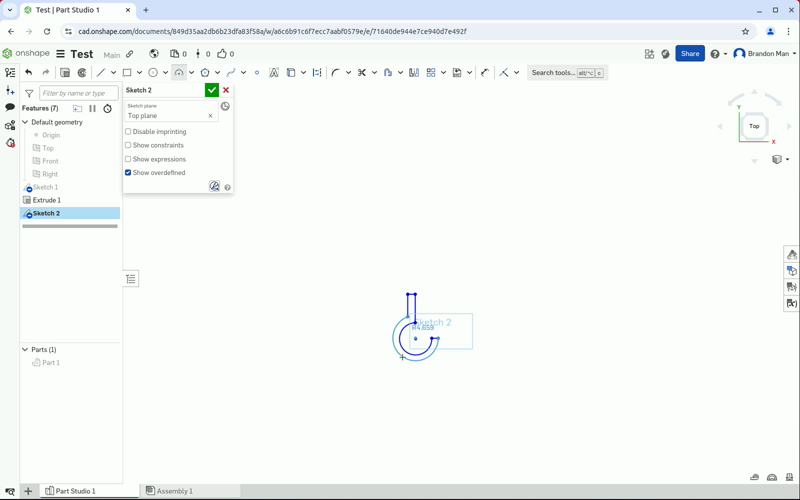
click(402, 356)
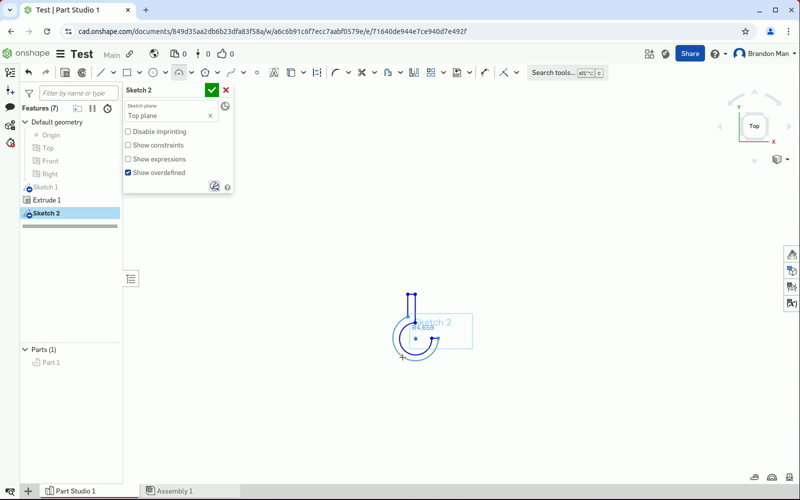
key_up(shift)
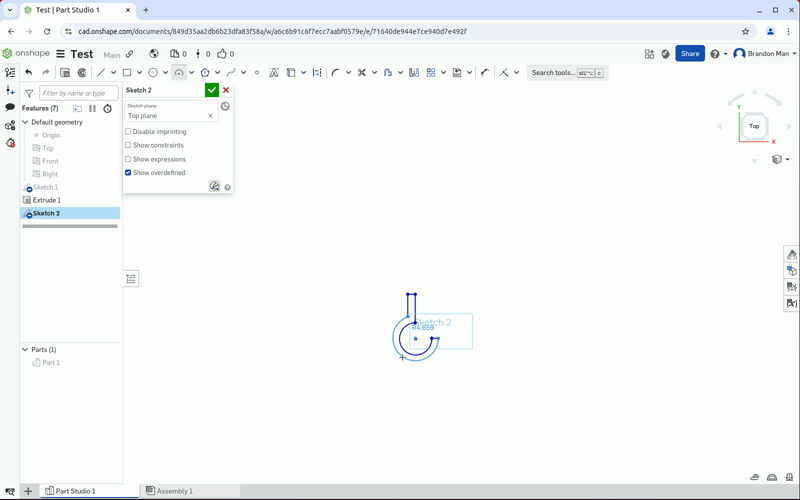
key(esc)
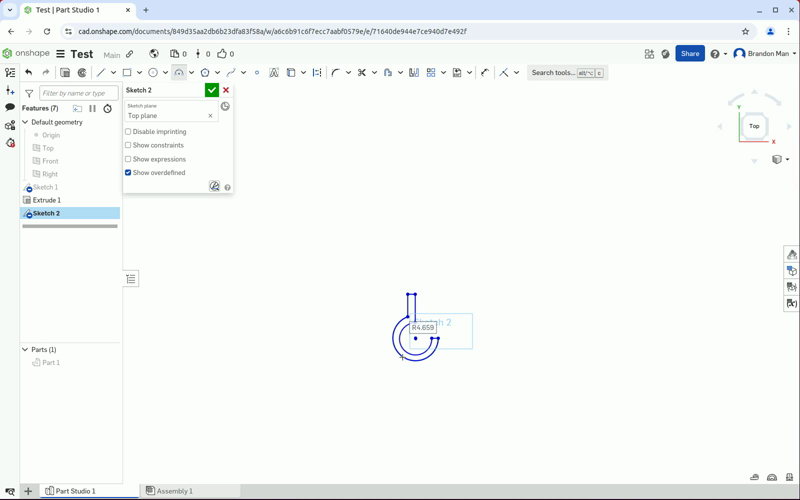
mouse_move(396, 336)
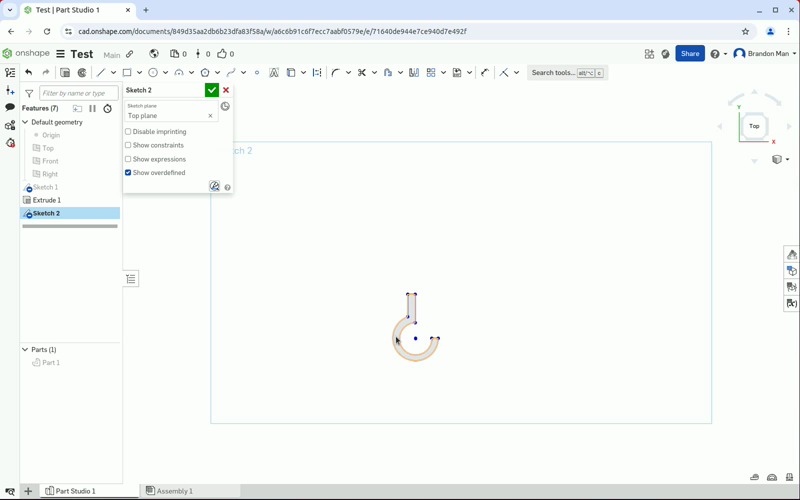
scroll(6)
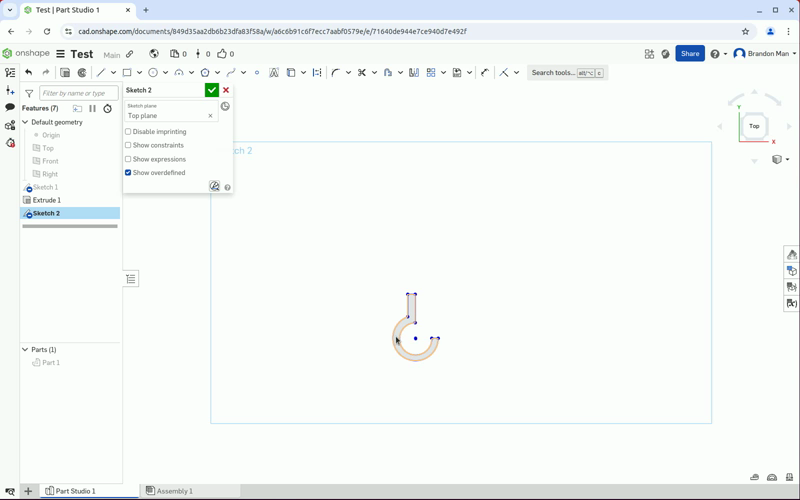
scroll(6)
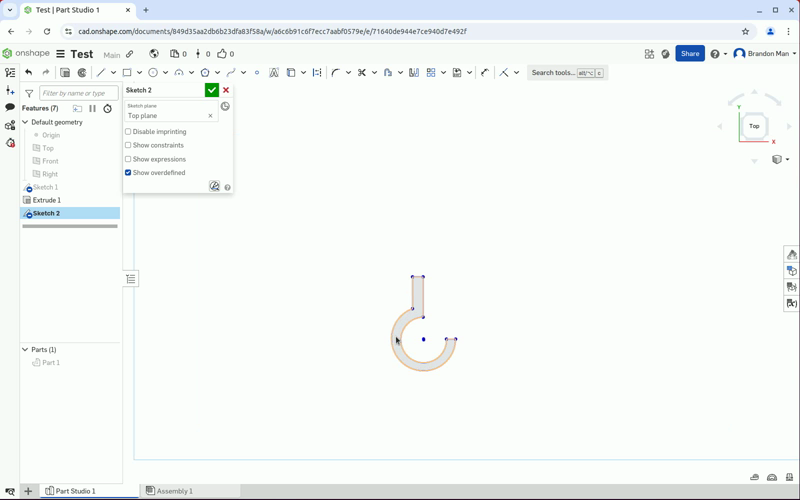
scroll(6)
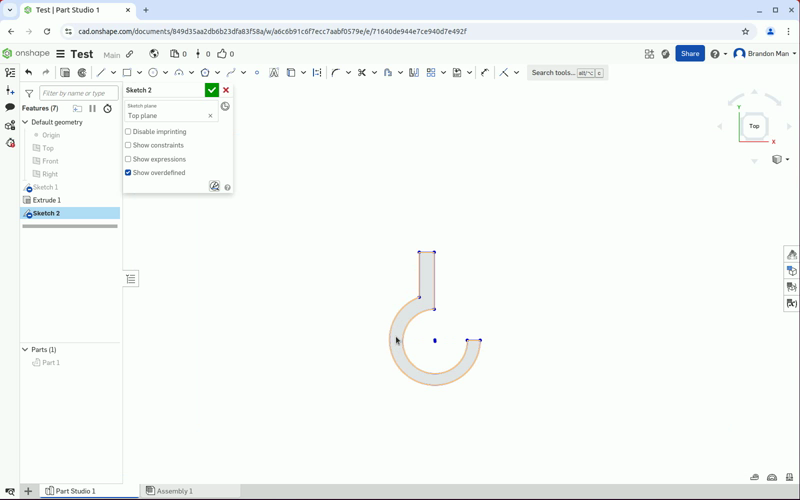
scroll(6)
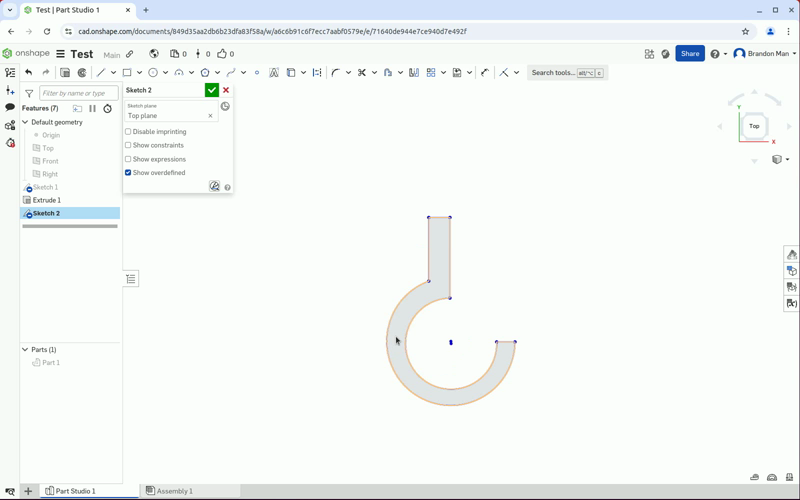
scroll(6)
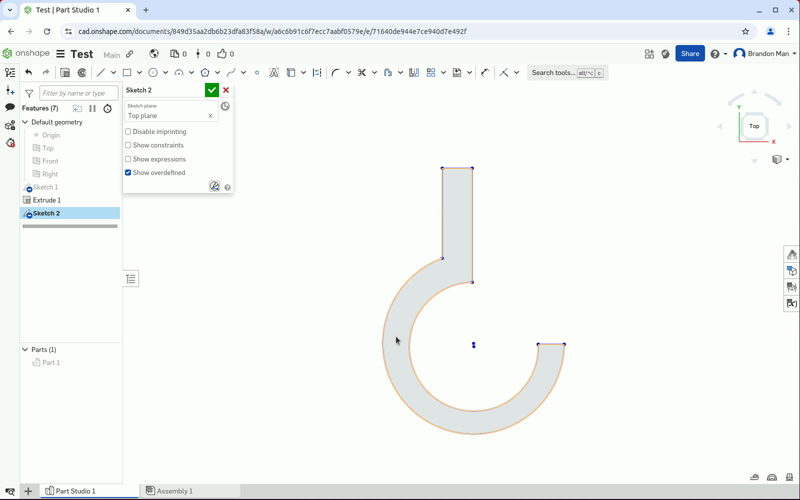
scroll(6)
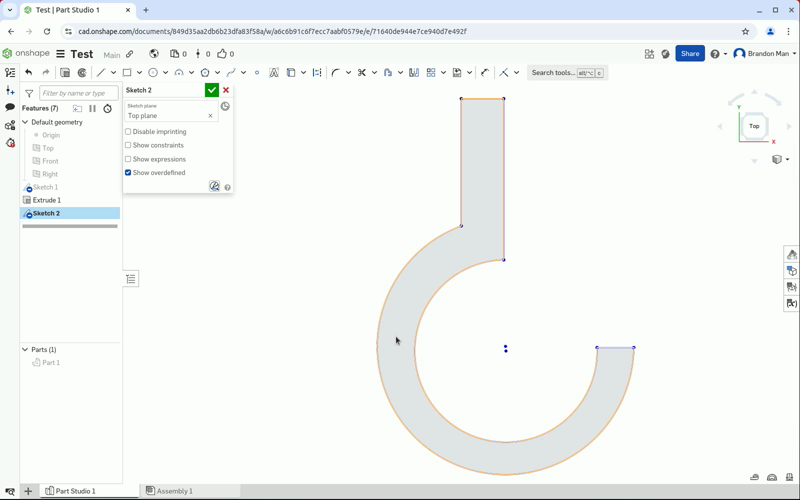
scroll(6)
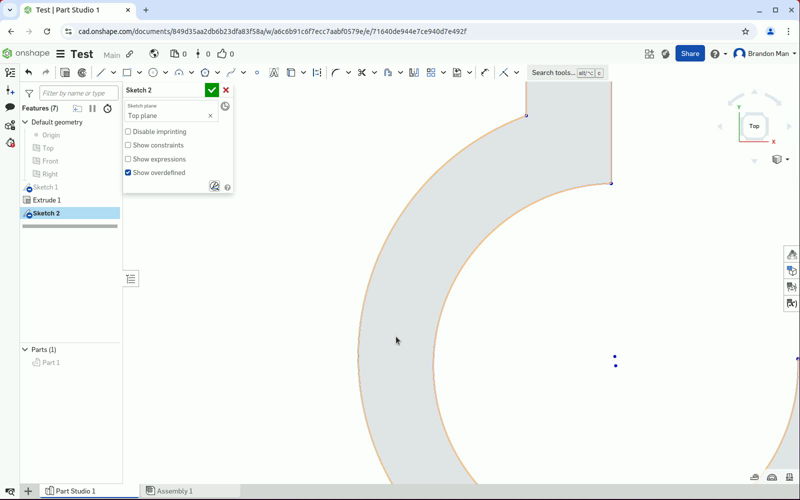
click(396, 336)
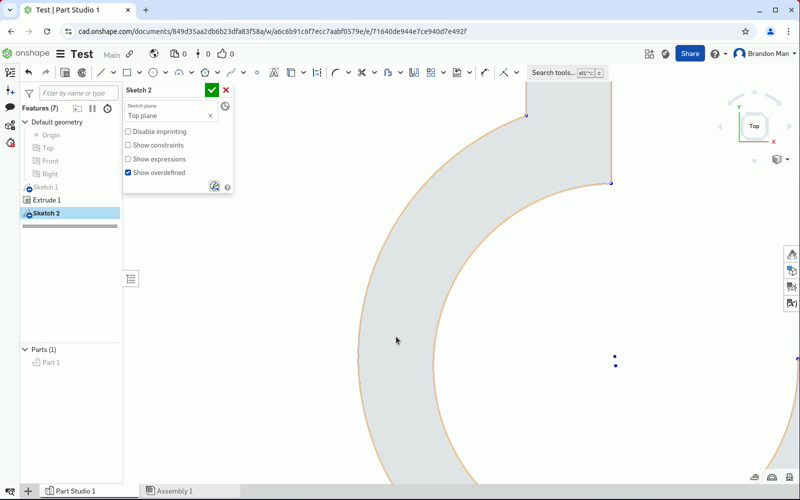
scroll(-6)
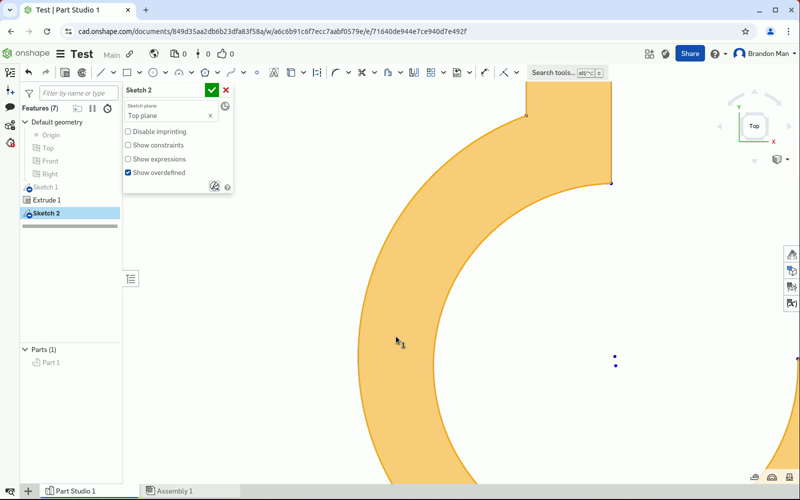
scroll(-6)
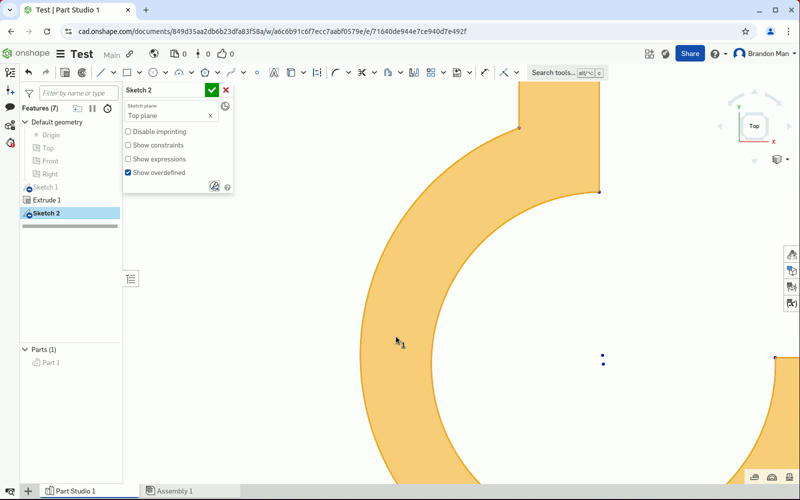
scroll(-6)
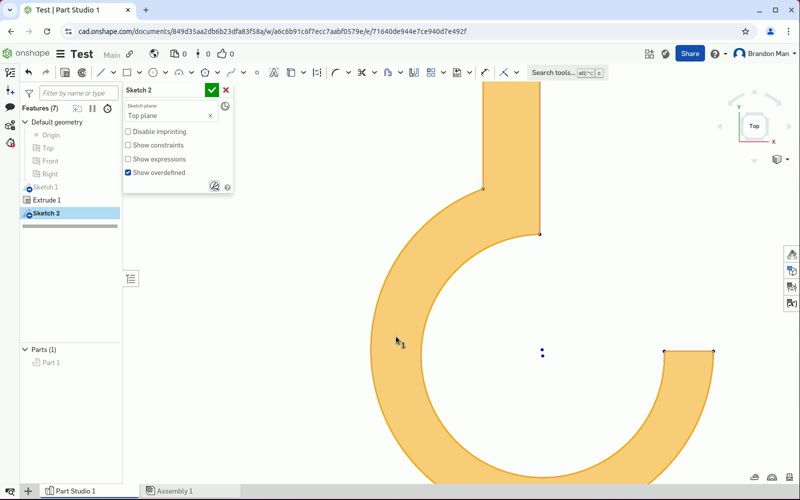
scroll(-6)
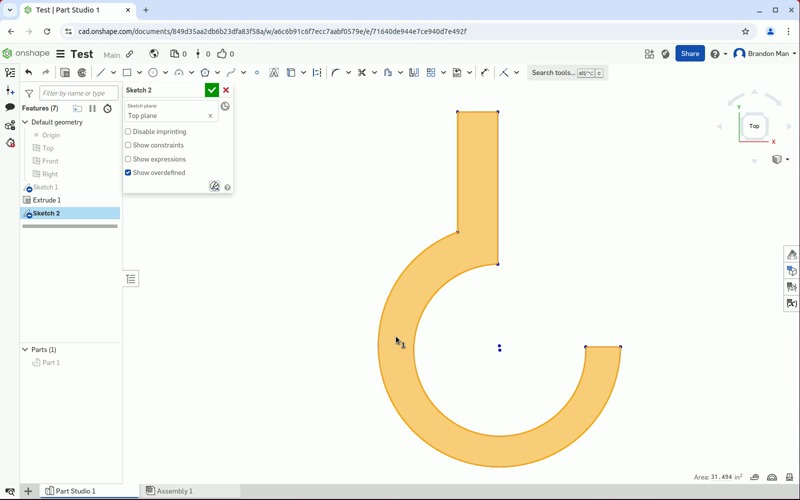
scroll(-6)
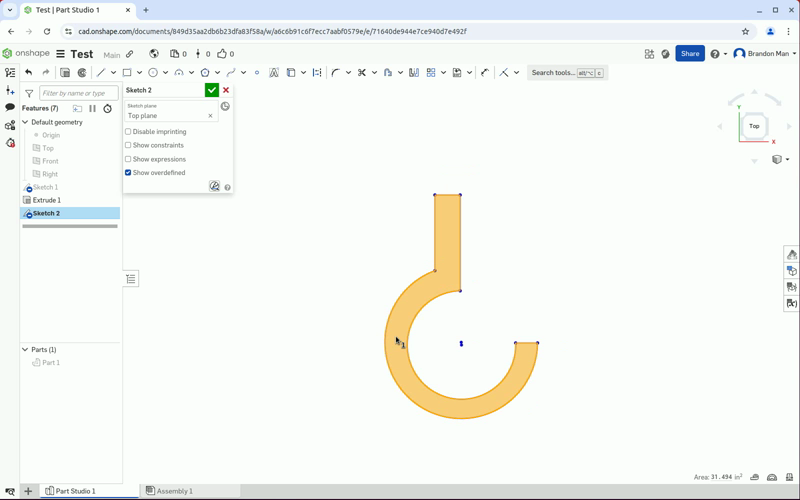
scroll(-6)
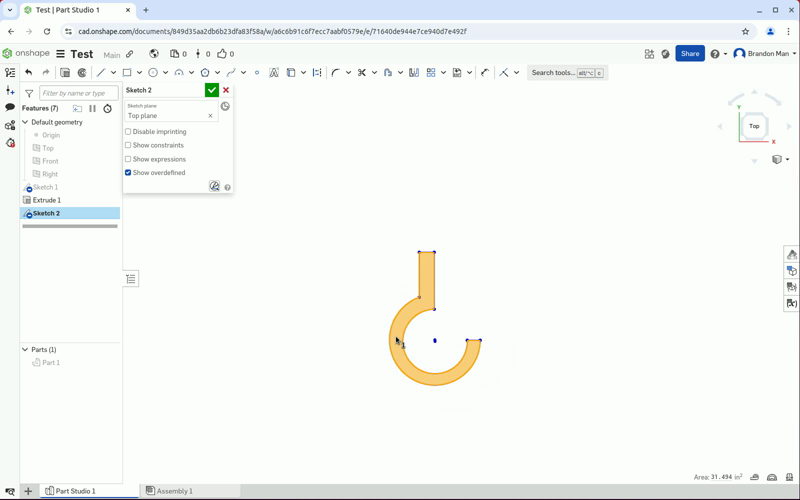
scroll(-6)
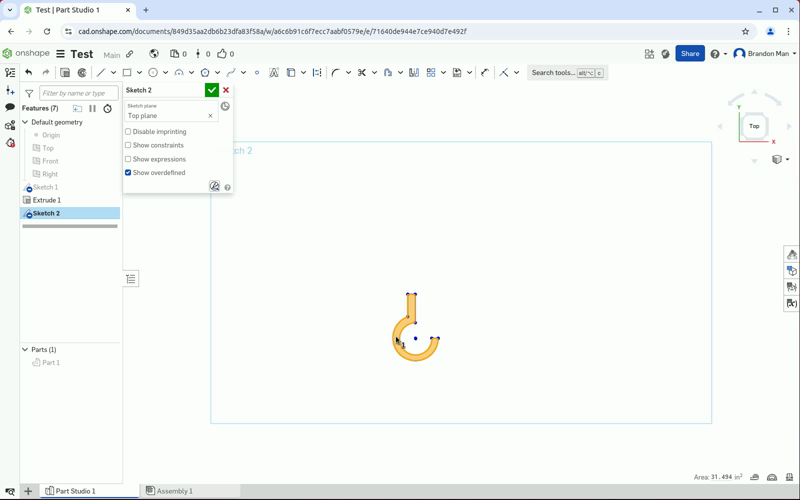
mouse_move(73, 352)
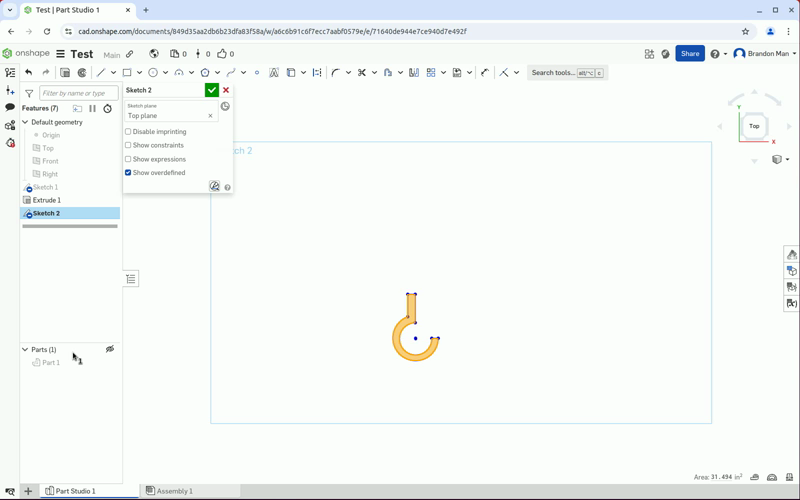
key(shift+y)
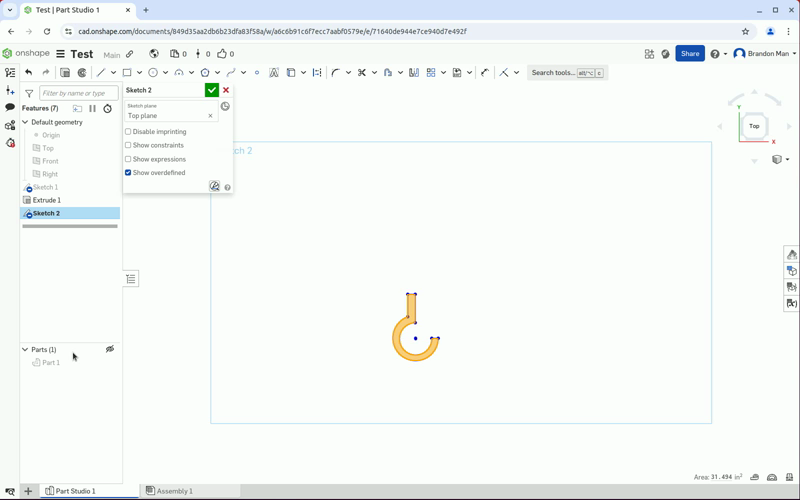
key(shift+e)
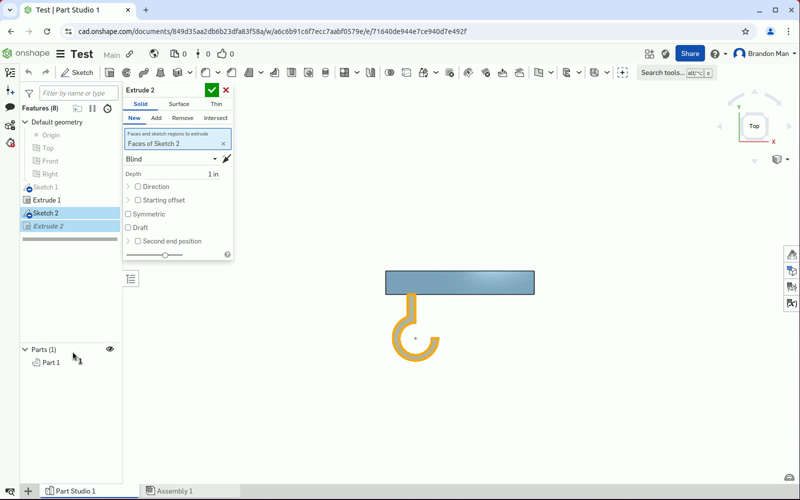
mouse_move(143, 106)
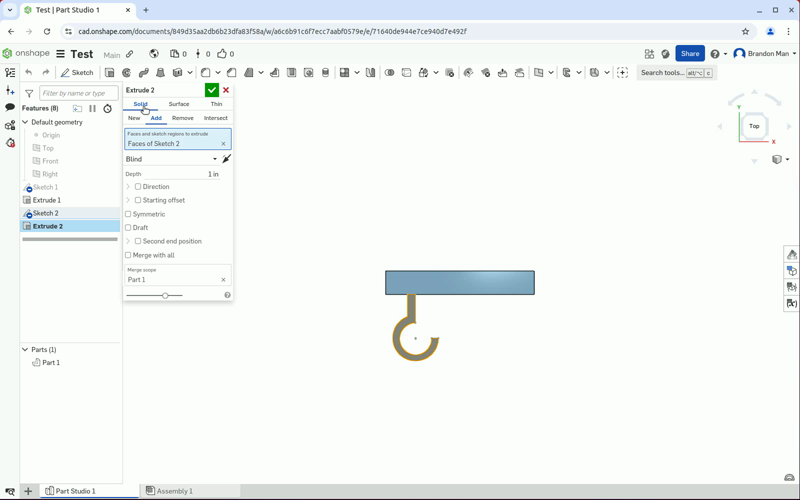
click(143, 106)
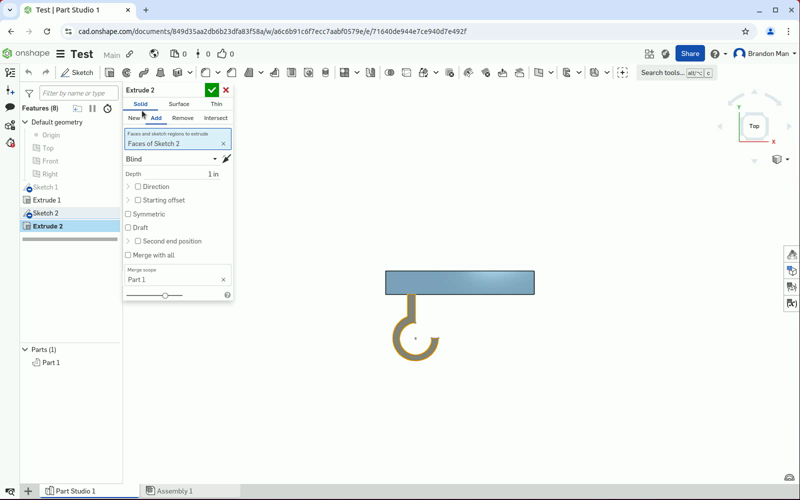
mouse_move(137, 120)
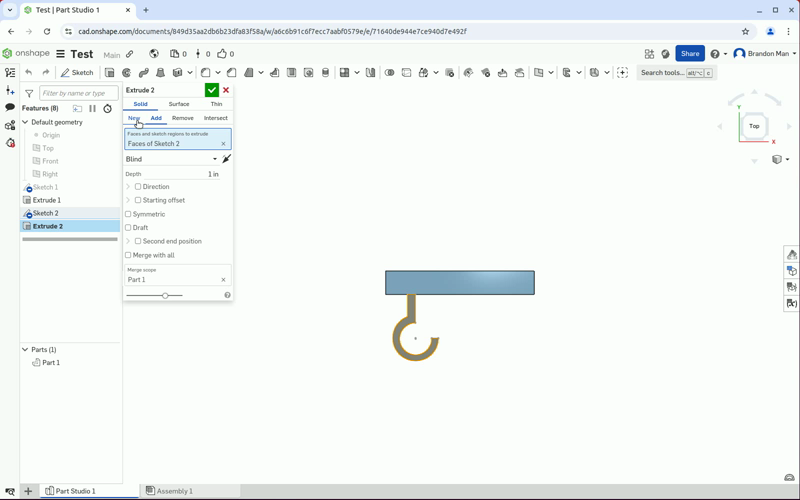
click(137, 120)
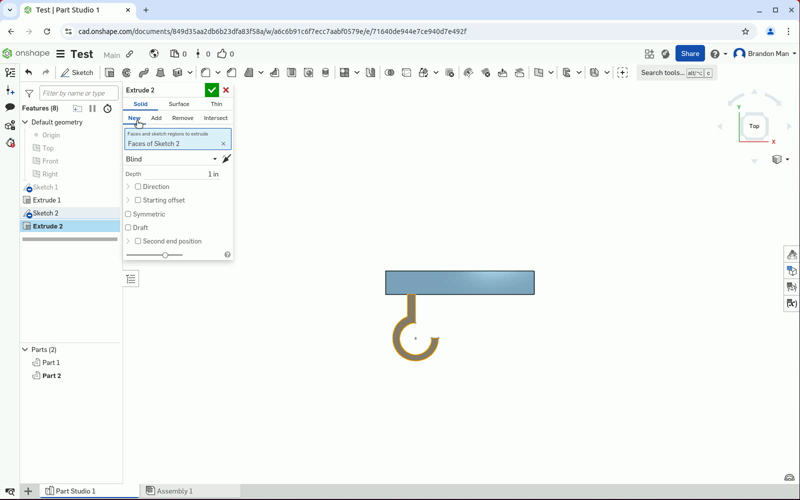
key(tab, 4)
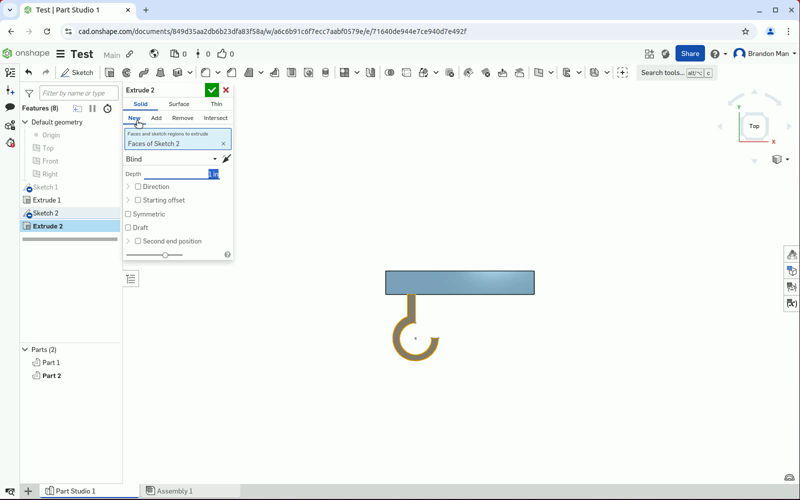
text(18.535)
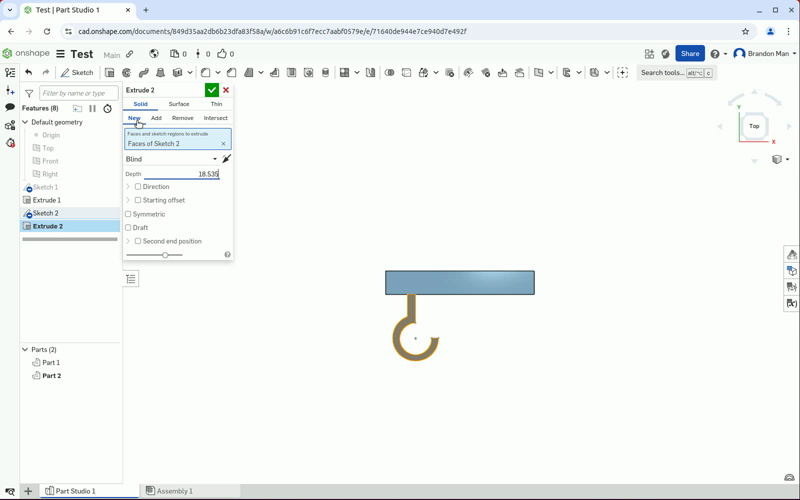
key(tab, 3)
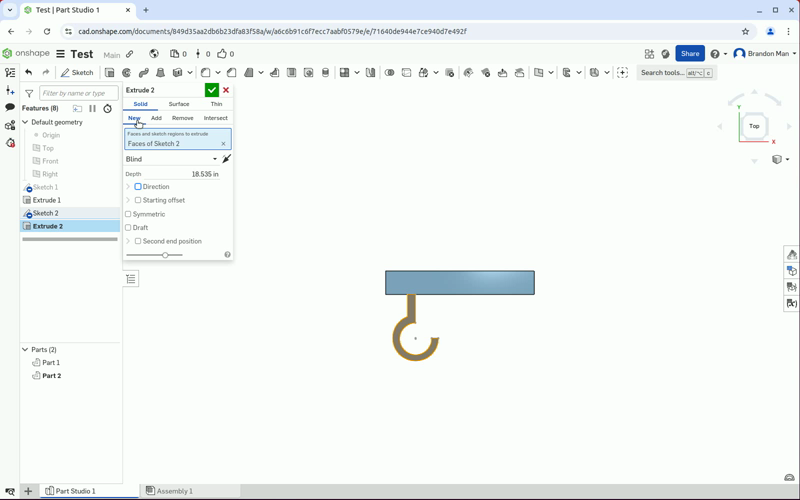
key(tab, 2)
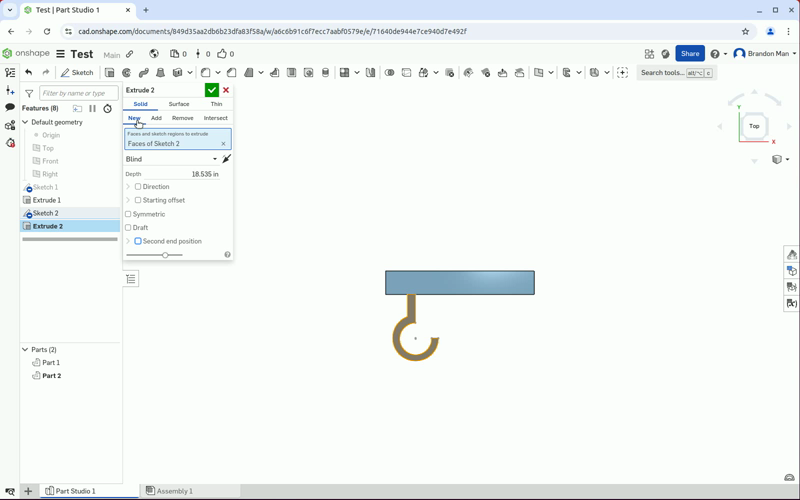
key(space)
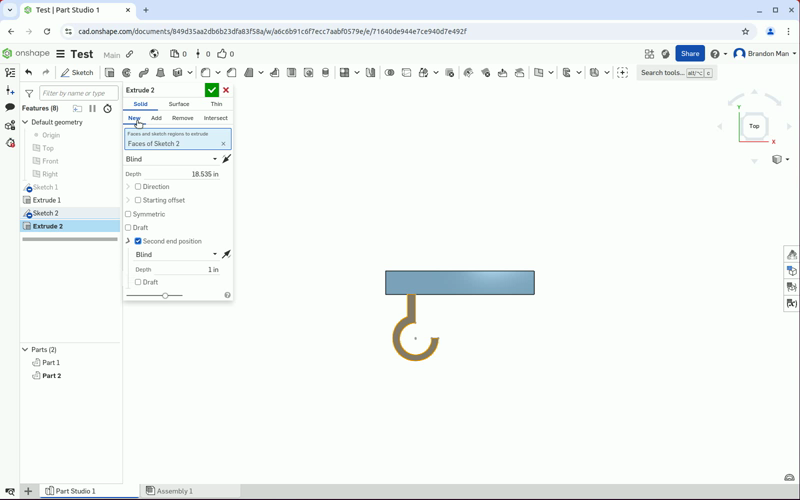
key(tab, 3)
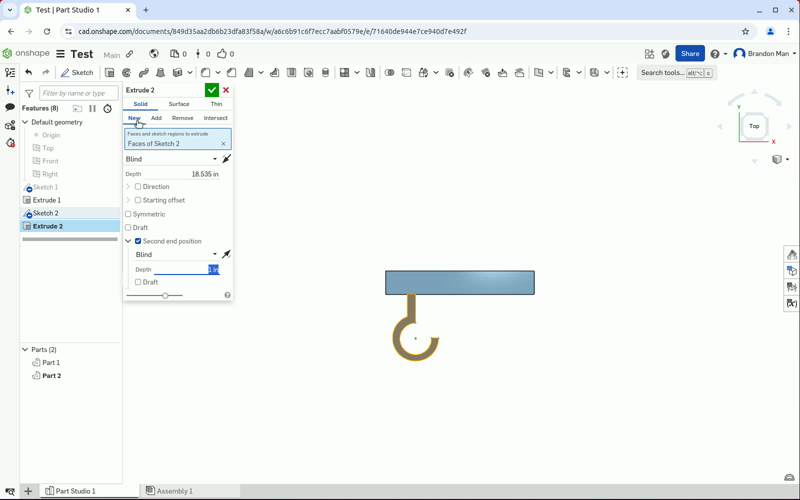
text(9.147)
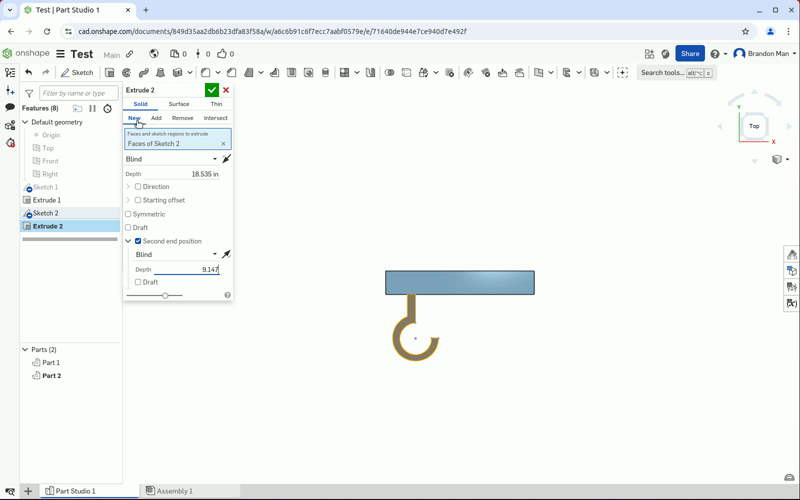
key(enter)
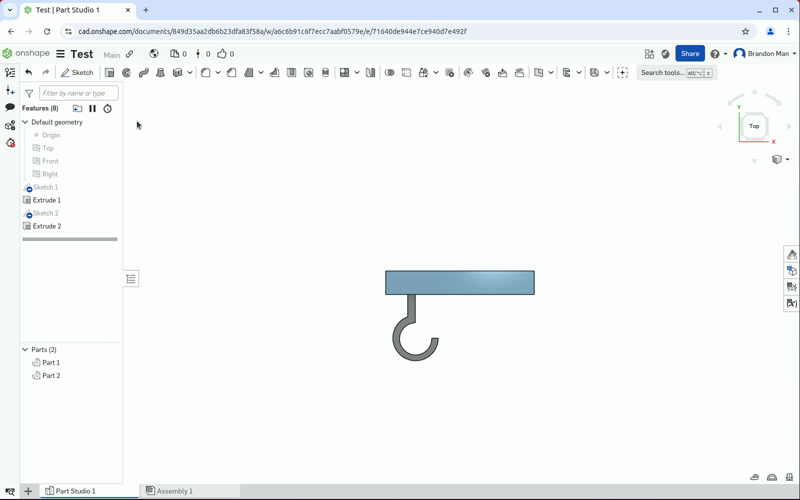
key(shift+h)
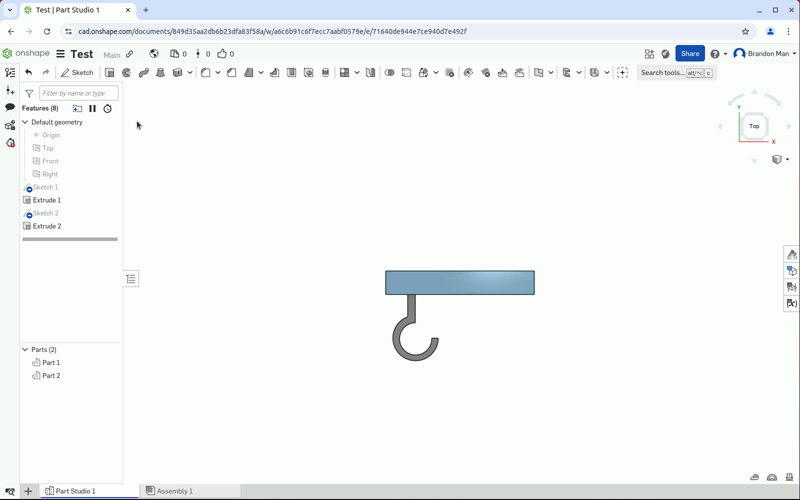
key(shift+h)
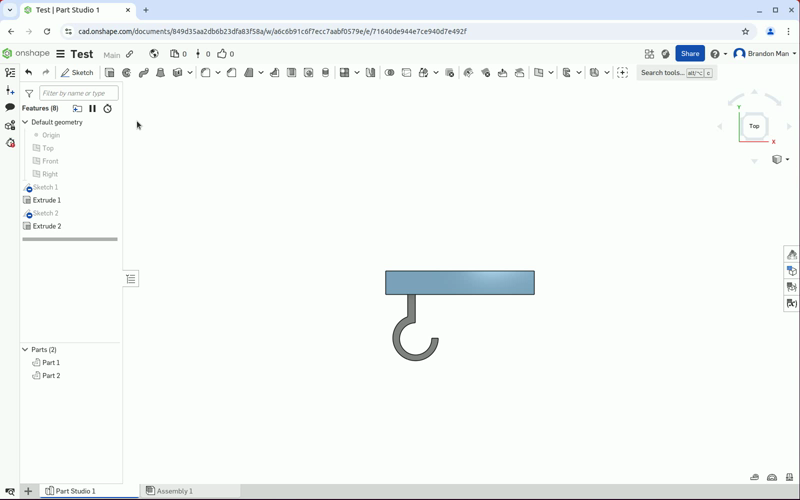
mouse_move(73, 189)
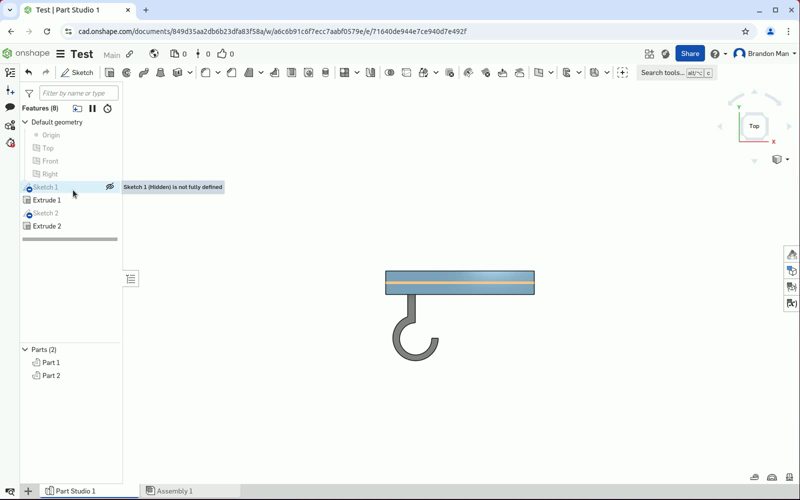
click(73, 189)
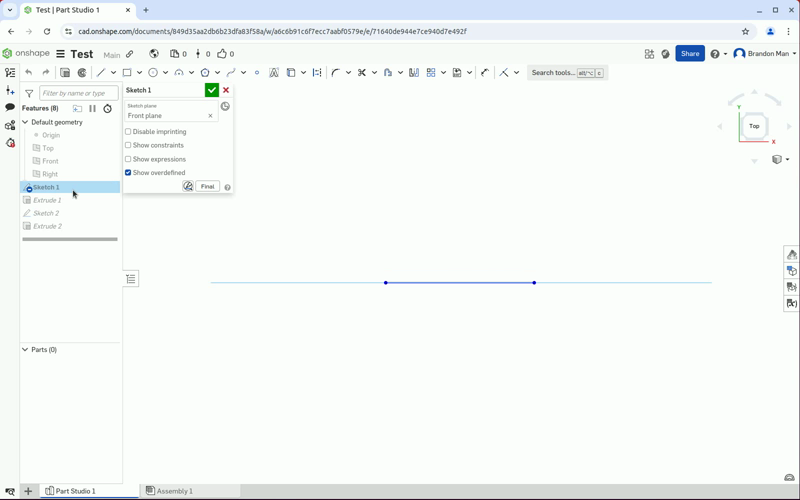
mouse_move(229, 92)
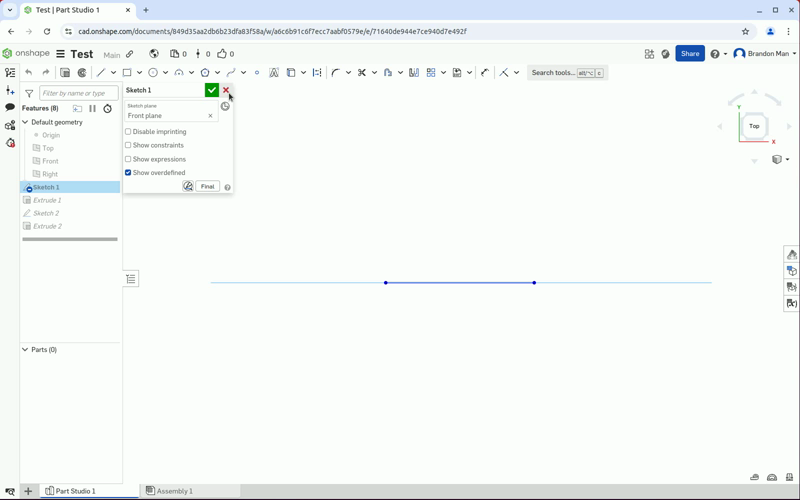
click(229, 92)
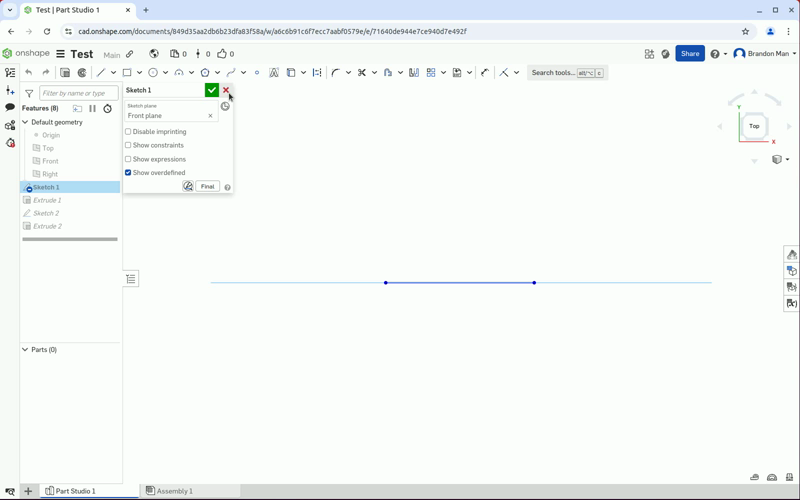
key(shift+s)
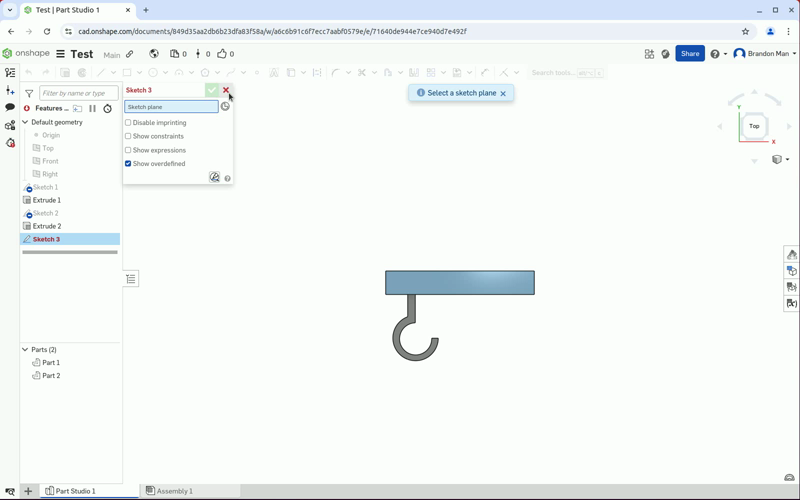
mouse_move(73, 150)
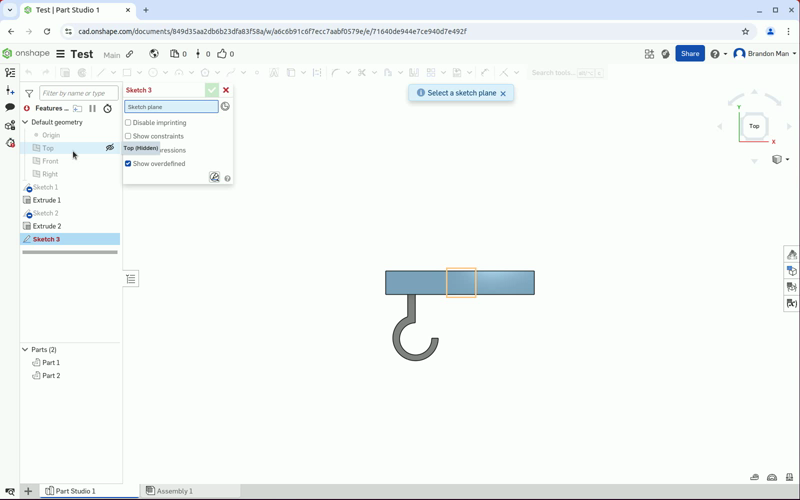
click(73, 150)
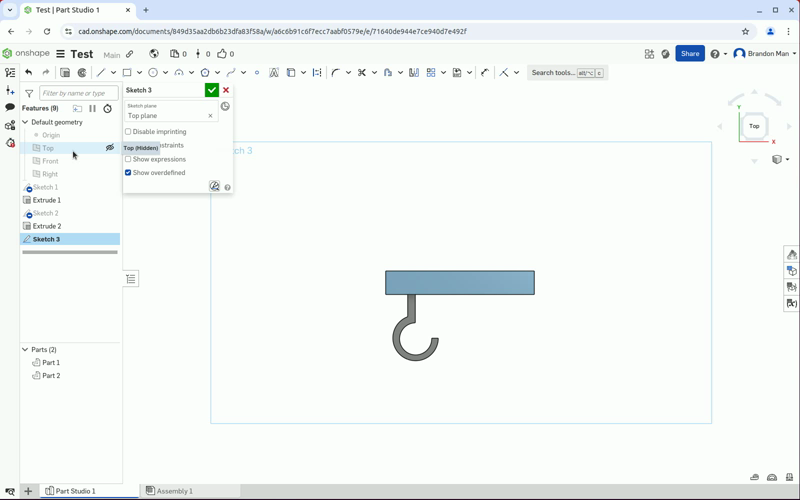
mouse_move(73, 352)
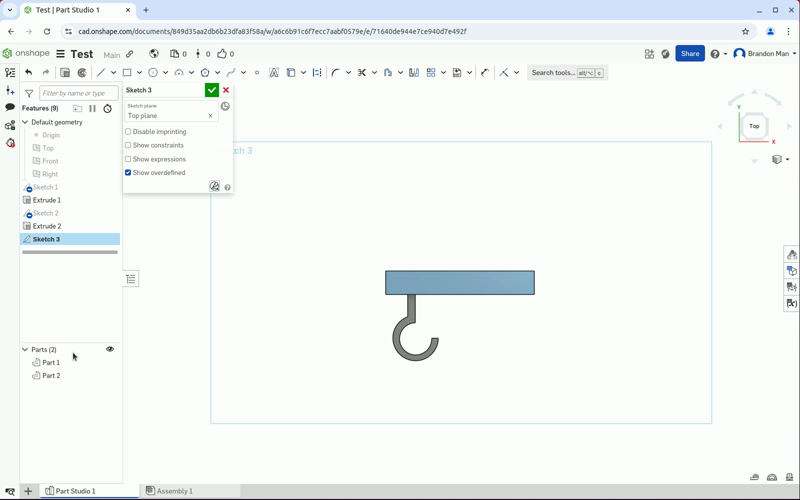
key(y)
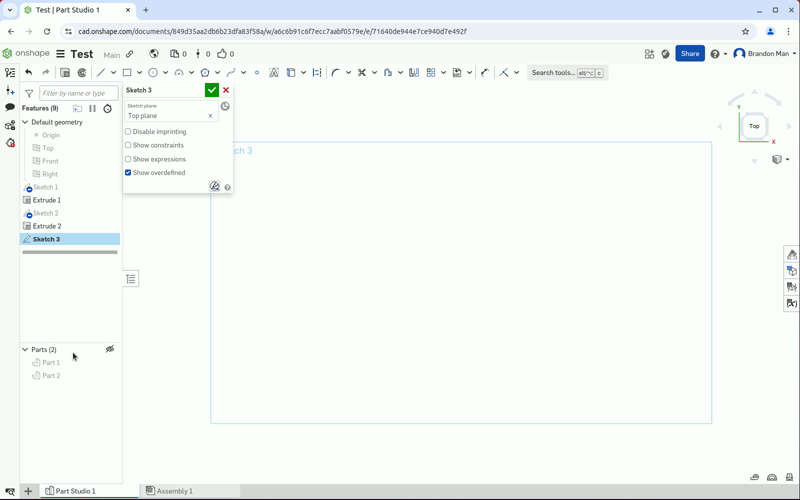
key(a)
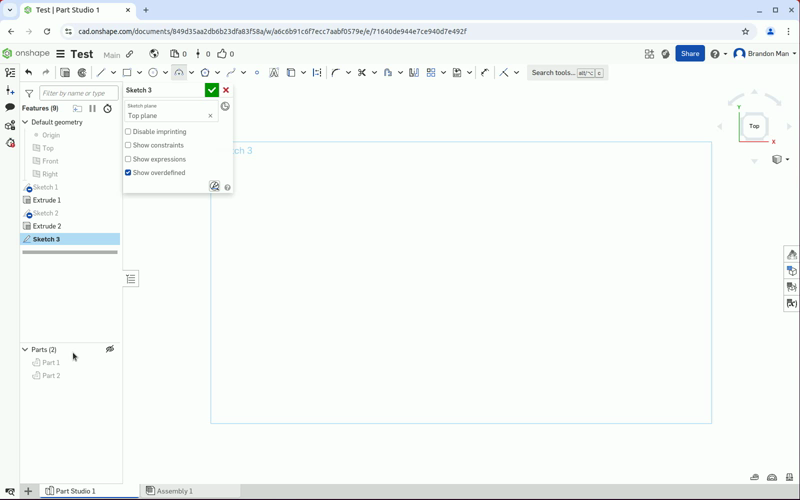
key_down(shift)
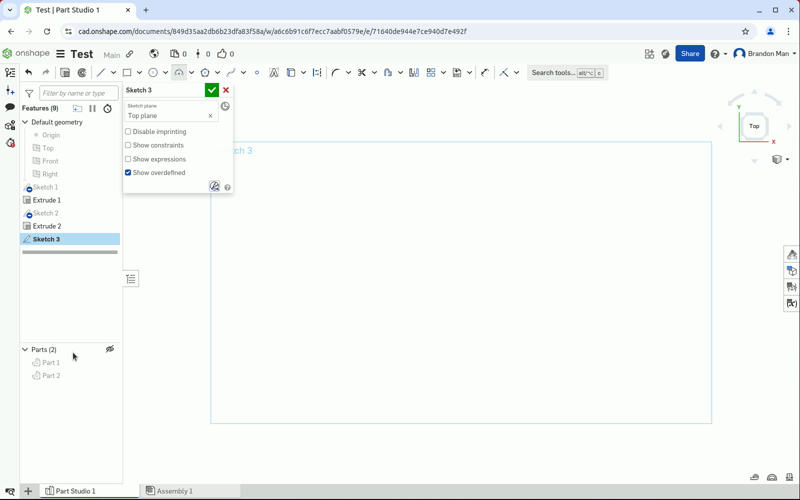
mouse_move(416, 321)
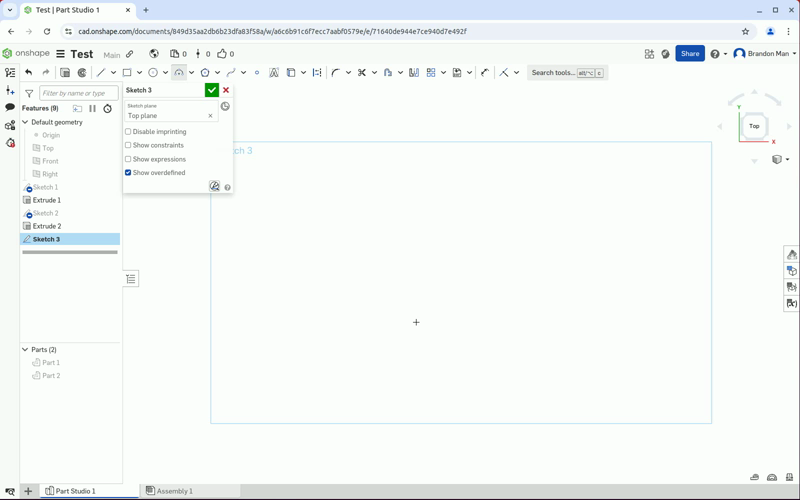
click(416, 321)
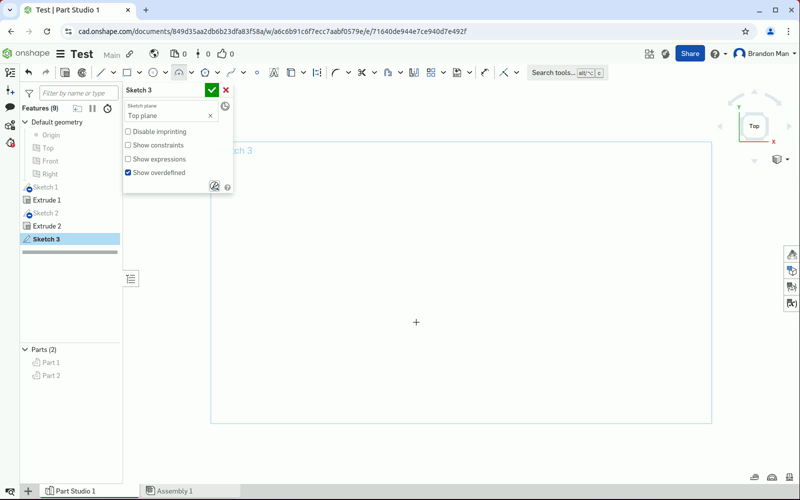
key_up(shift)
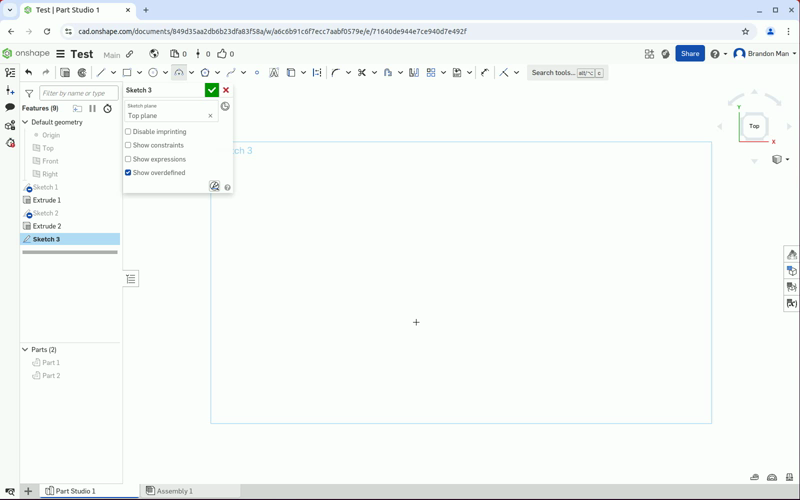
key_down(shift)
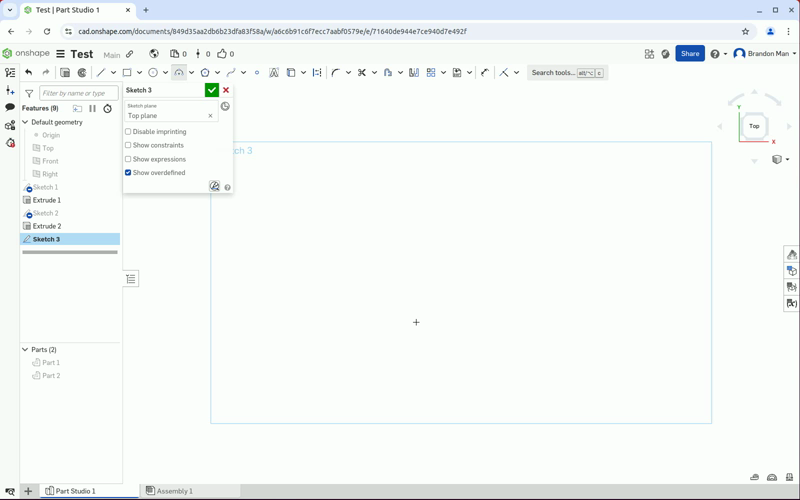
mouse_move(432, 338)
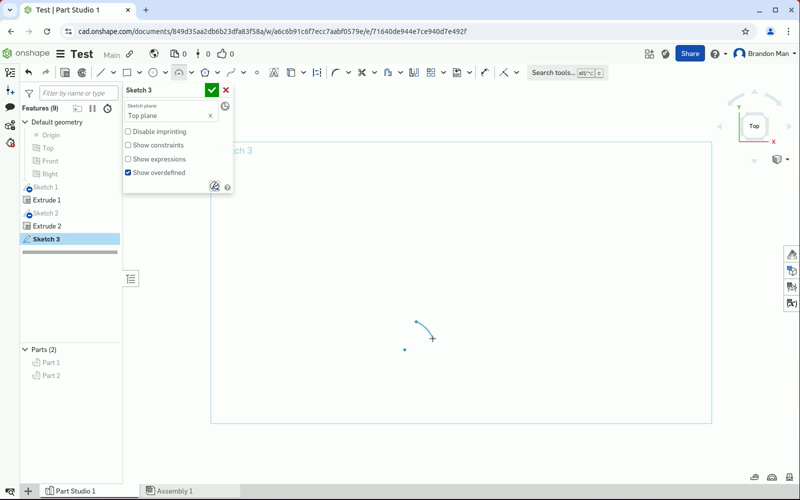
click(432, 338)
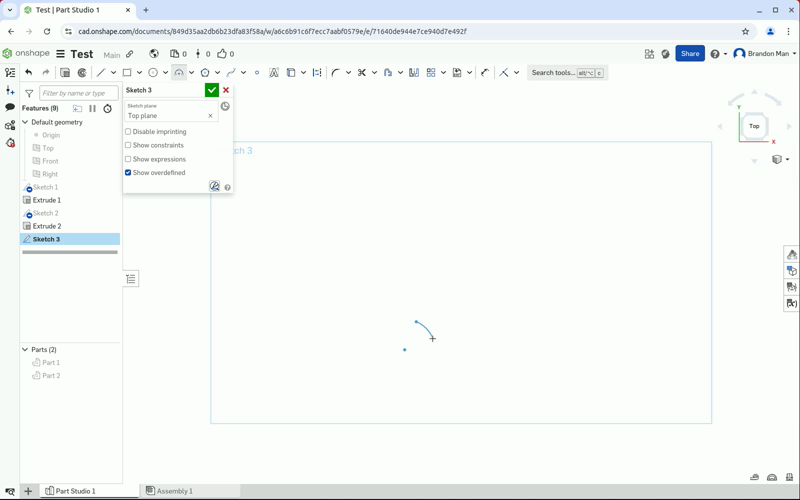
mouse_move(427, 326)
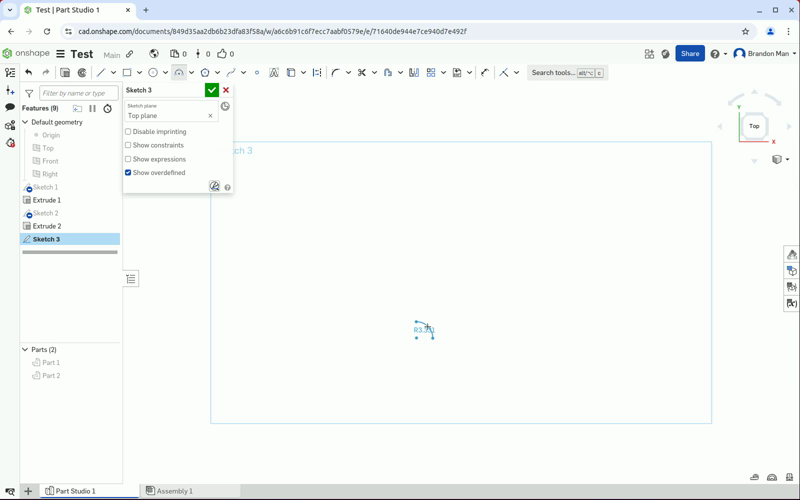
click(427, 326)
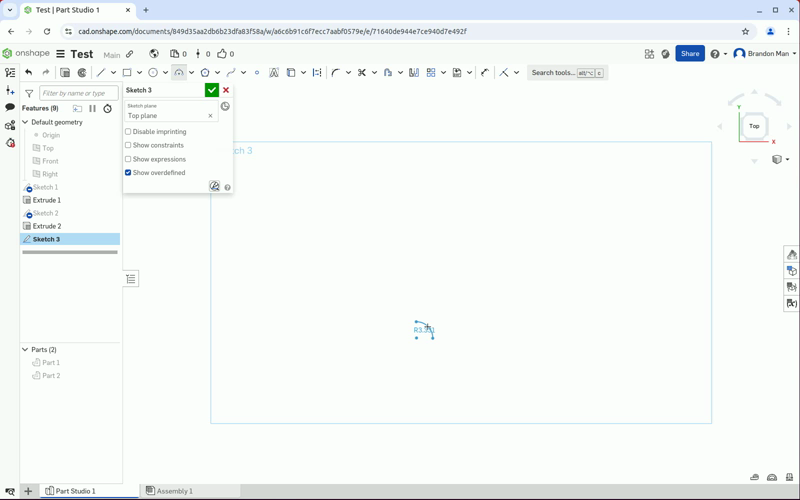
key_up(shift)
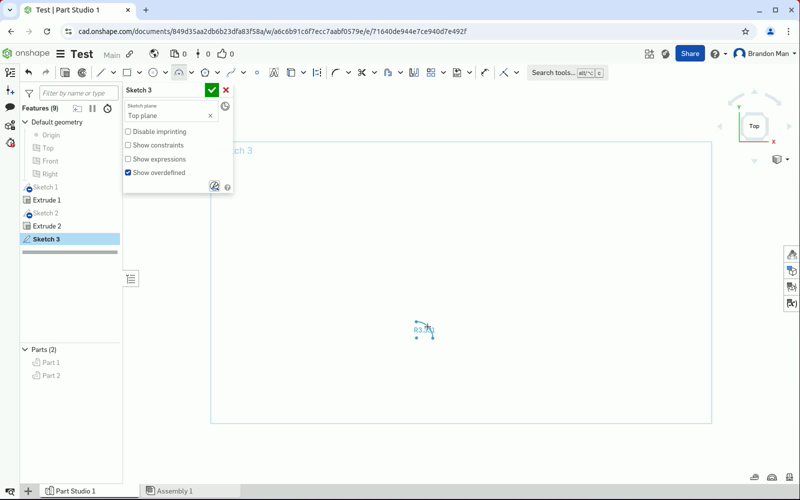
key(esc)
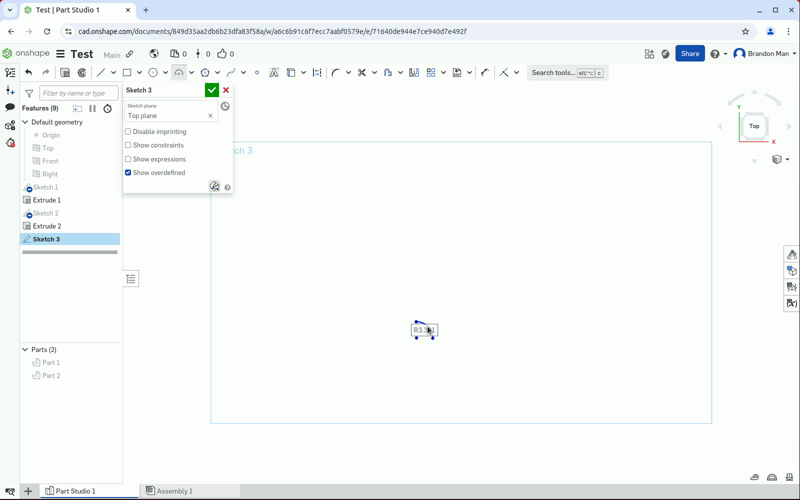
key(l)
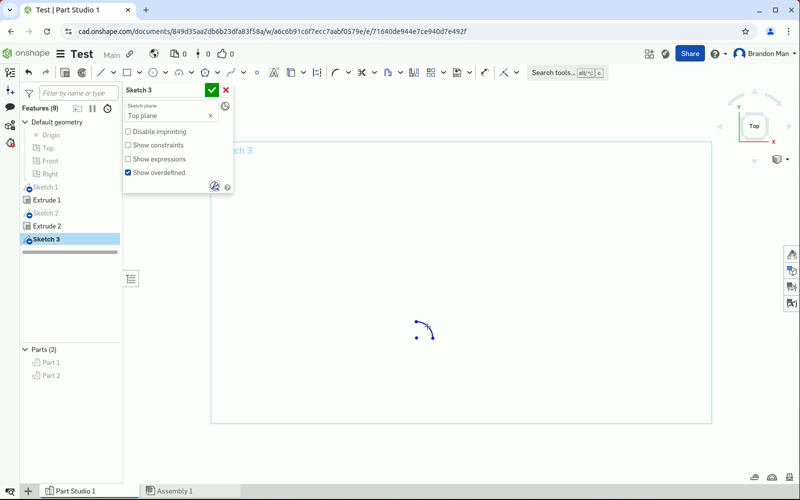
mouse_move(432, 338)
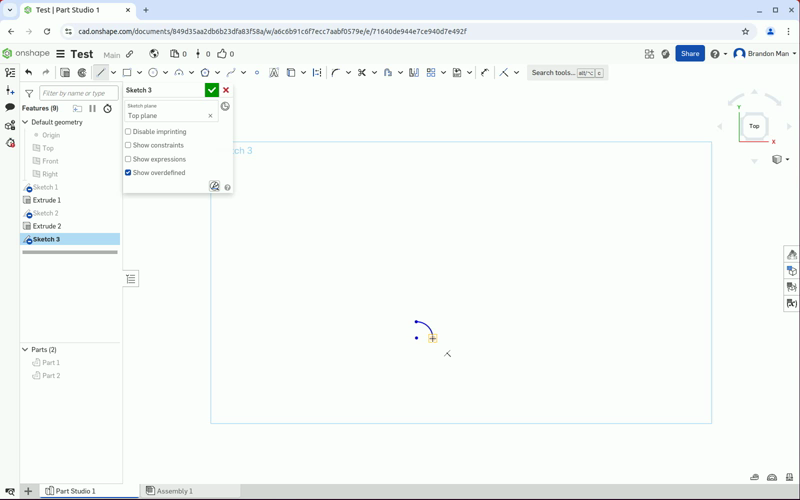
click(432, 338)
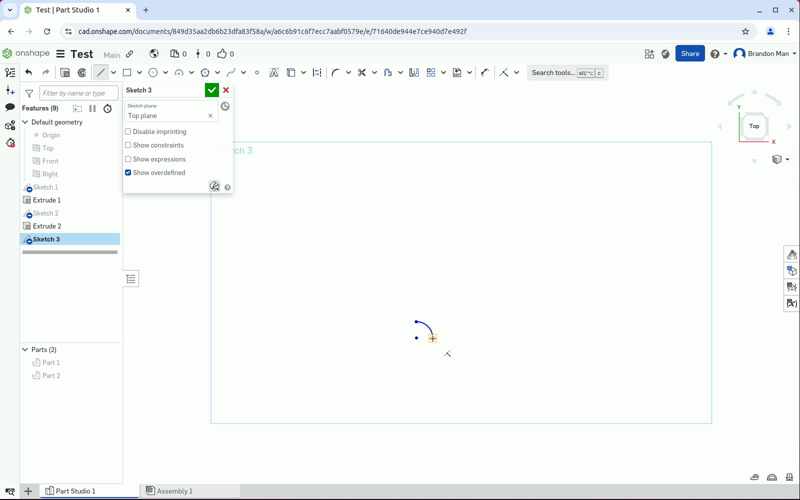
key_down(shift)
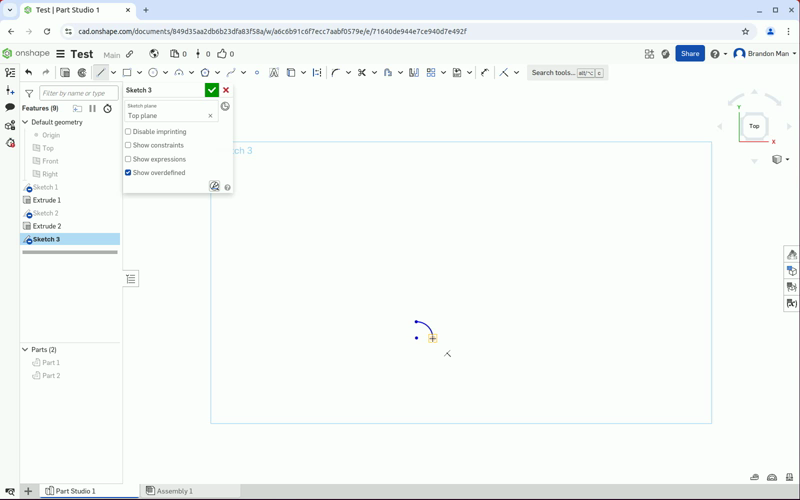
mouse_move(462, 338)
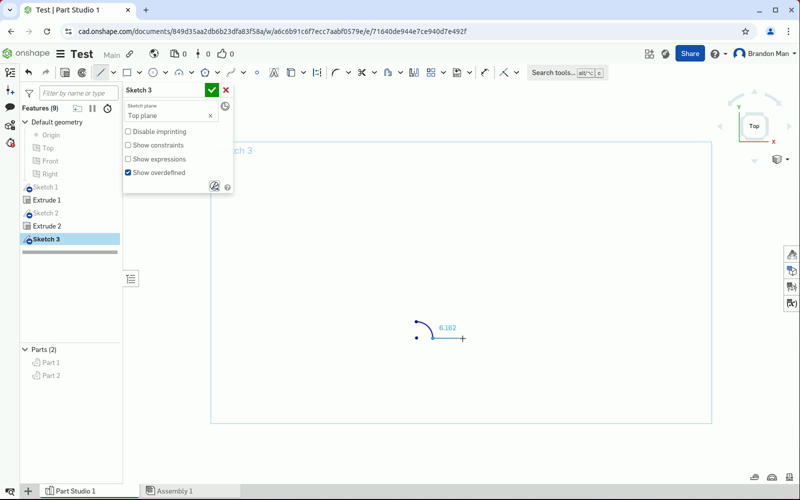
mouse_move(439, 338)
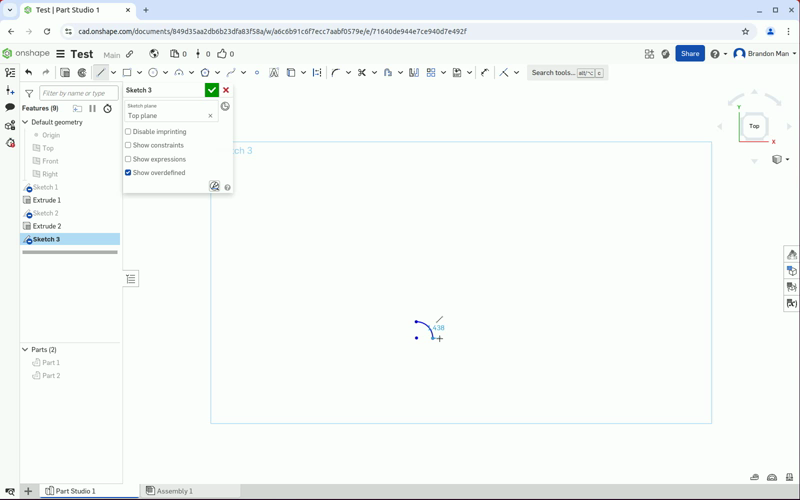
scroll(6)
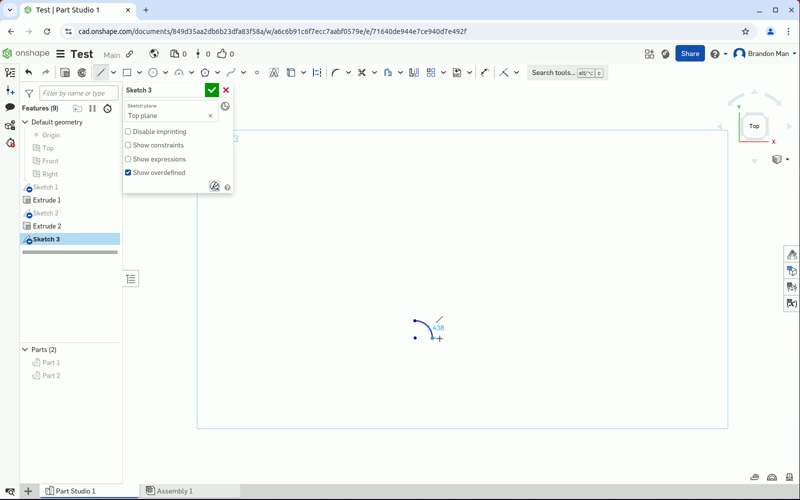
scroll(6)
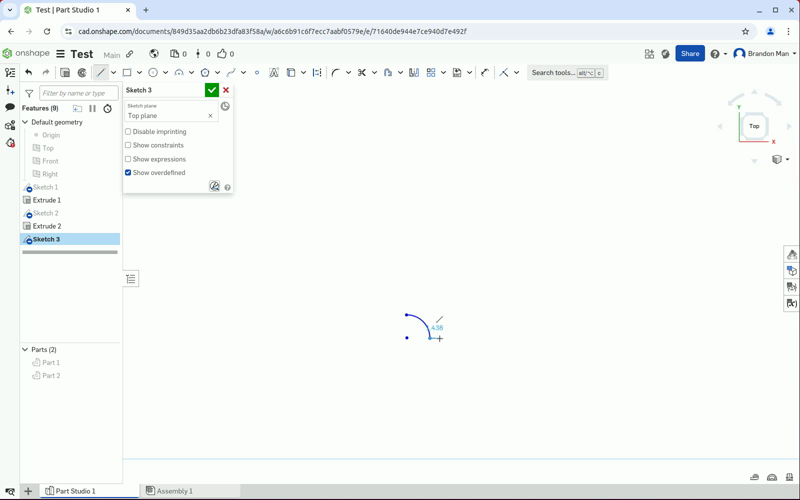
scroll(6)
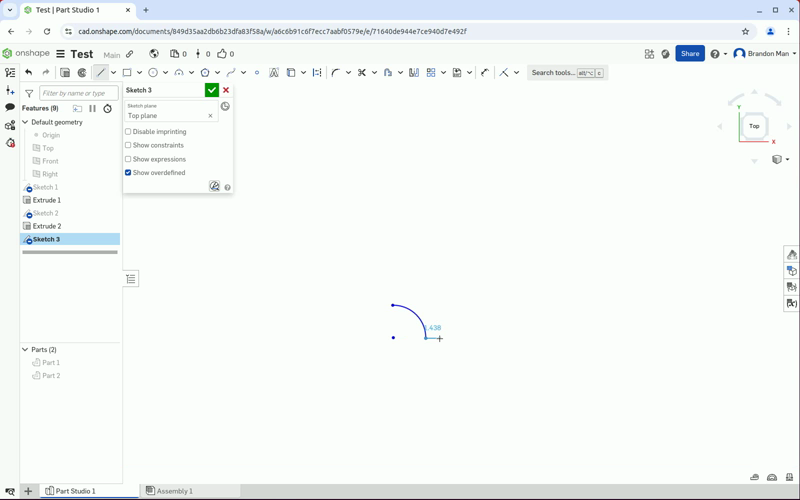
scroll(6)
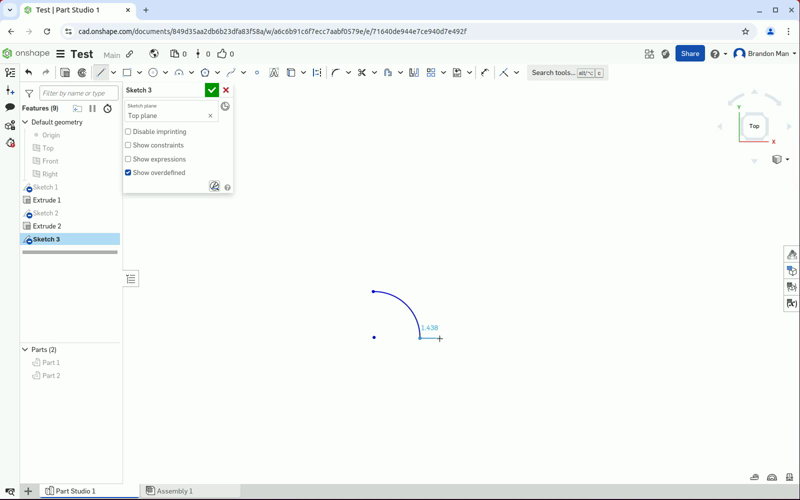
scroll(6)
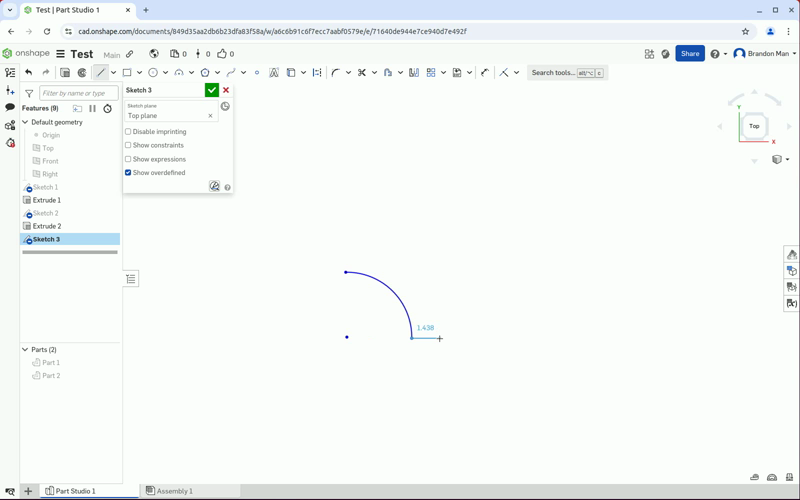
scroll(6)
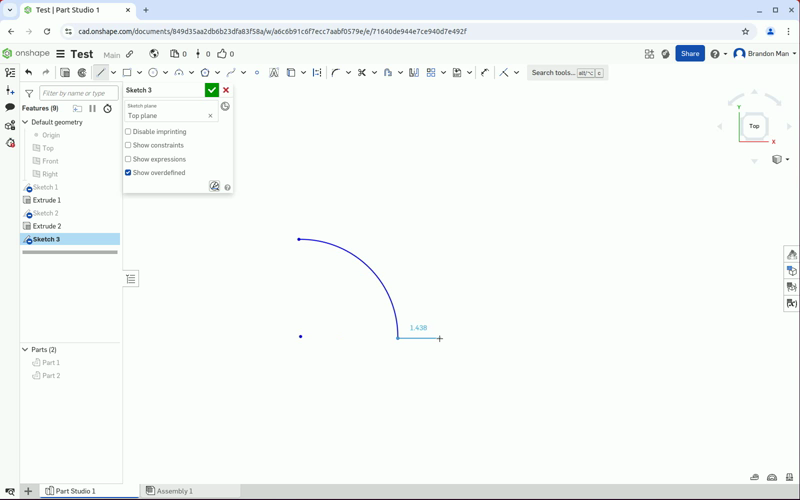
scroll(6)
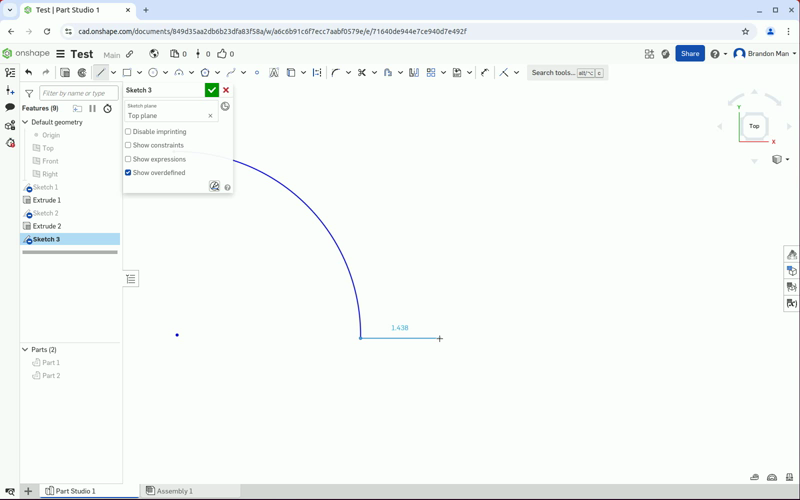
click(439, 338)
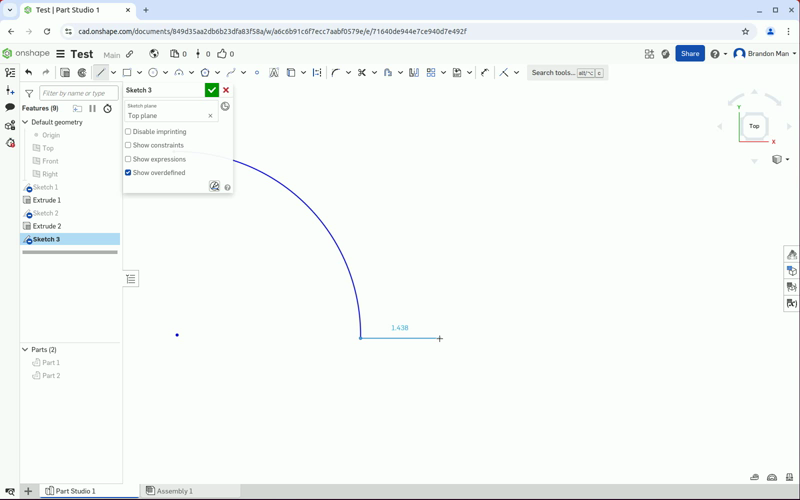
scroll(-6)
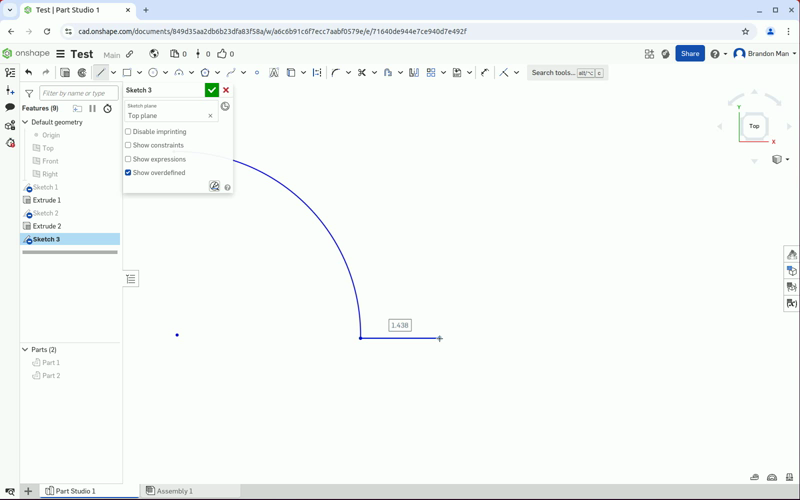
scroll(-6)
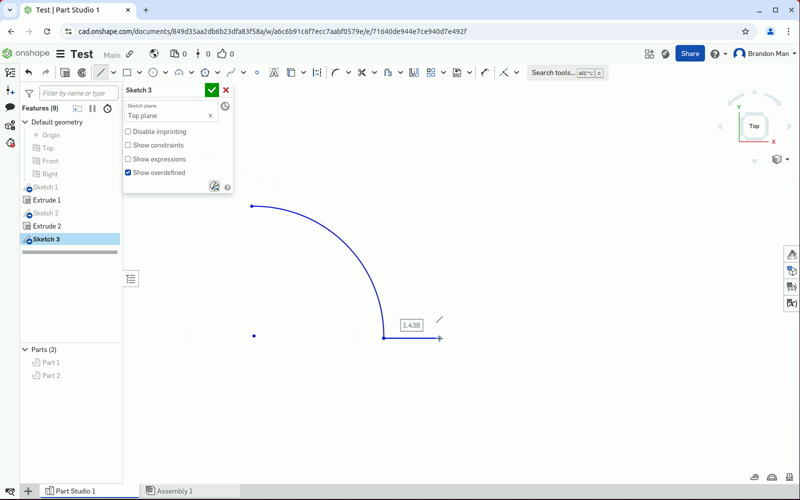
scroll(-6)
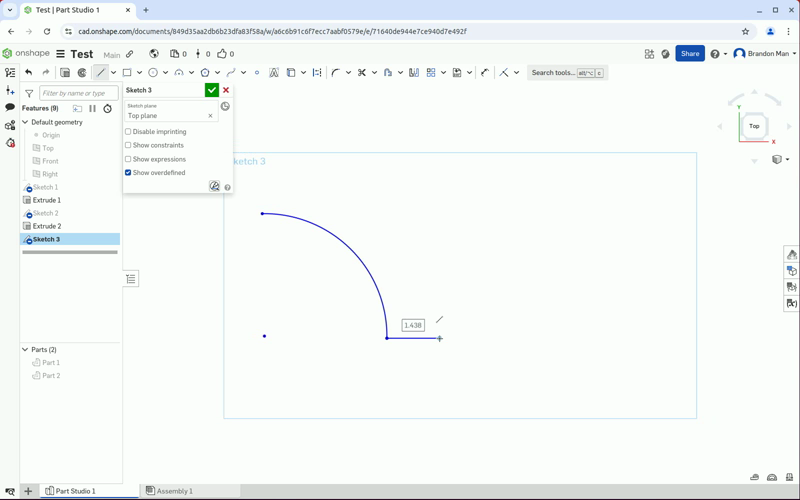
scroll(-6)
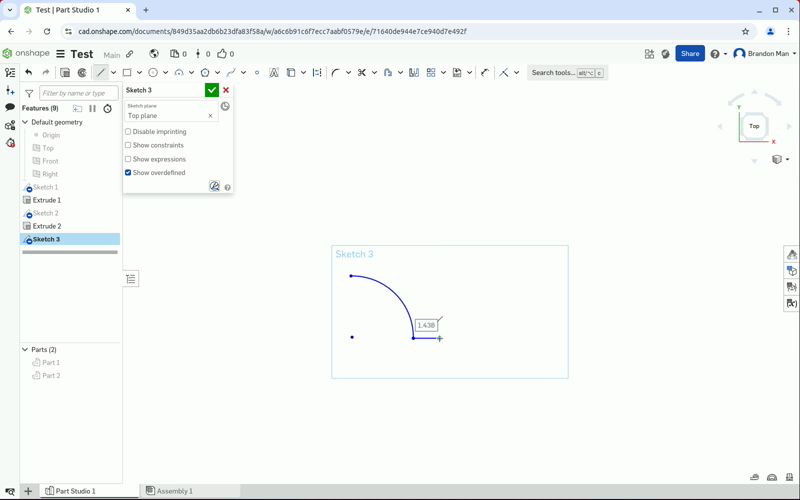
scroll(-6)
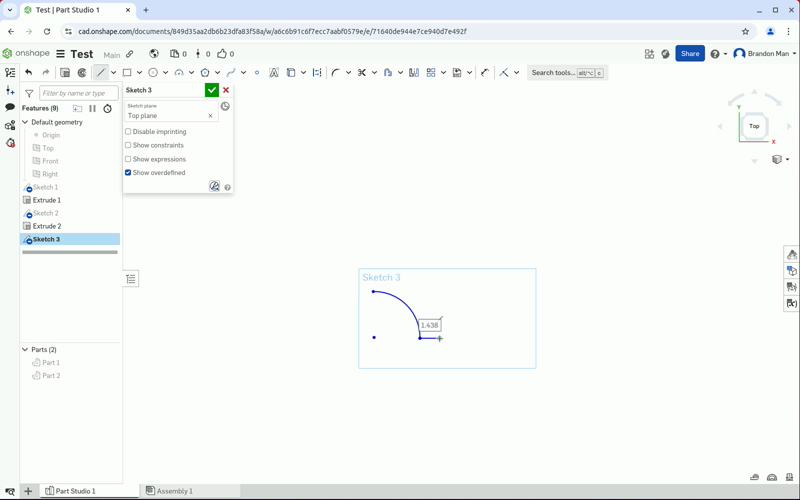
scroll(-6)
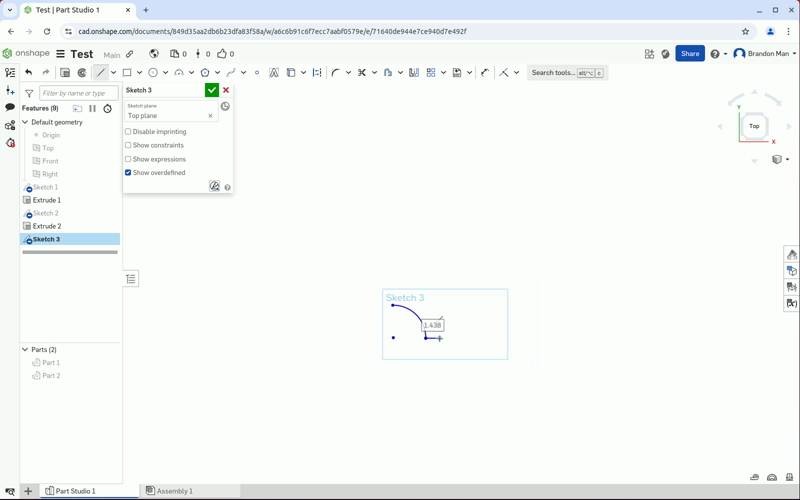
scroll(-6)
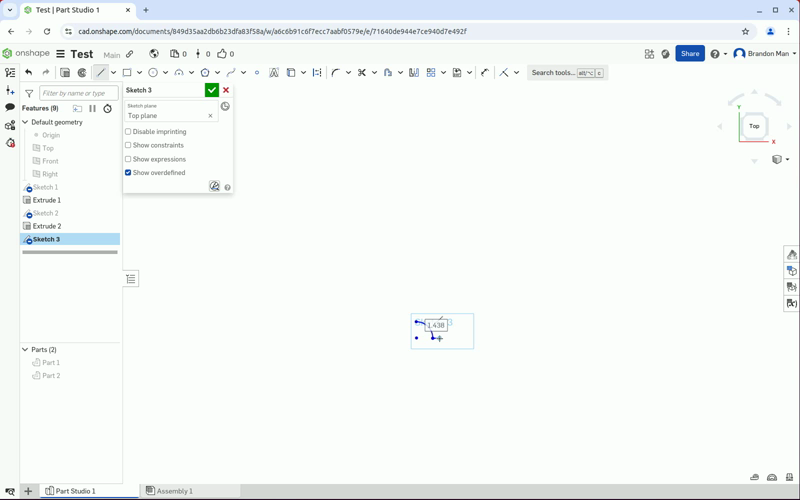
key_up(shift)
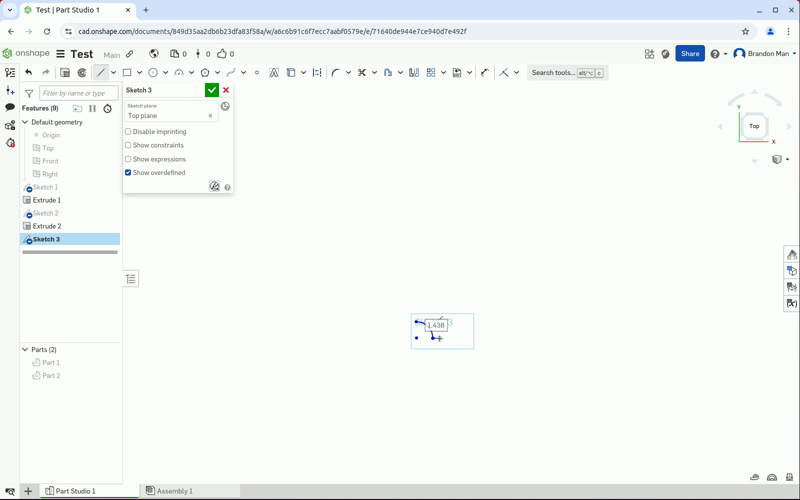
key(esc)
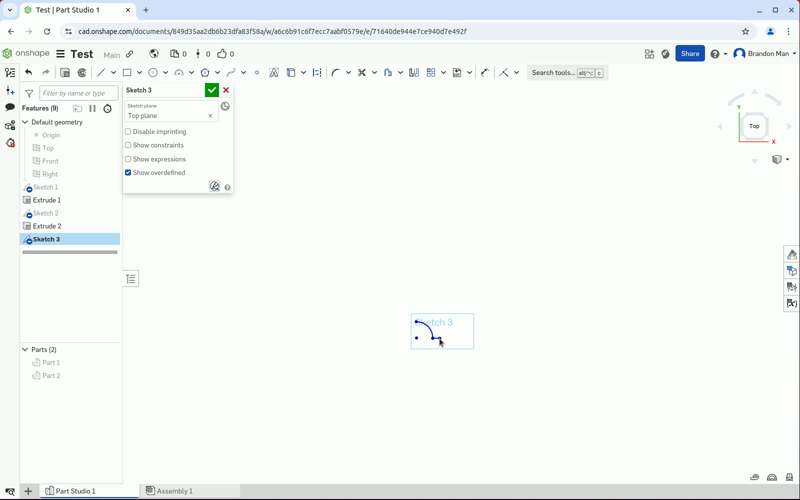
key(a)
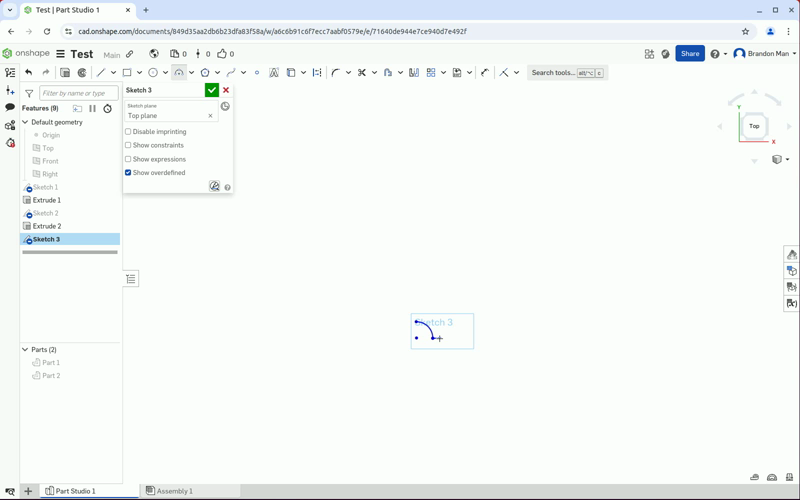
mouse_move(439, 338)
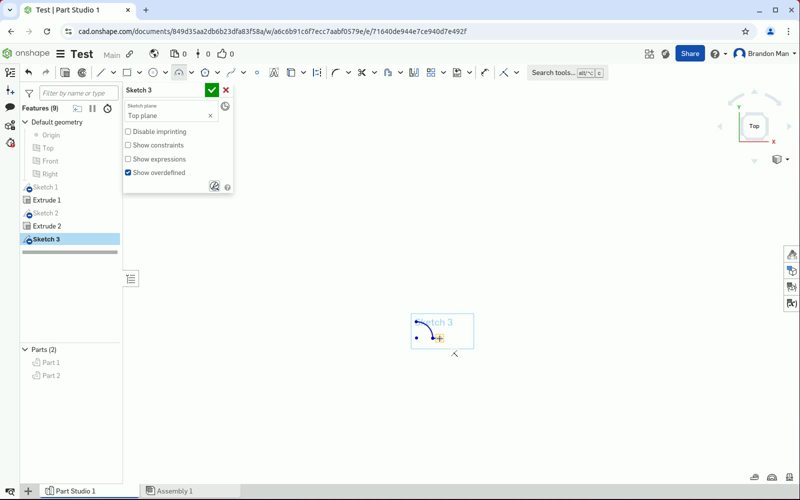
click(439, 338)
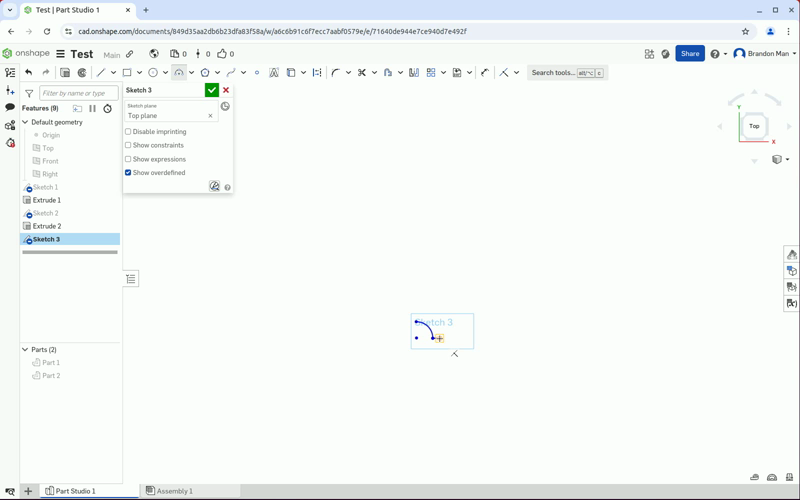
key_down(shift)
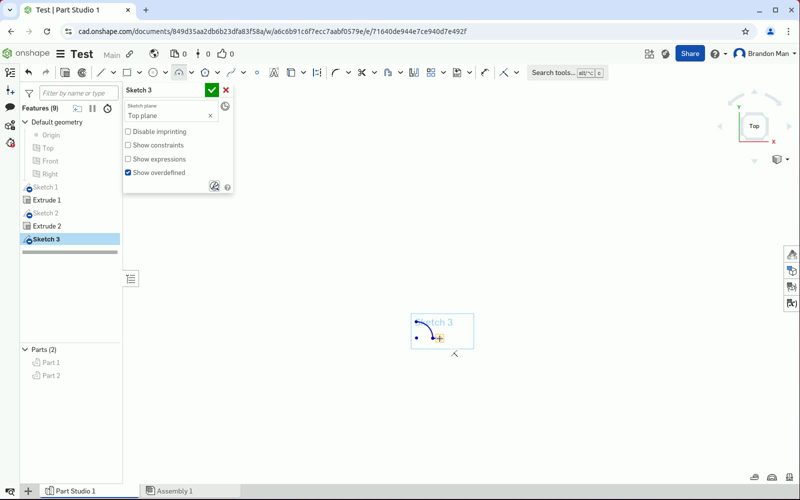
mouse_move(424, 316)
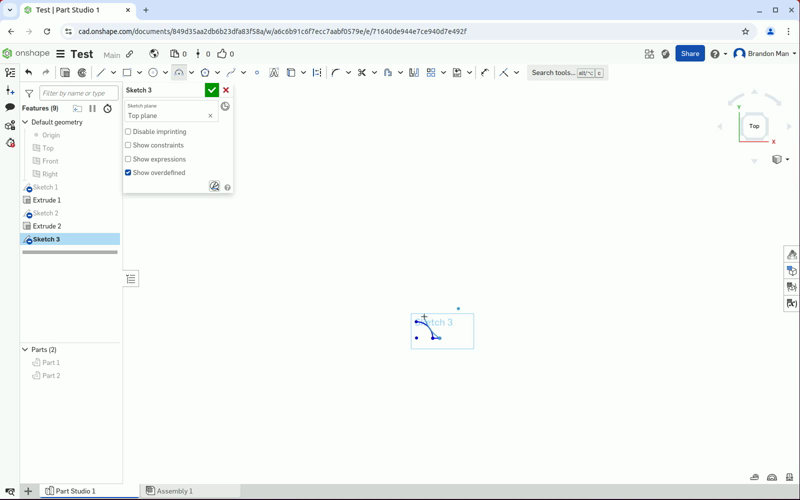
click(424, 316)
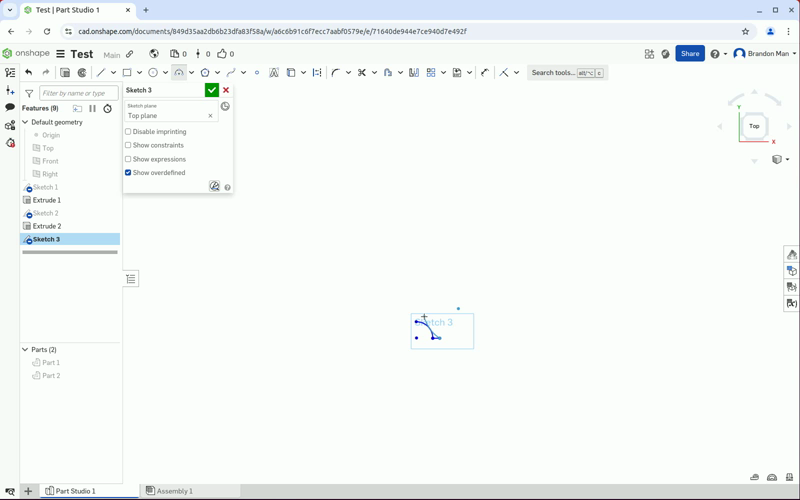
mouse_move(435, 324)
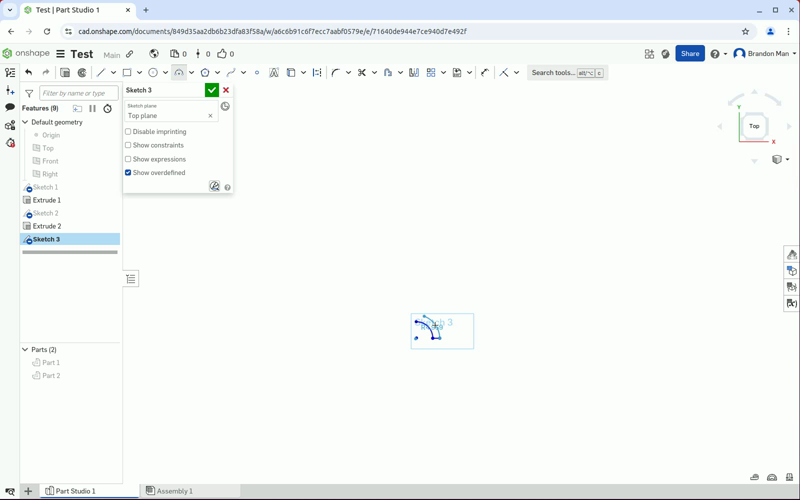
click(435, 324)
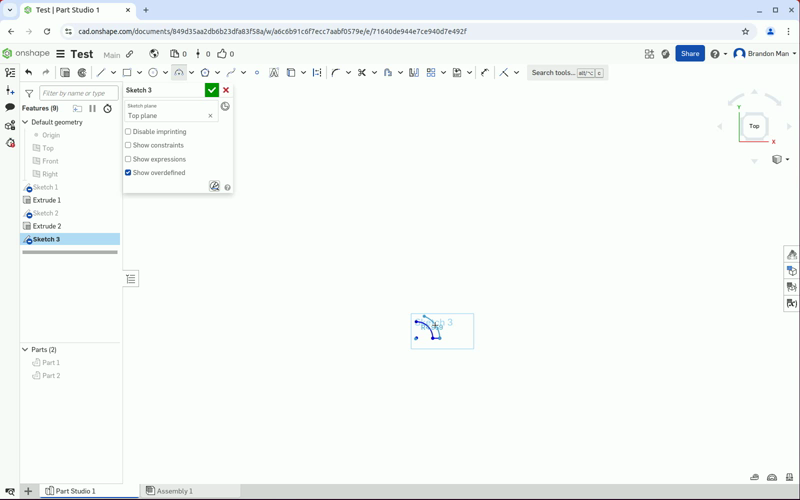
key_up(shift)
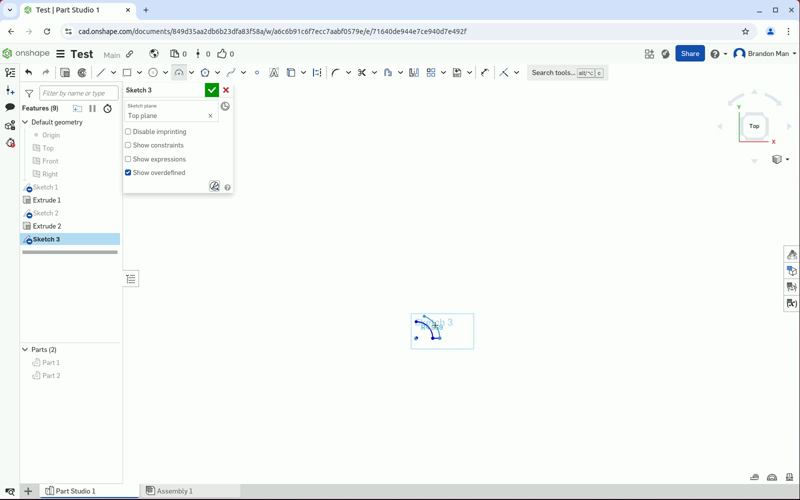
key(esc)
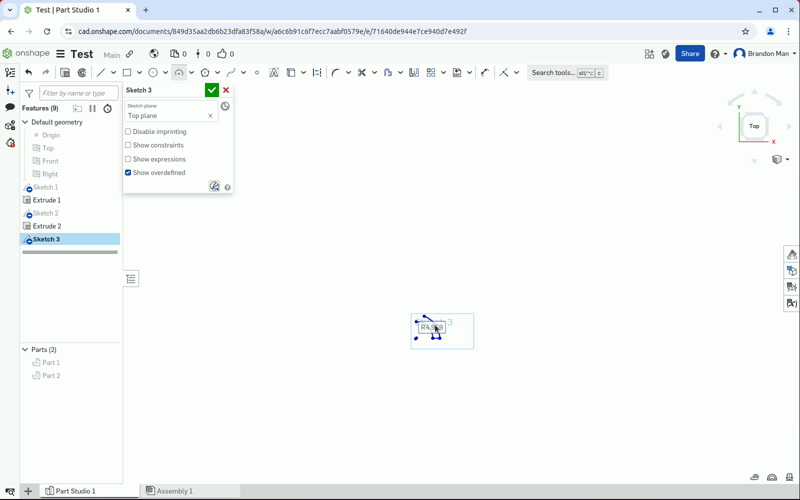
key(l)
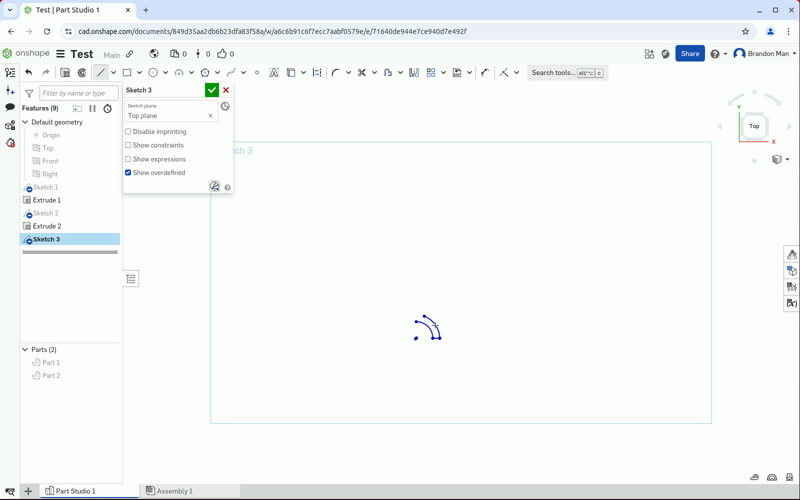
mouse_move(424, 316)
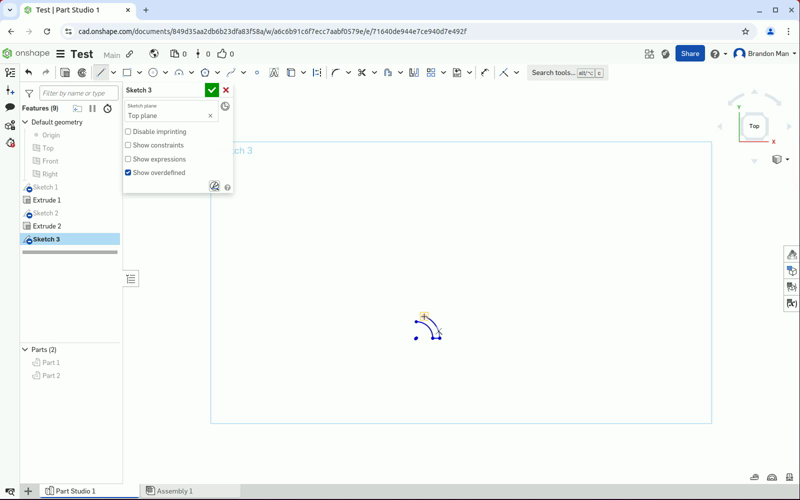
click(424, 316)
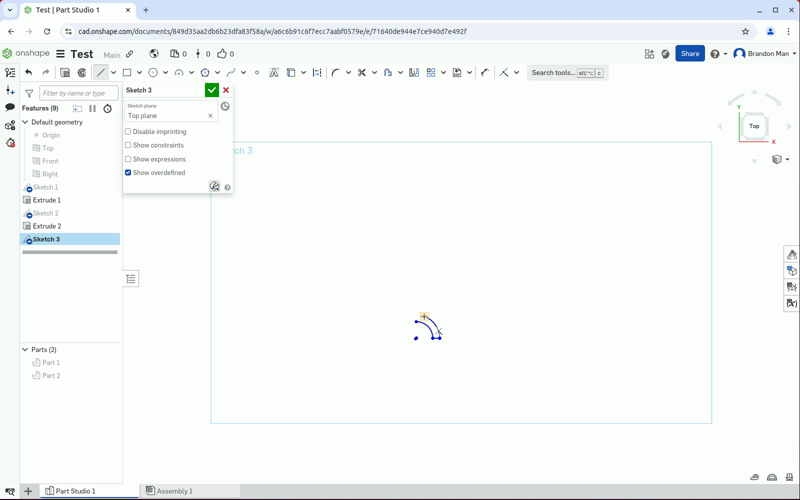
key_down(shift)
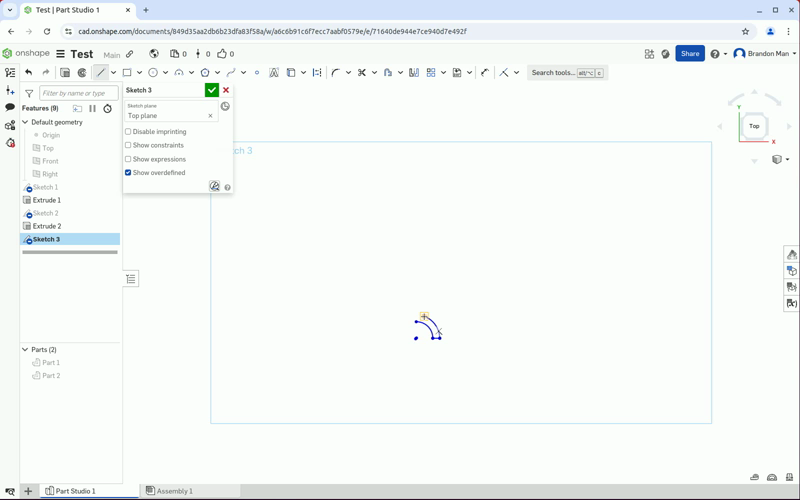
mouse_move(454, 316)
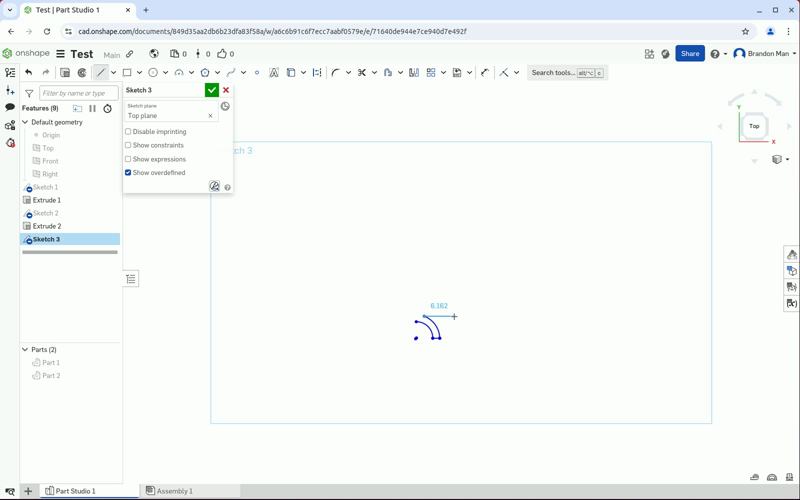
mouse_move(424, 292)
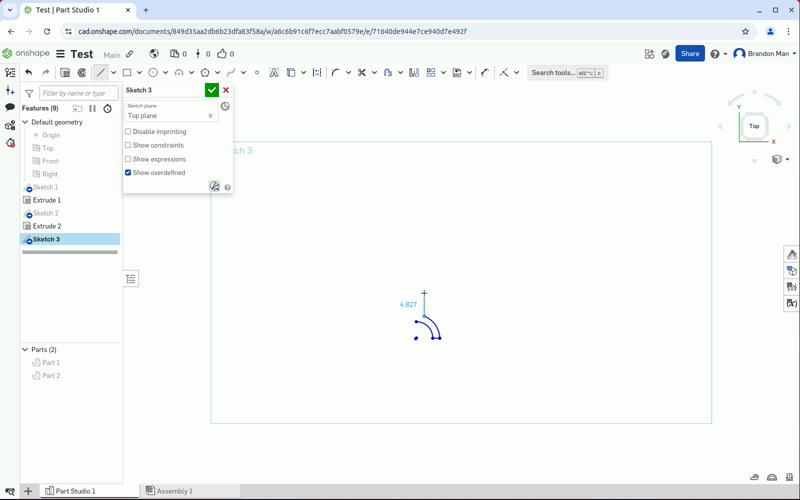
click(424, 292)
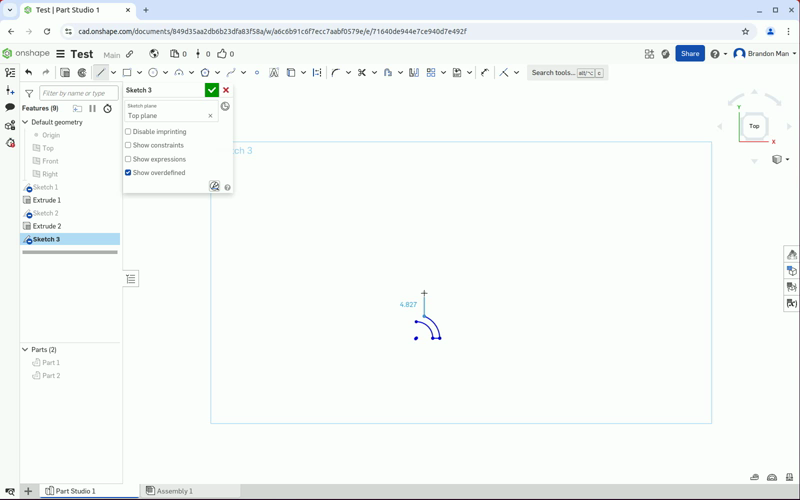
key_up(shift)
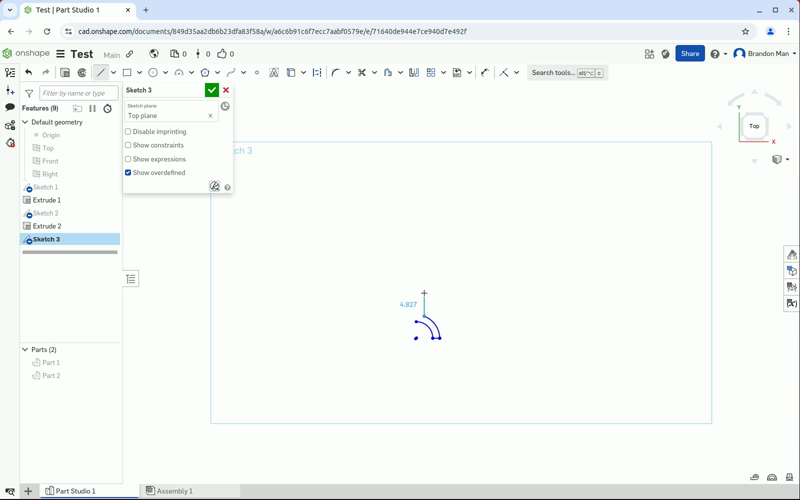
key_down(shift)
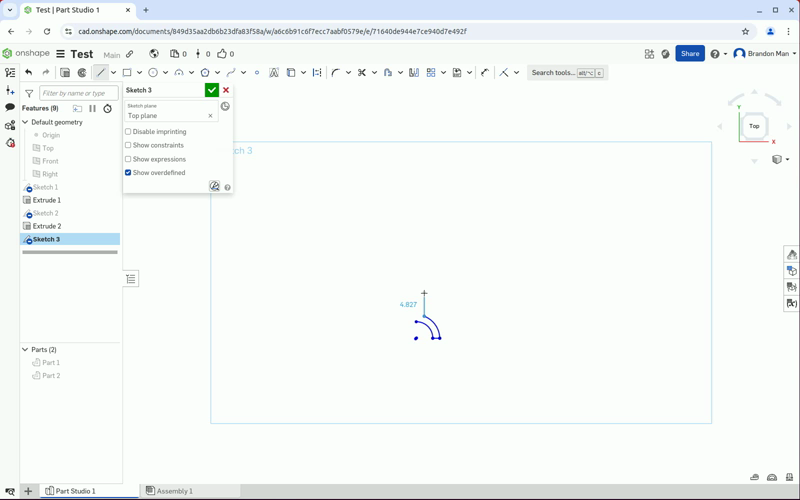
mouse_move(454, 292)
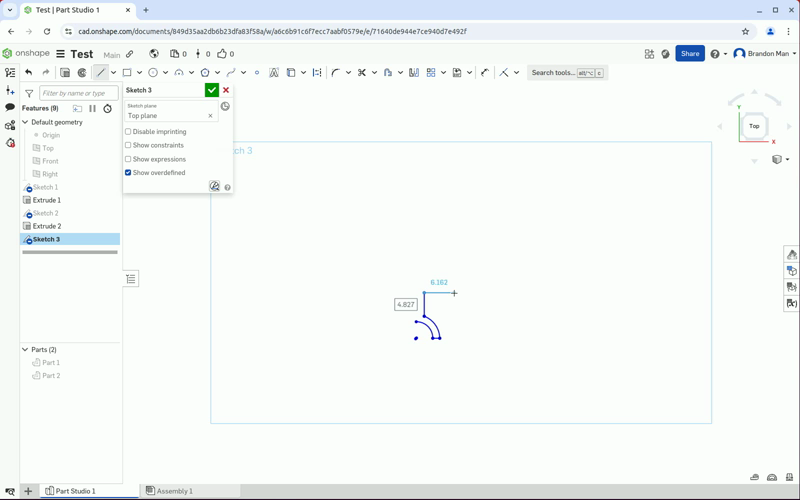
mouse_move(416, 292)
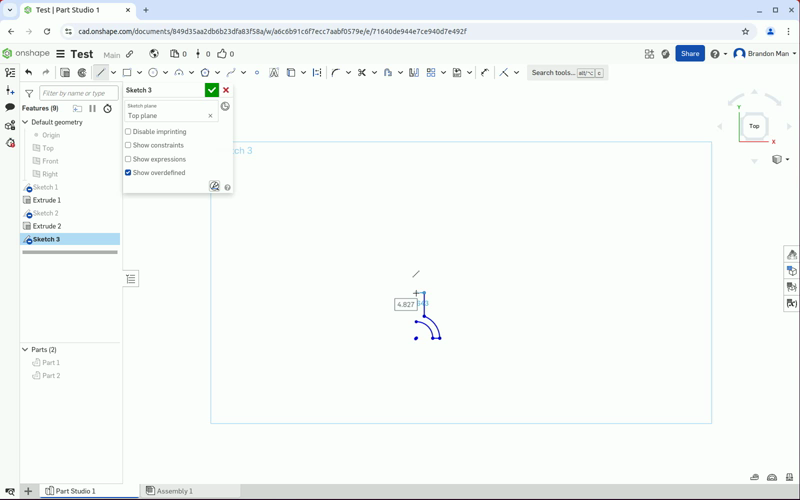
click(416, 292)
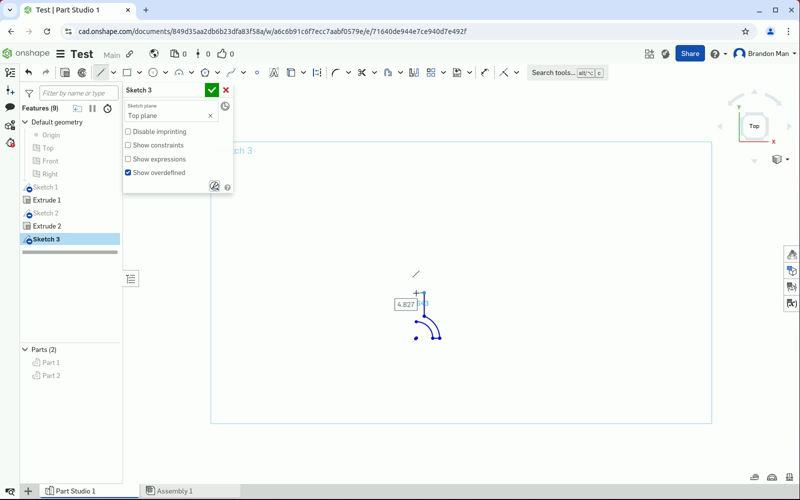
key_up(shift)
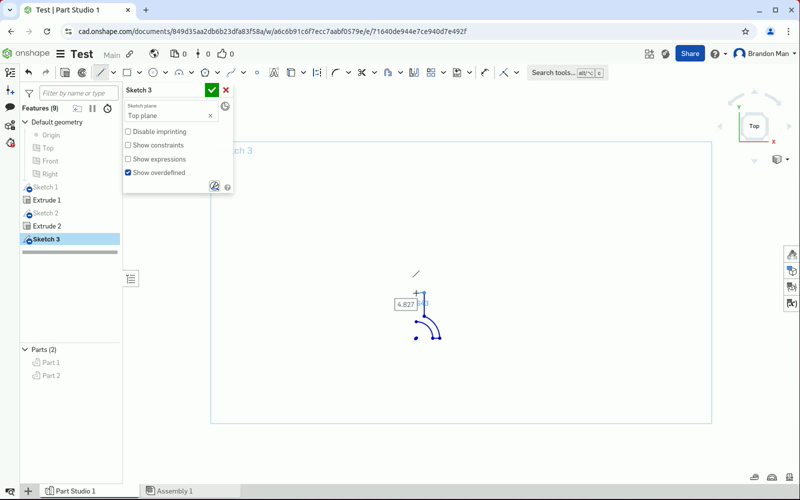
mouse_move(446, 292)
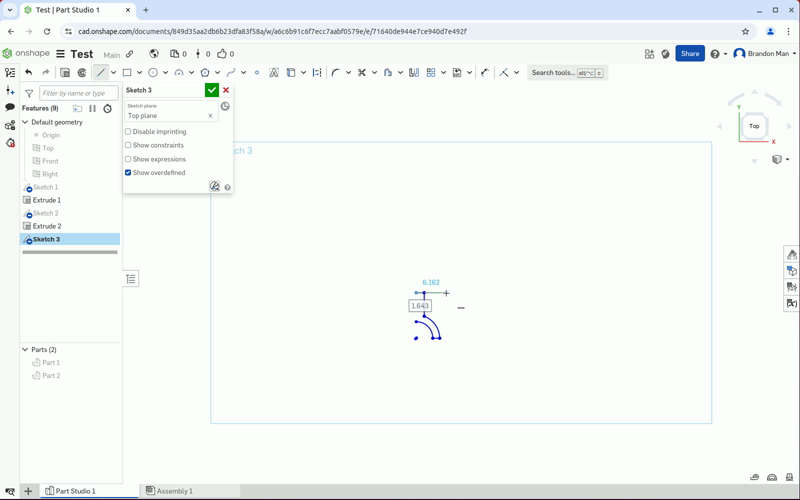
key_down(shift)
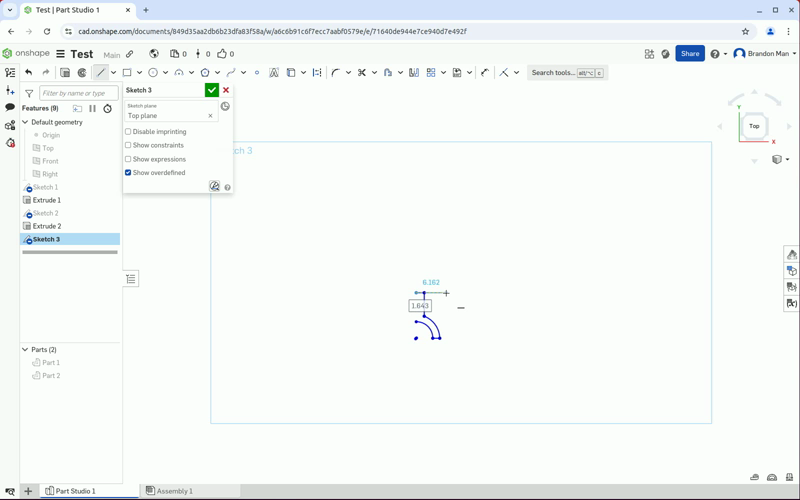
mouse_move(416, 321)
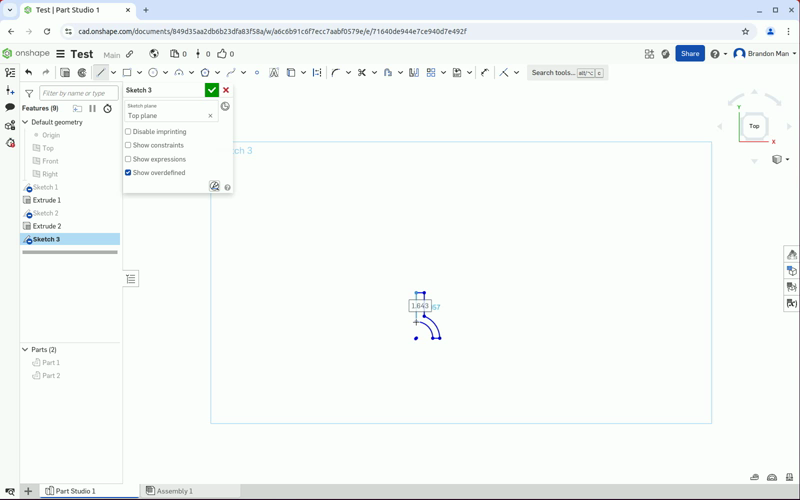
key_up(shift)
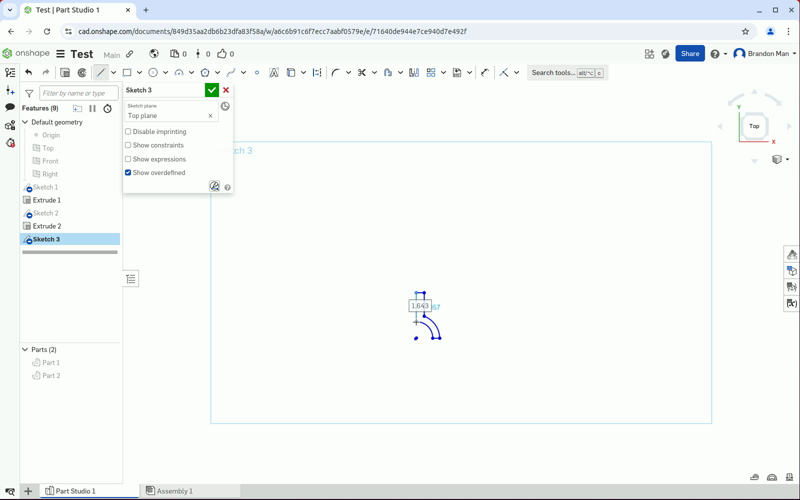
click(416, 321)
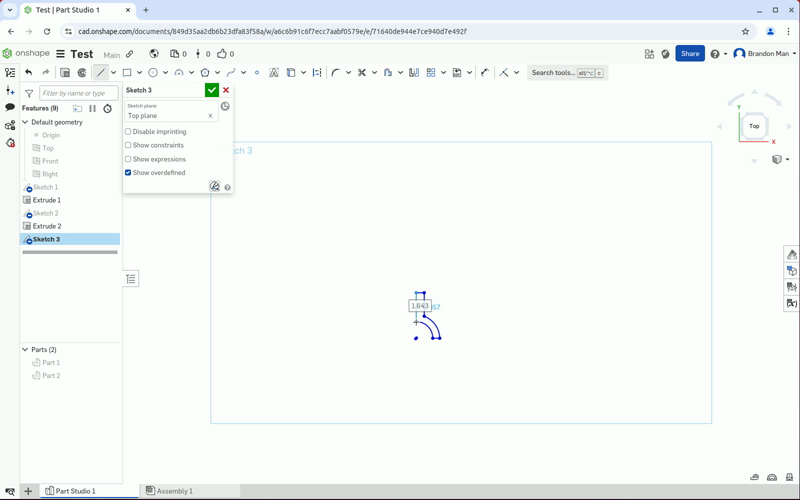
key(esc)
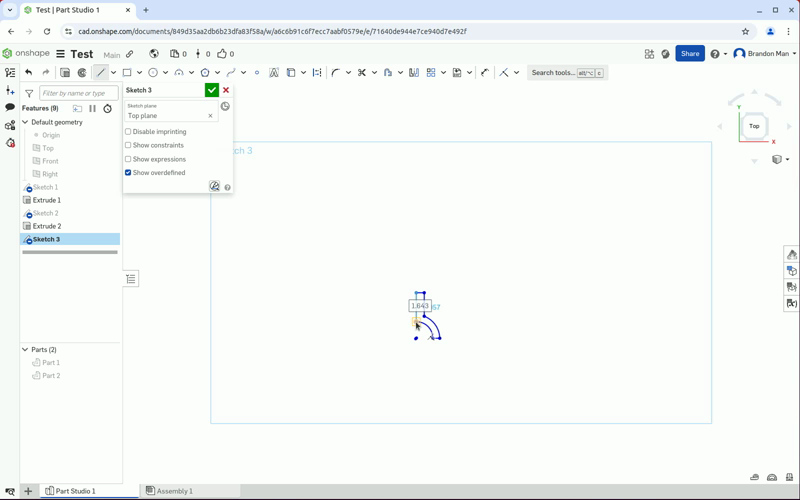
mouse_move(427, 323)
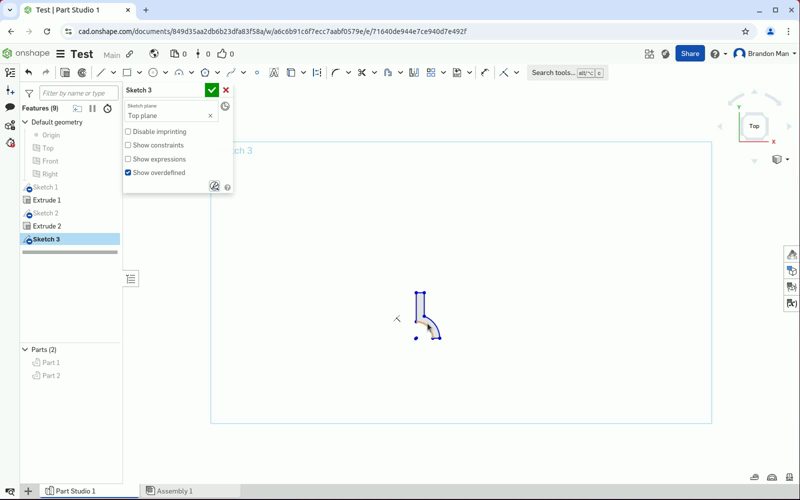
scroll(6)
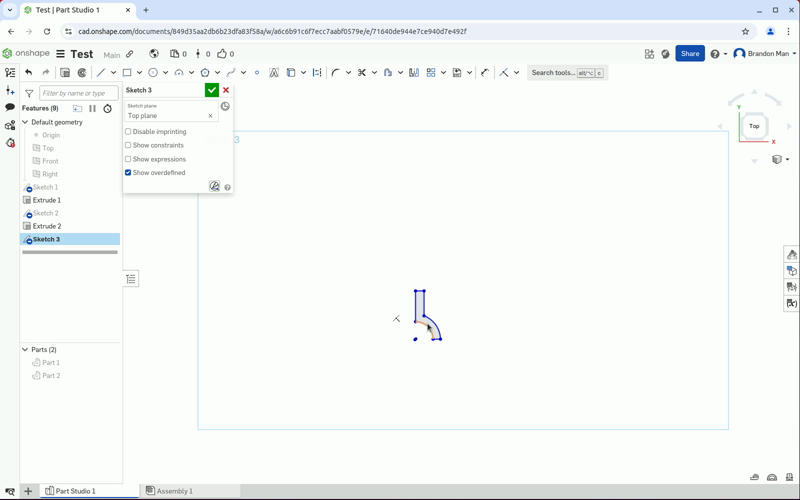
scroll(6)
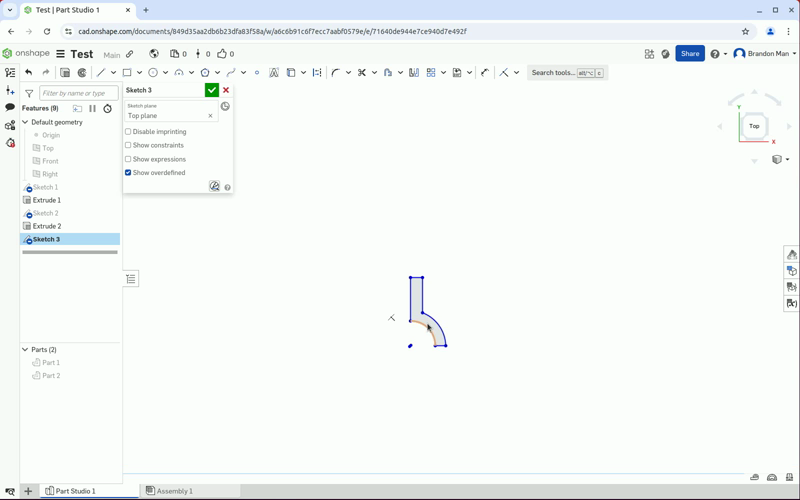
scroll(6)
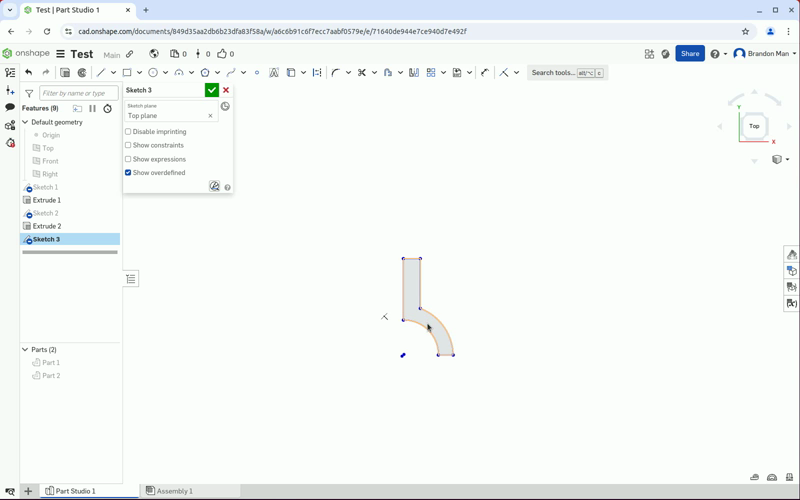
scroll(6)
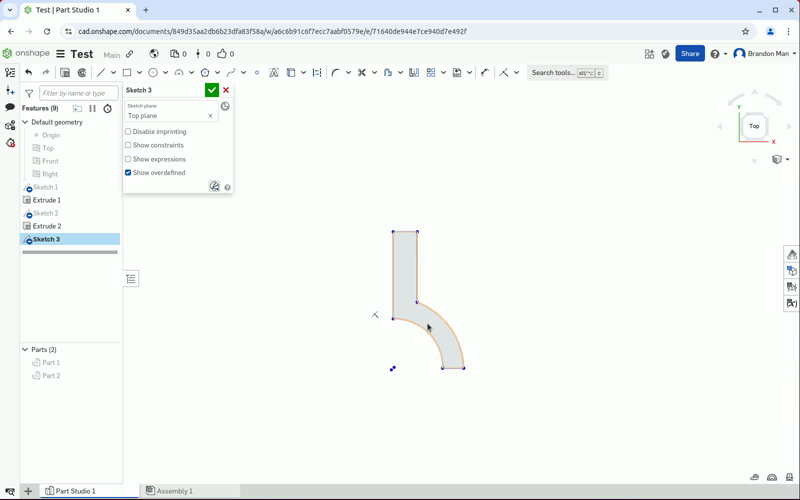
scroll(6)
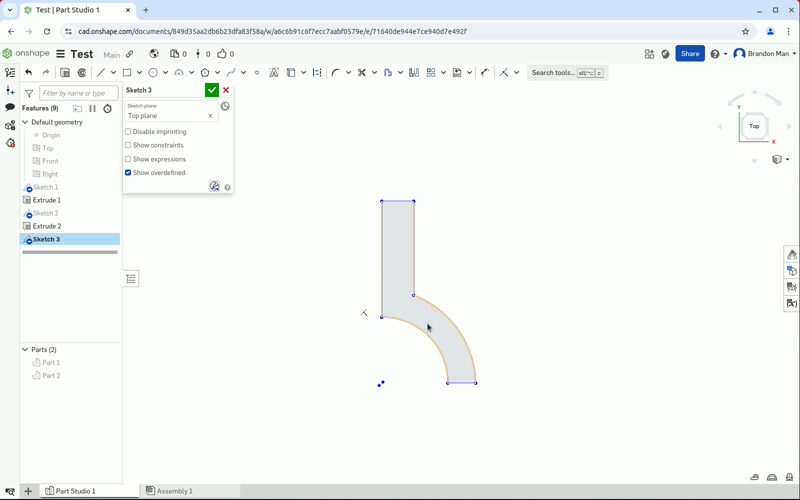
scroll(6)
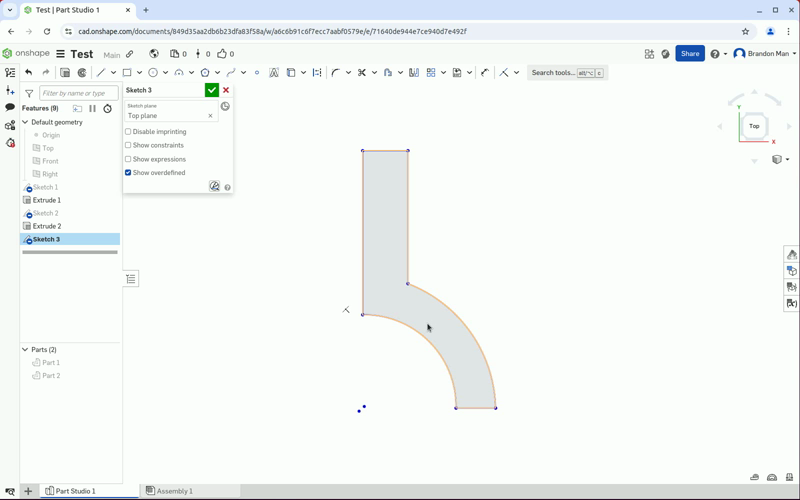
scroll(6)
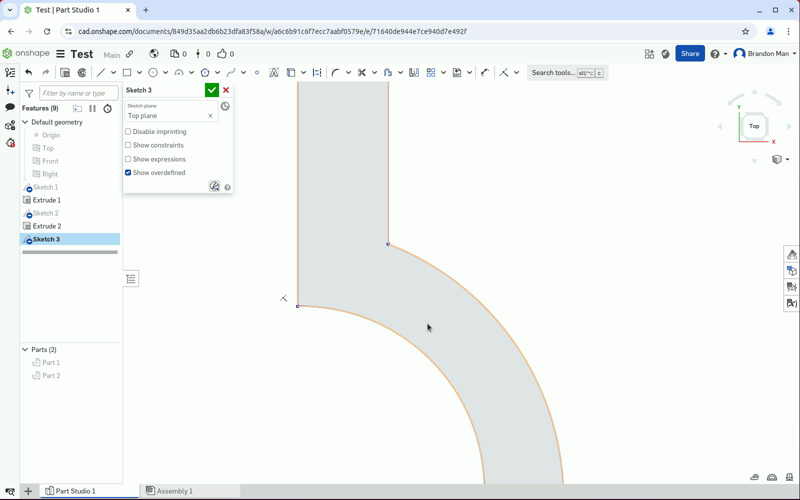
click(427, 323)
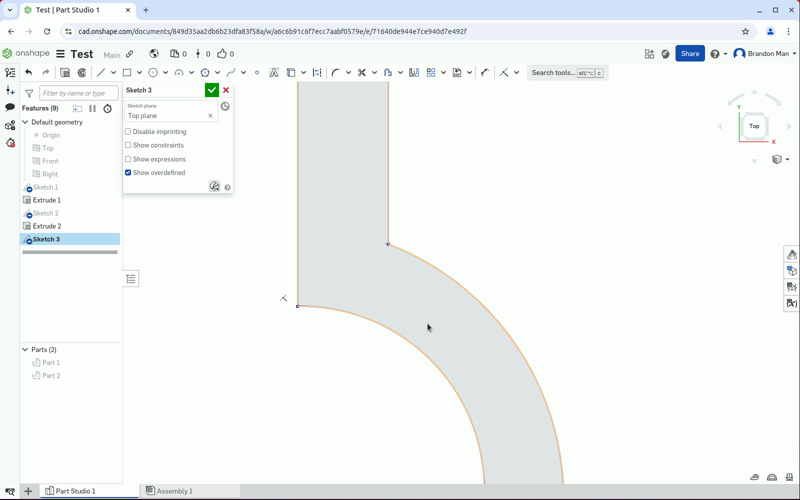
scroll(-6)
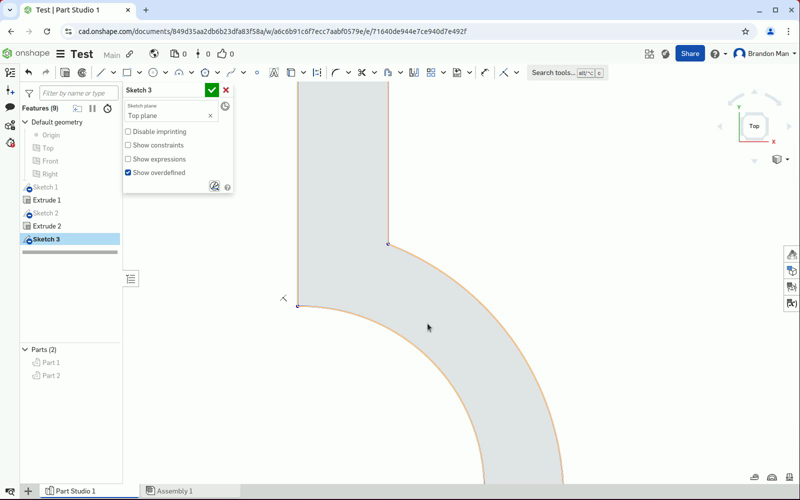
scroll(-6)
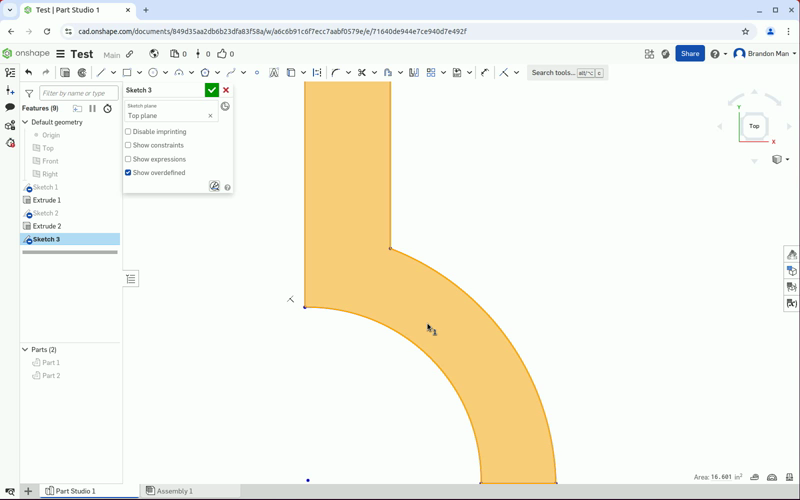
scroll(-6)
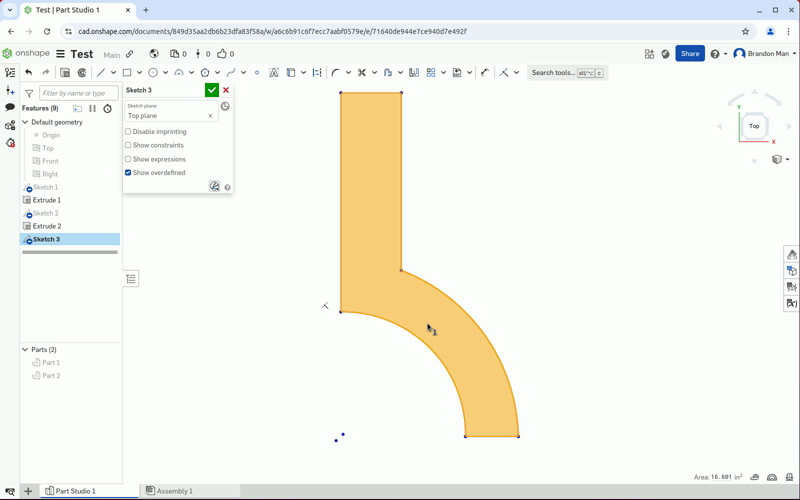
scroll(-6)
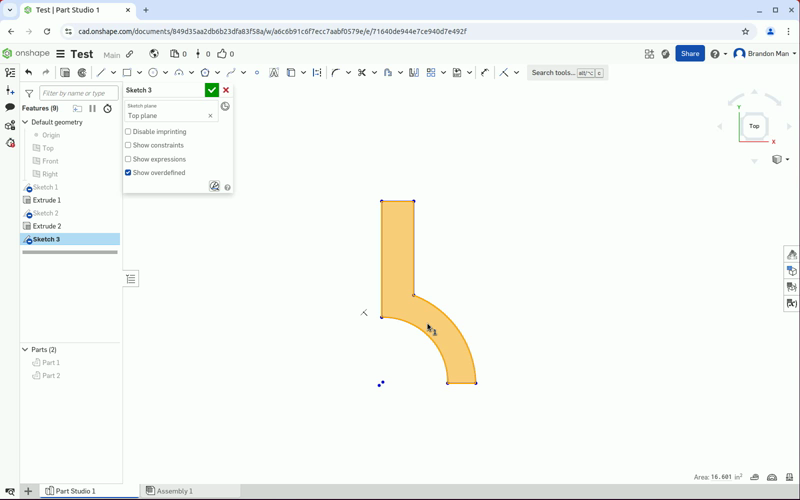
scroll(-6)
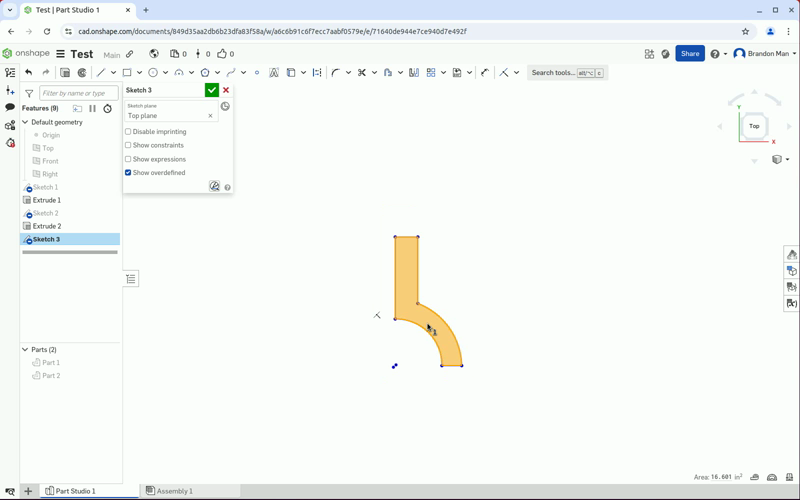
scroll(-6)
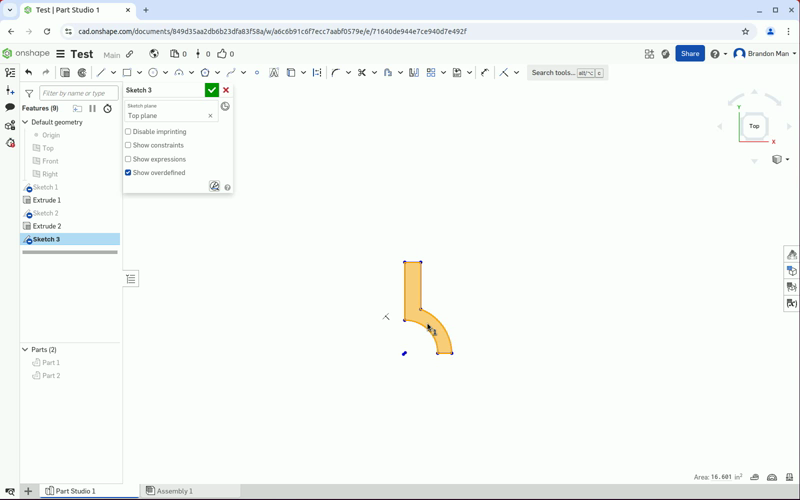
scroll(-6)
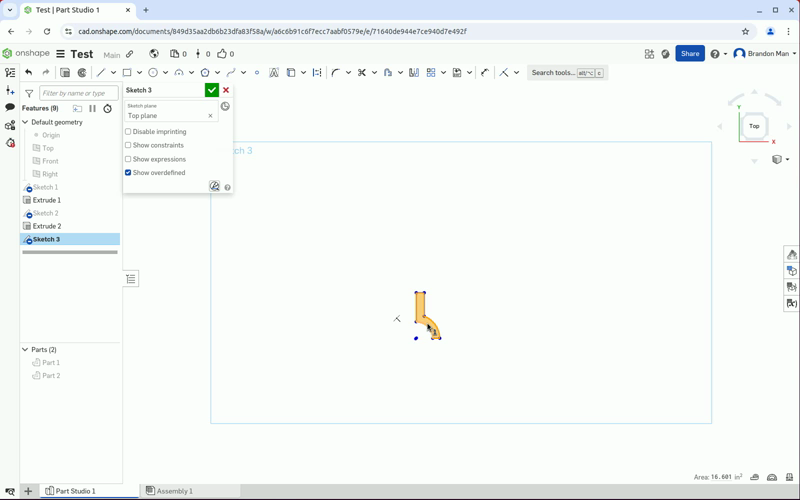
mouse_move(73, 352)
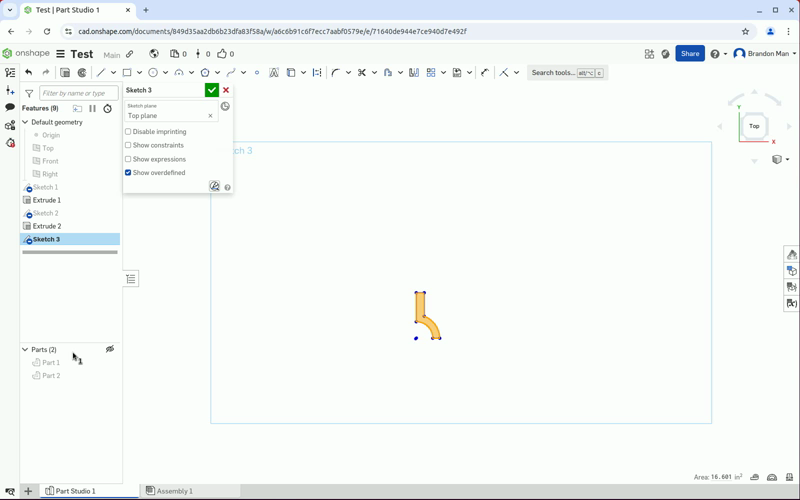
key(shift+y)
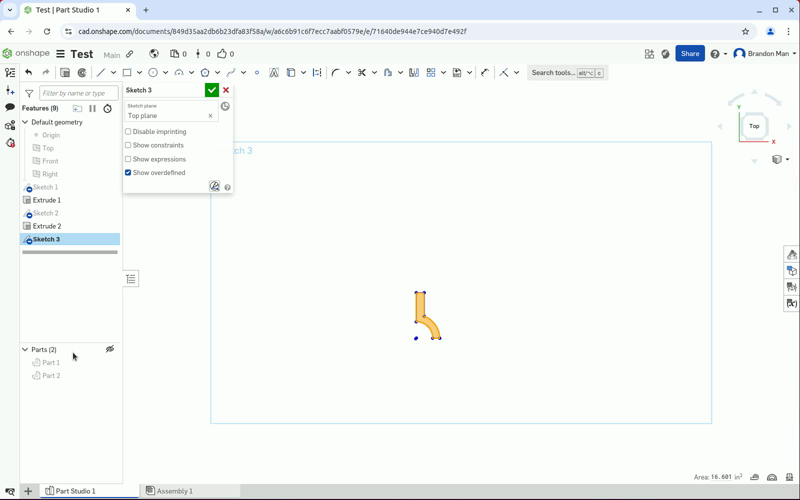
key(shift+e)
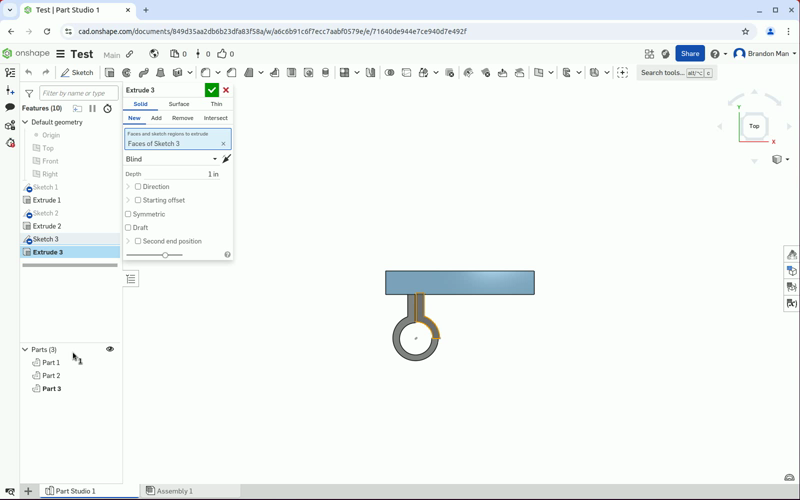
mouse_move(143, 106)
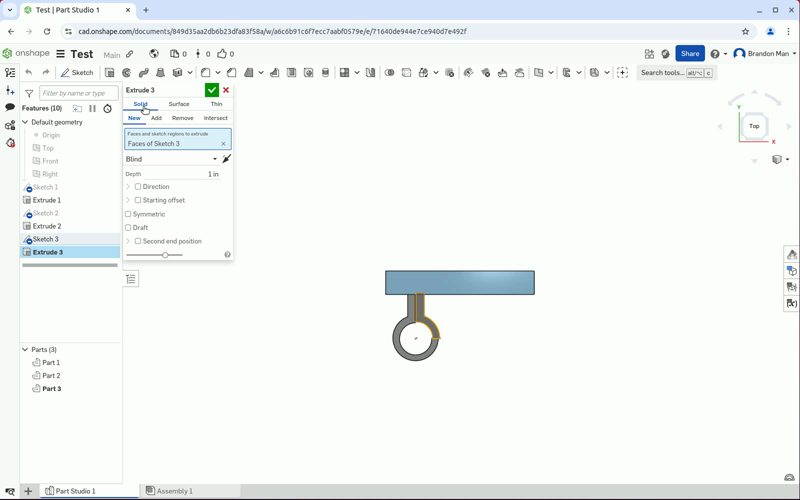
click(143, 106)
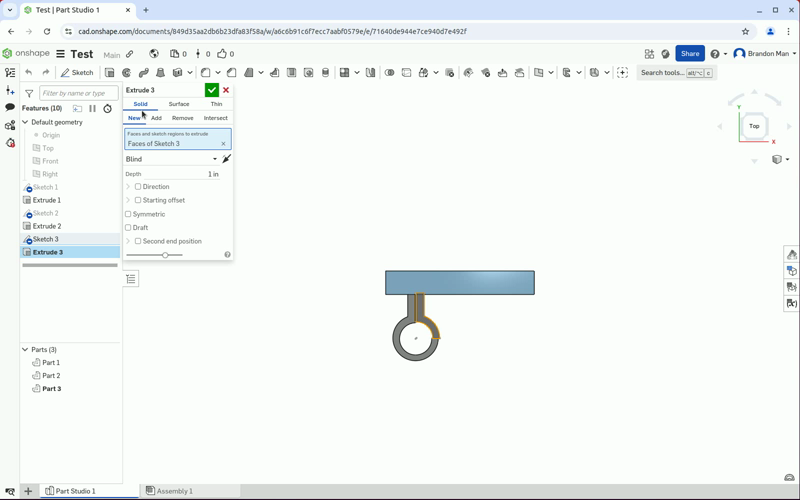
mouse_move(137, 120)
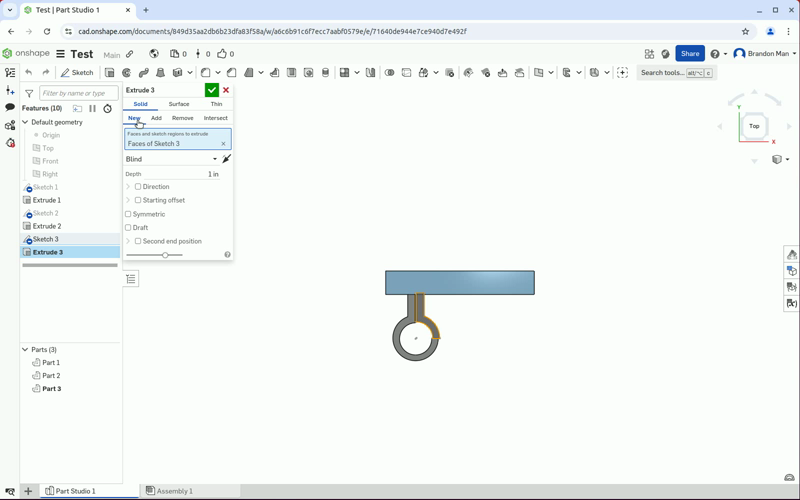
click(137, 120)
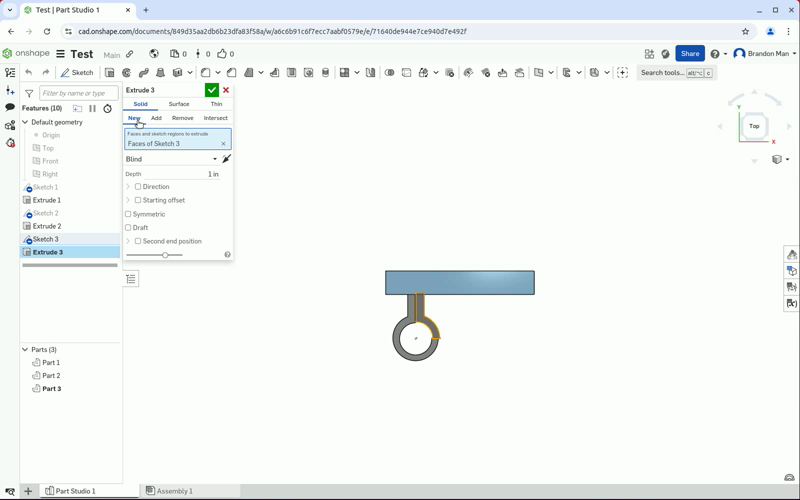
key(tab, 4)
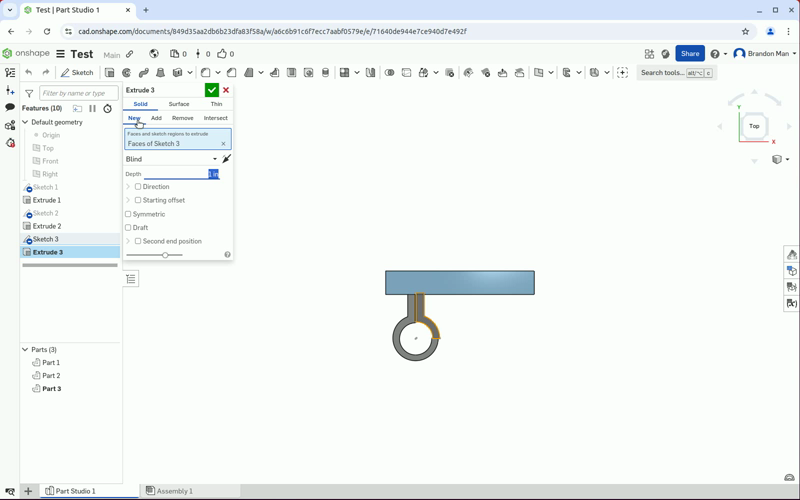
text(18.535)
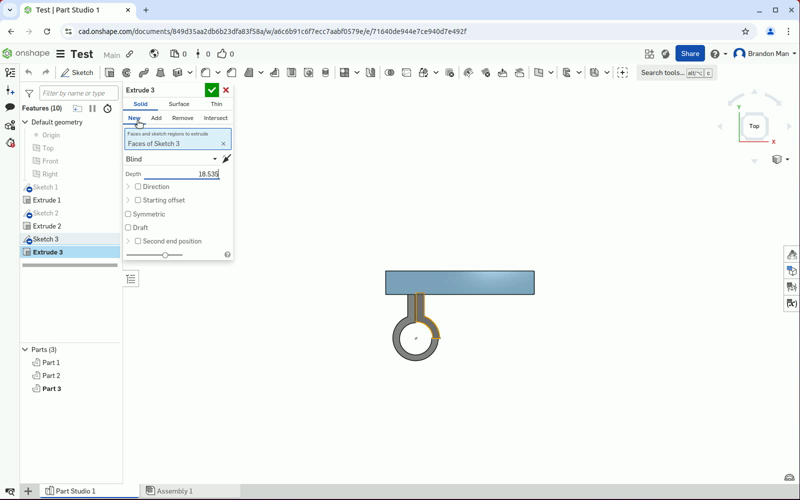
key(tab, 3)
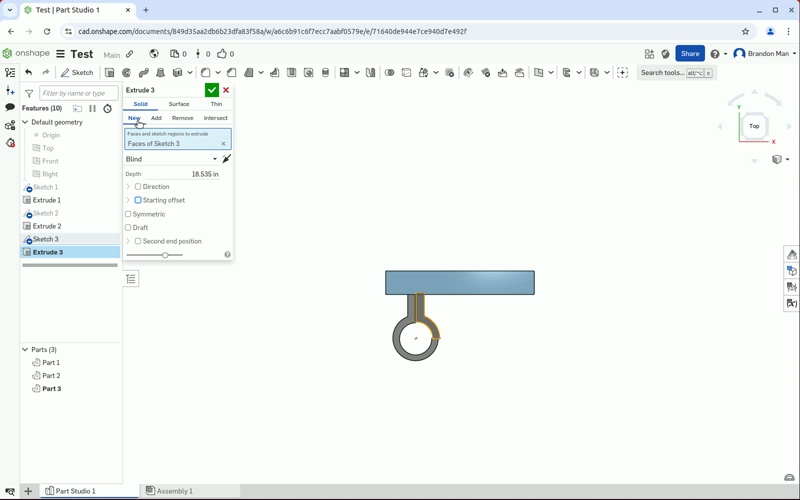
key(tab, 2)
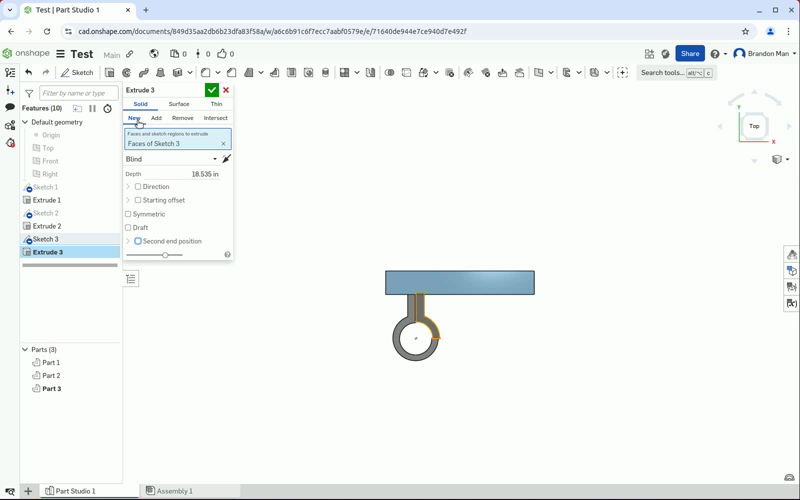
key(space)
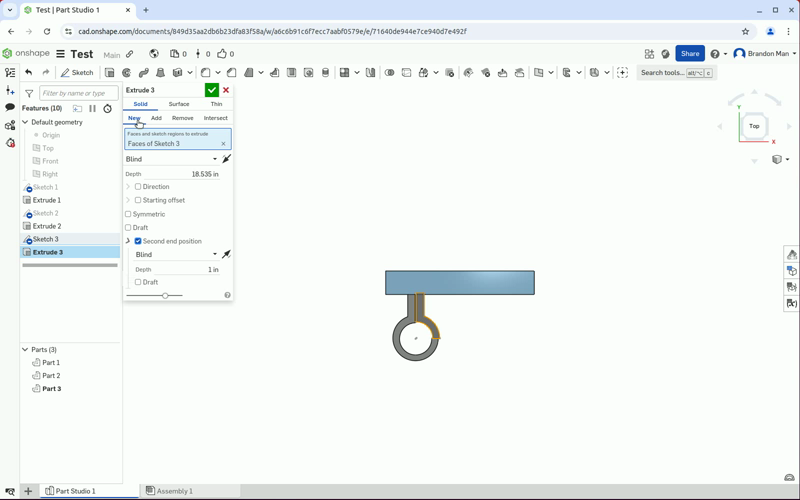
key(tab, 3)
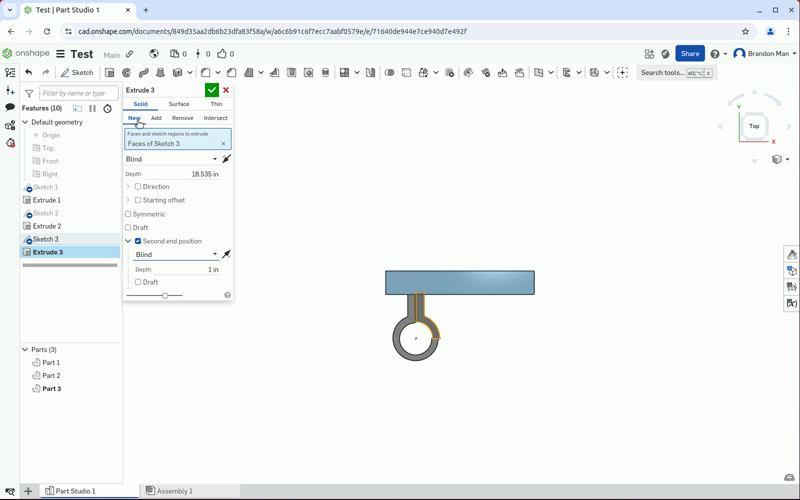
text(9.147)
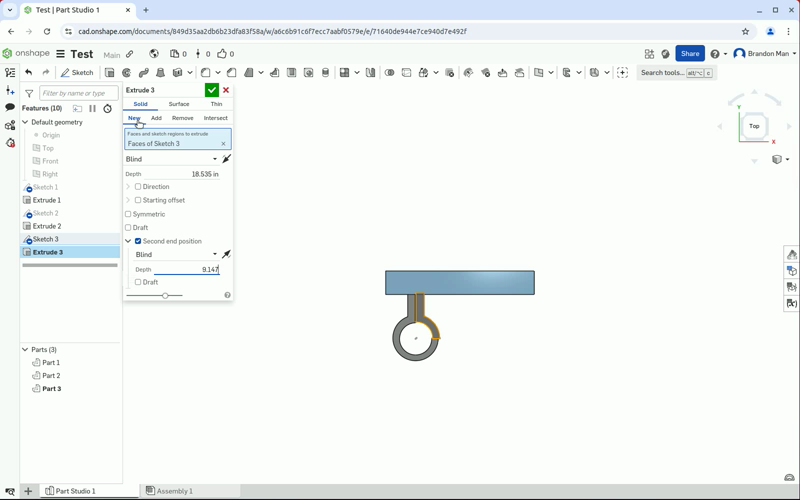
key(enter)
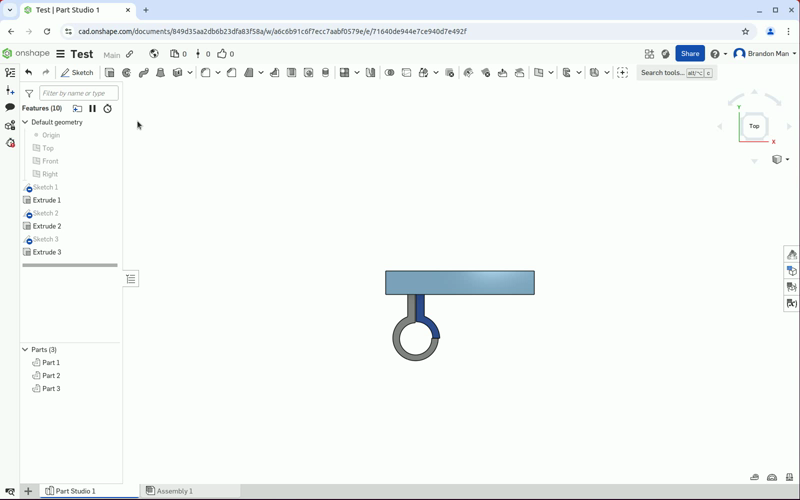
key(shift+h)
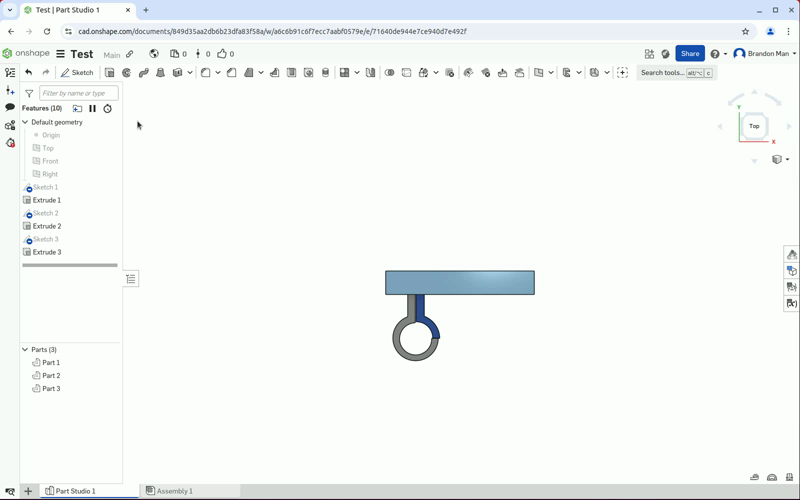
key(shift+h)
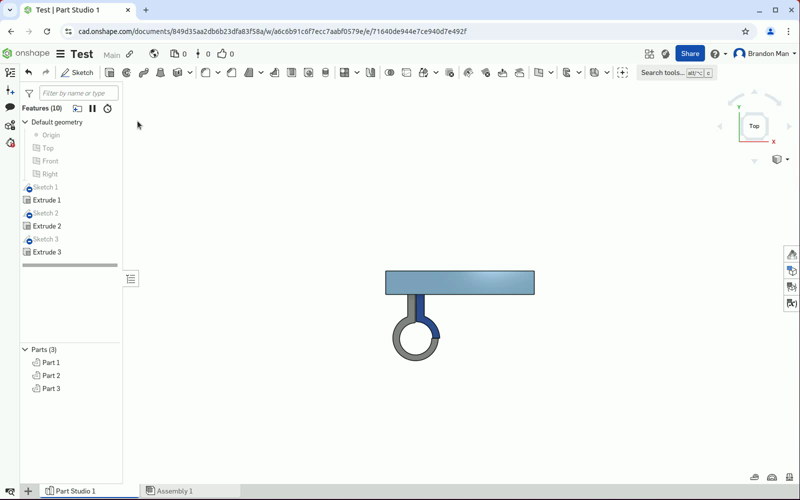
mouse_move(73, 189)
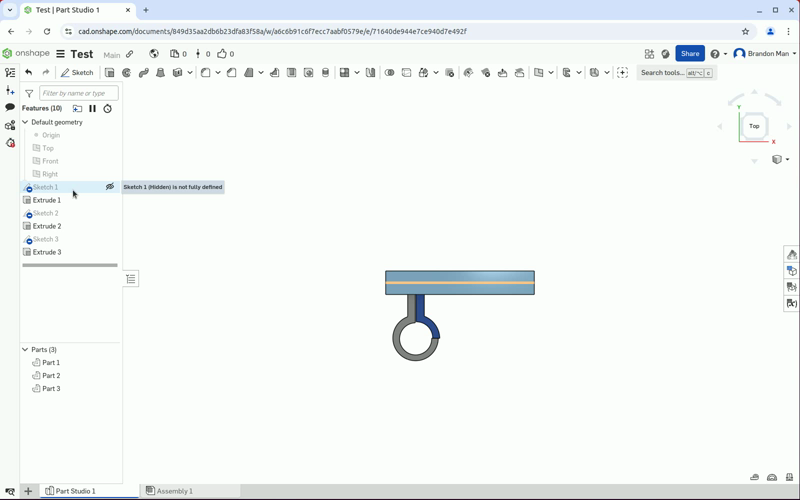
click(73, 189)
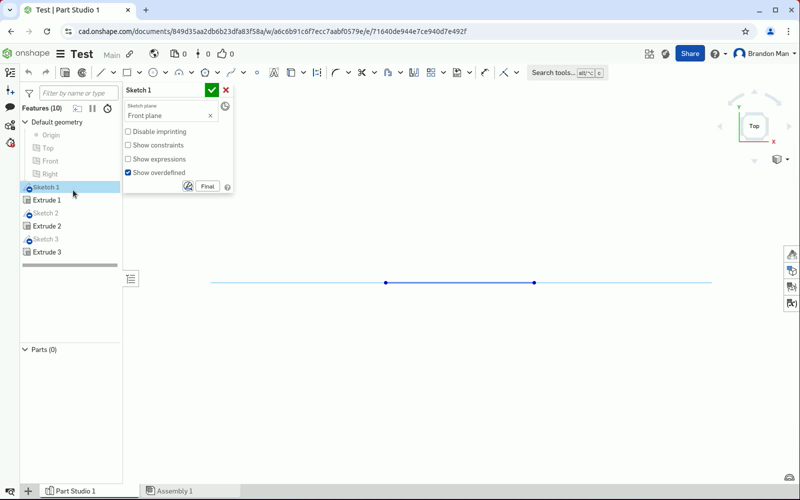
mouse_move(229, 92)
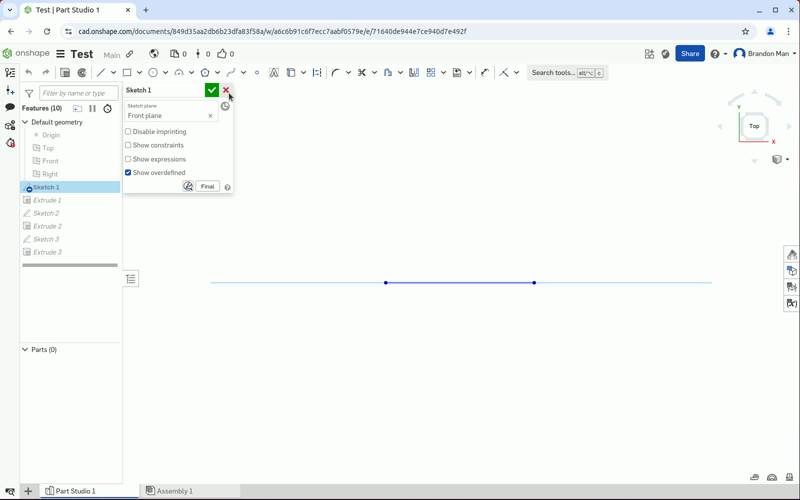
click(229, 92)
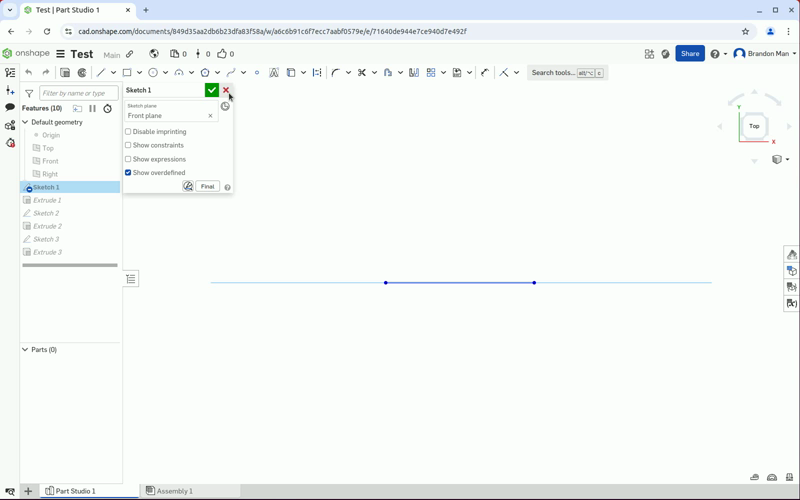
key(shift+s)
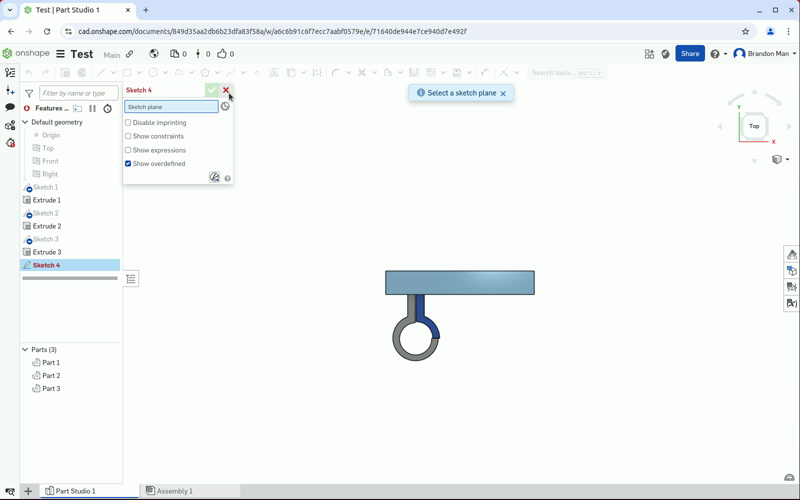
mouse_move(73, 150)
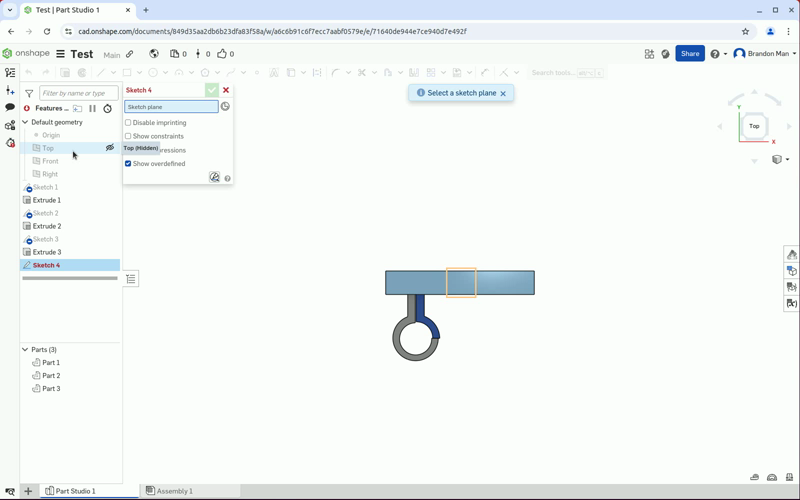
click(73, 150)
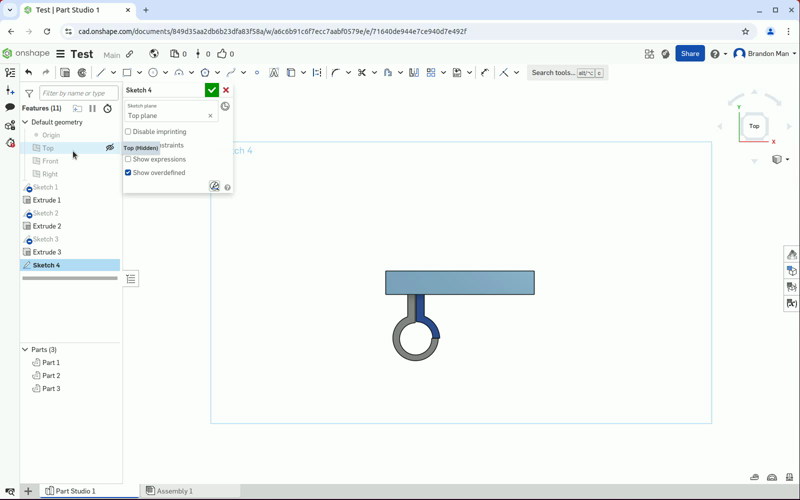
mouse_move(73, 352)
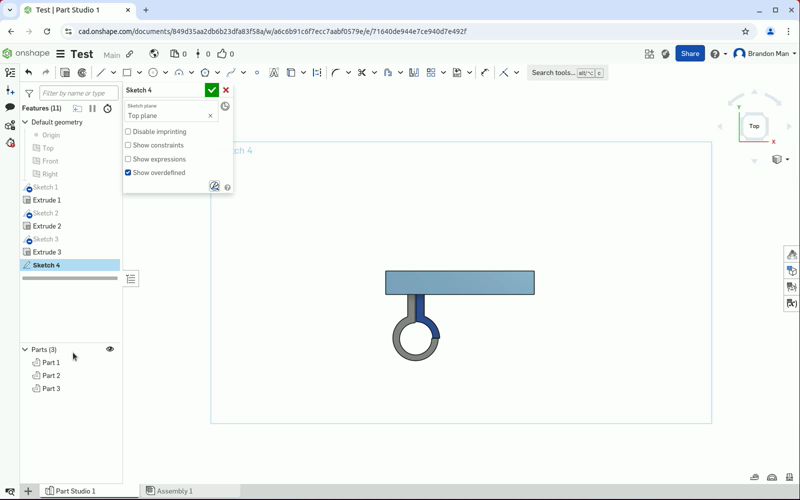
key(y)
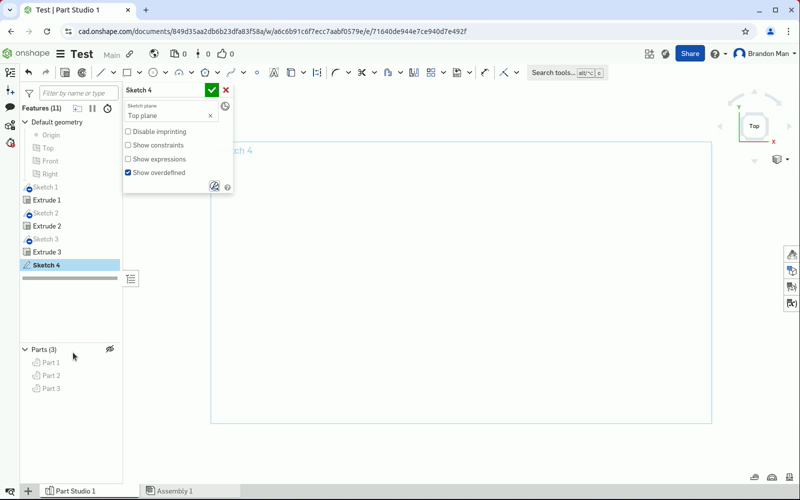
key(a)
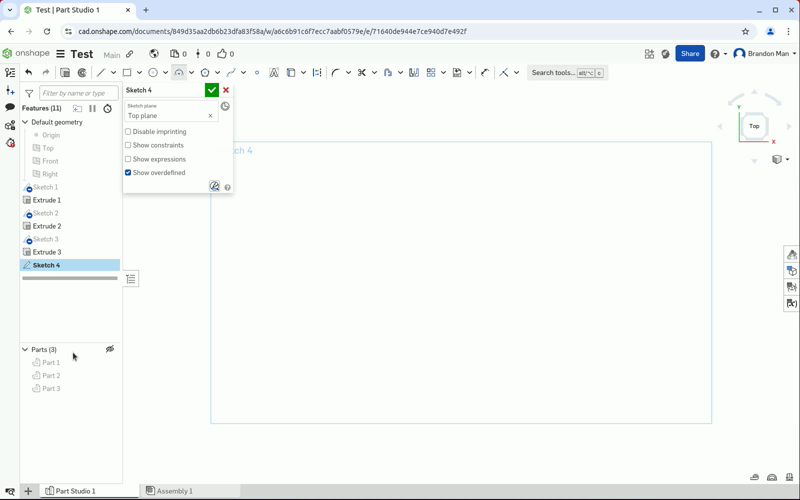
key_down(shift)
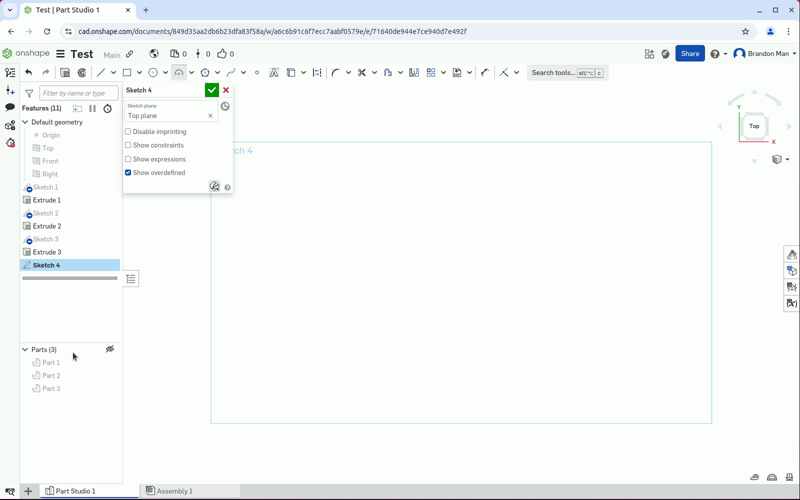
mouse_move(483, 337)
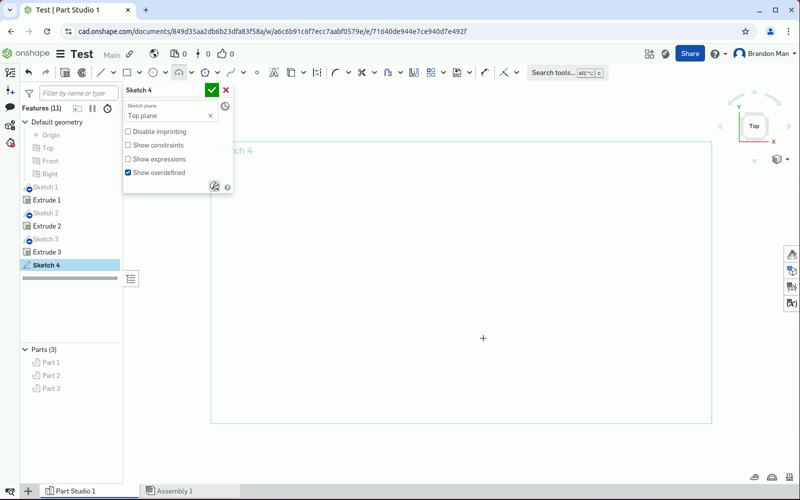
click(483, 337)
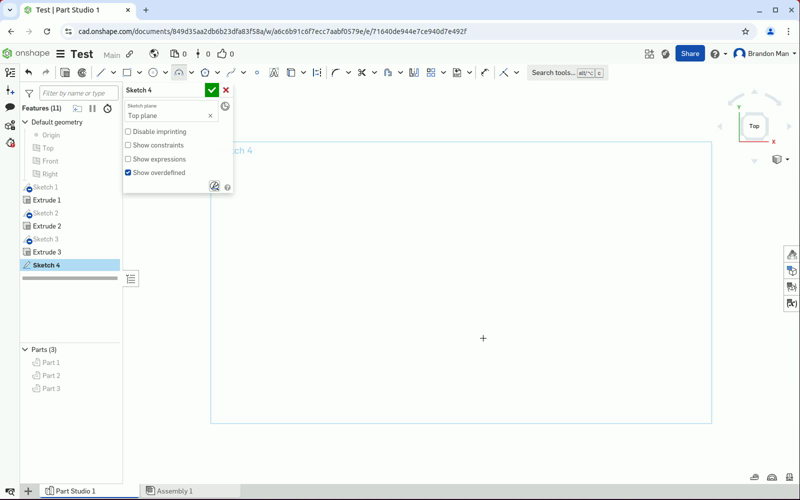
key_up(shift)
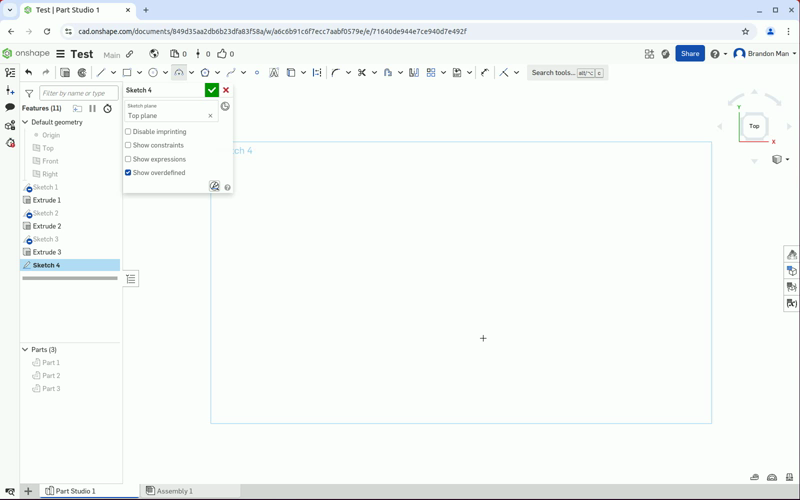
key_down(shift)
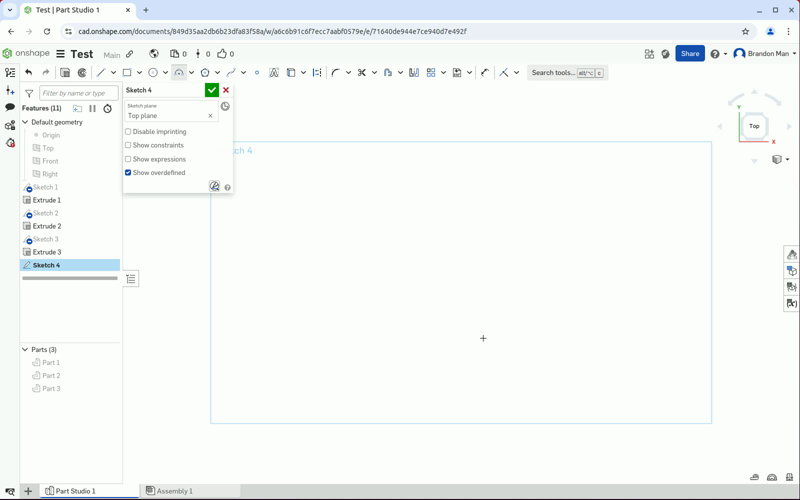
mouse_move(513, 316)
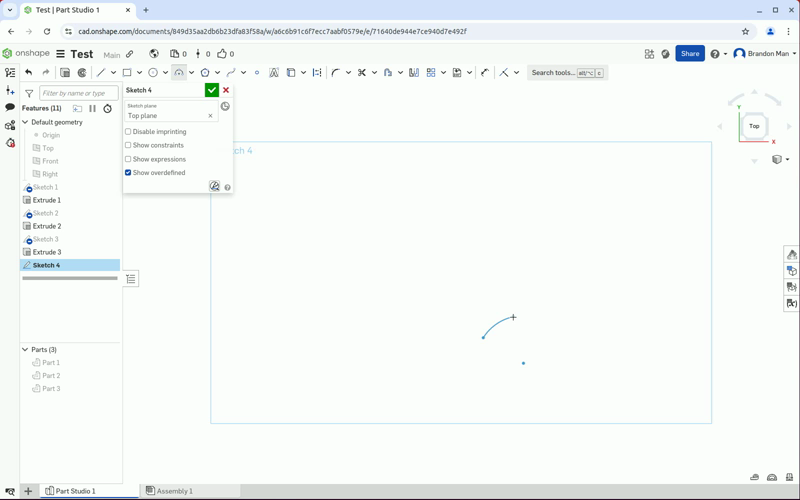
click(513, 316)
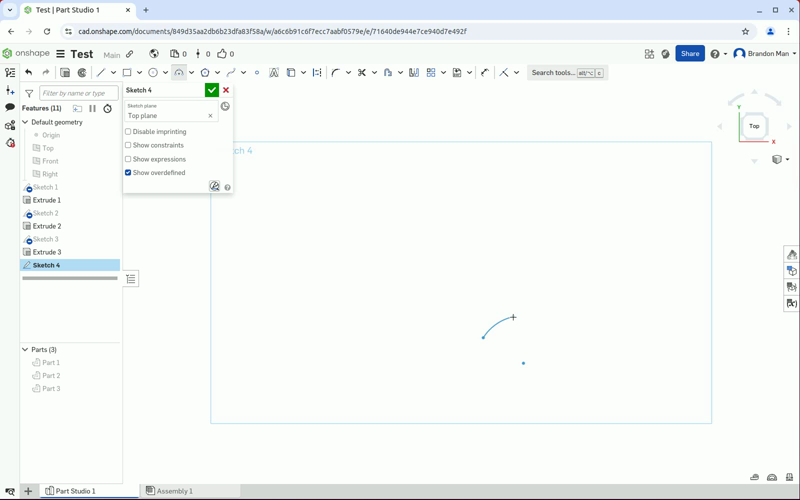
mouse_move(518, 356)
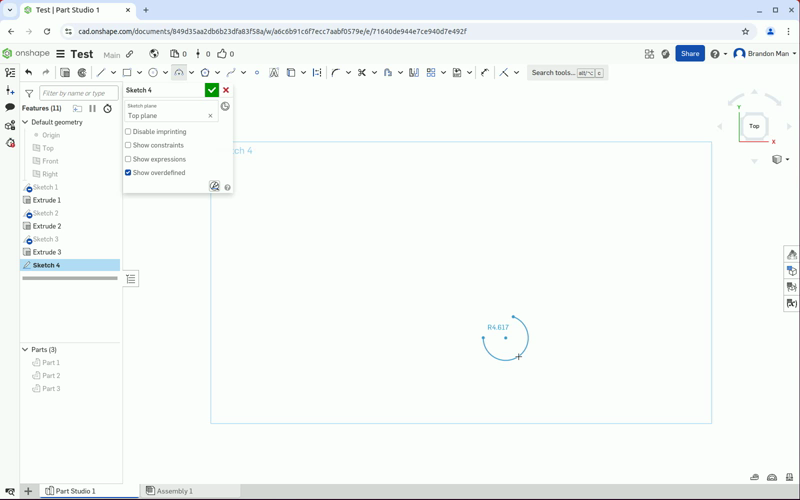
click(518, 356)
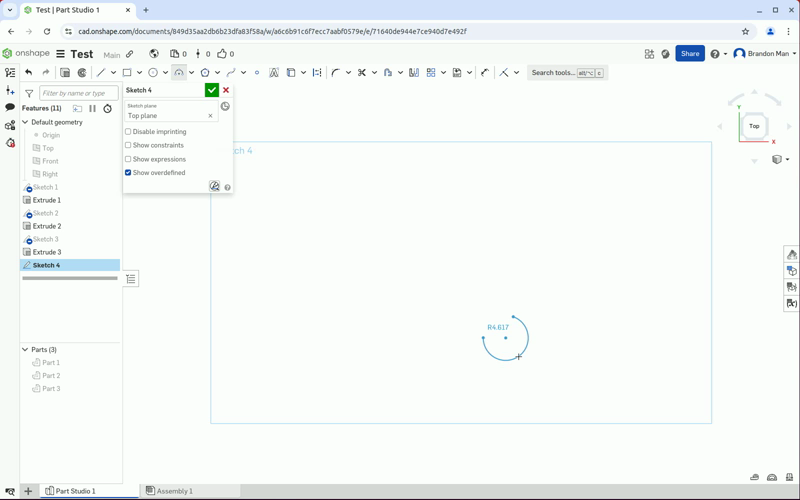
key_up(shift)
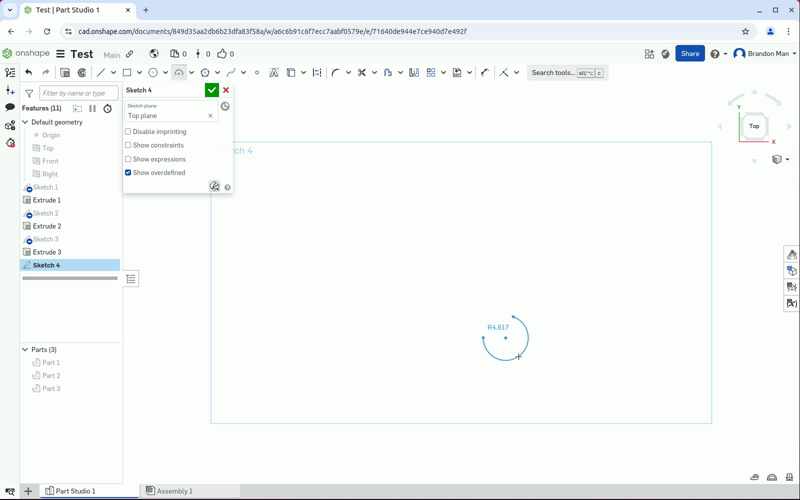
key(esc)
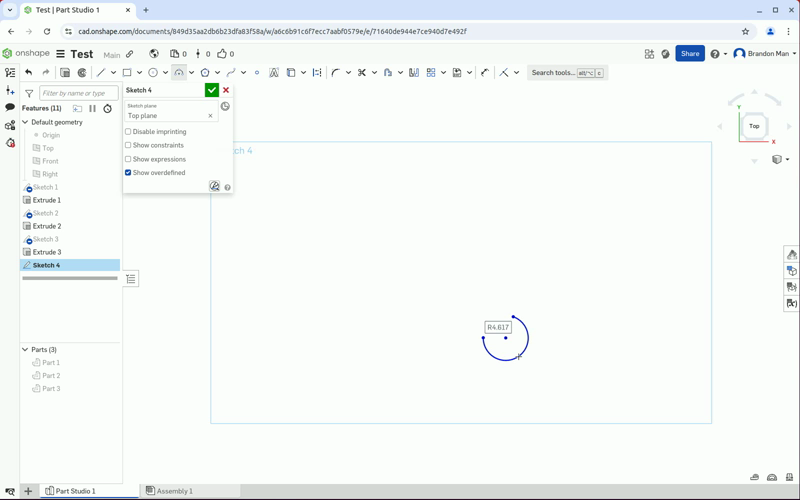
key(l)
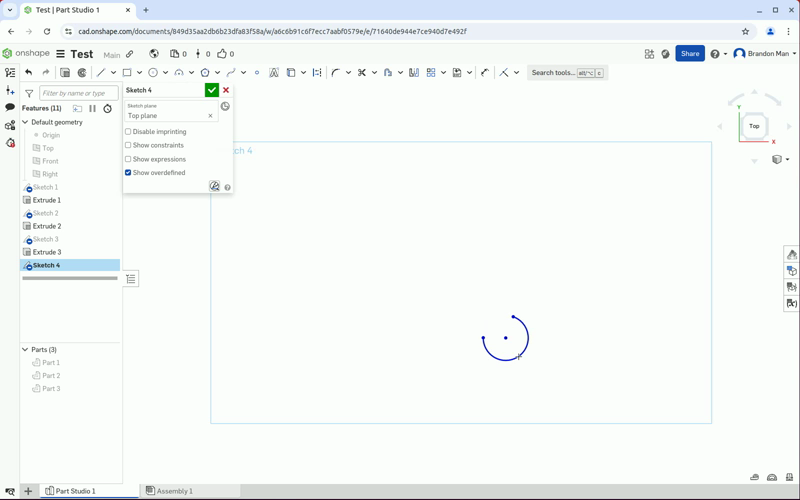
mouse_move(513, 316)
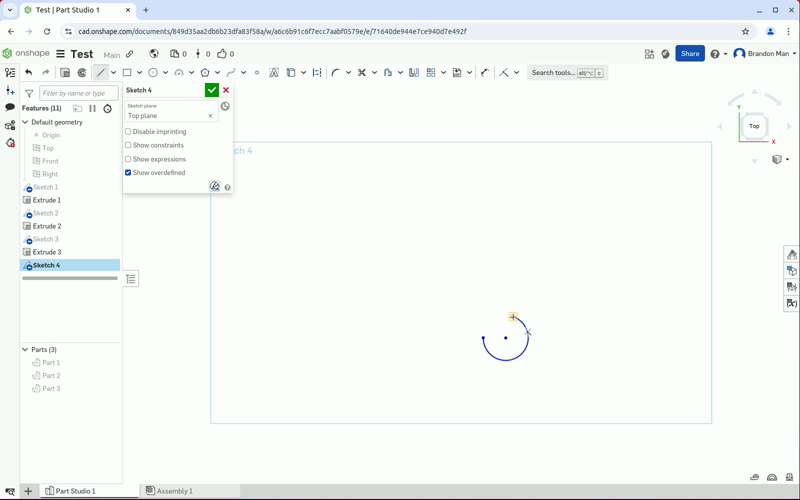
click(513, 316)
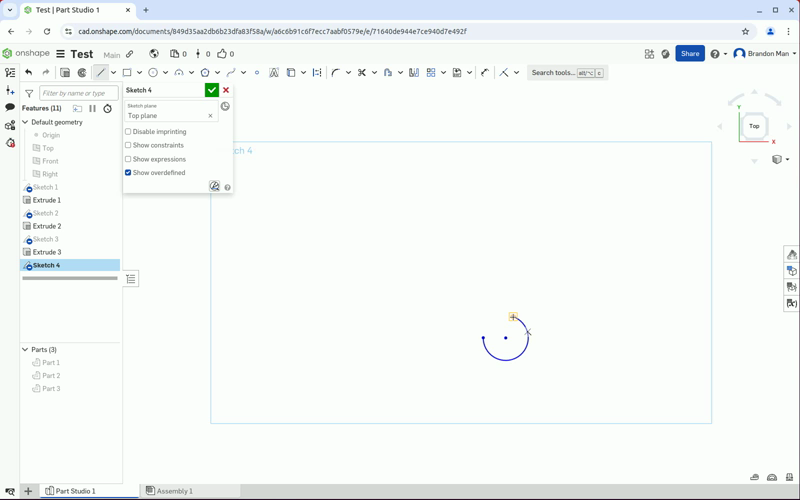
key_down(shift)
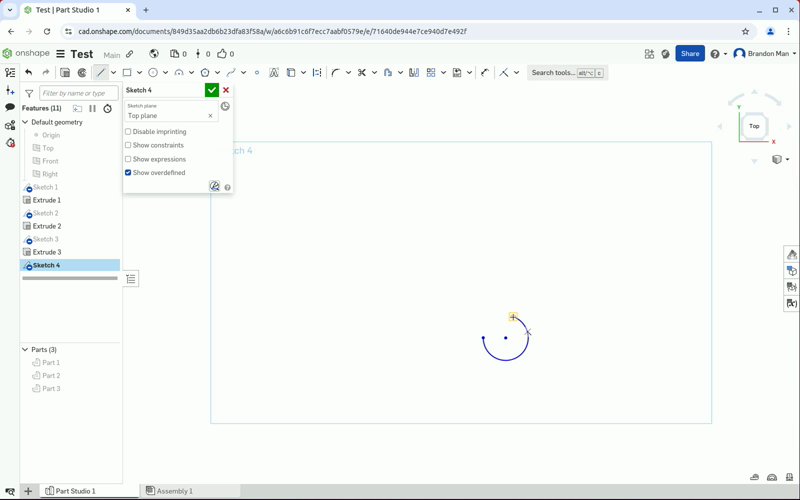
mouse_move(543, 316)
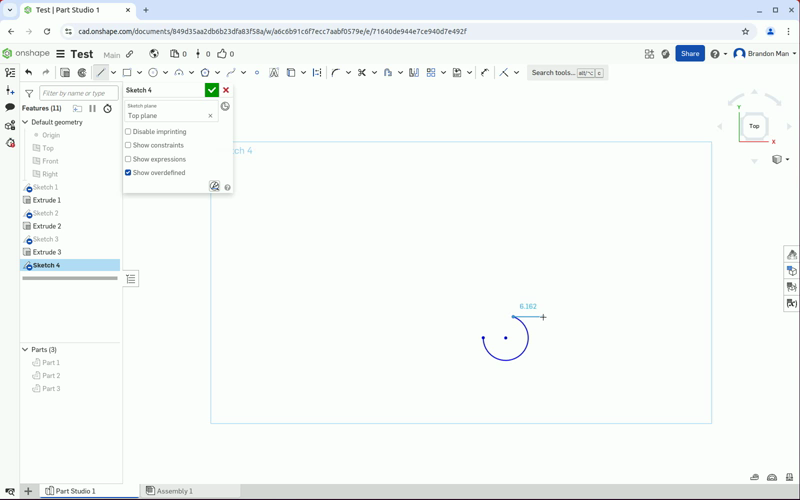
mouse_move(513, 294)
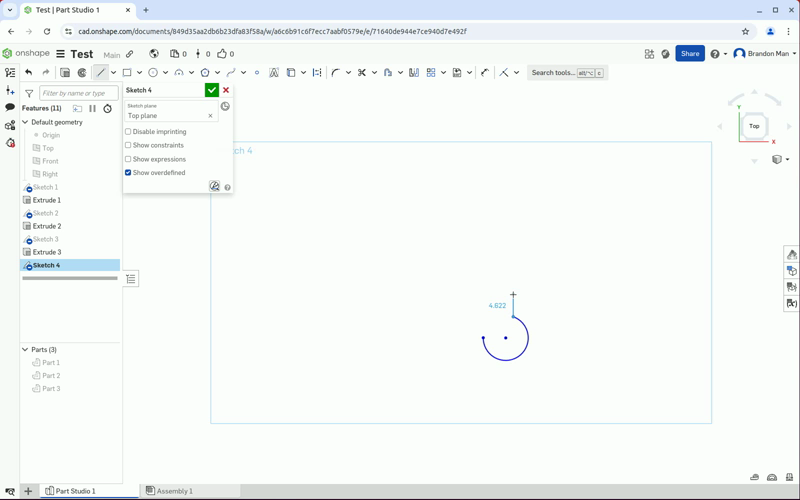
click(513, 294)
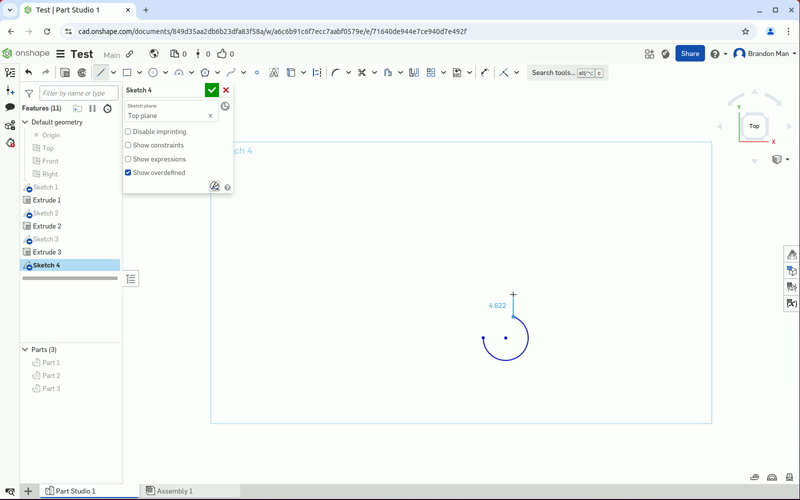
key_up(shift)
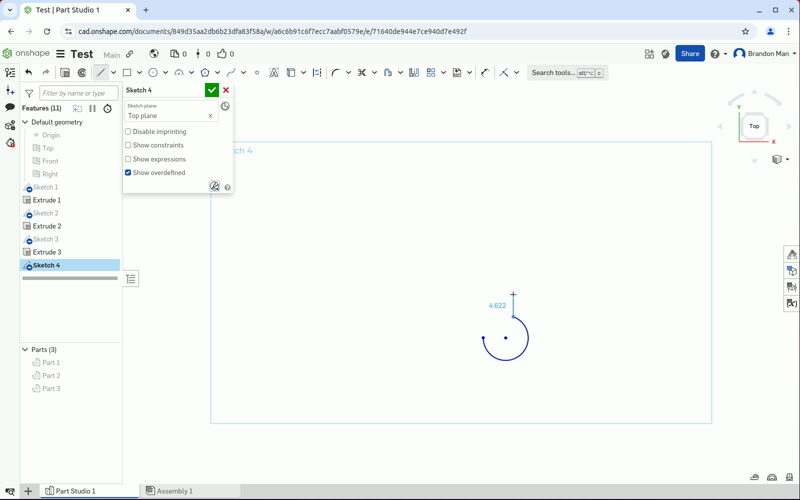
key_down(shift)
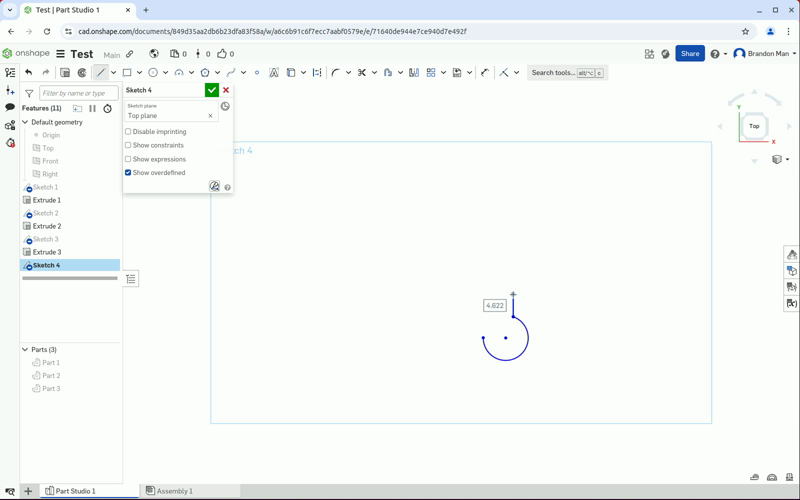
mouse_move(543, 294)
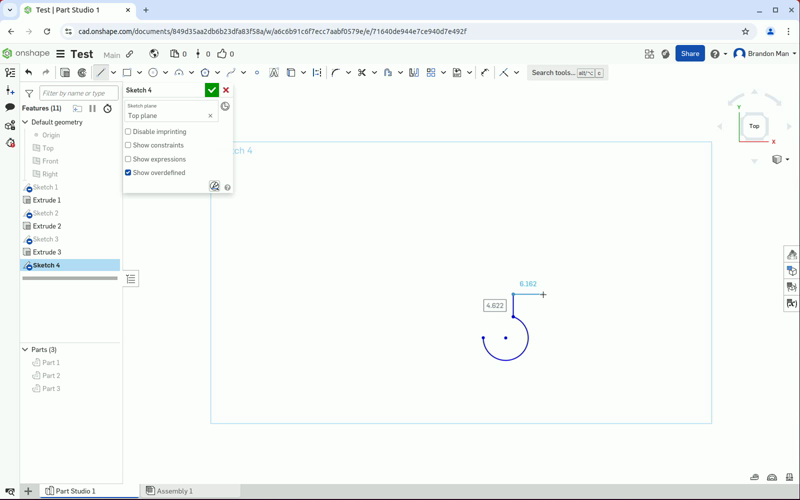
mouse_move(505, 294)
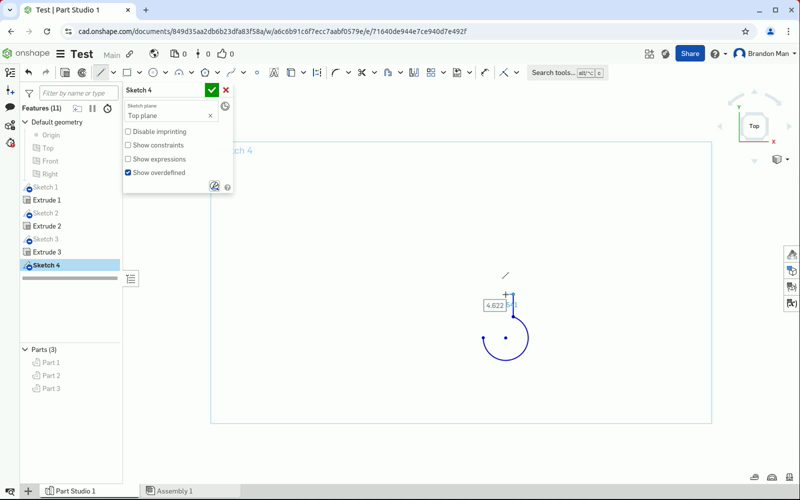
scroll(6)
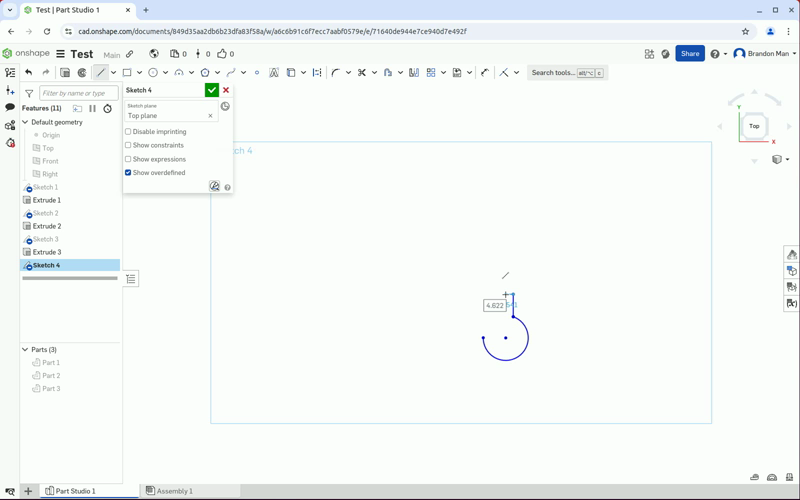
scroll(6)
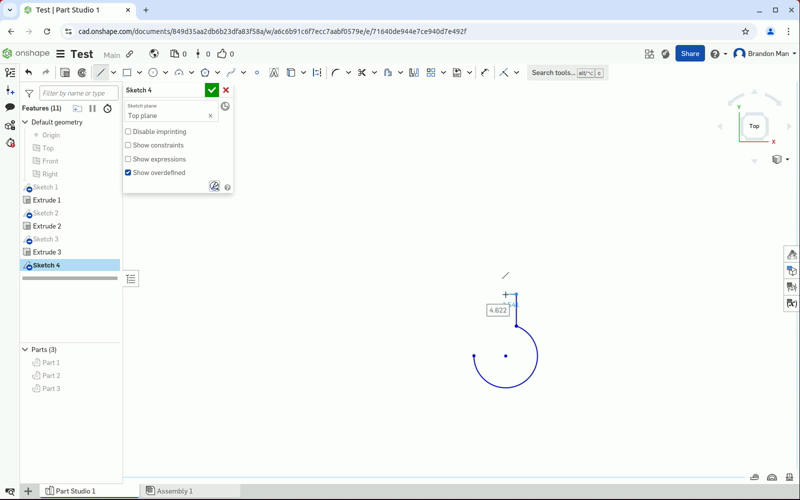
scroll(6)
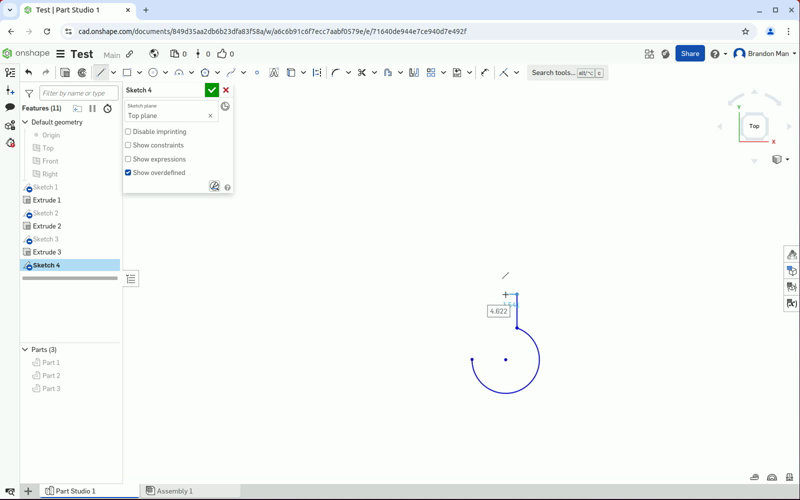
scroll(6)
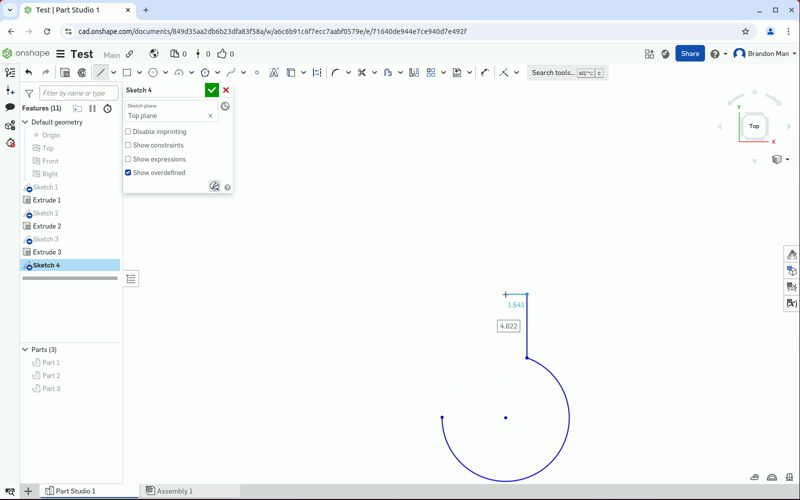
scroll(6)
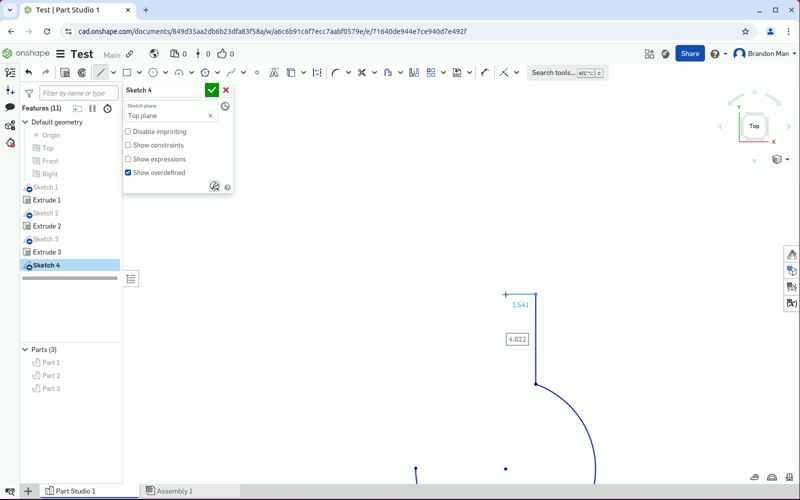
scroll(6)
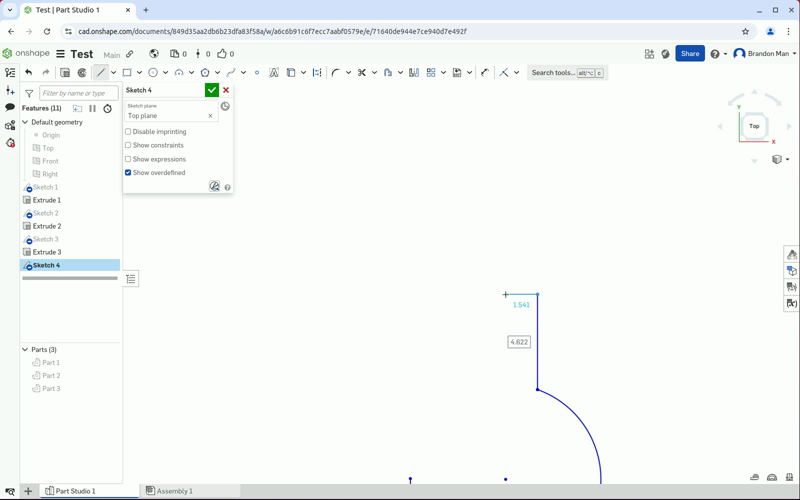
scroll(6)
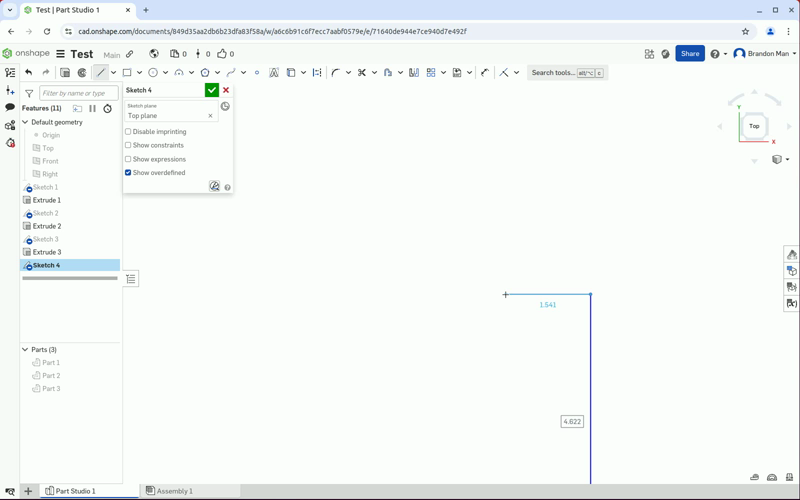
click(505, 294)
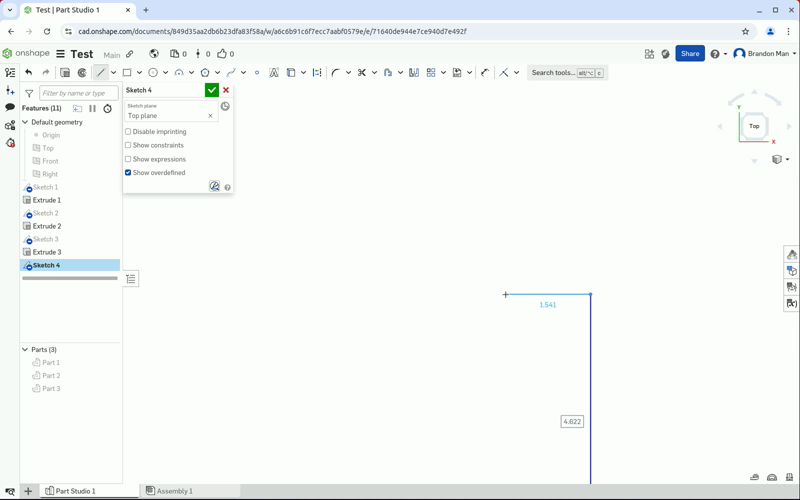
scroll(-6)
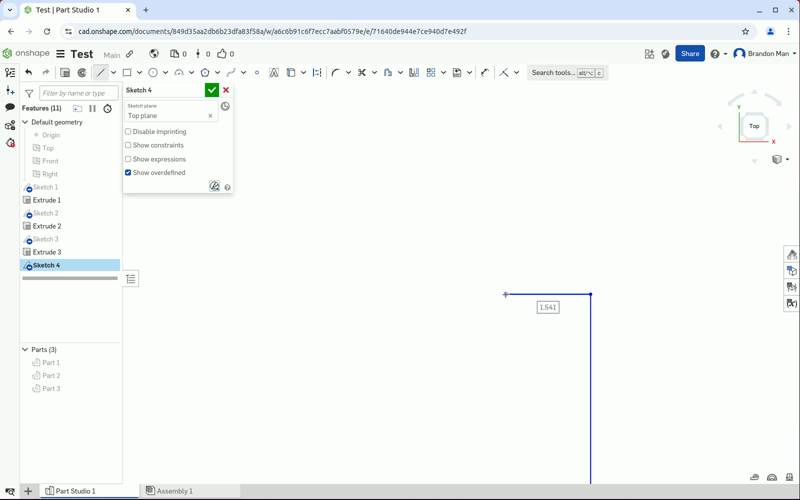
scroll(-6)
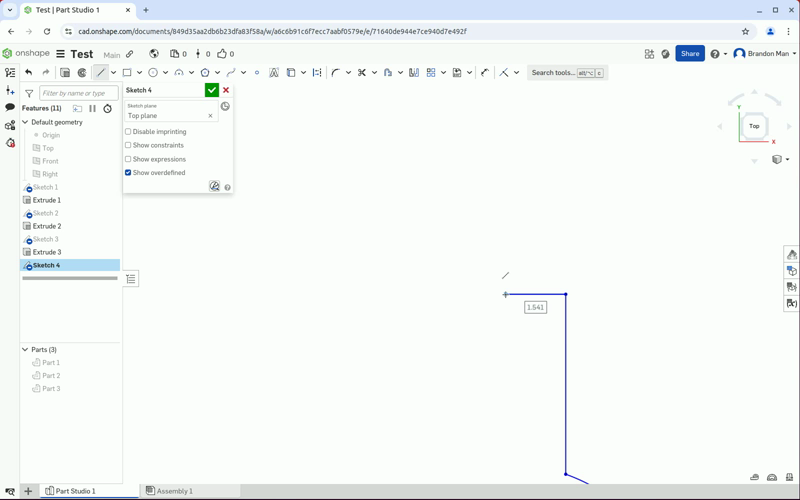
scroll(-6)
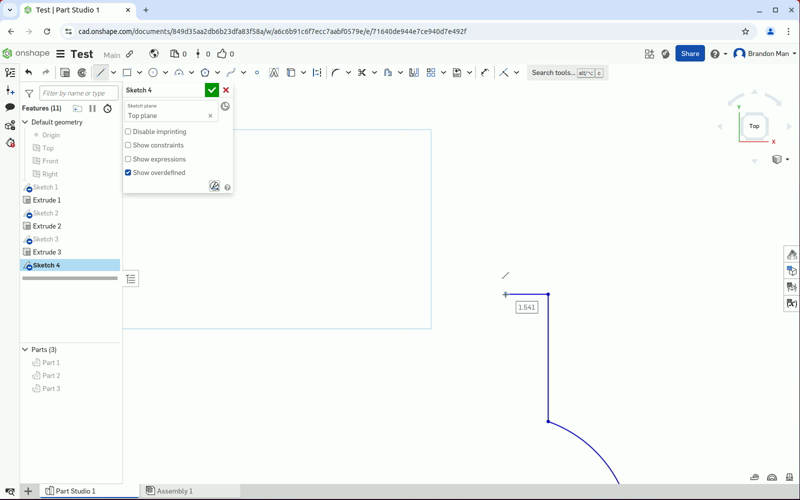
scroll(-6)
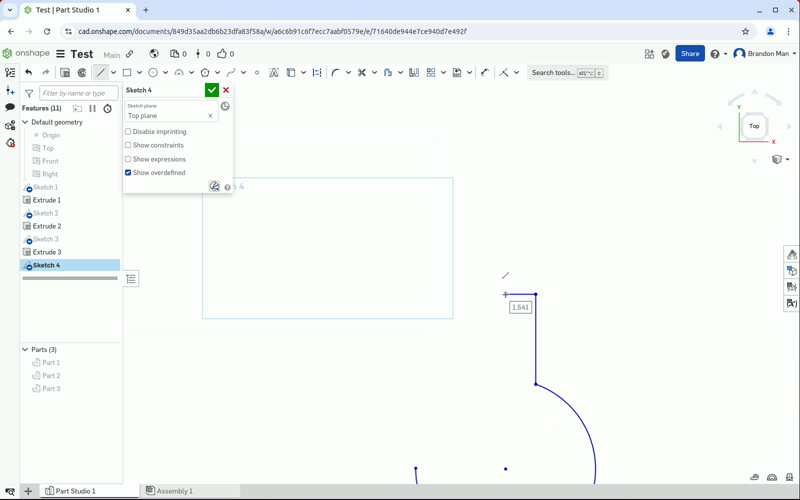
scroll(-6)
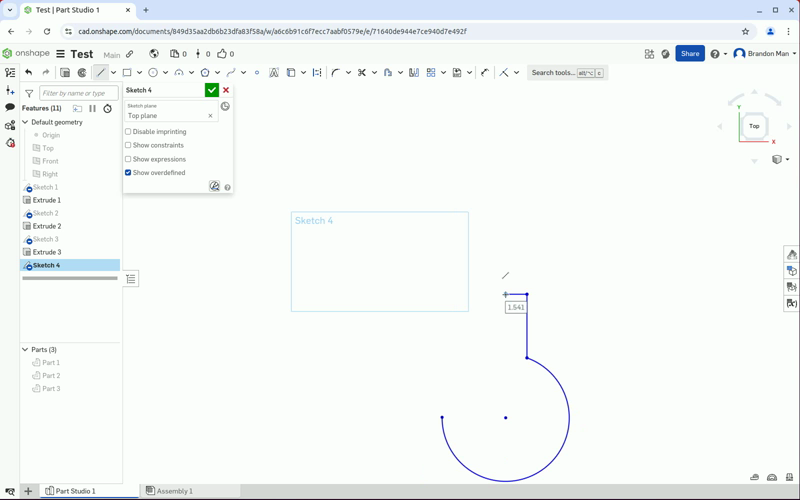
scroll(-6)
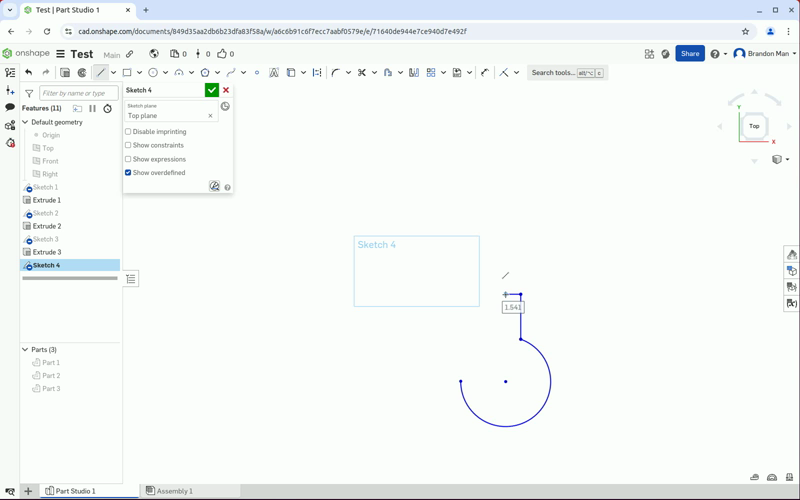
scroll(-6)
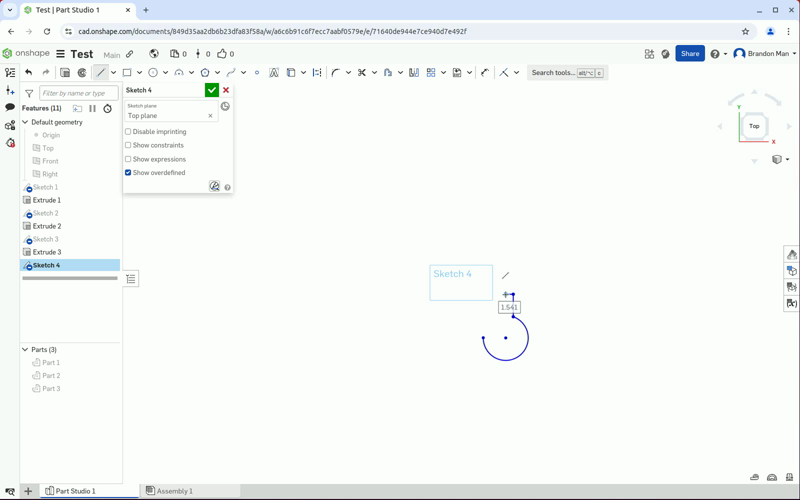
key_up(shift)
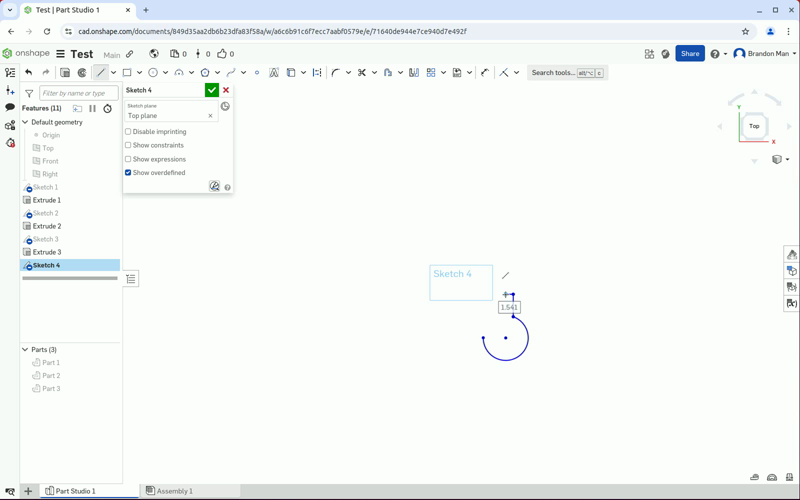
key_down(shift)
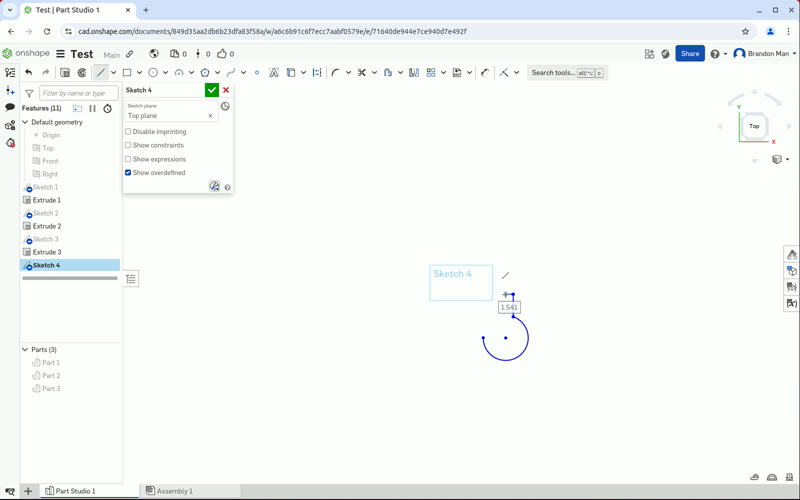
mouse_move(535, 294)
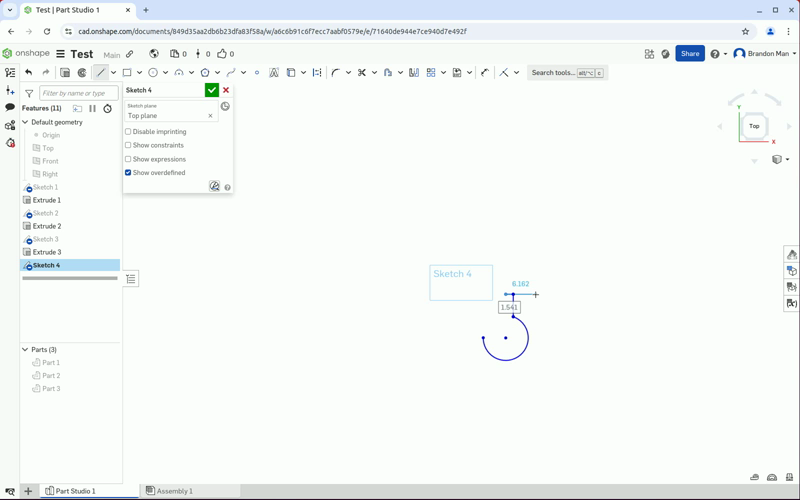
mouse_move(505, 321)
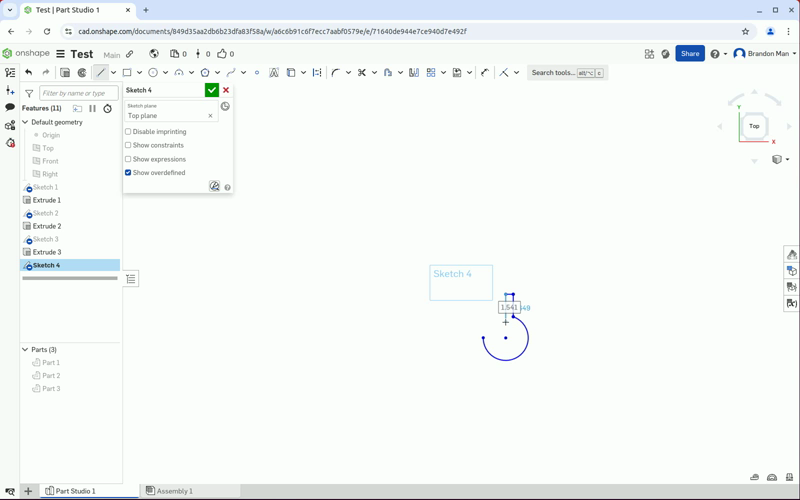
click(505, 321)
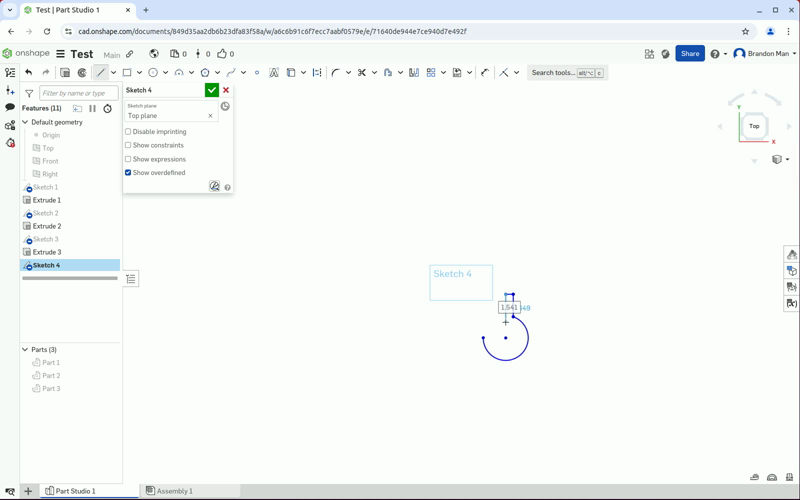
key_up(shift)
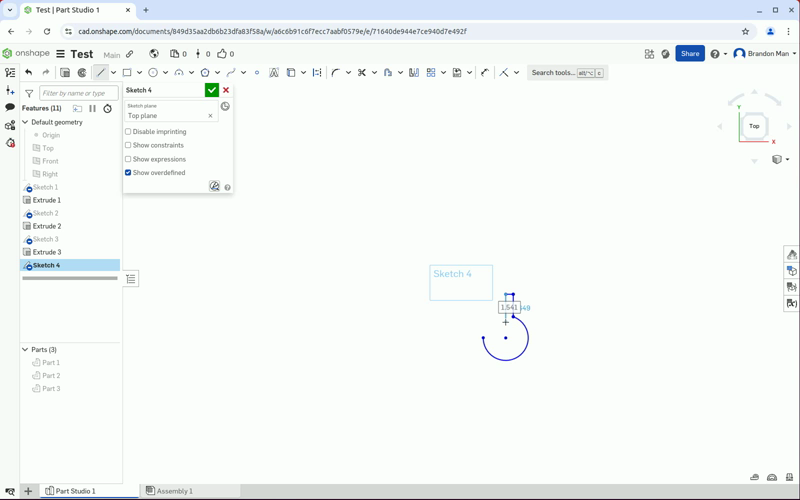
key(esc)
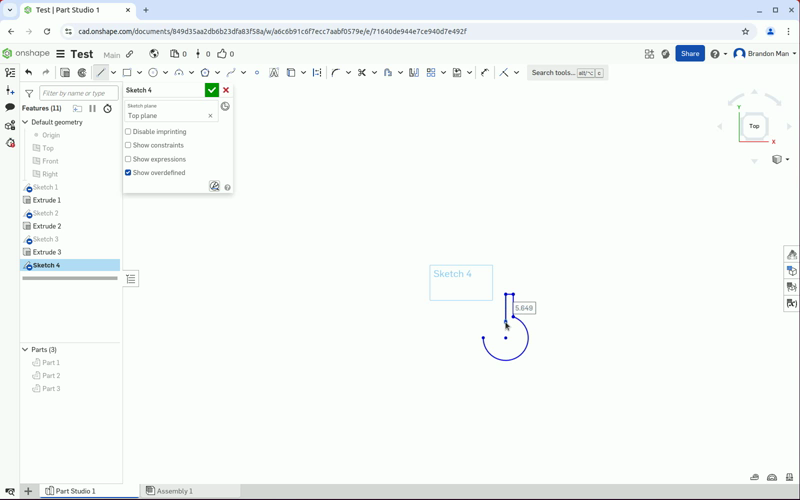
key(a)
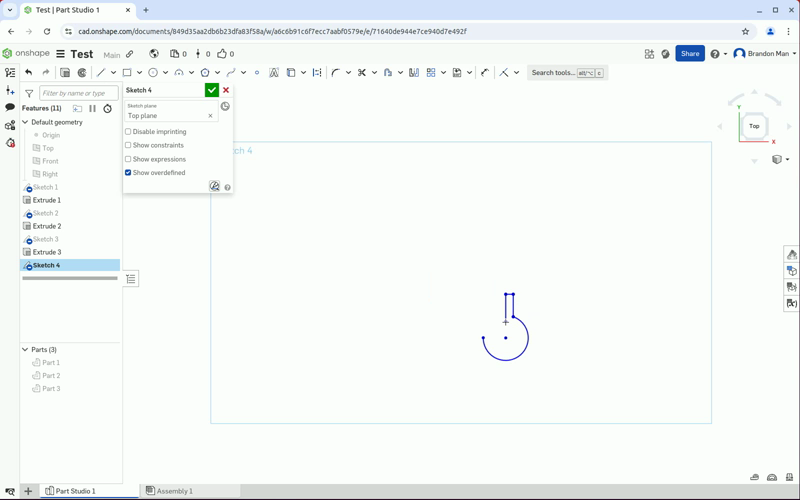
mouse_move(505, 321)
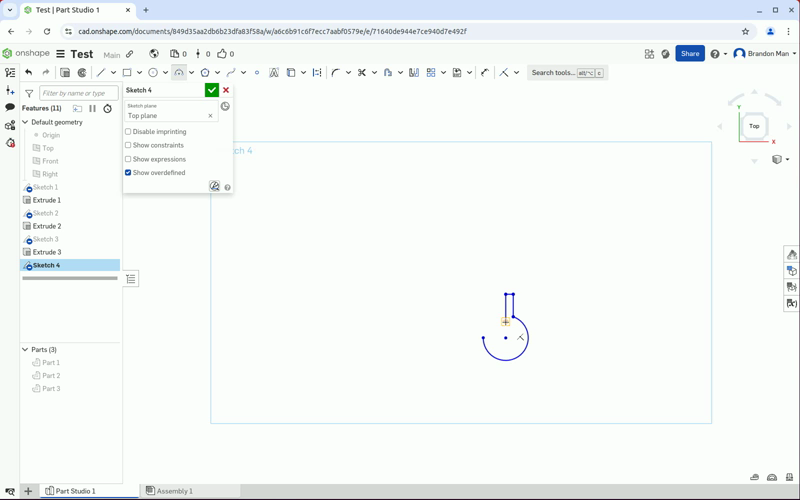
click(505, 321)
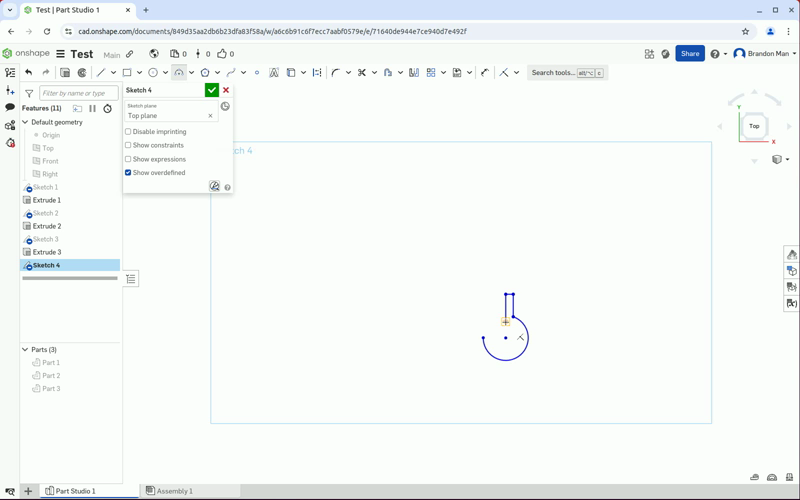
key_down(shift)
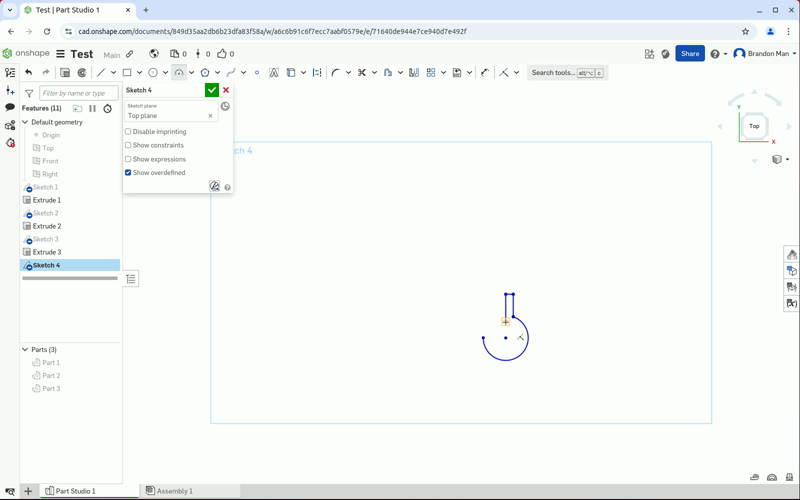
mouse_move(489, 337)
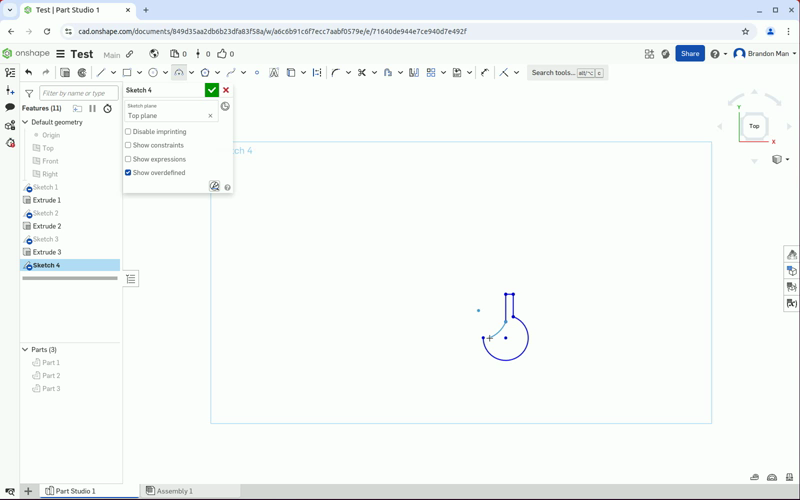
click(489, 337)
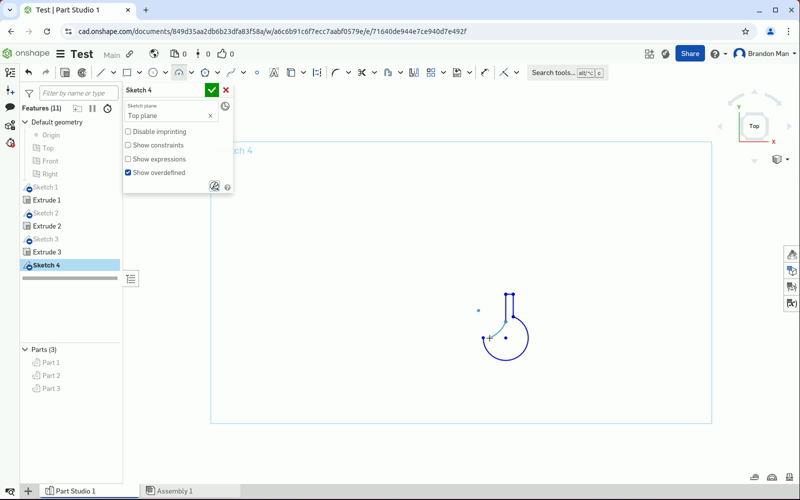
mouse_move(517, 349)
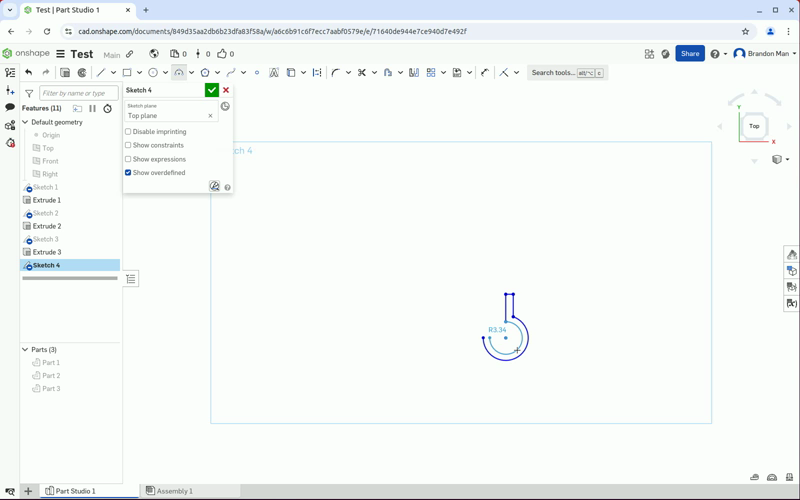
click(517, 349)
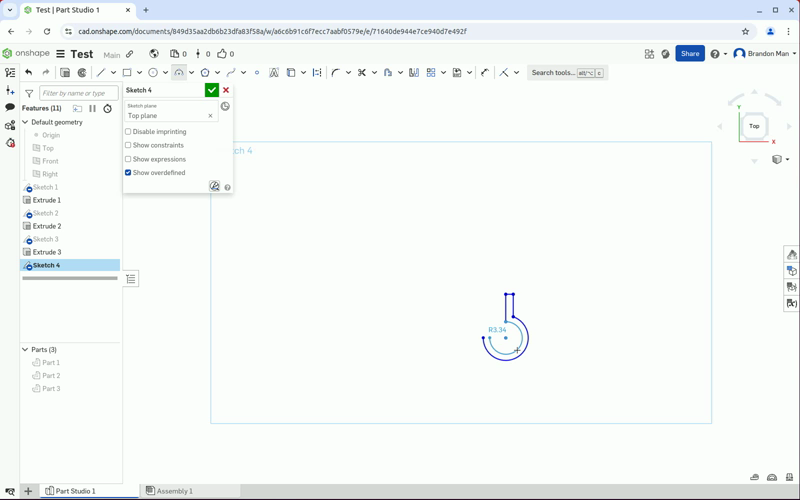
key_up(shift)
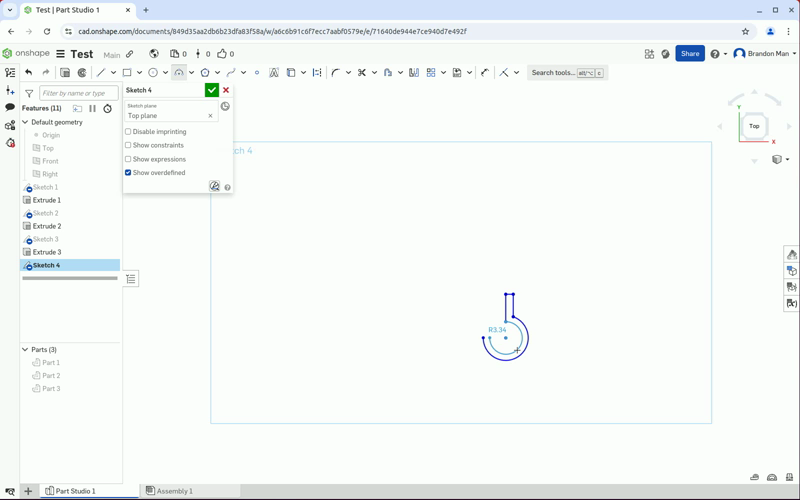
key(esc)
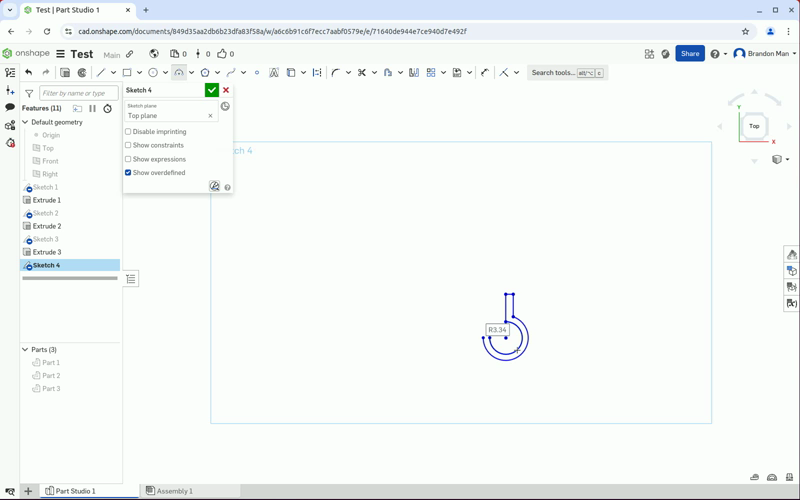
key(l)
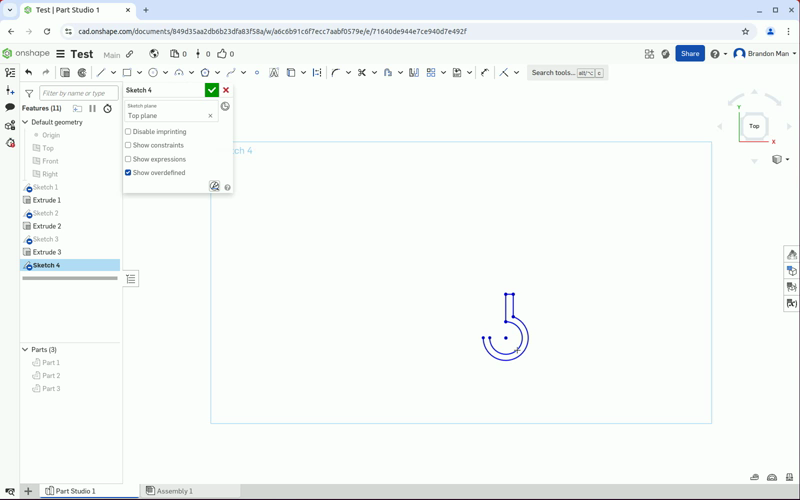
mouse_move(489, 337)
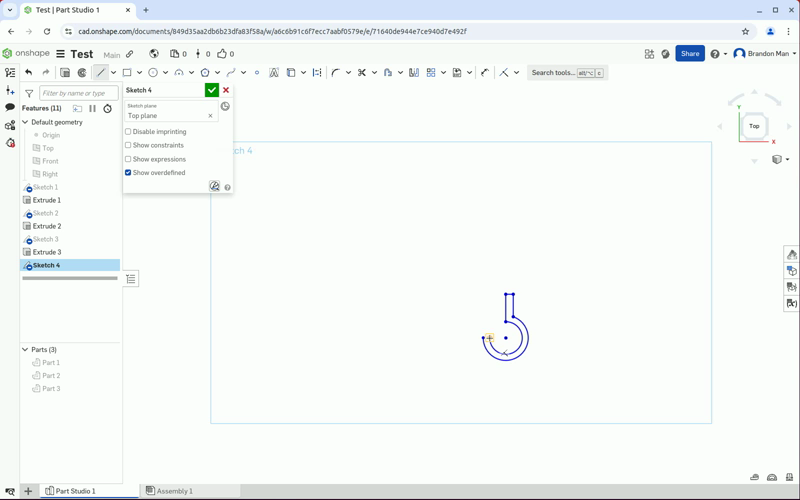
click(489, 337)
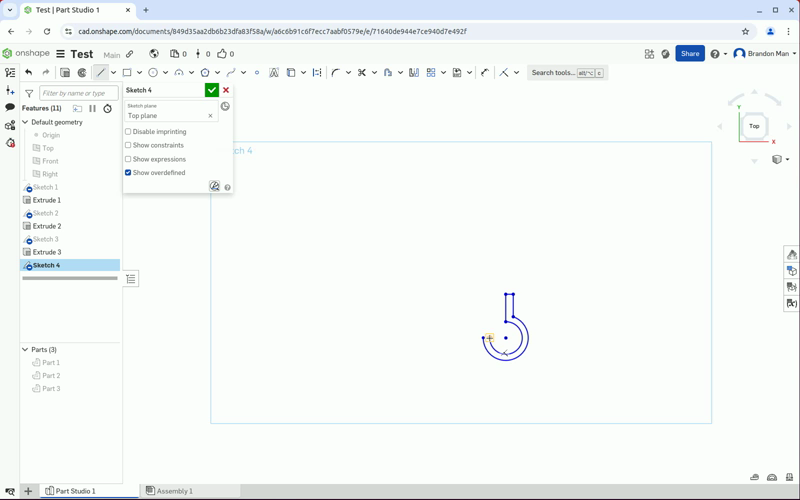
mouse_move(519, 337)
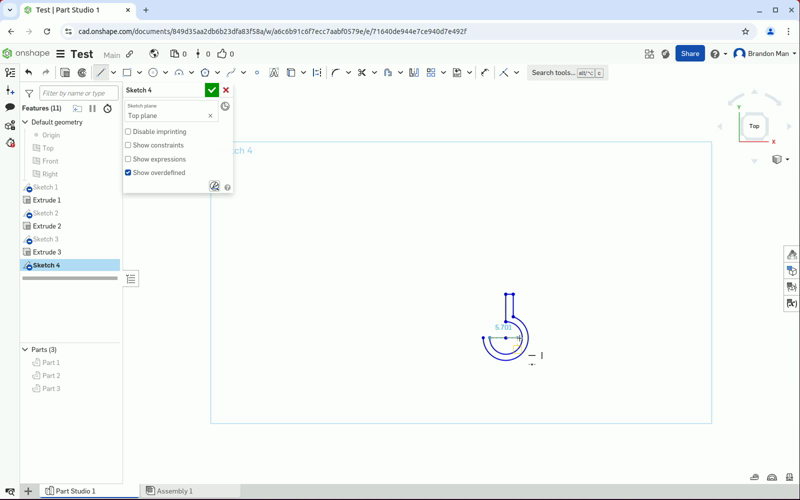
key_down(shift)
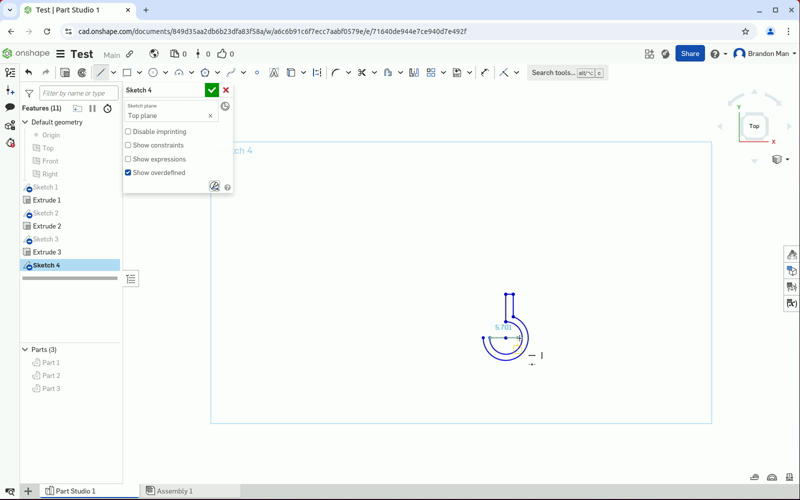
mouse_move(483, 337)
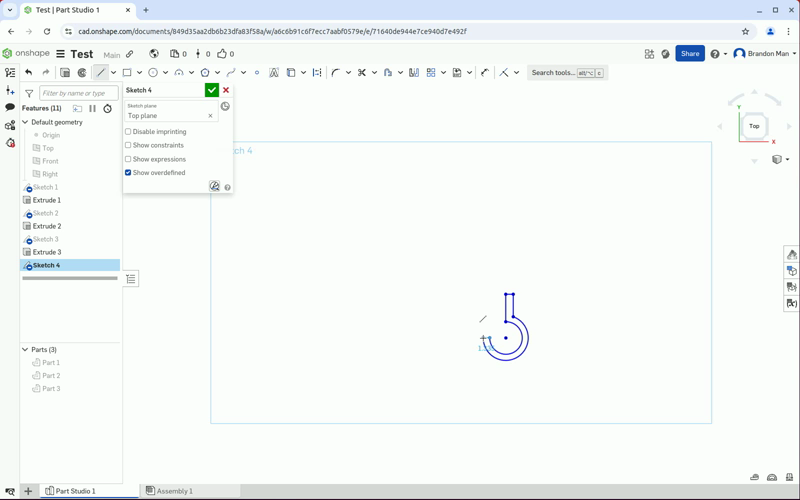
scroll(6)
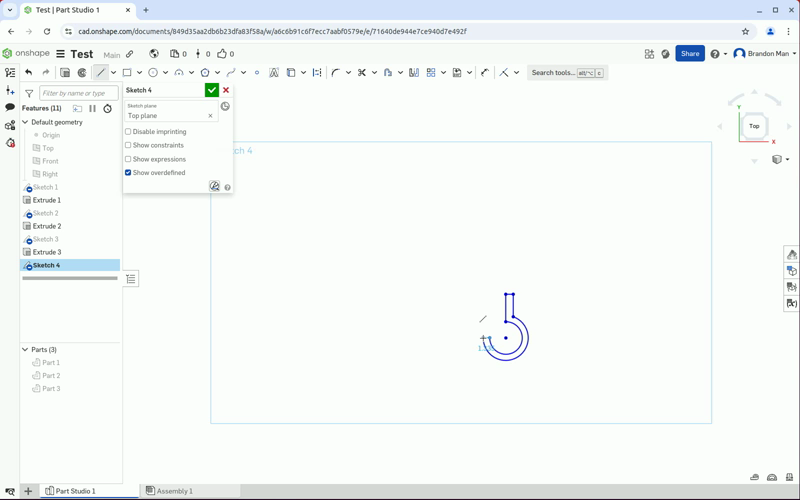
scroll(6)
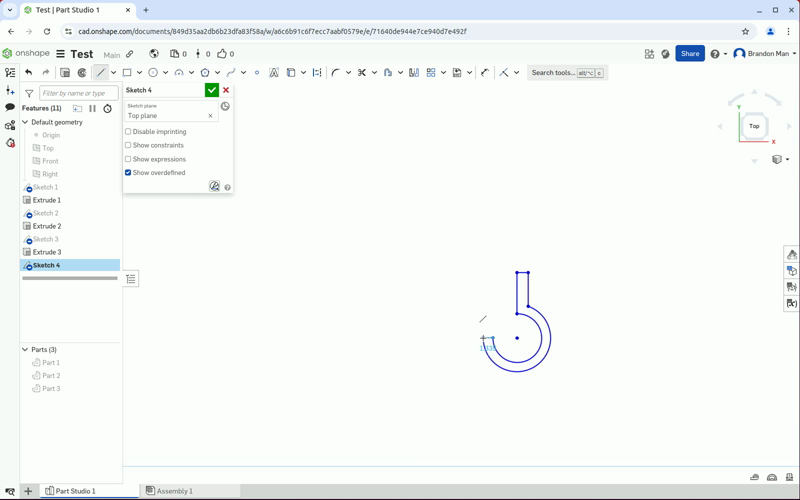
scroll(6)
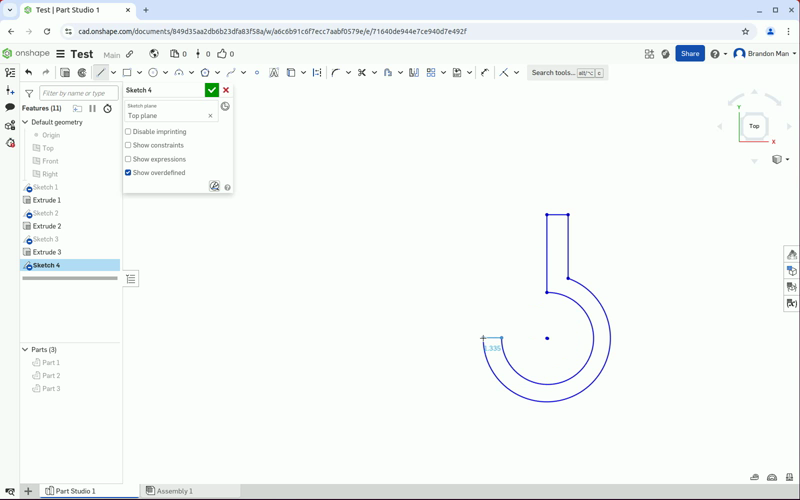
scroll(6)
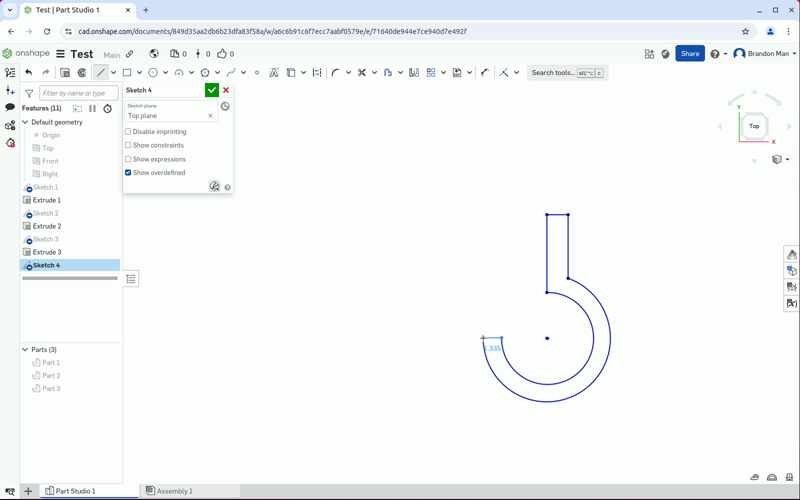
scroll(6)
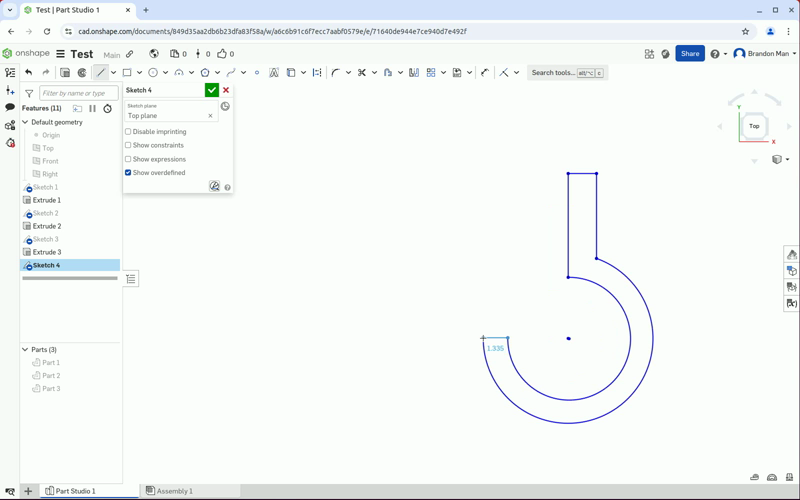
scroll(6)
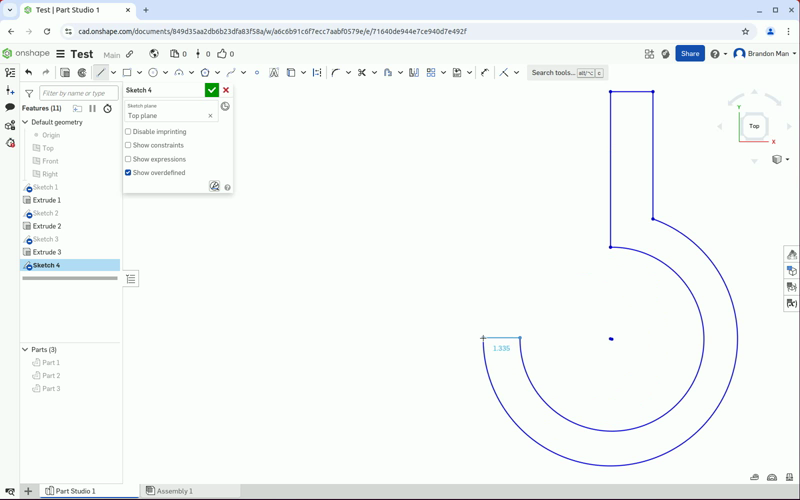
scroll(6)
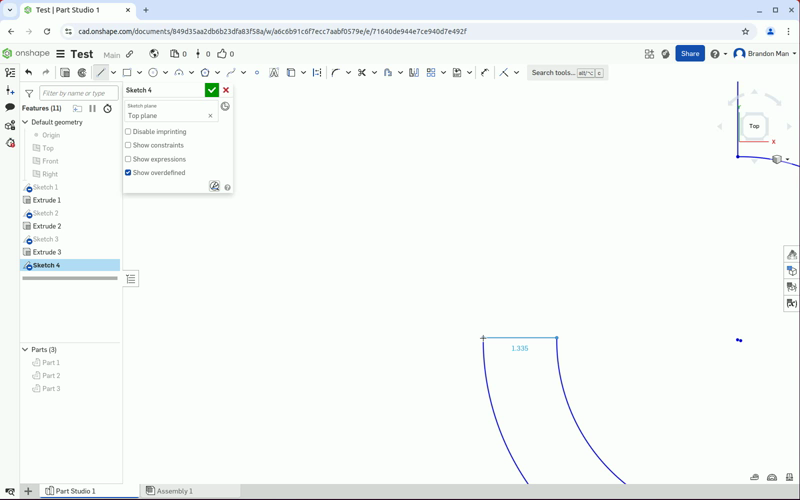
key_up(shift)
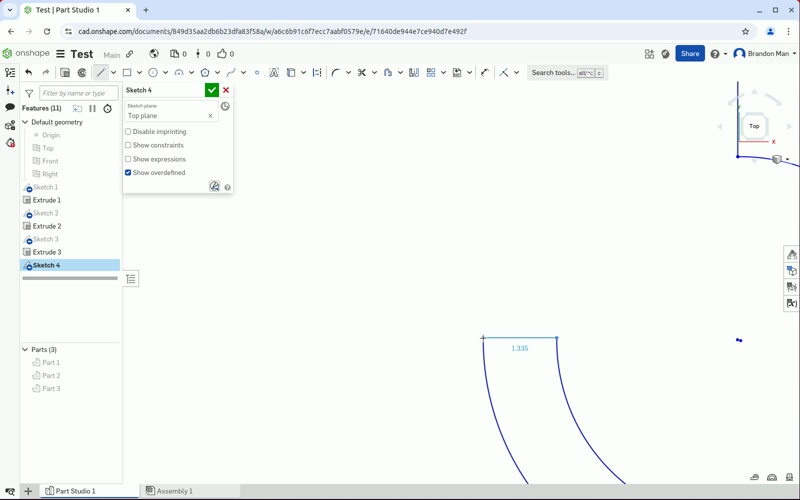
click(483, 337)
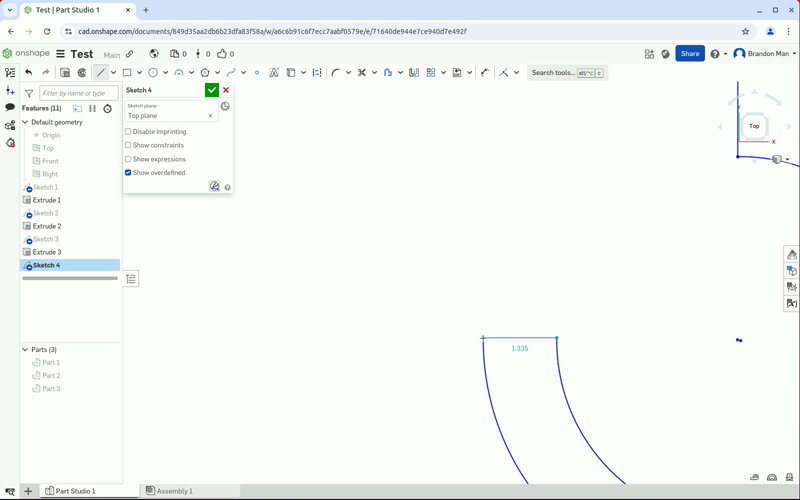
scroll(-6)
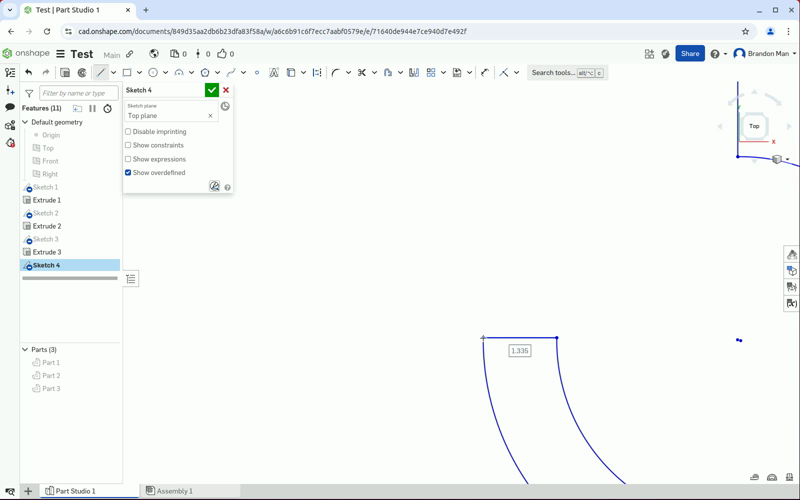
scroll(-6)
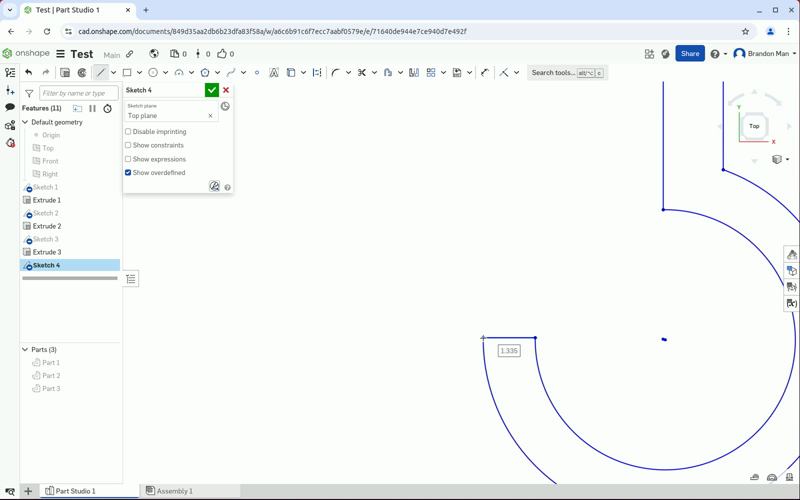
scroll(-6)
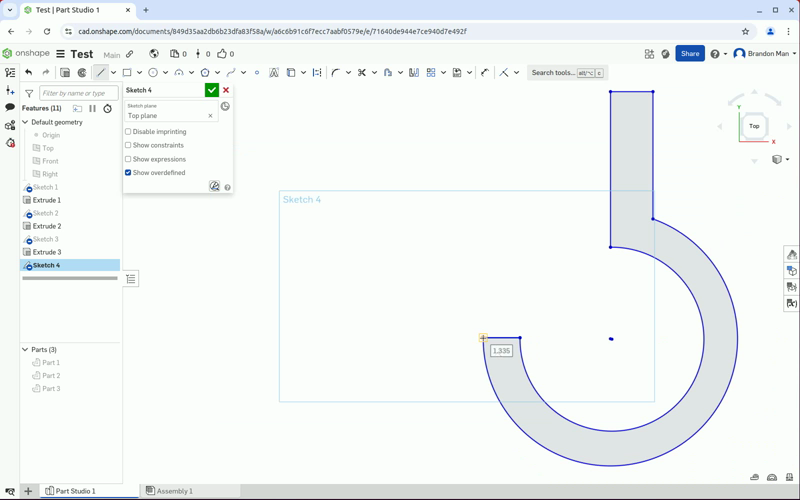
scroll(-6)
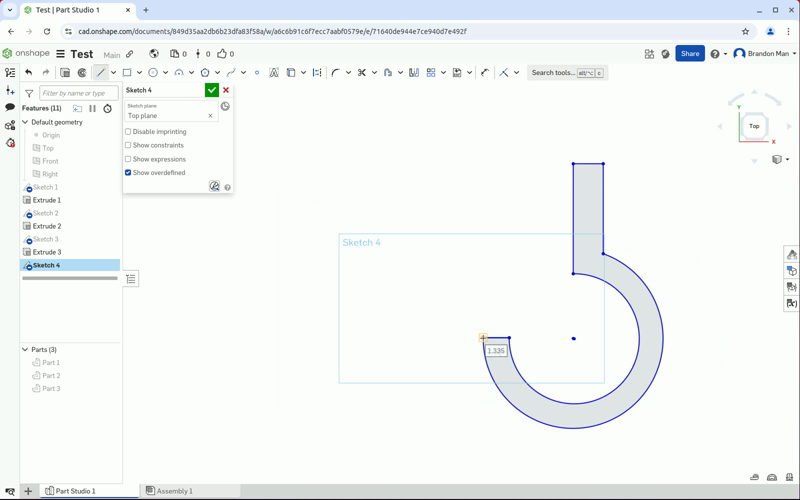
scroll(-6)
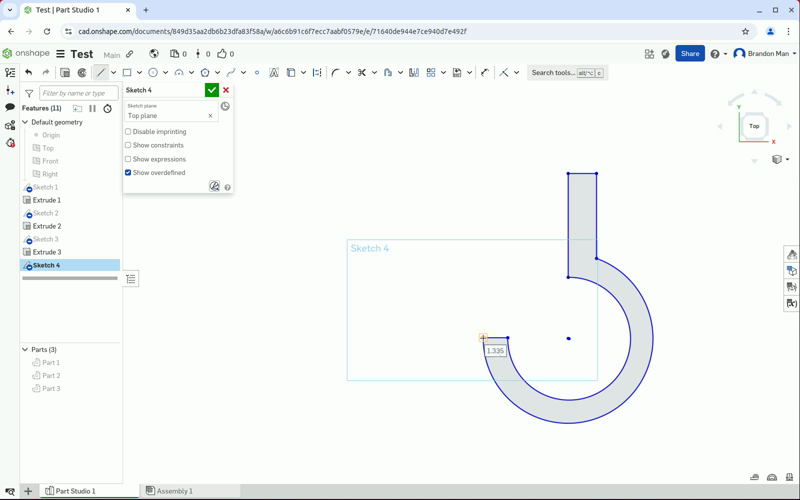
scroll(-6)
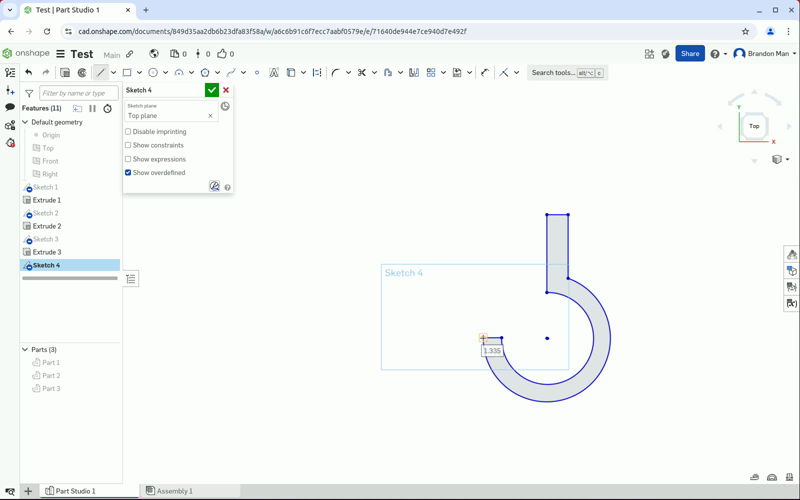
scroll(-6)
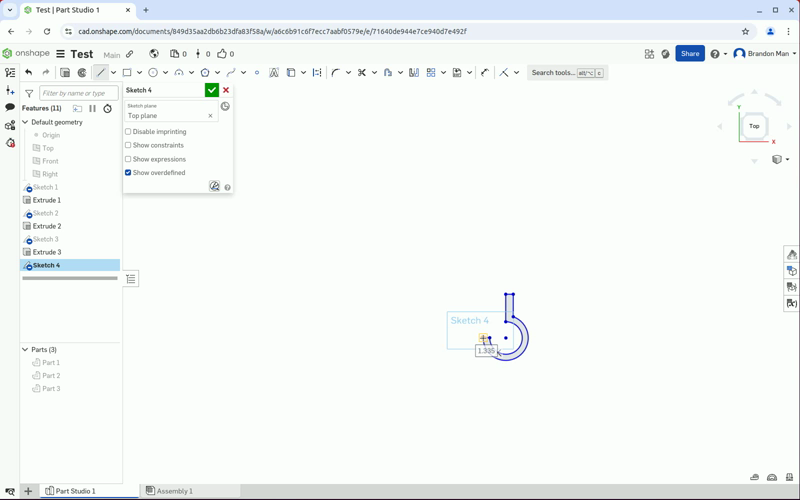
key(esc)
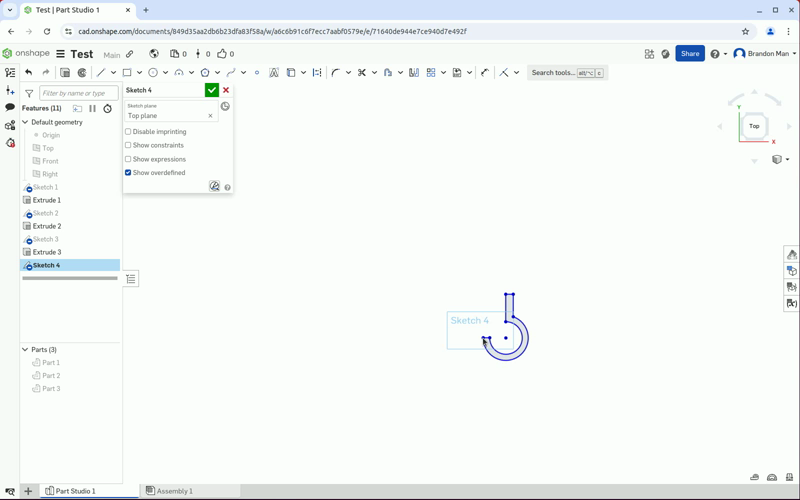
mouse_move(508, 304)
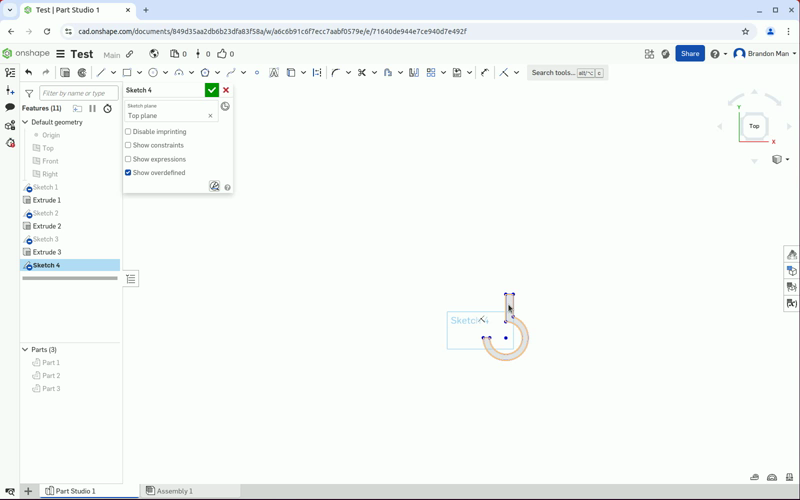
scroll(6)
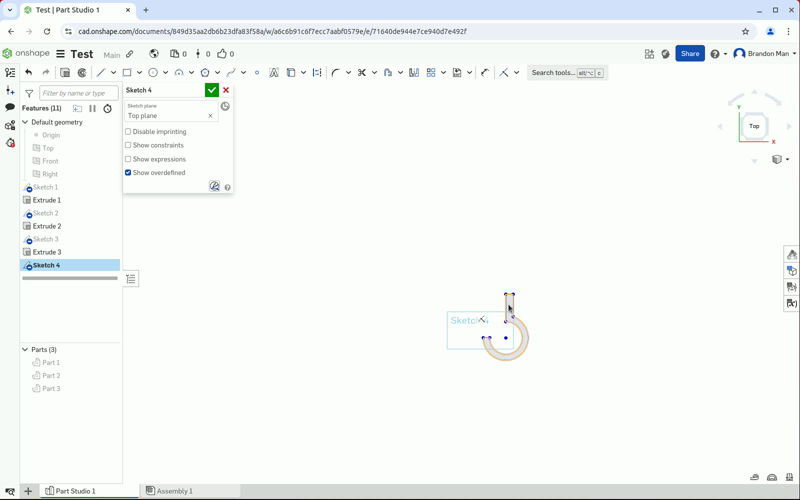
scroll(6)
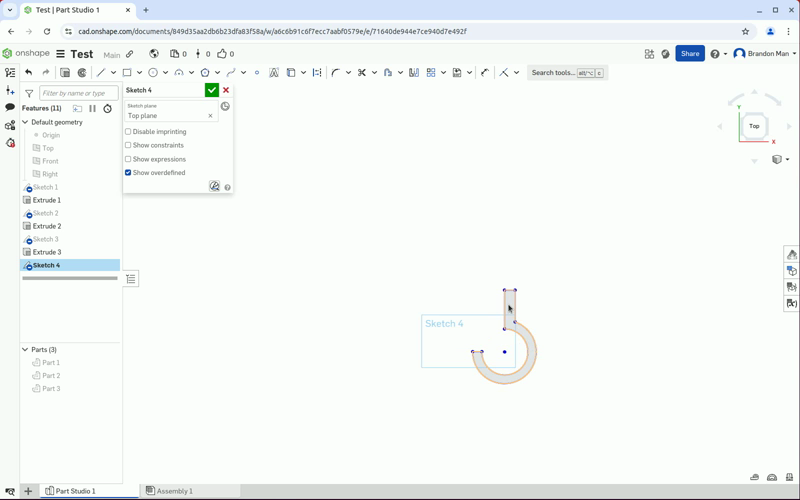
scroll(6)
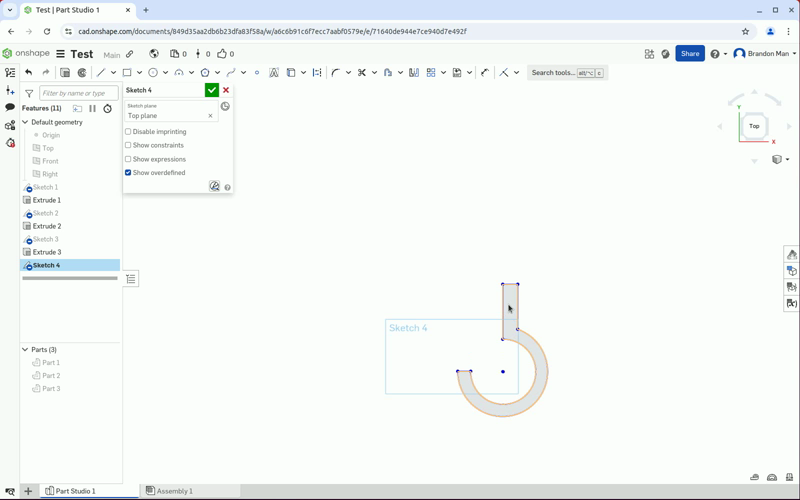
scroll(6)
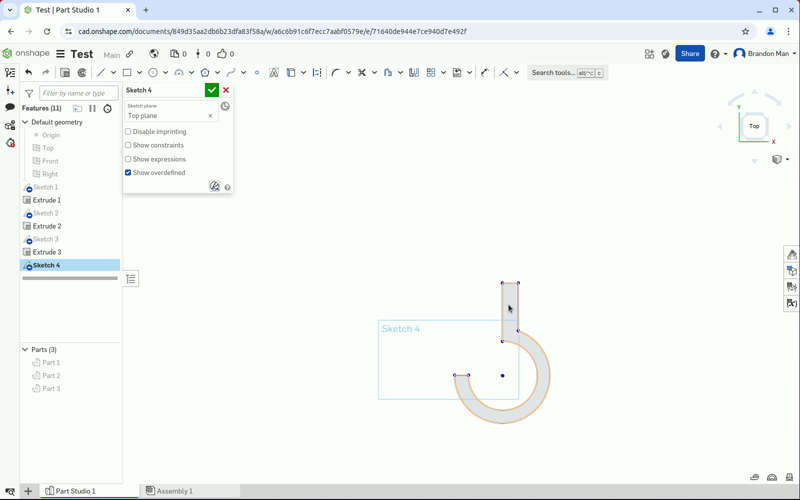
scroll(6)
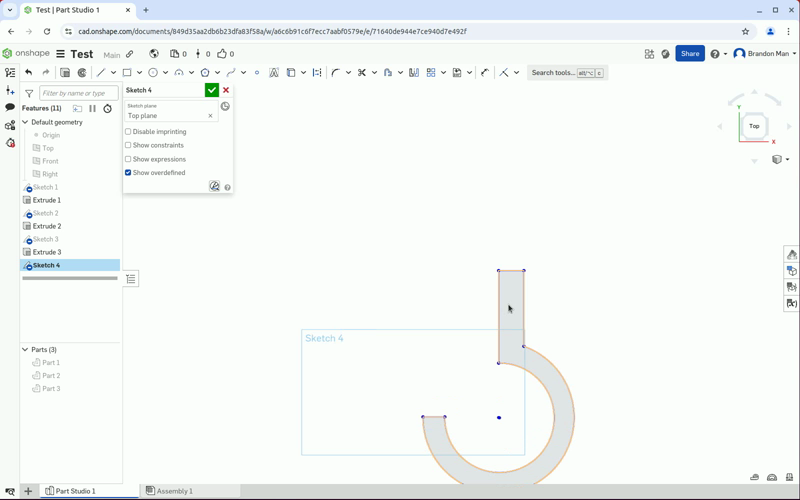
scroll(6)
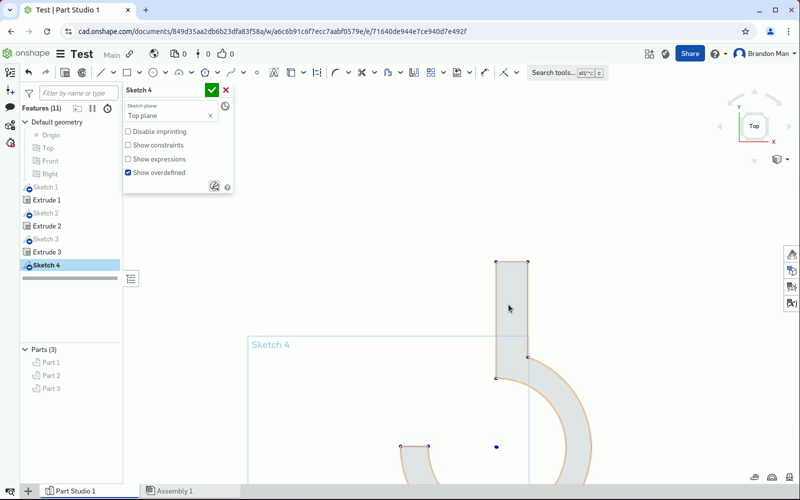
scroll(6)
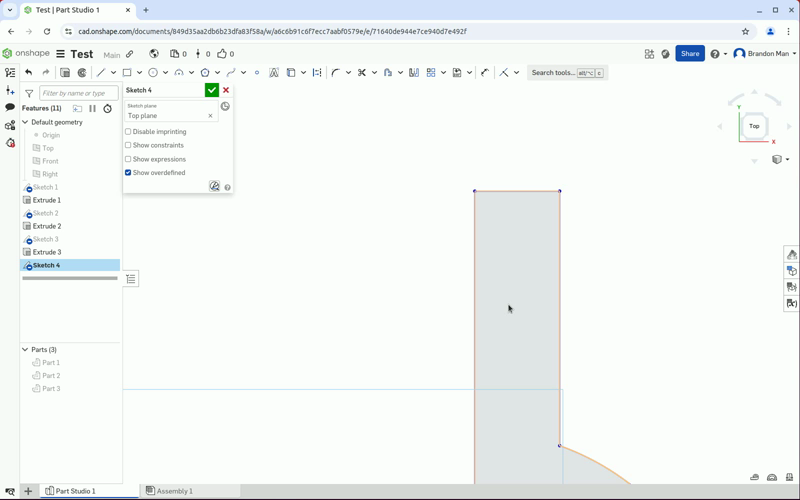
click(508, 304)
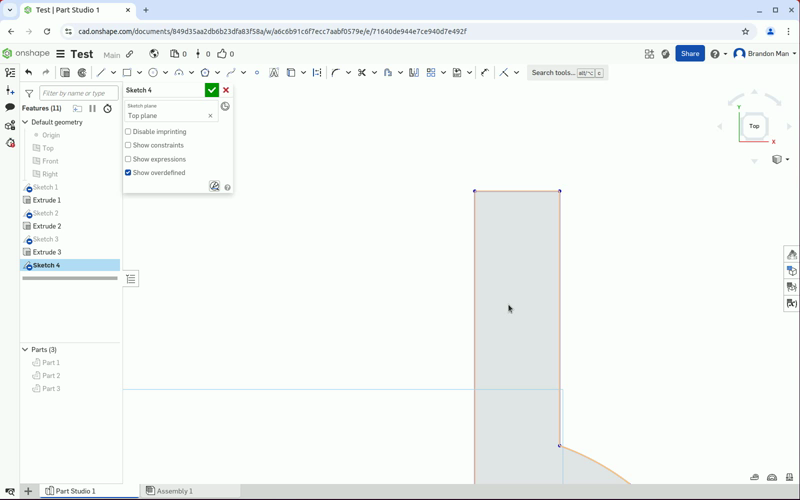
scroll(-6)
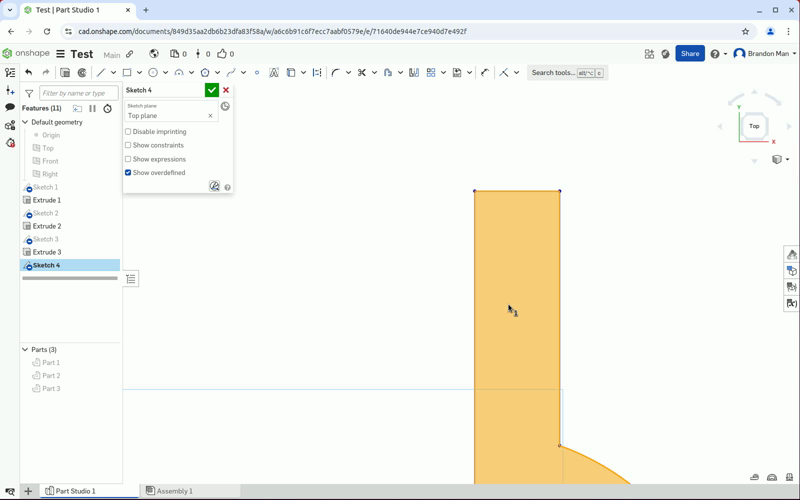
scroll(-6)
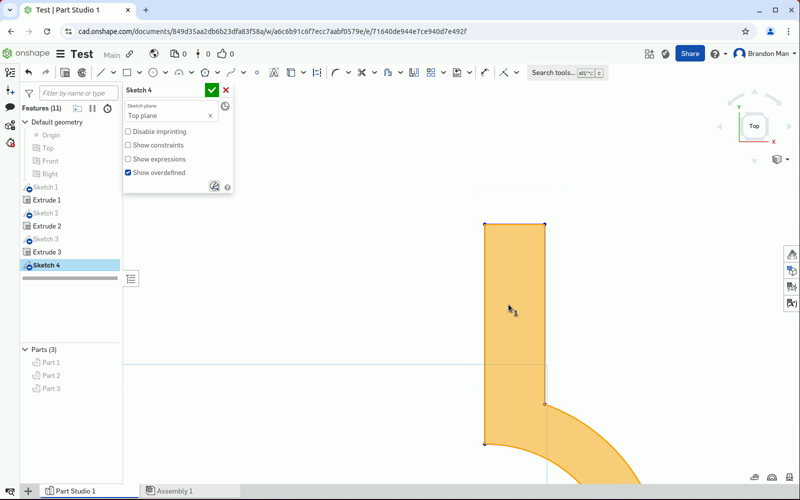
scroll(-6)
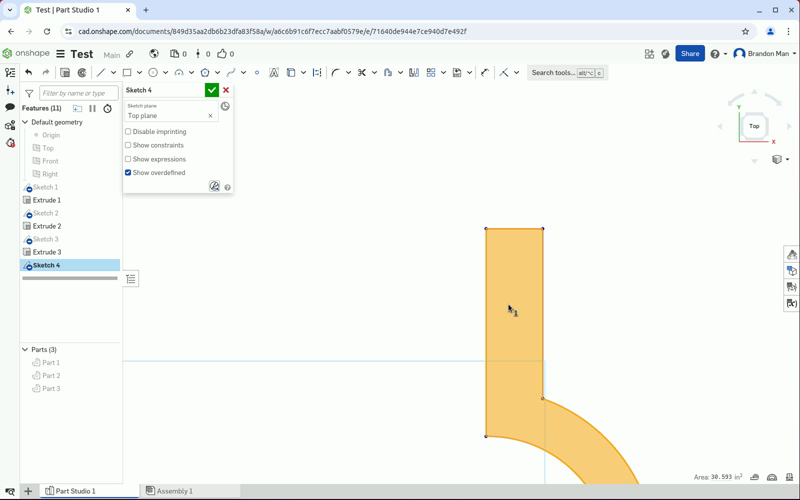
scroll(-6)
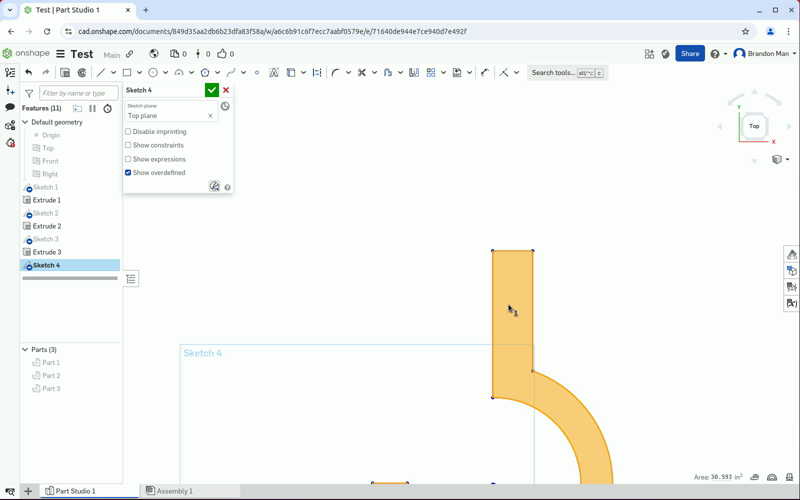
scroll(-6)
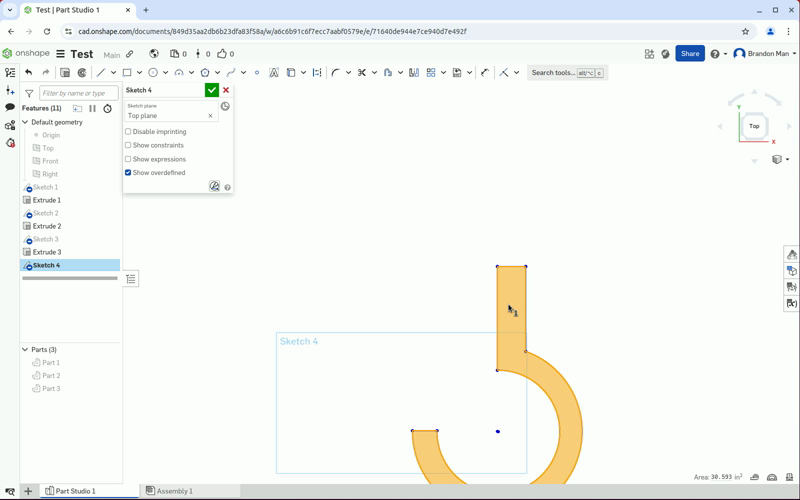
scroll(-6)
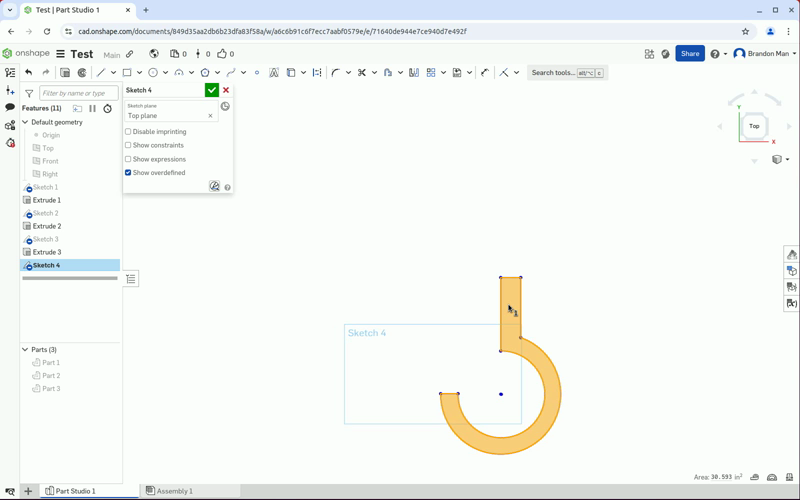
scroll(-6)
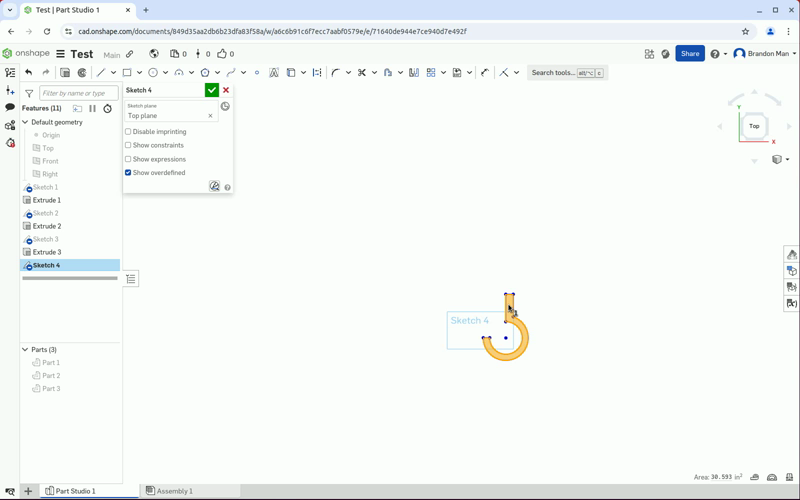
mouse_move(73, 352)
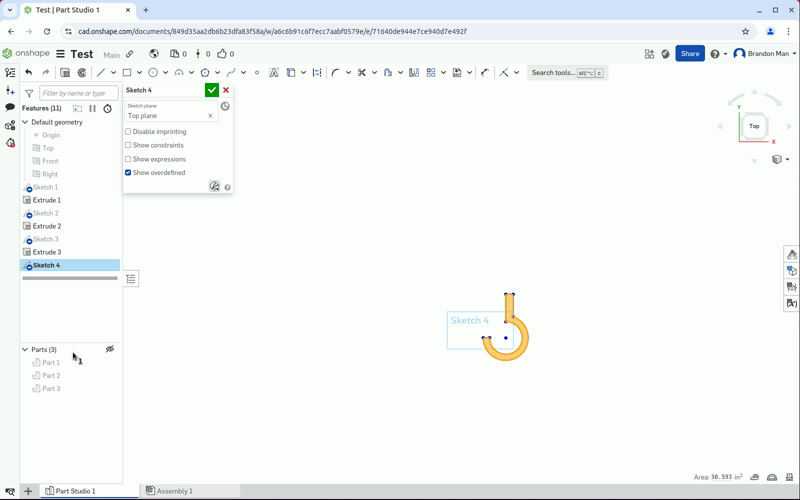
key(shift+y)
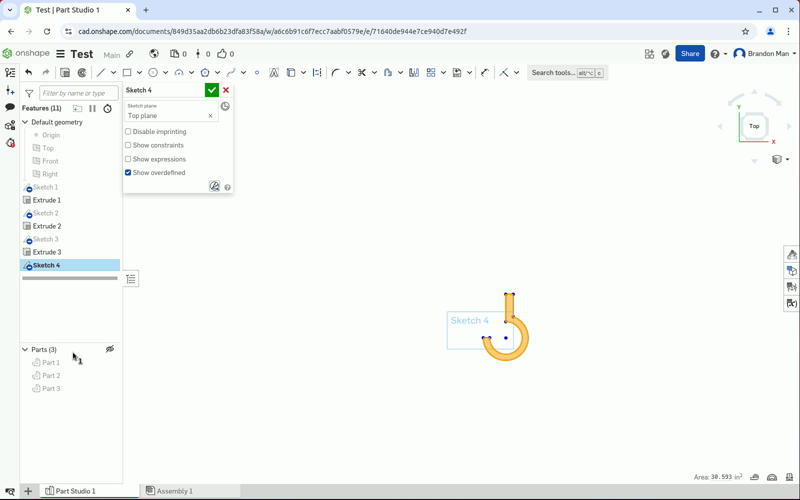
key(shift+e)
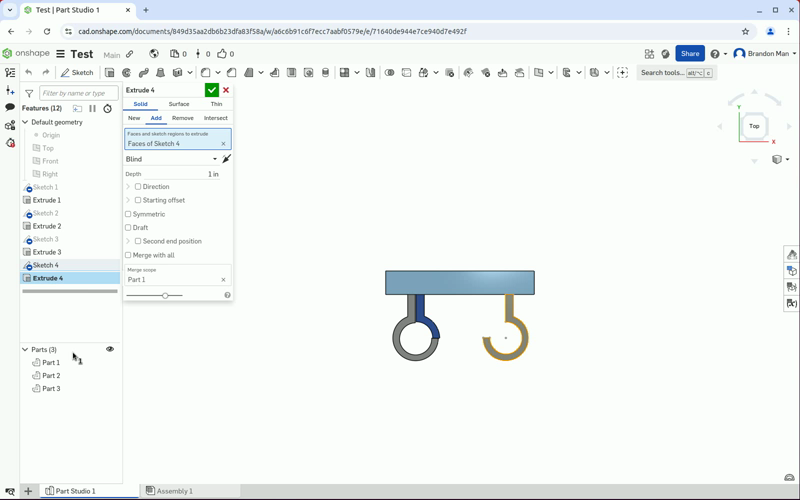
mouse_move(143, 106)
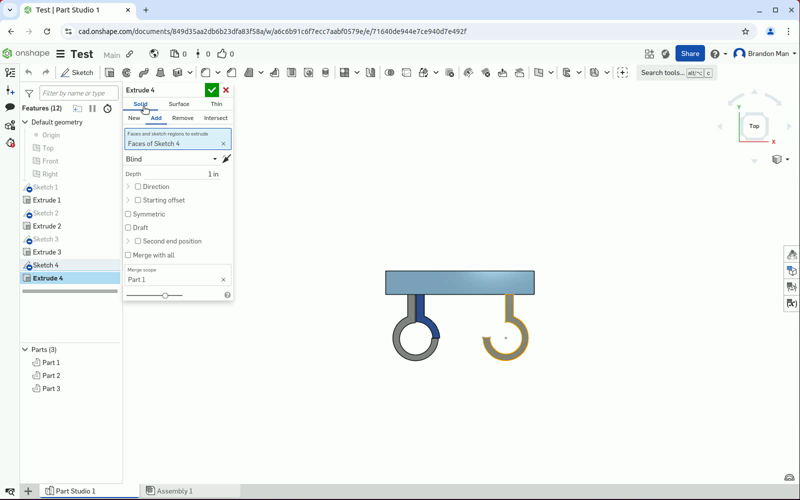
click(143, 106)
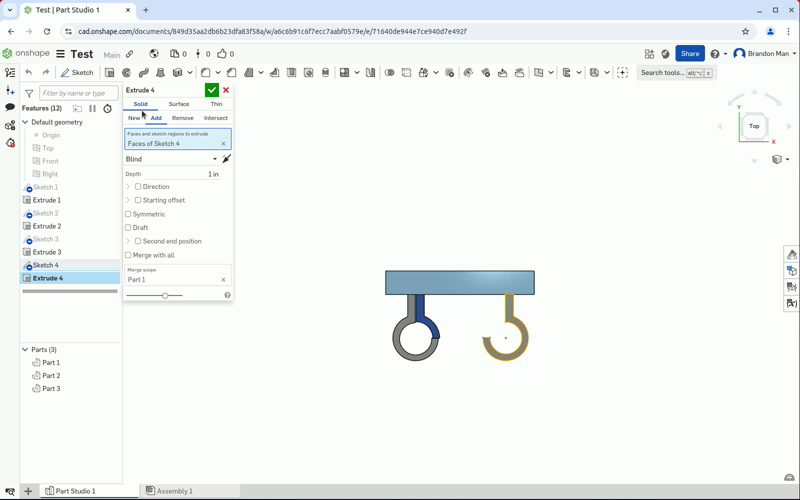
mouse_move(137, 120)
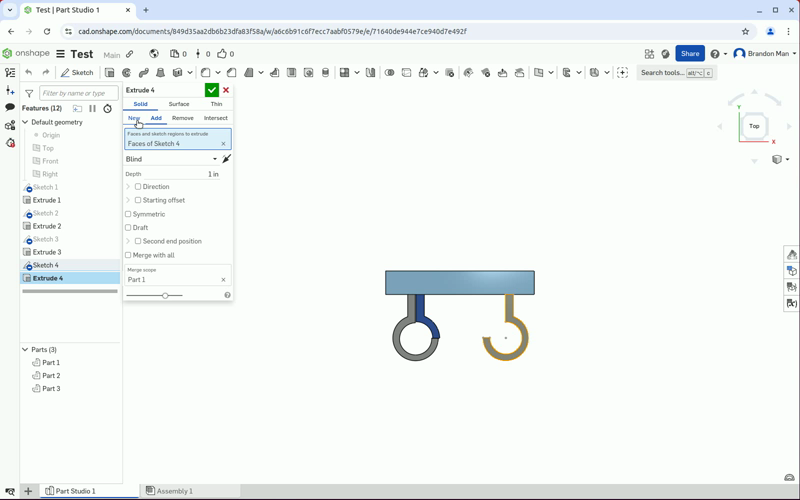
click(137, 120)
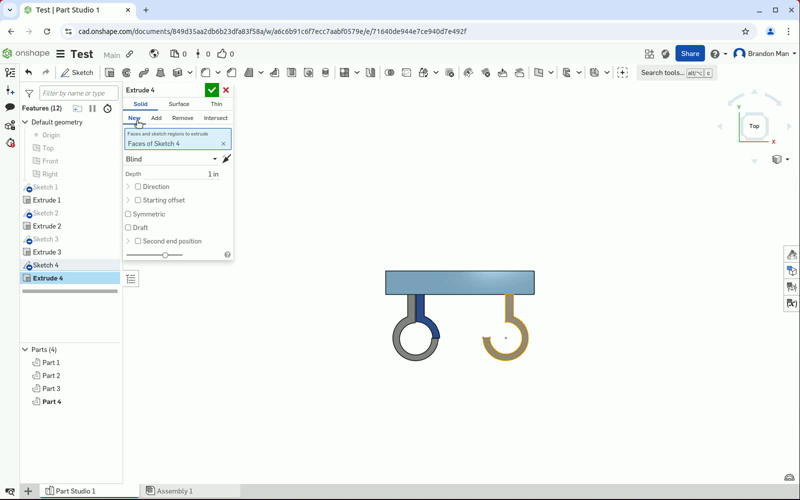
key(tab, 4)
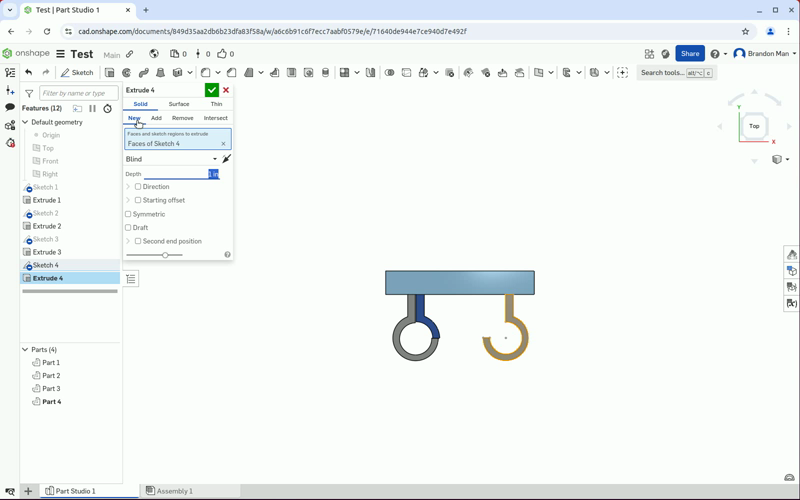
text(9.147)
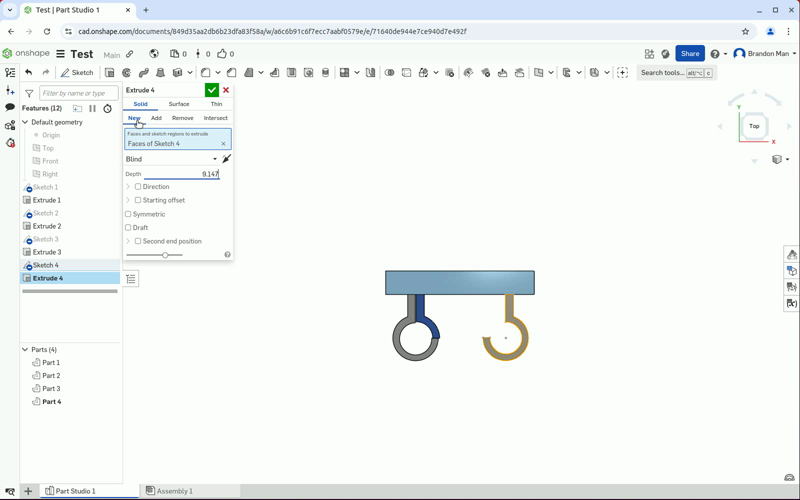
key(tab, 3)
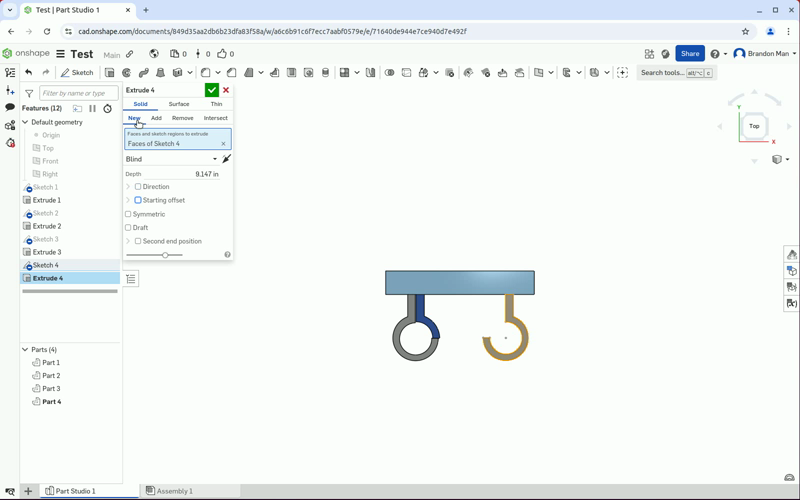
key(tab, 2)
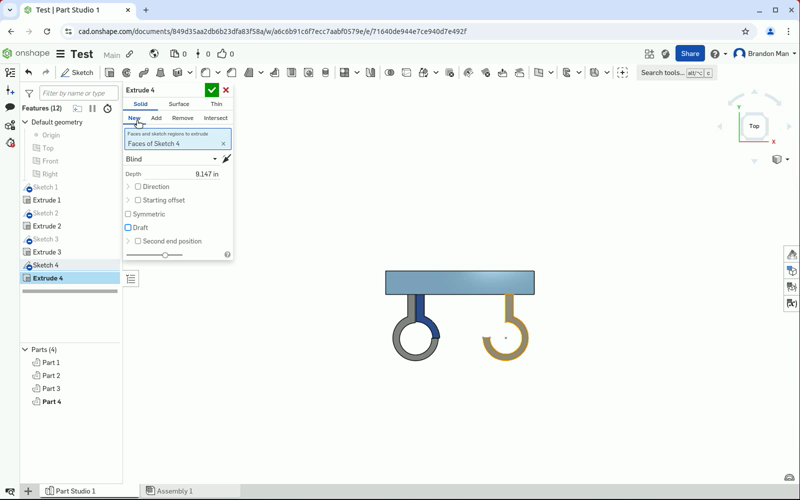
key(space)
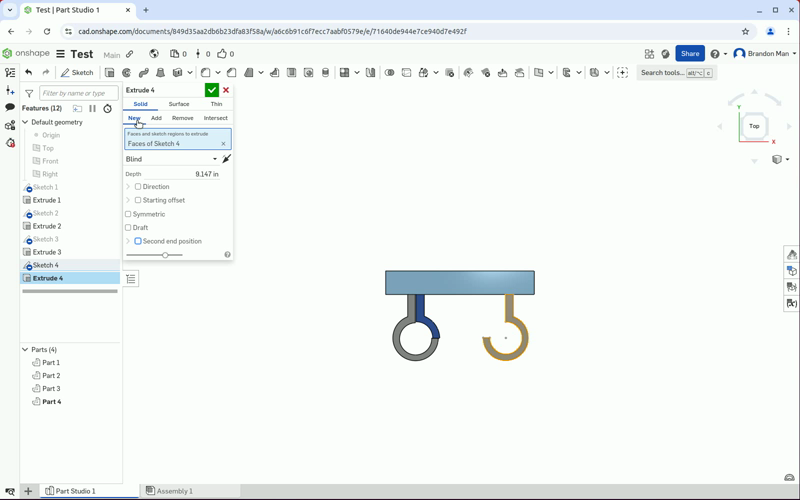
key(tab, 3)
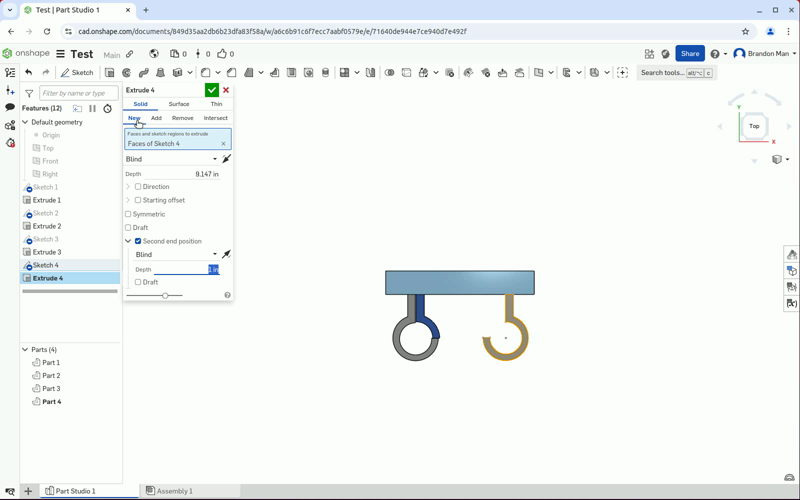
text(18.535)
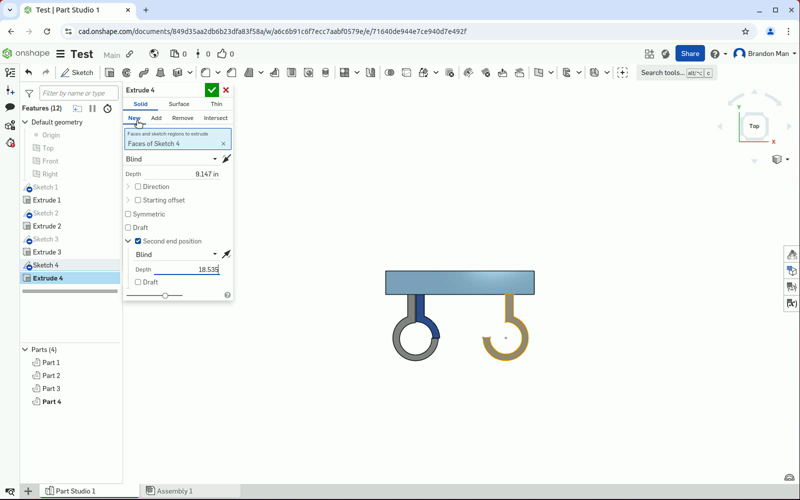
key(enter)
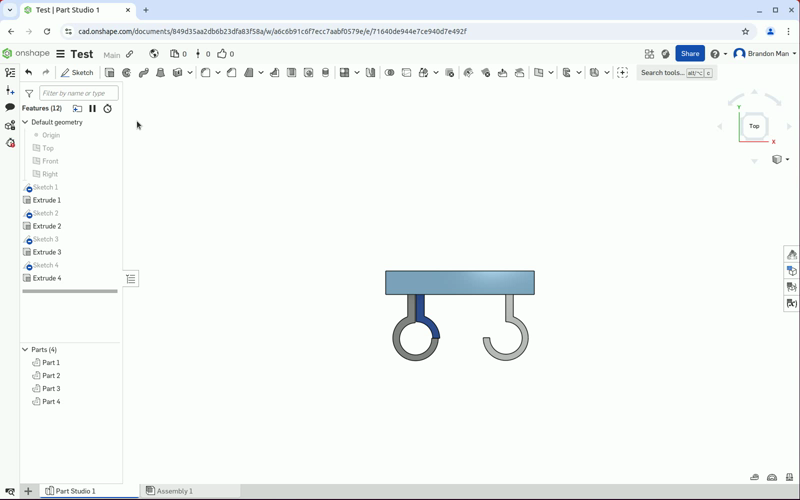
key(shift+h)
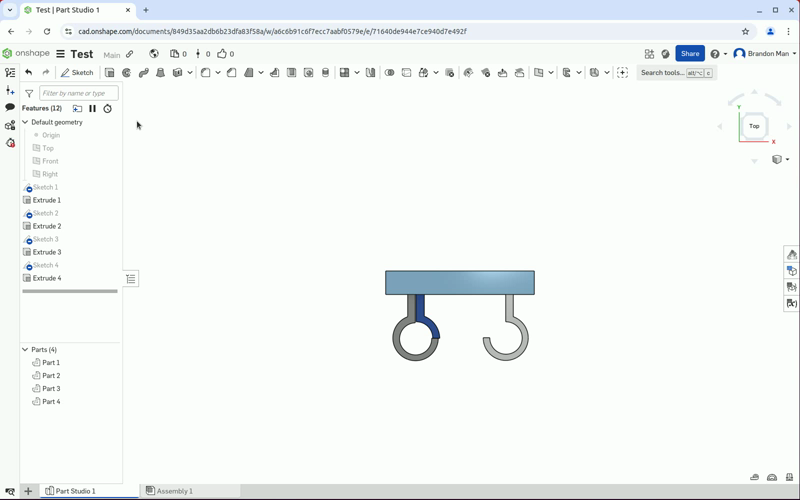
key(shift+h)
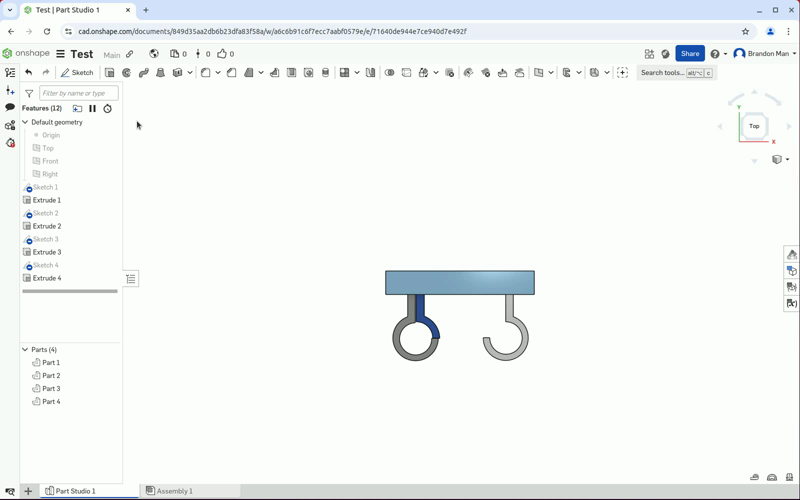
mouse_move(73, 189)
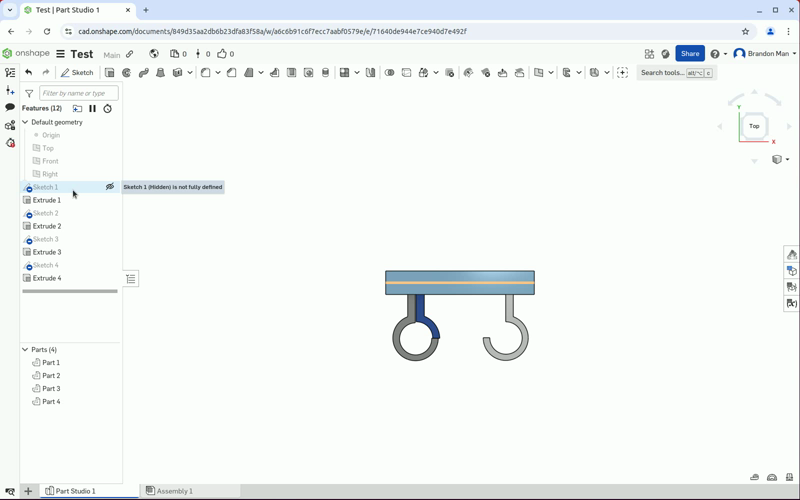
click(73, 189)
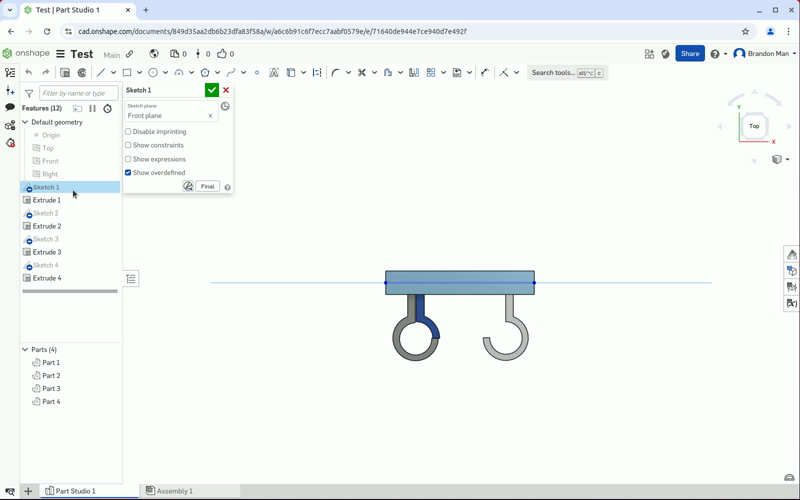
mouse_move(229, 92)
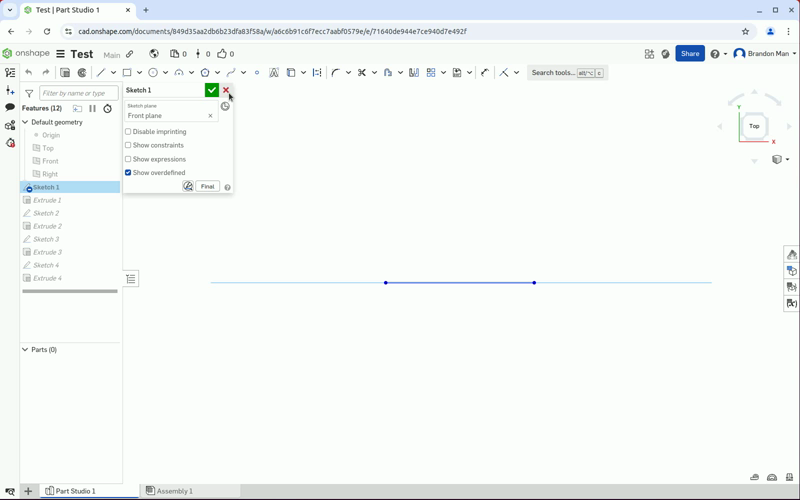
click(229, 92)
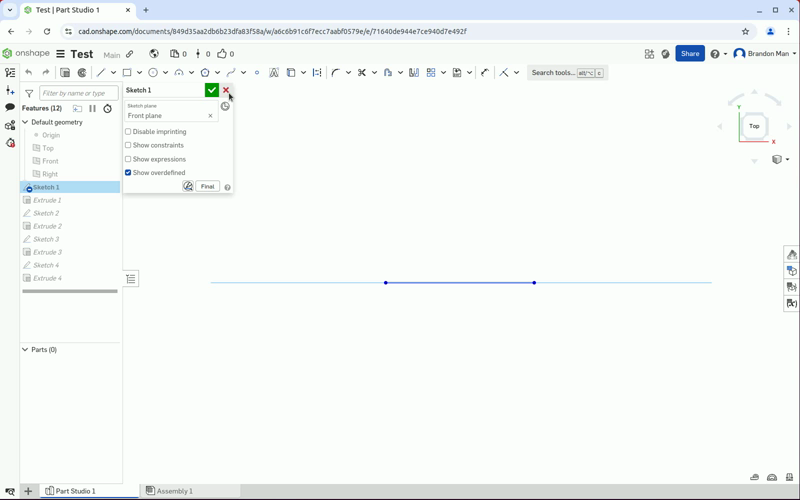
key(shift+s)
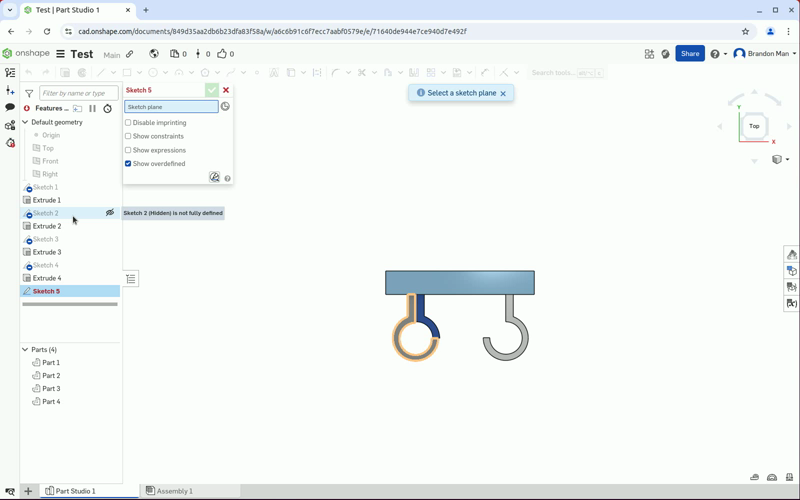
scroll(3)
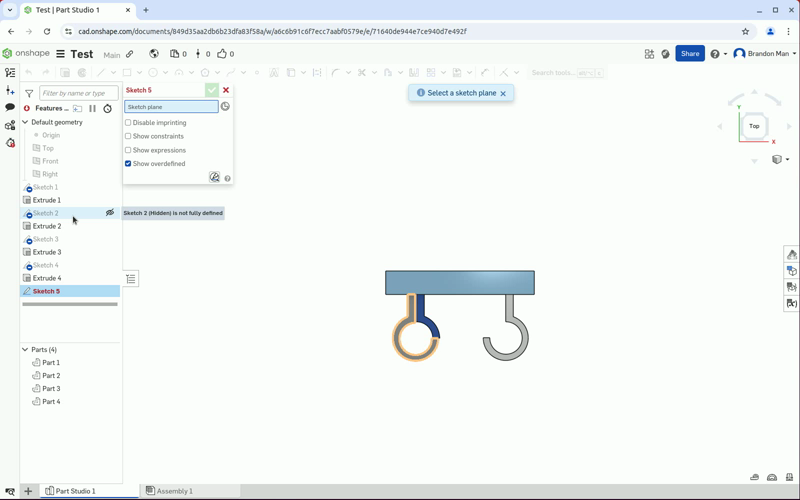
mouse_move(73, 150)
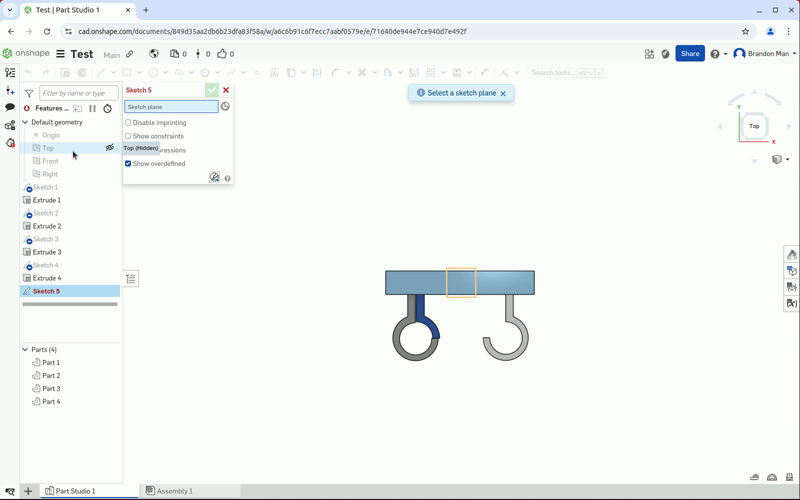
click(73, 150)
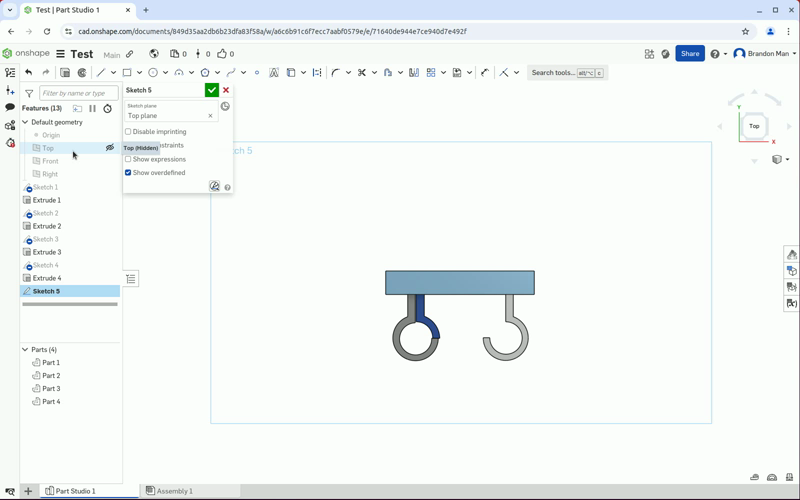
mouse_move(73, 352)
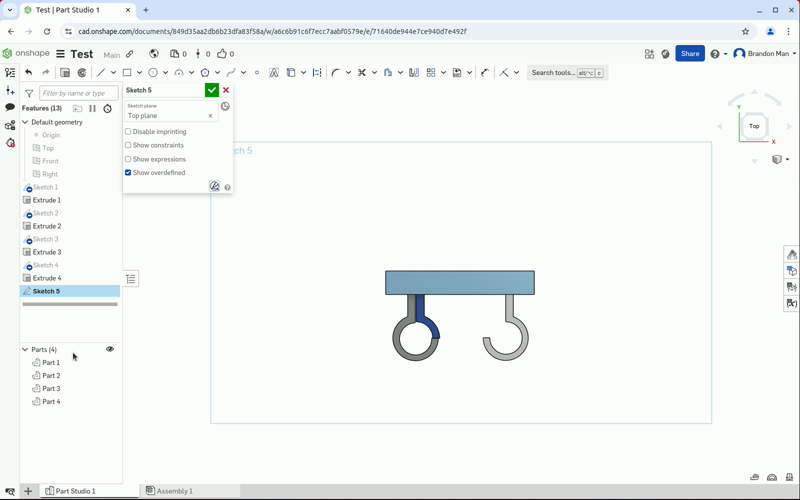
key(y)
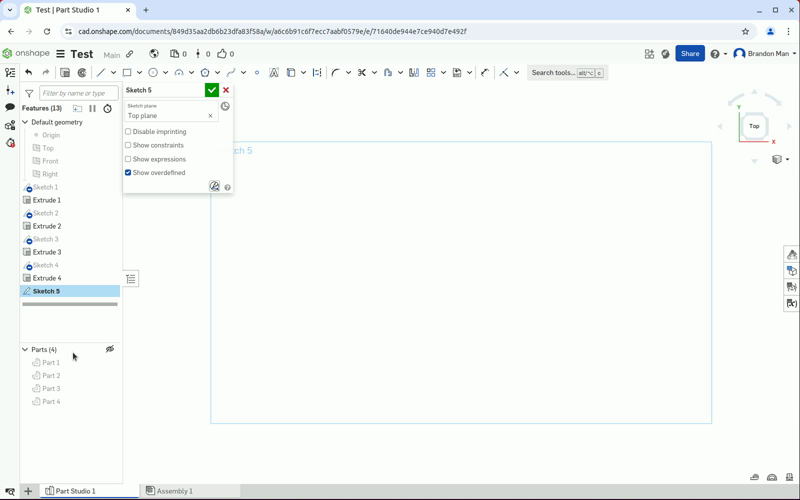
key(l)
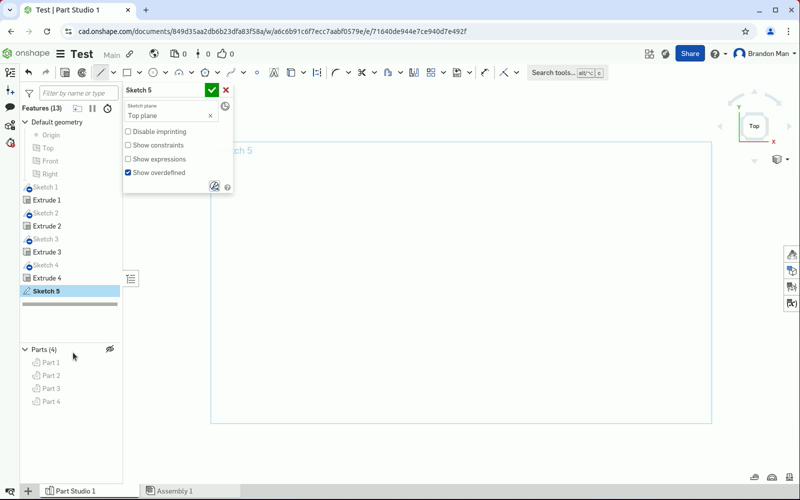
key_down(shift)
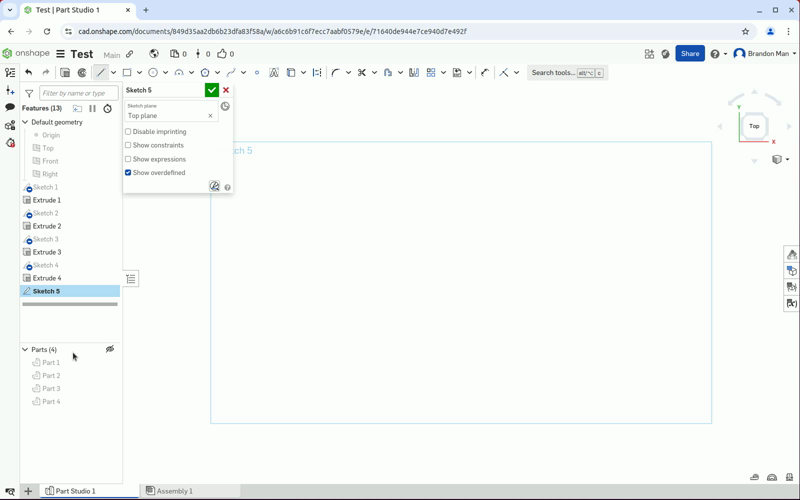
mouse_move(483, 337)
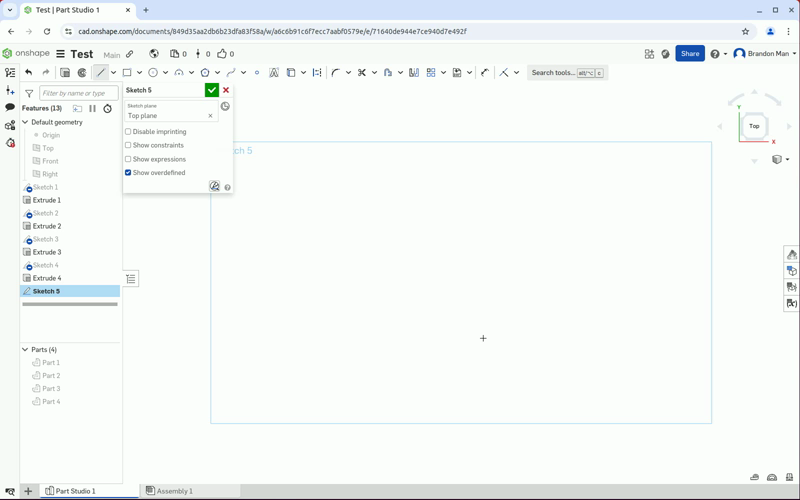
click(483, 337)
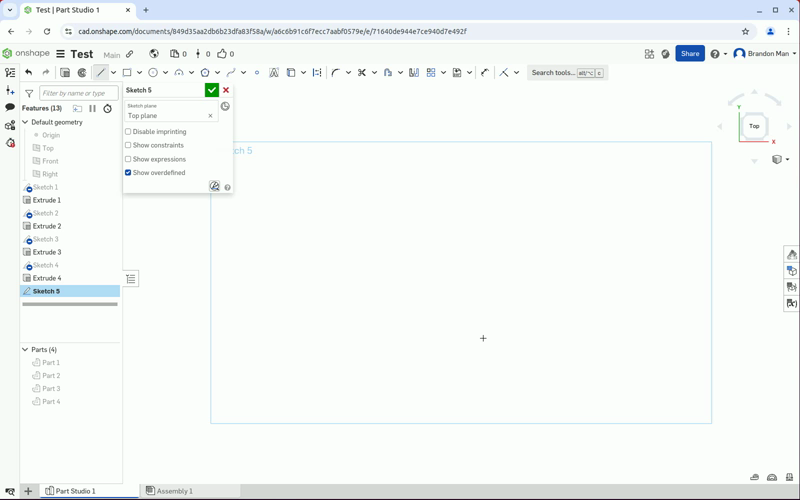
key_up(shift)
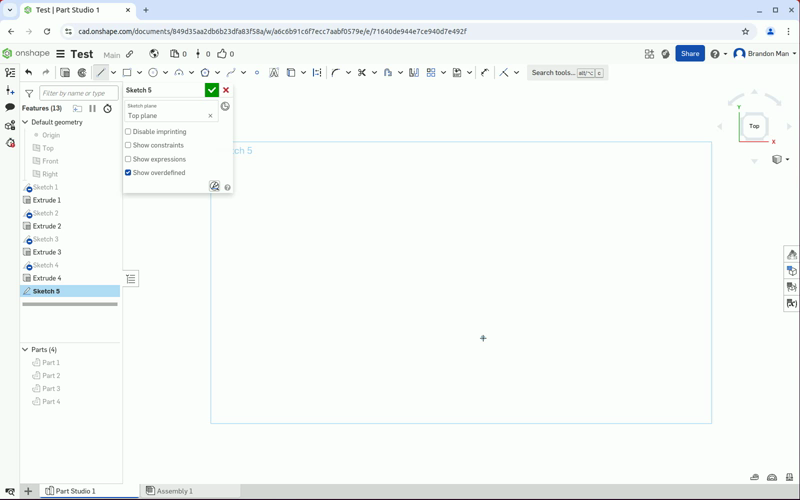
key_down(shift)
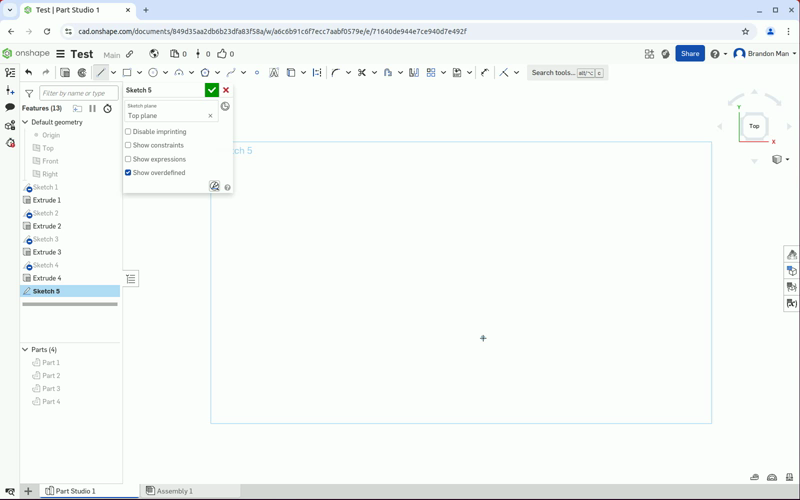
mouse_move(513, 337)
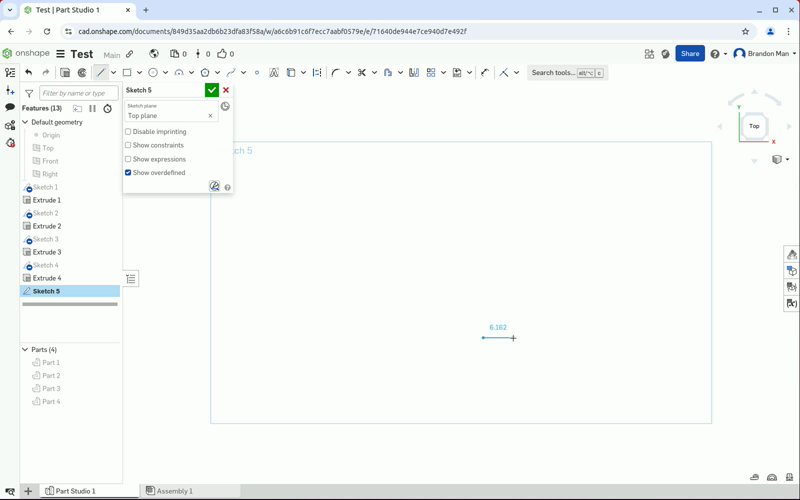
mouse_move(489, 337)
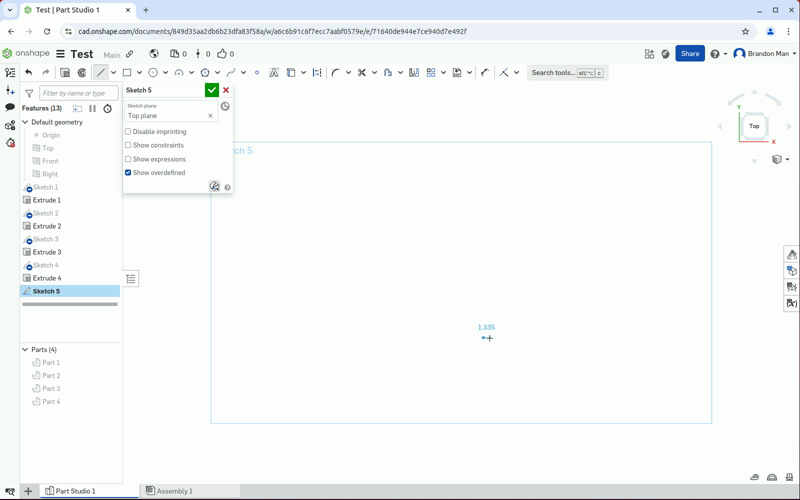
scroll(6)
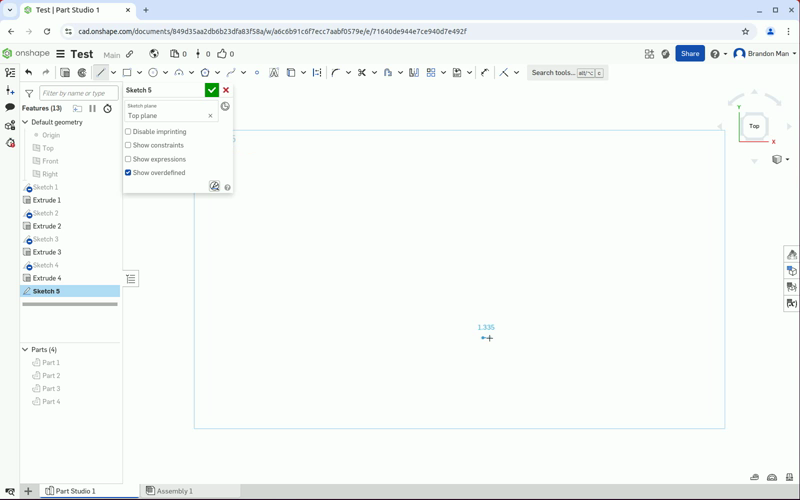
scroll(6)
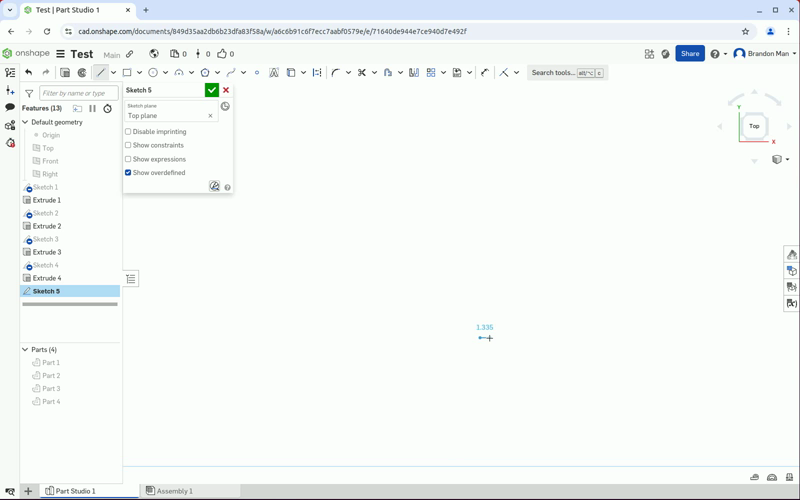
scroll(6)
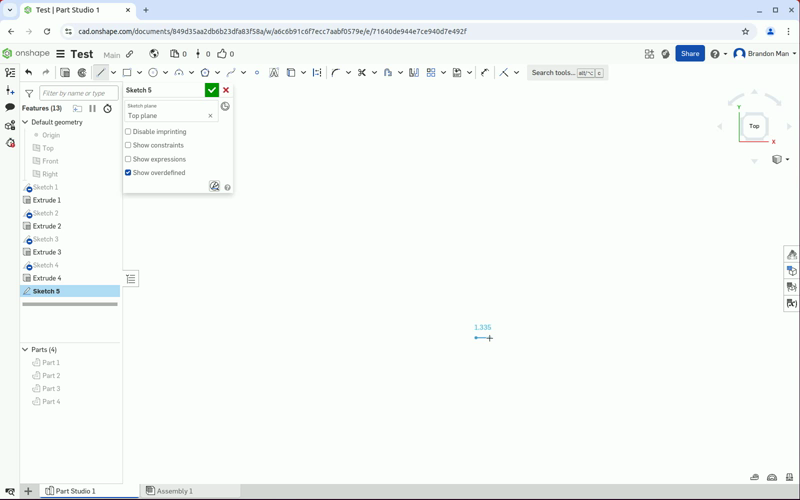
scroll(6)
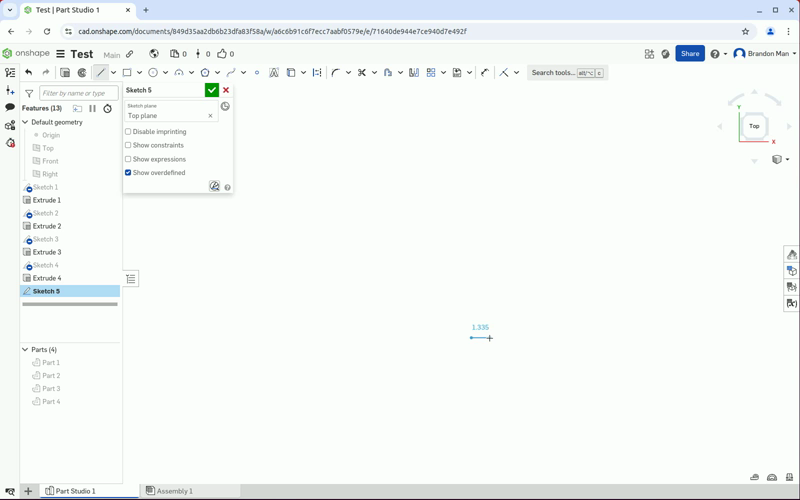
scroll(6)
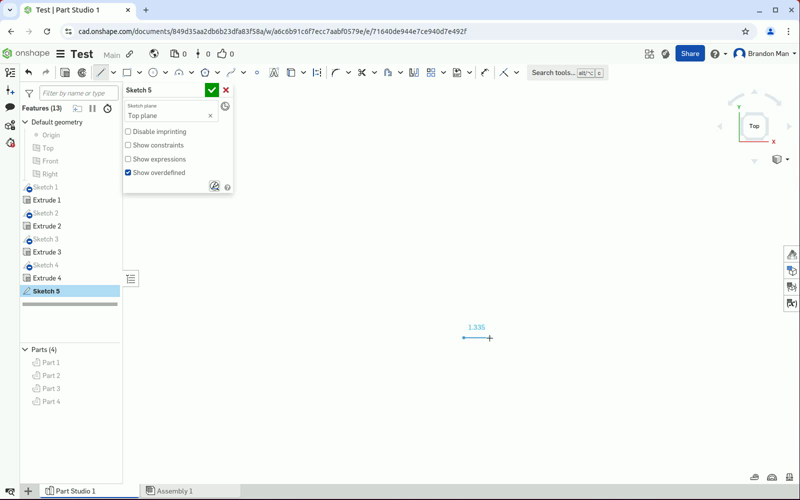
scroll(6)
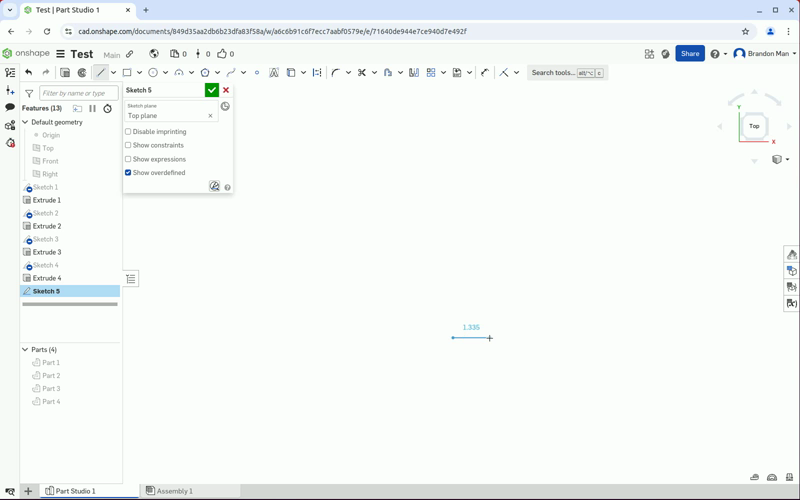
scroll(6)
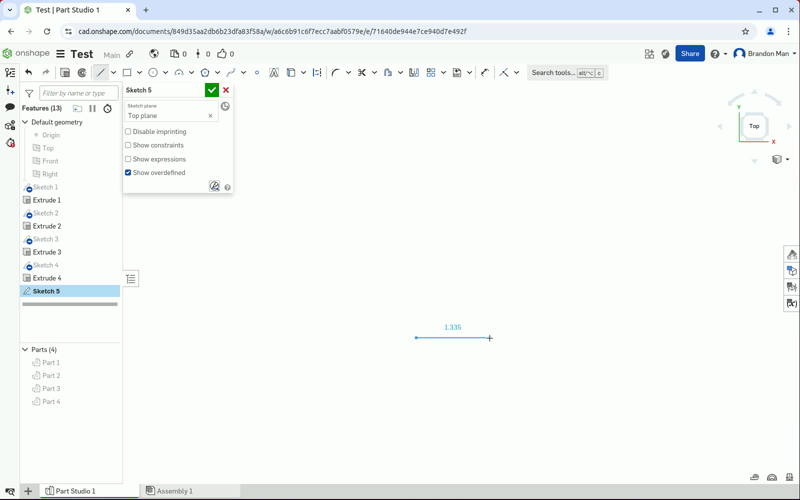
click(489, 337)
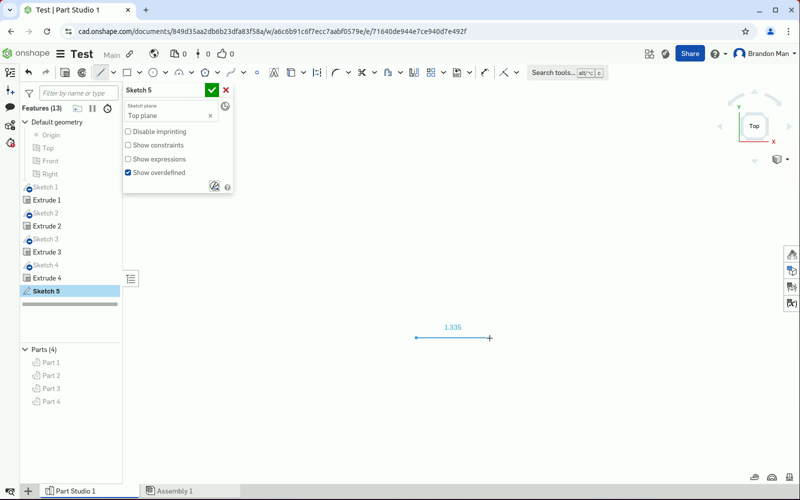
scroll(-6)
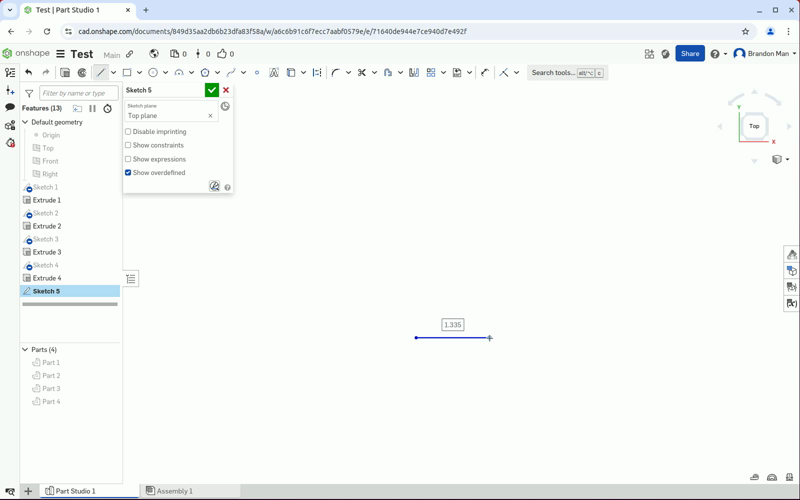
scroll(-6)
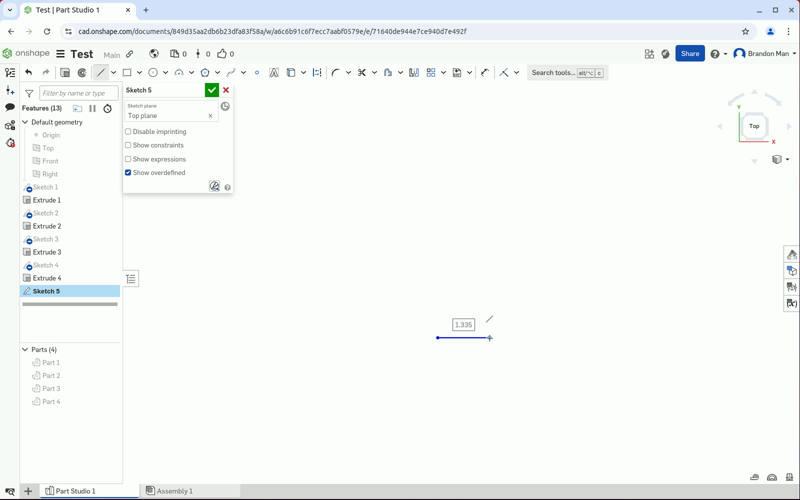
scroll(-6)
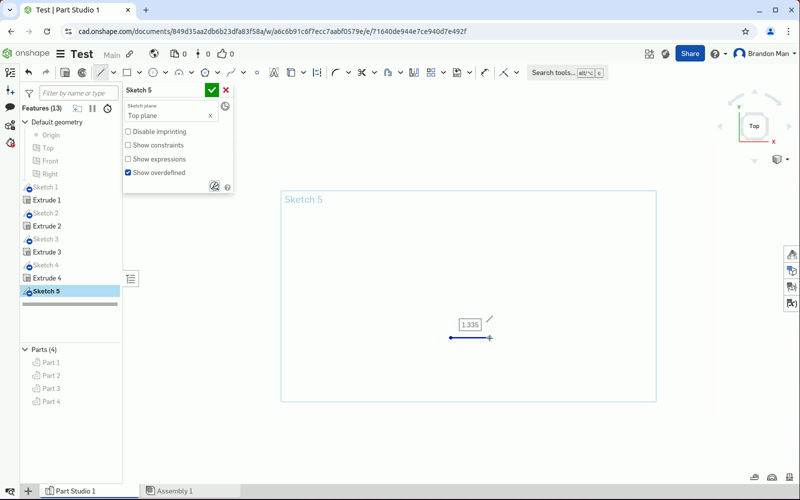
scroll(-6)
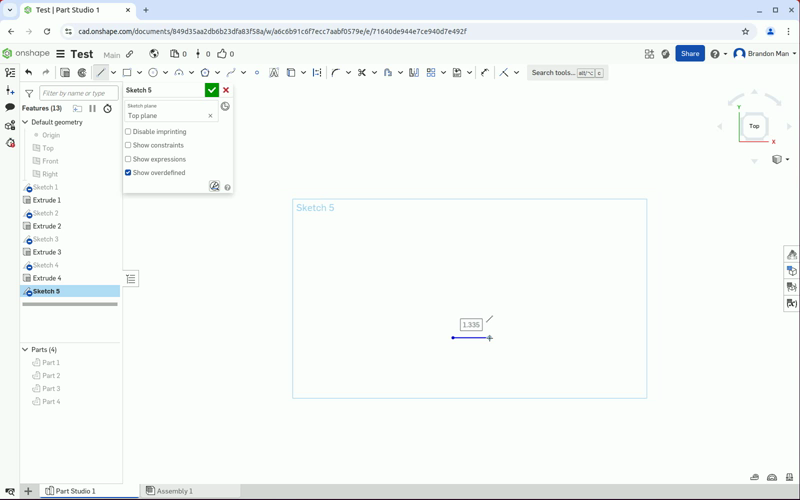
scroll(-6)
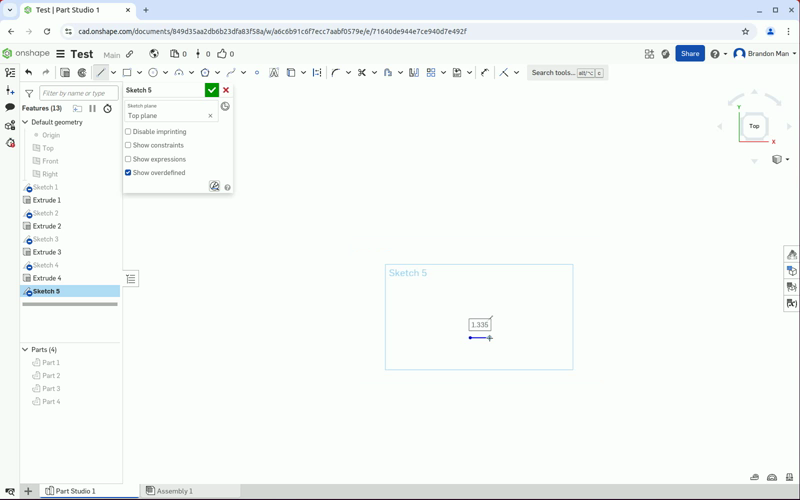
scroll(-6)
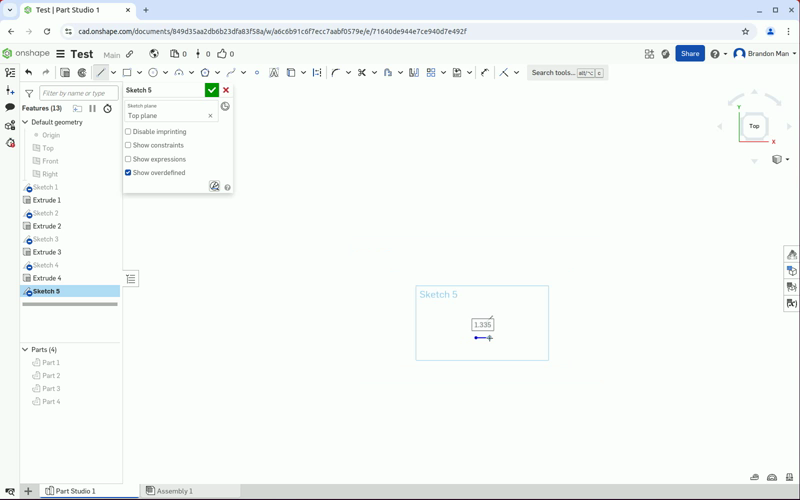
scroll(-6)
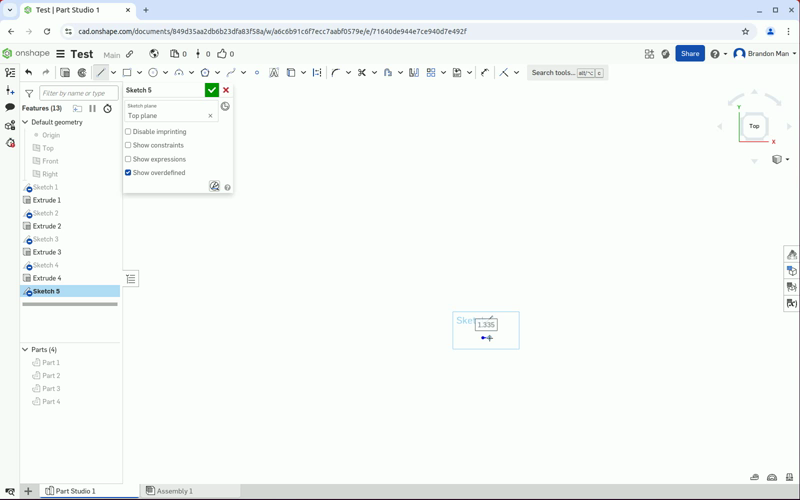
key_up(shift)
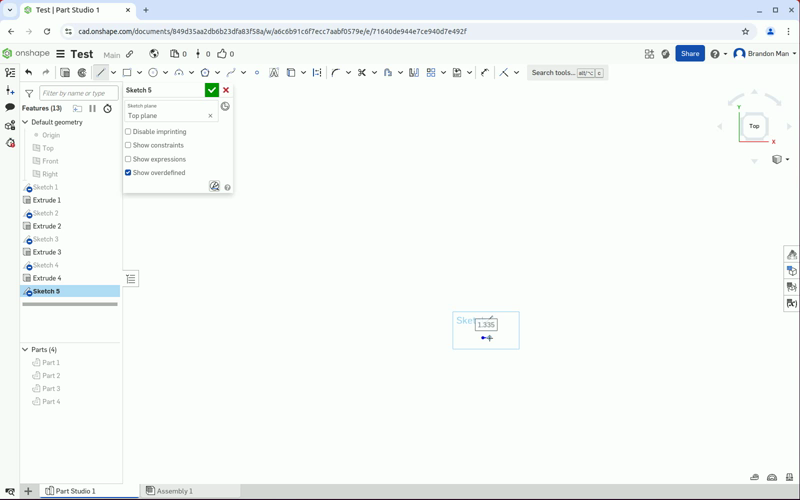
key(esc)
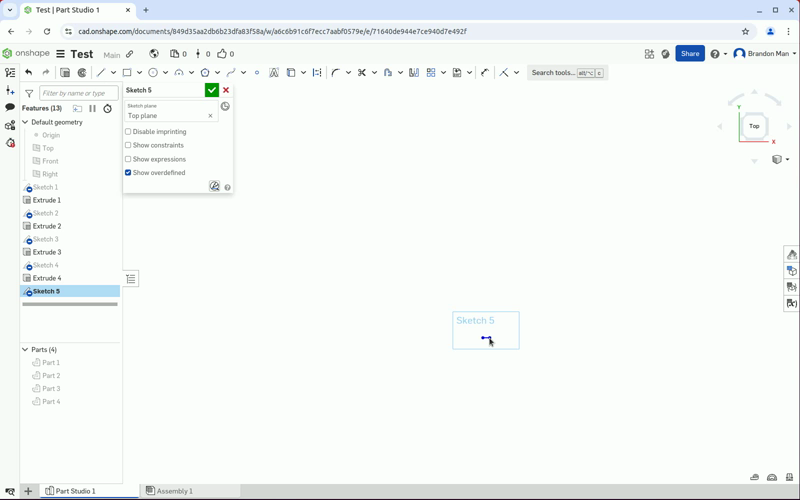
key(a)
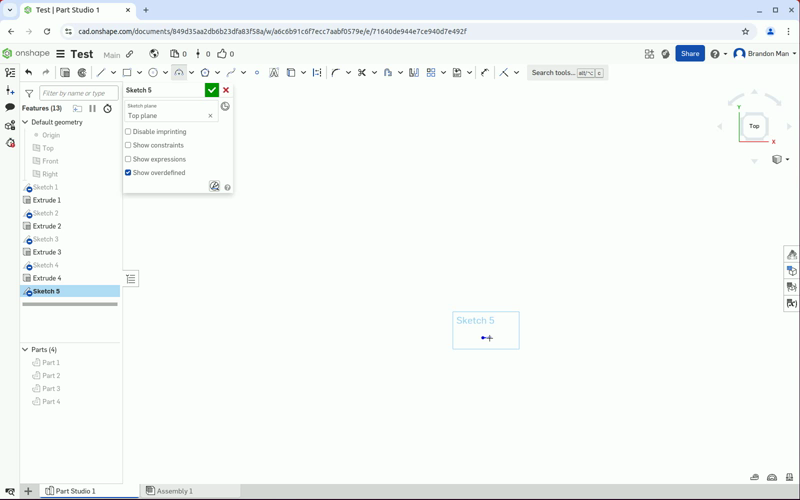
mouse_move(489, 337)
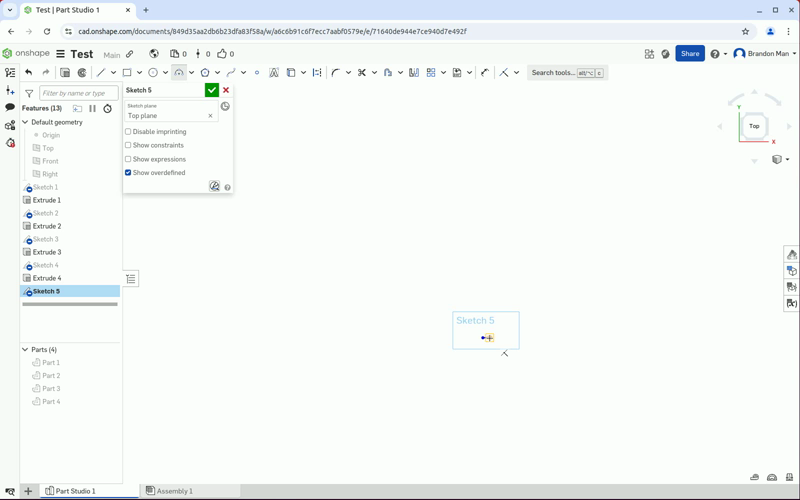
click(489, 337)
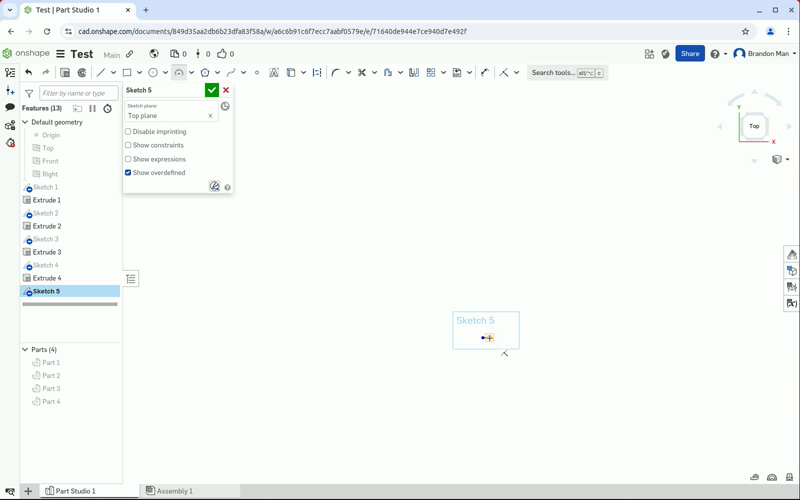
key_down(shift)
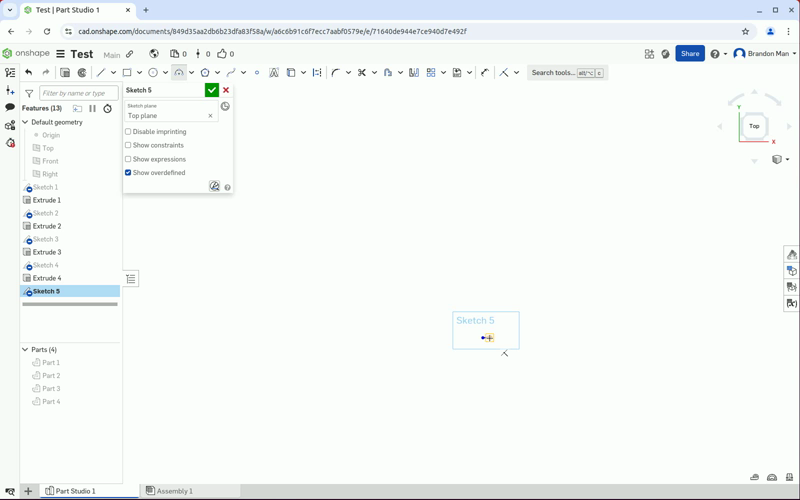
mouse_move(505, 321)
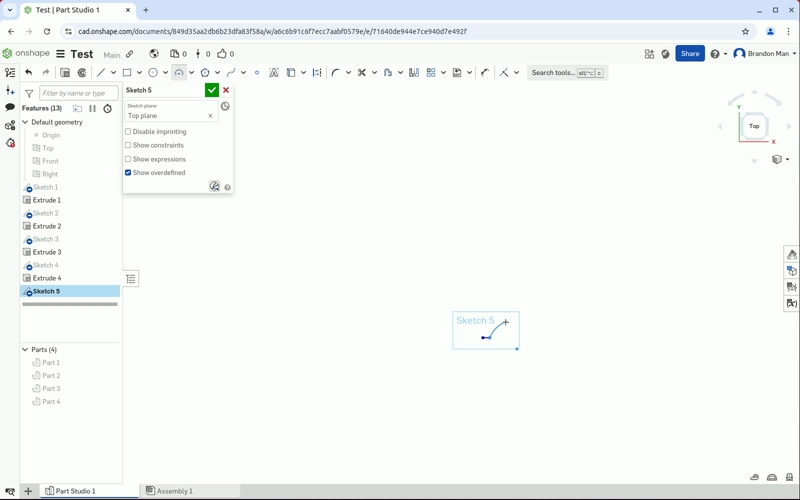
click(505, 321)
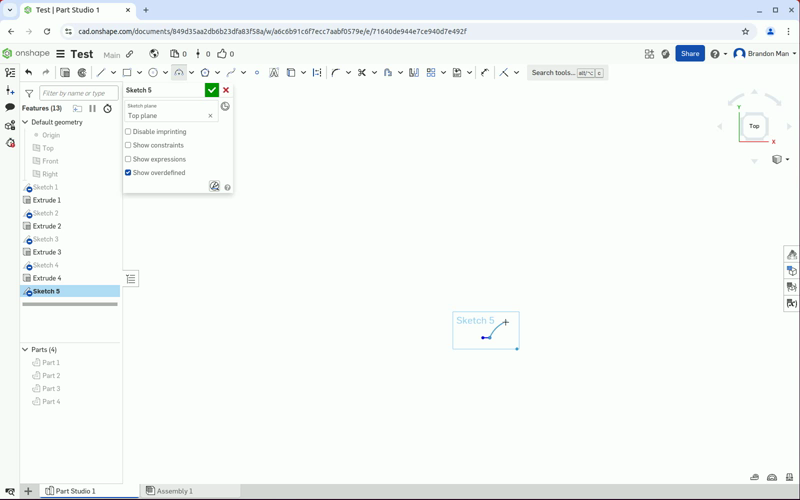
mouse_move(494, 326)
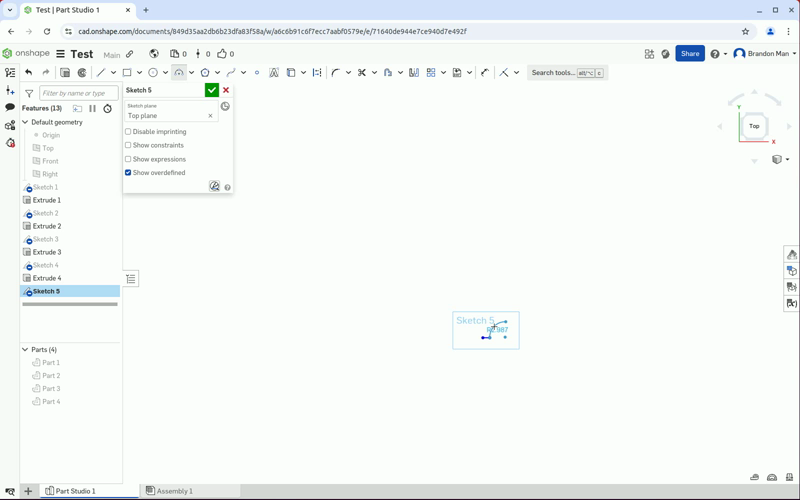
click(494, 326)
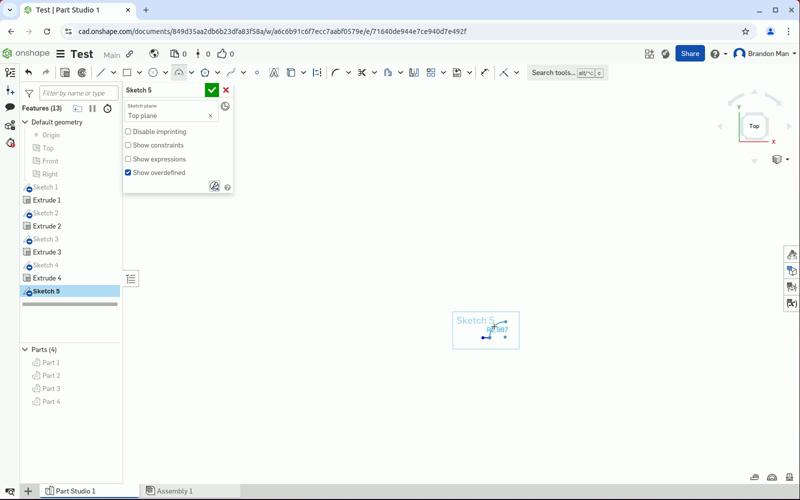
key_up(shift)
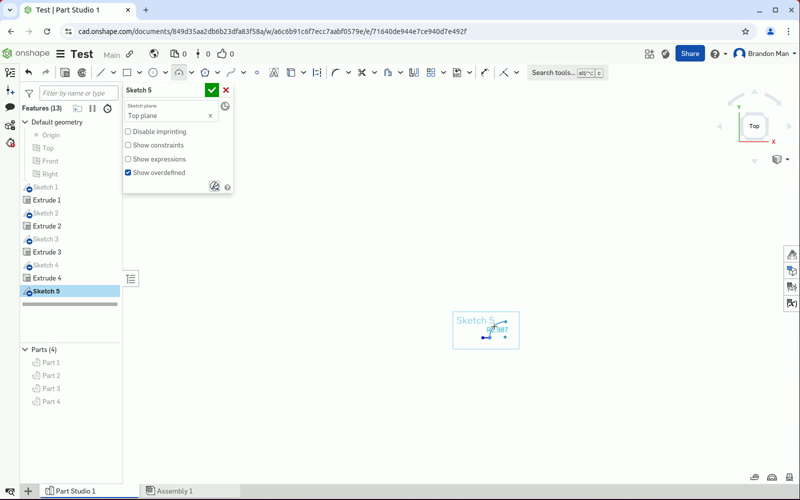
key(esc)
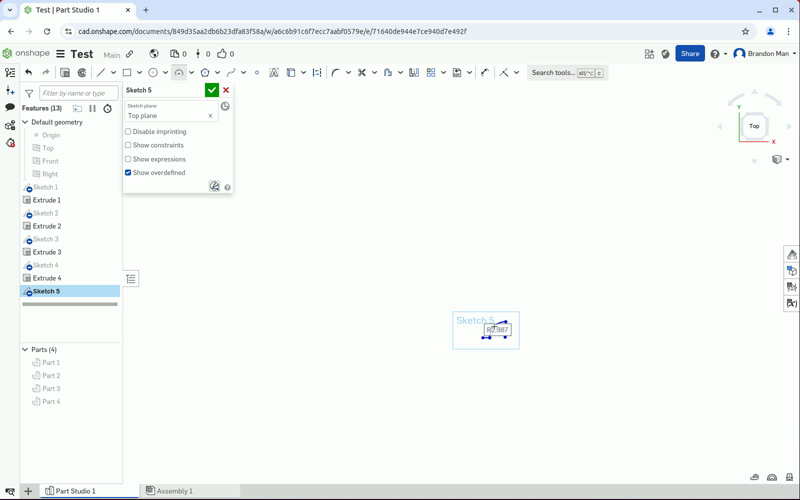
key(l)
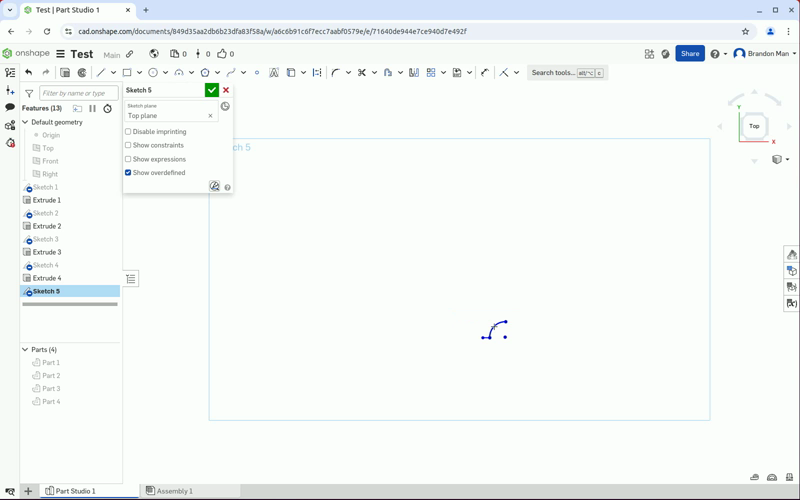
mouse_move(505, 321)
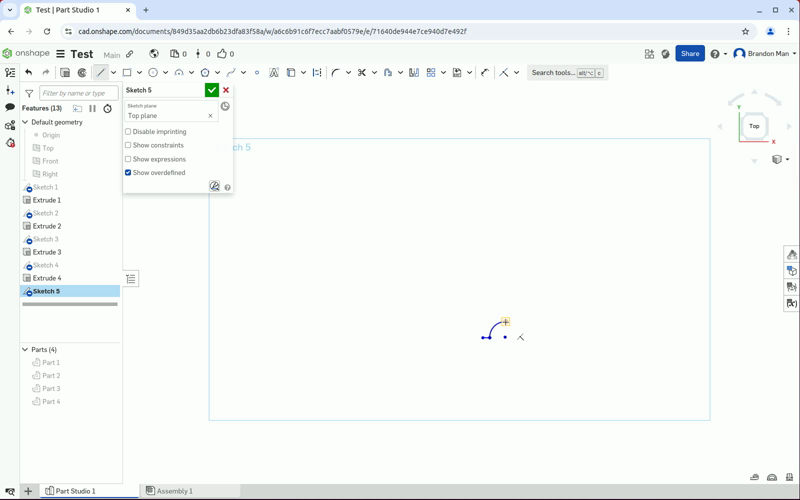
click(505, 321)
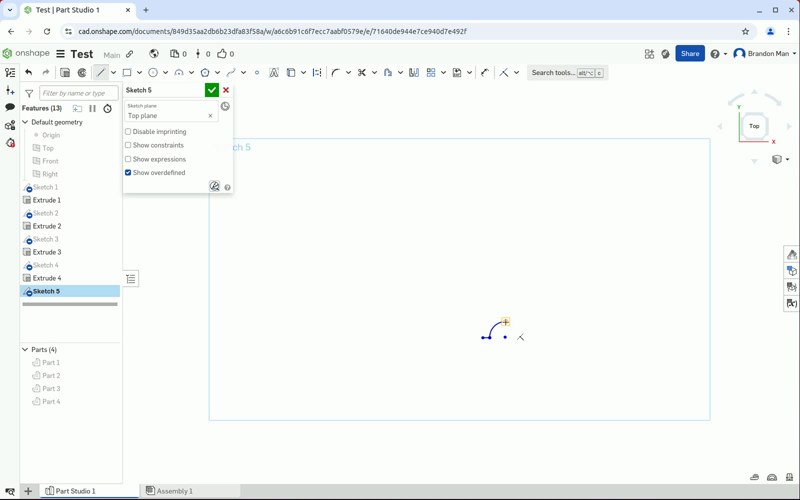
key_down(shift)
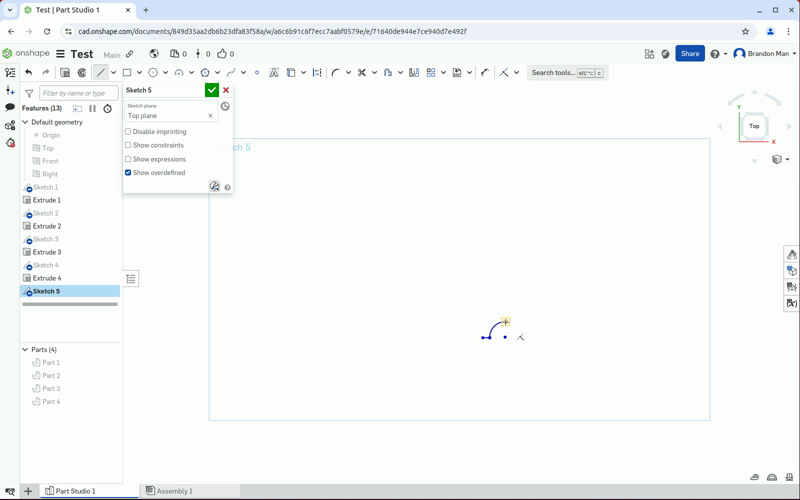
mouse_move(535, 321)
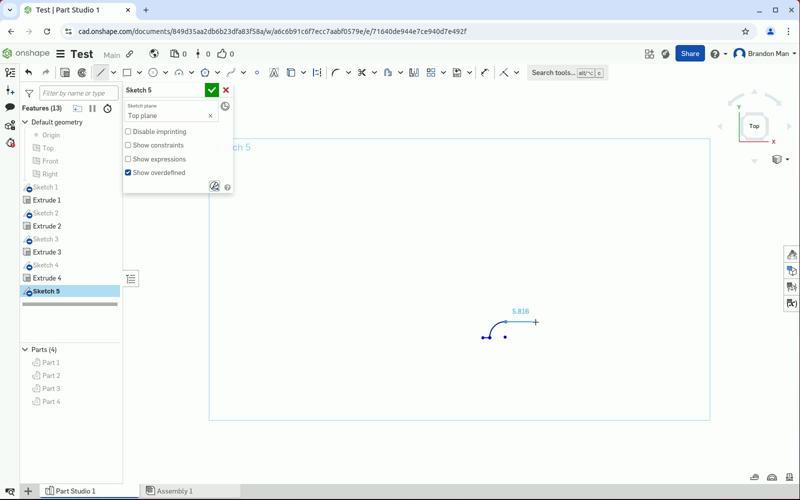
mouse_move(505, 294)
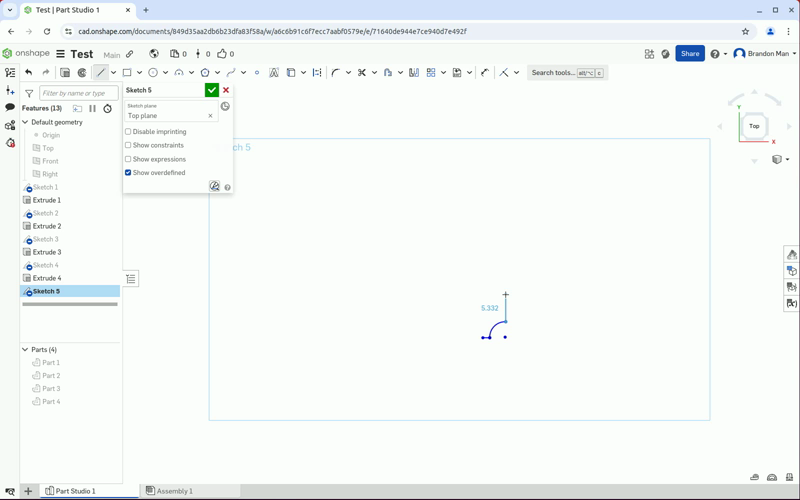
click(505, 294)
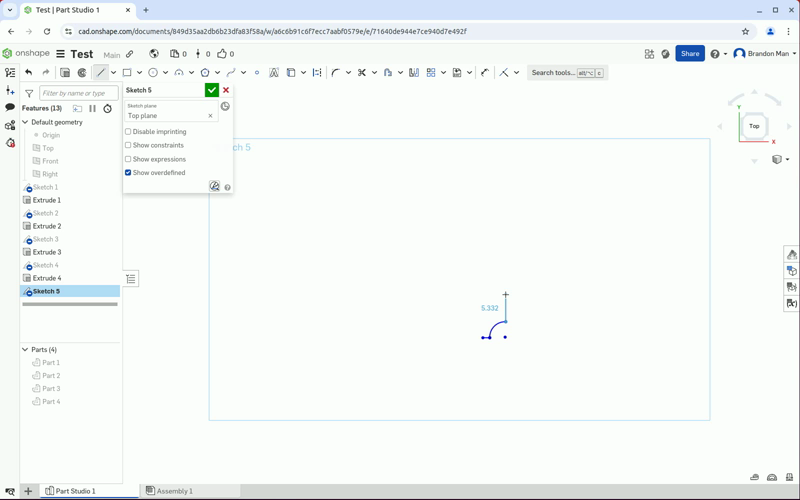
key_up(shift)
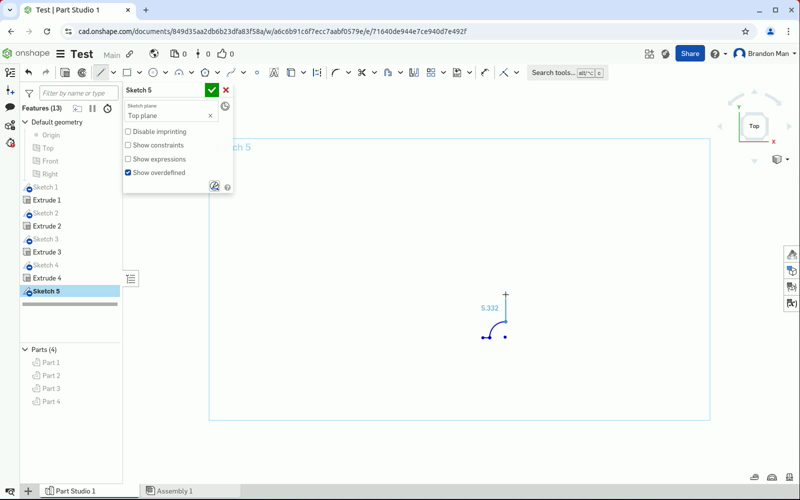
key_down(shift)
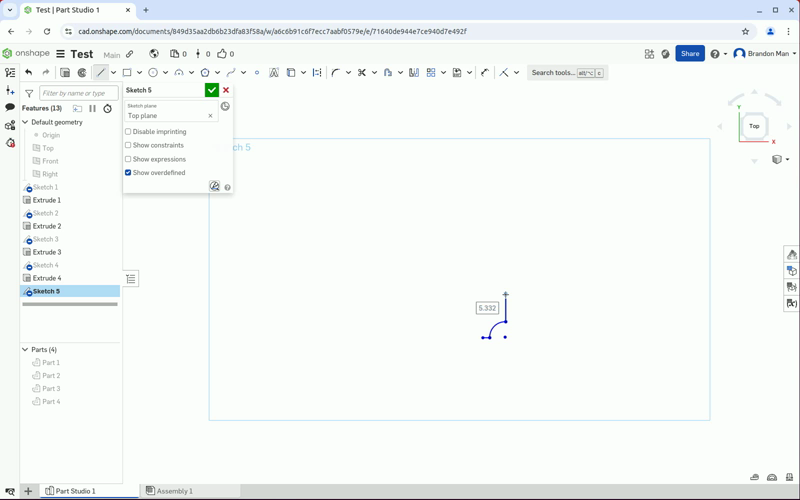
mouse_move(535, 294)
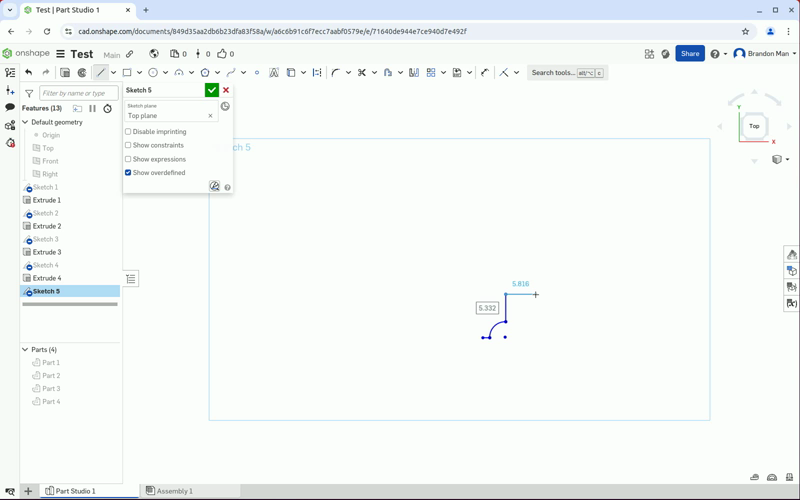
mouse_move(498, 294)
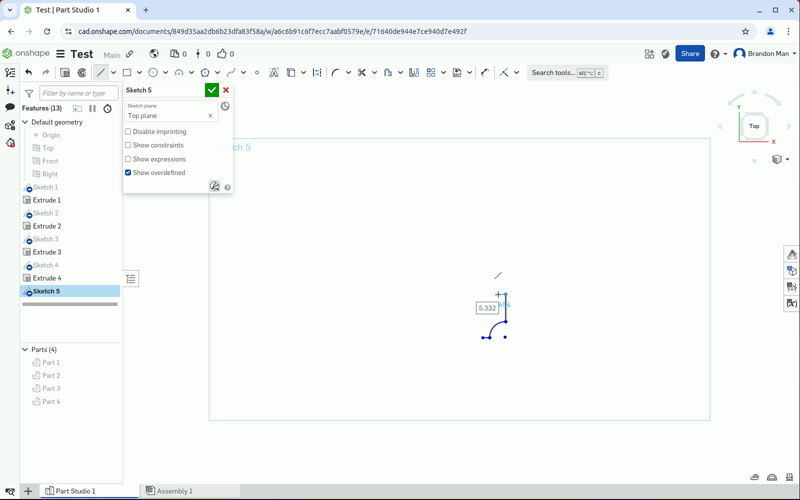
click(498, 294)
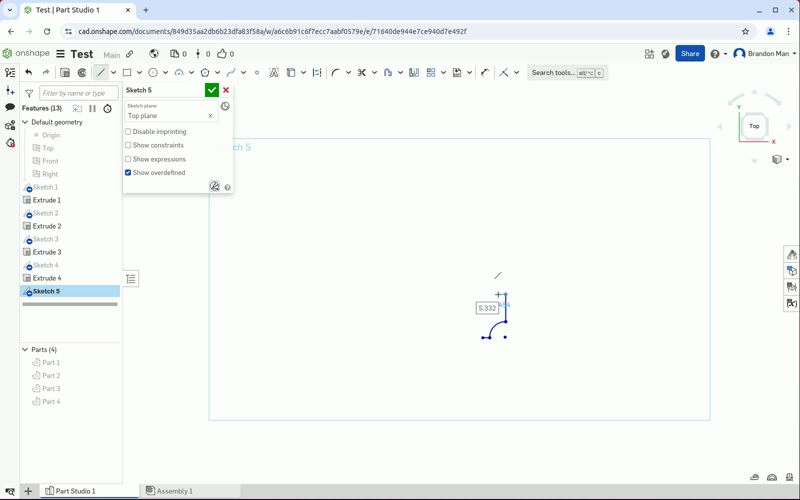
key_up(shift)
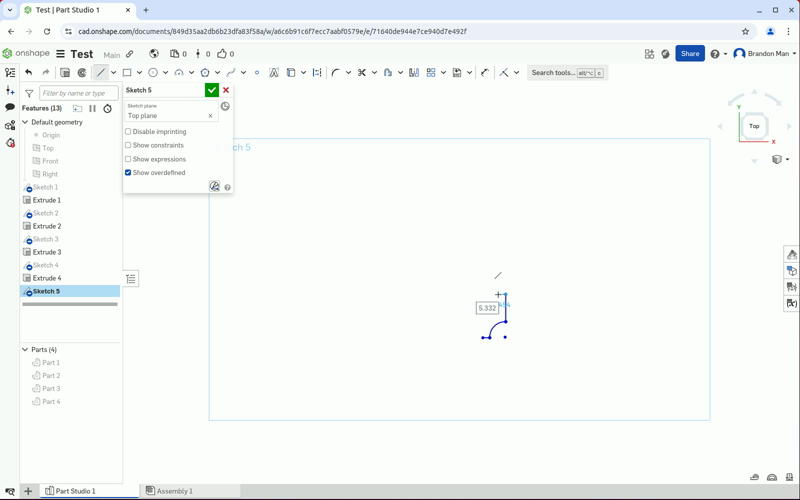
key_down(shift)
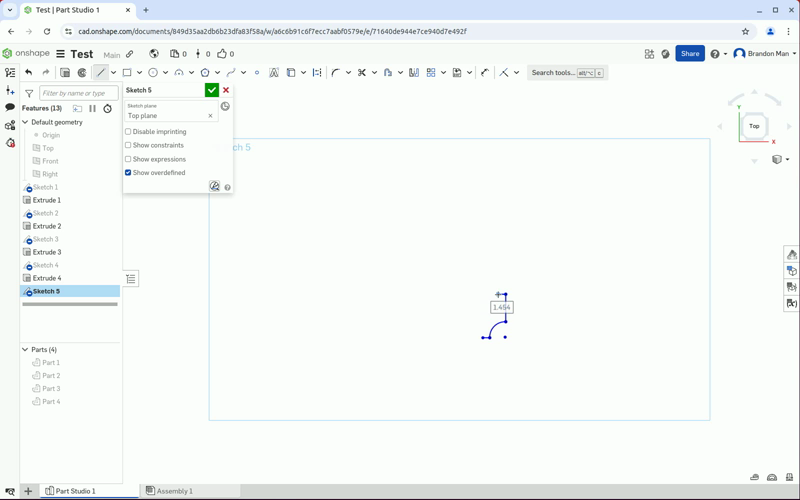
mouse_move(528, 294)
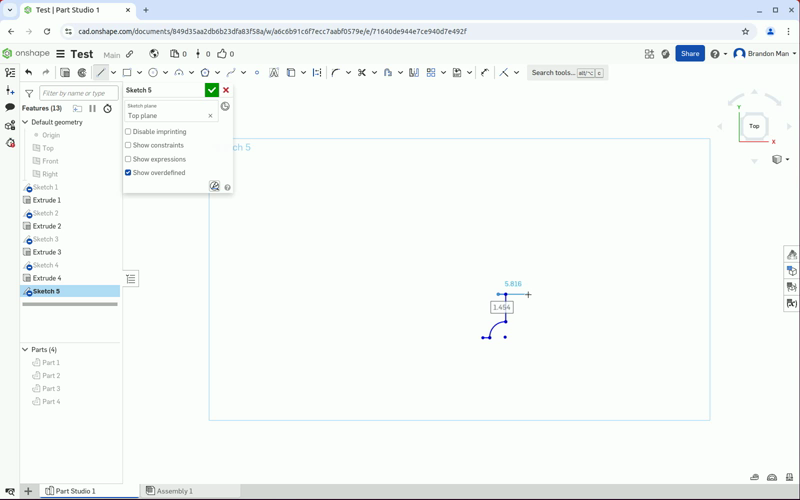
mouse_move(498, 316)
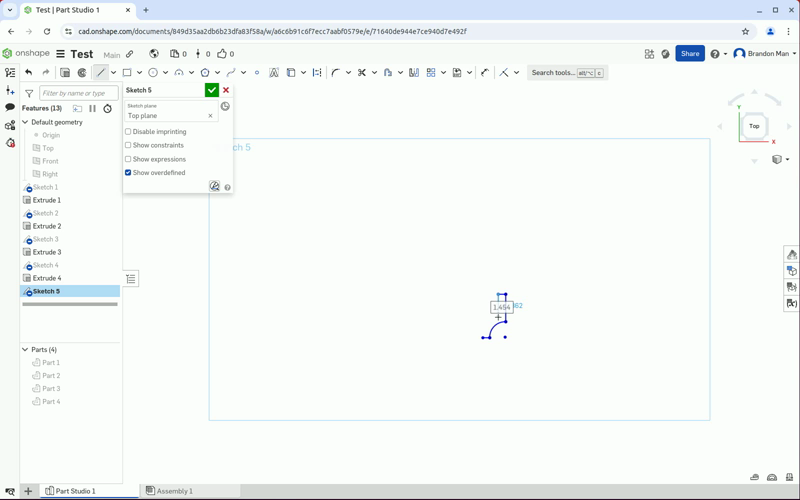
click(498, 316)
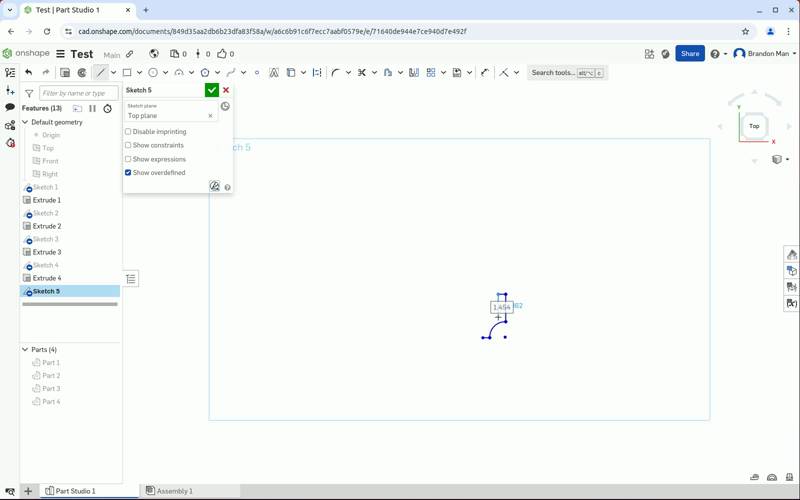
key_up(shift)
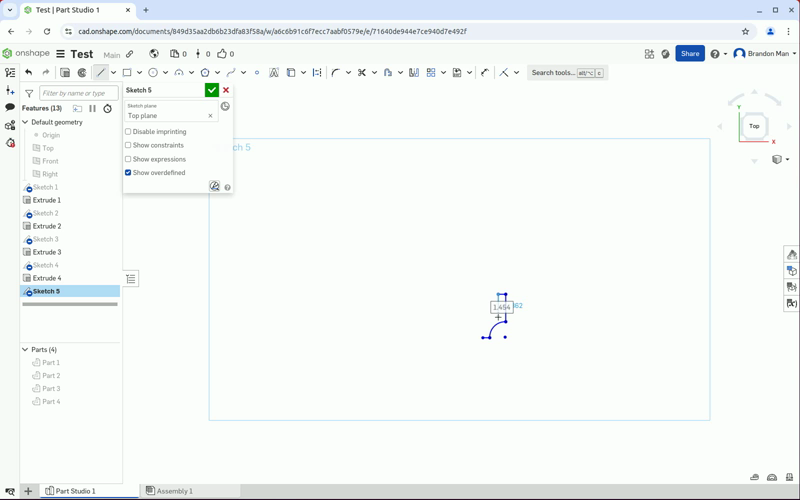
key(esc)
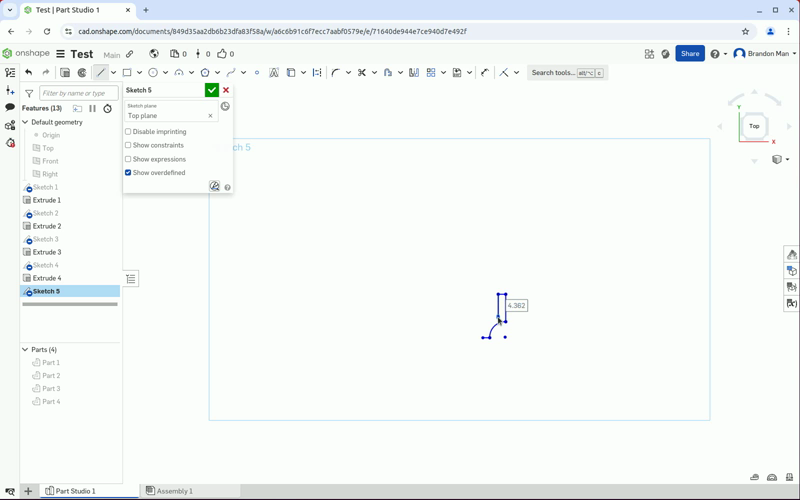
key(a)
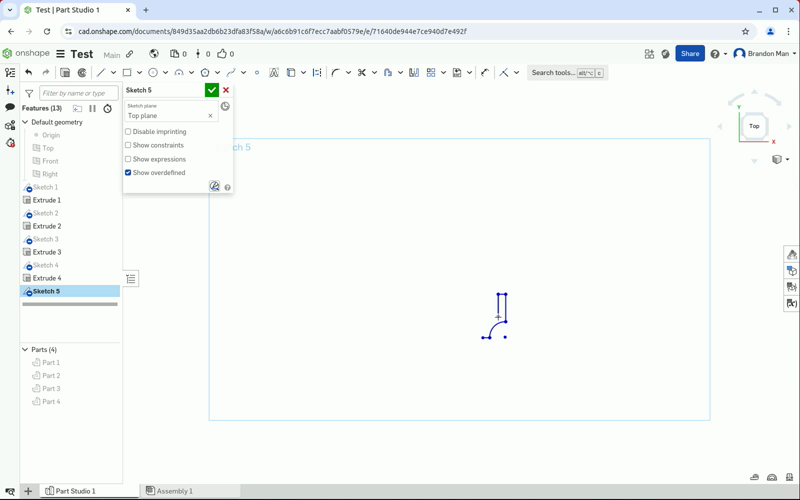
mouse_move(498, 316)
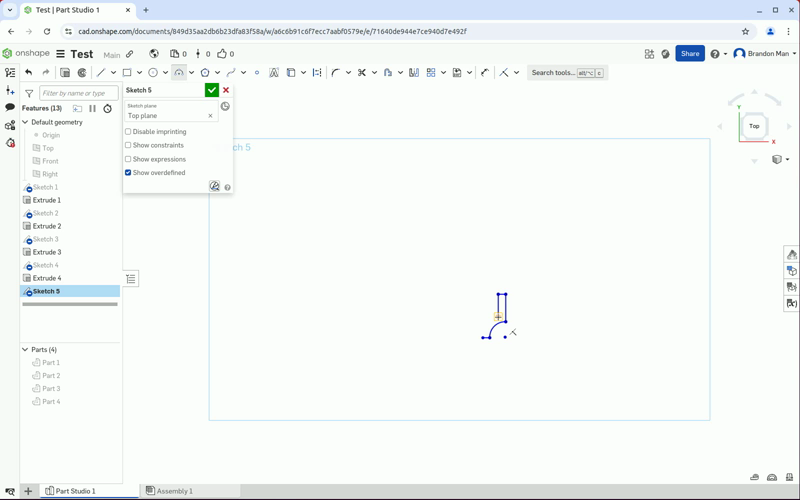
click(498, 316)
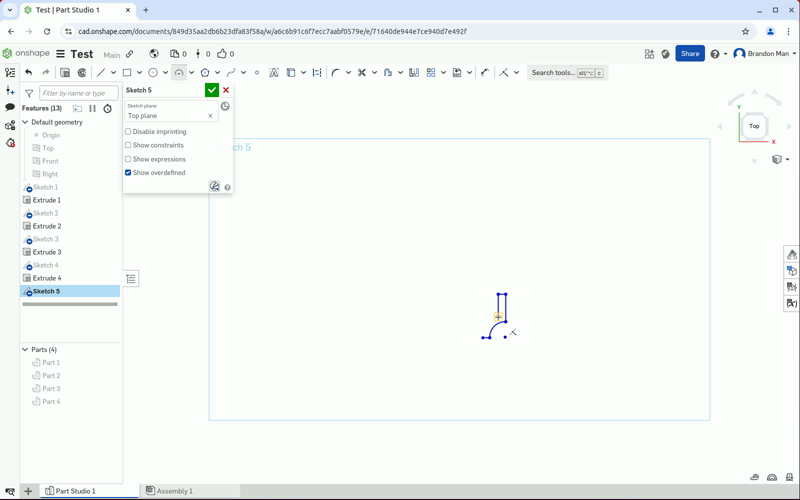
mouse_move(483, 337)
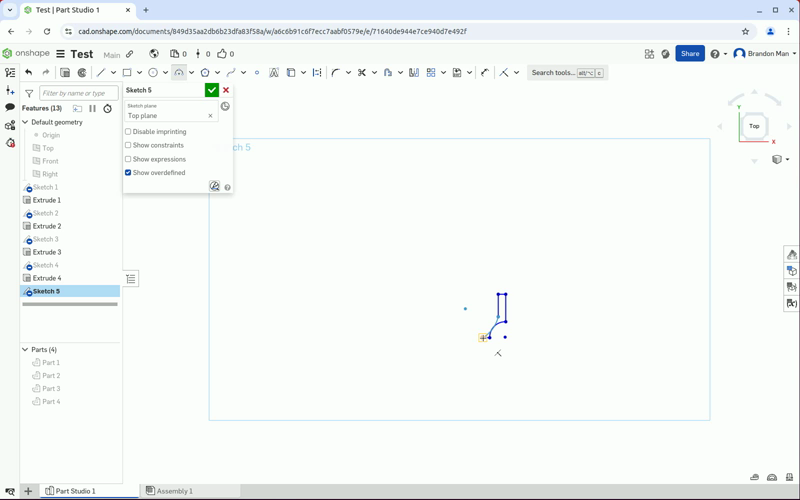
click(483, 337)
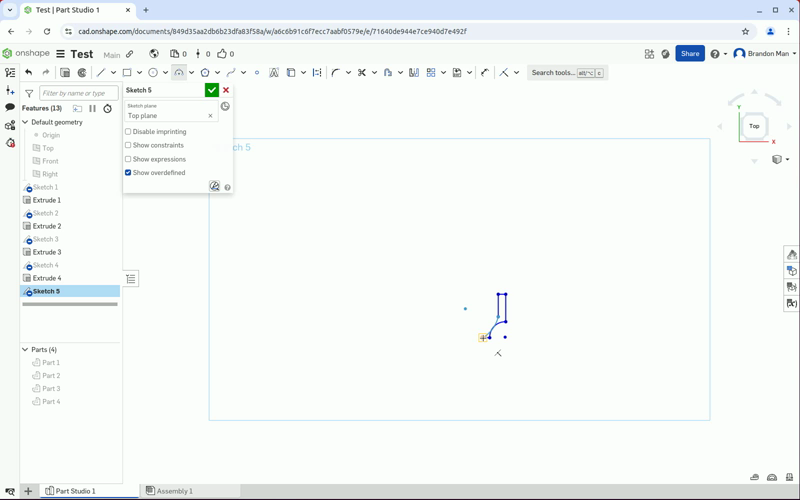
key_down(shift)
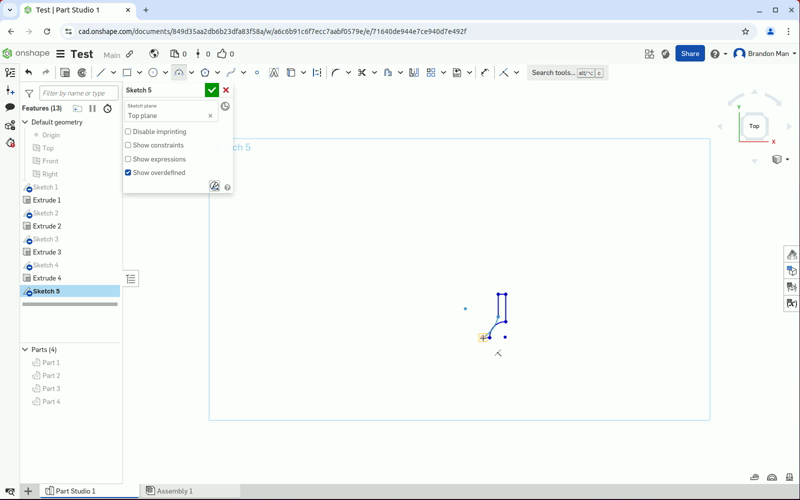
mouse_move(487, 324)
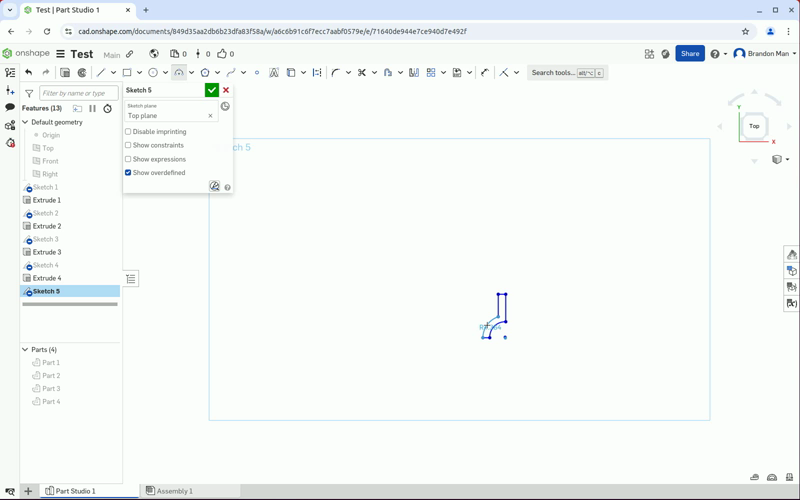
click(487, 324)
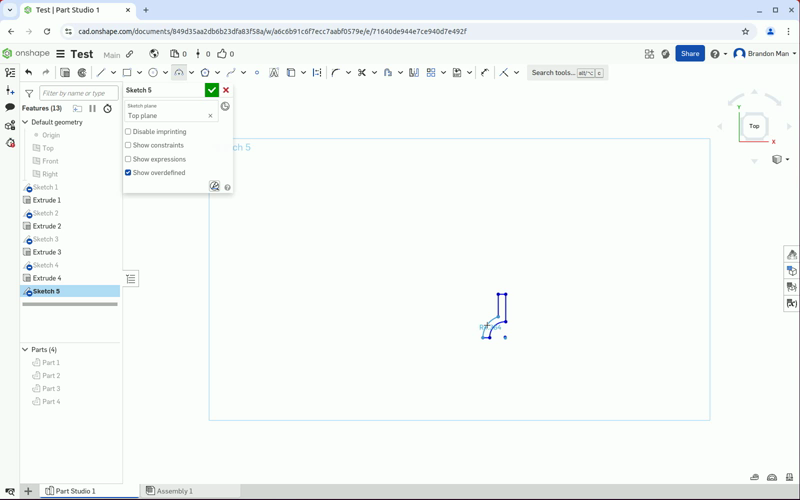
key_up(shift)
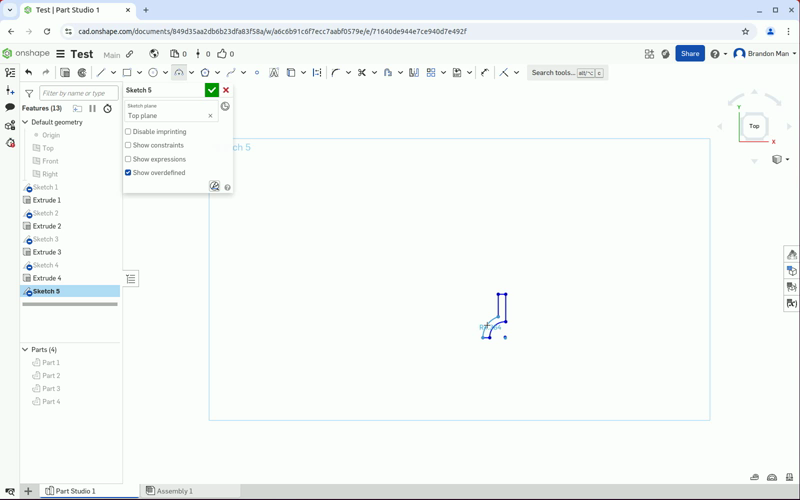
key(esc)
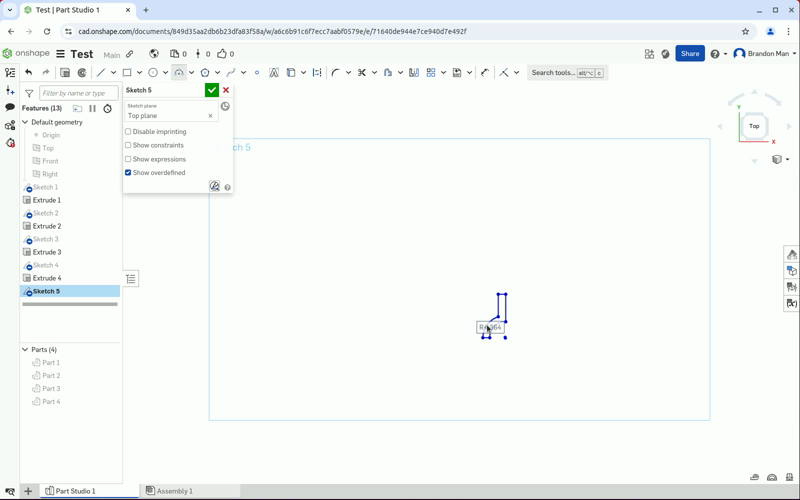
mouse_move(503, 297)
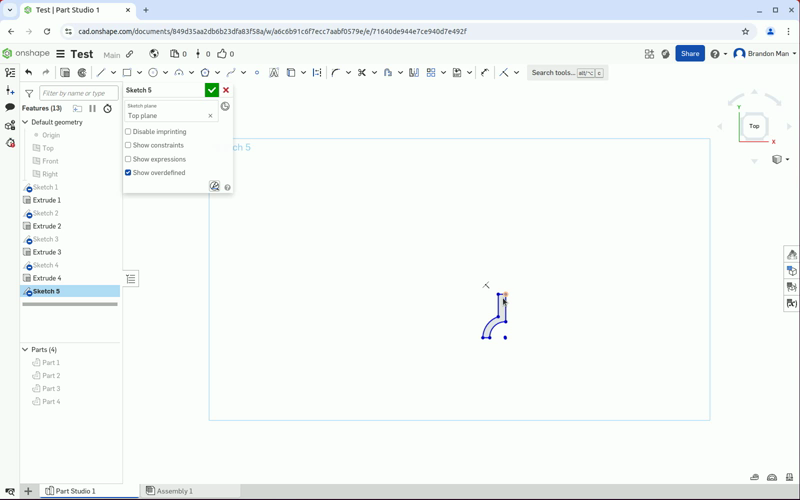
scroll(6)
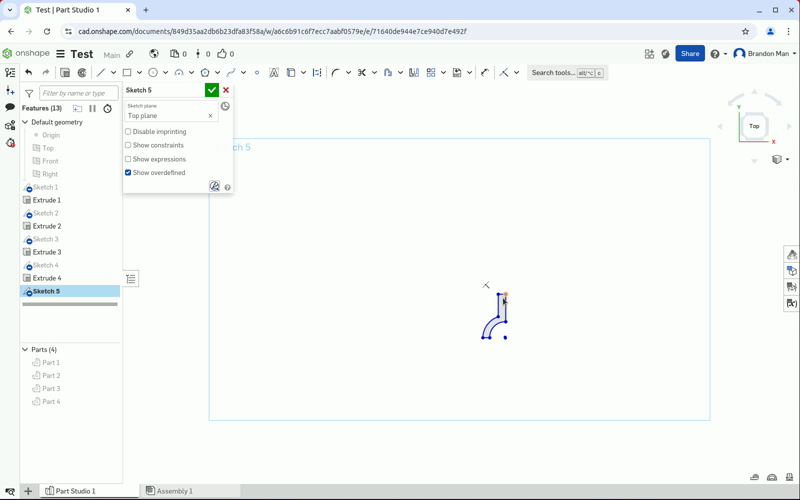
scroll(6)
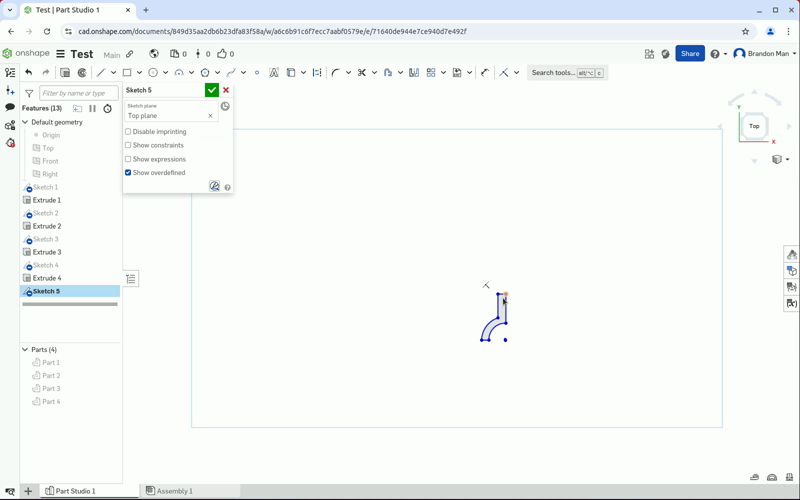
scroll(6)
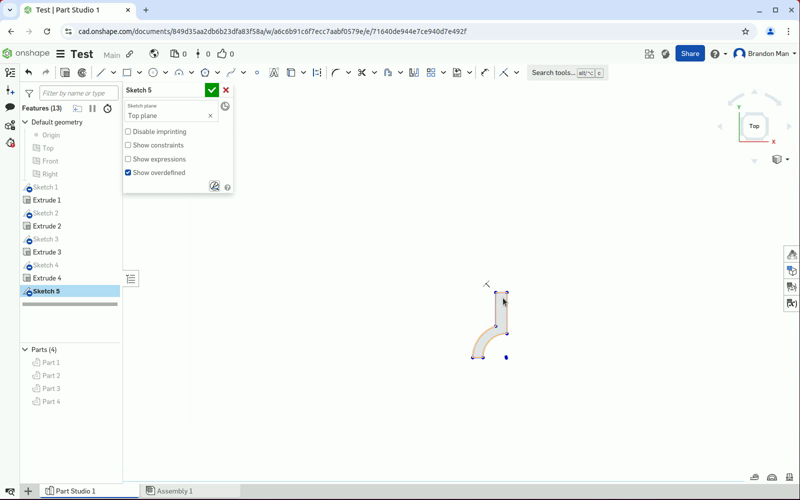
scroll(6)
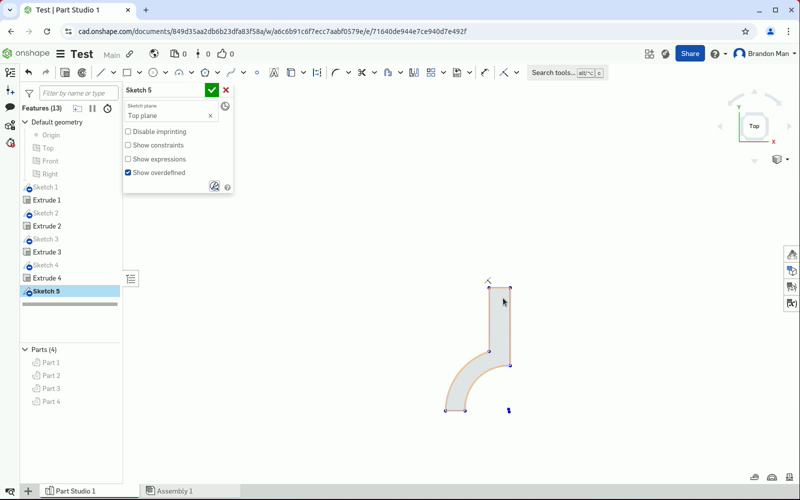
scroll(6)
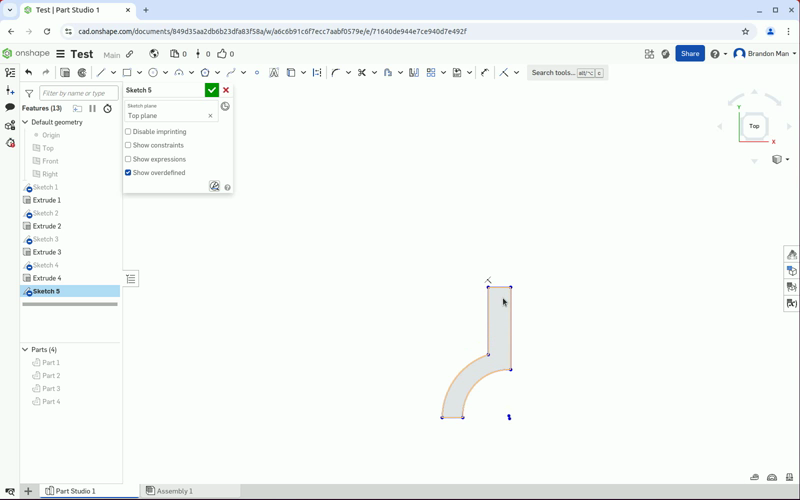
scroll(6)
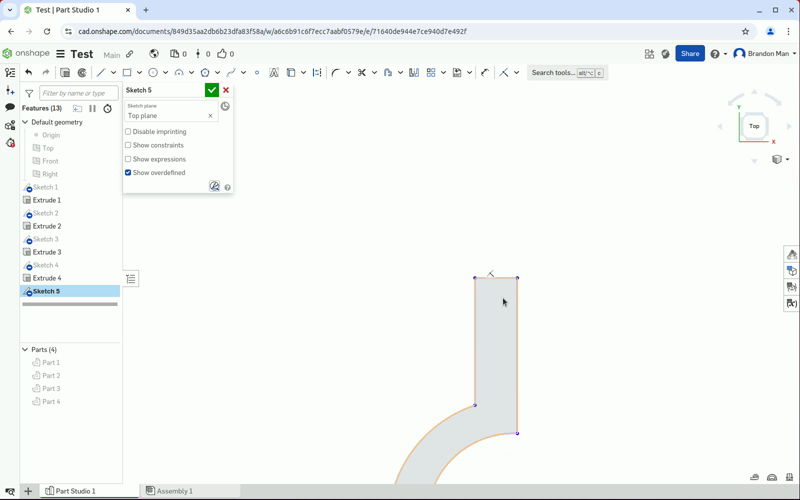
scroll(6)
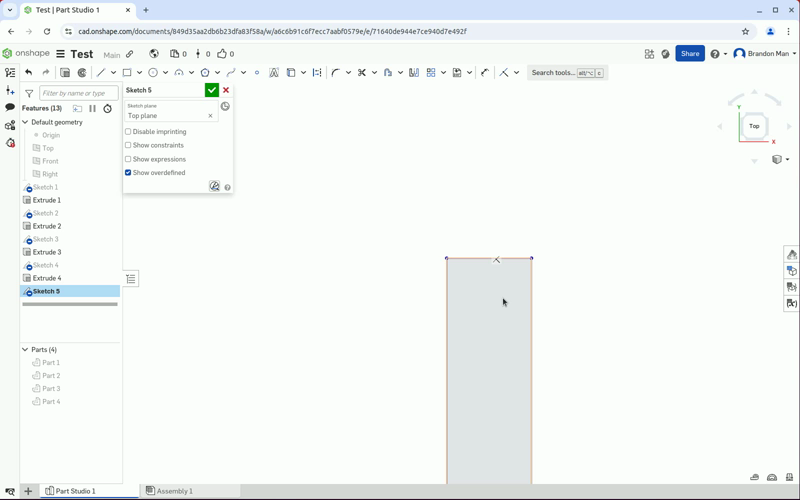
click(503, 297)
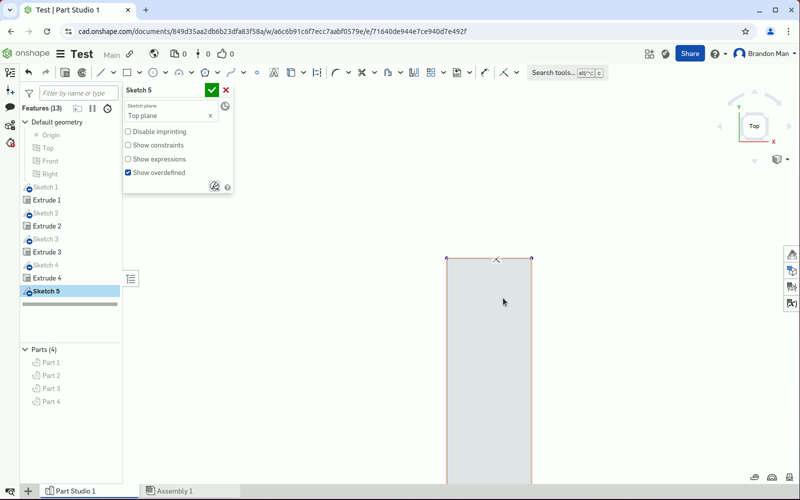
scroll(-6)
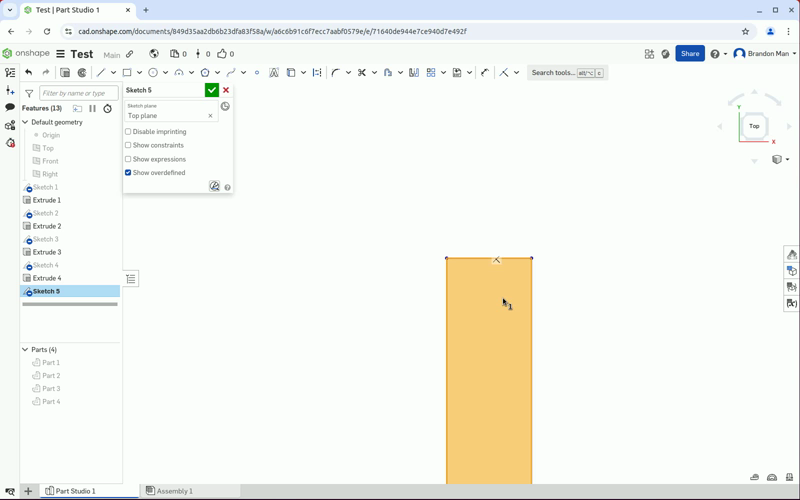
scroll(-6)
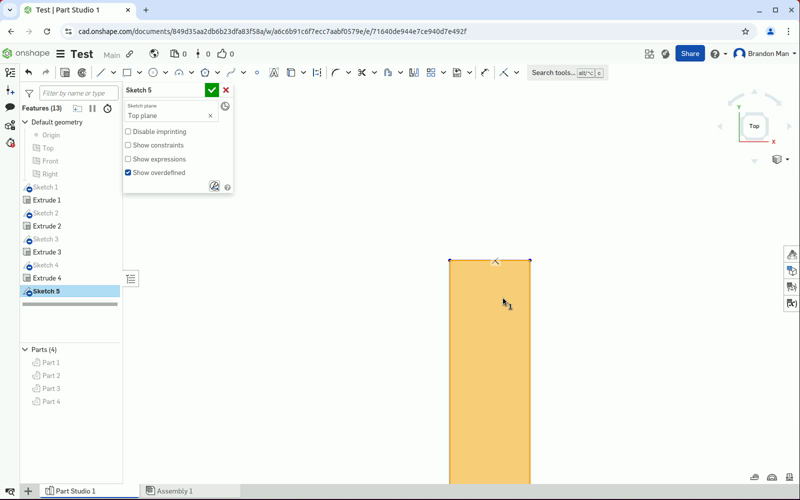
scroll(-6)
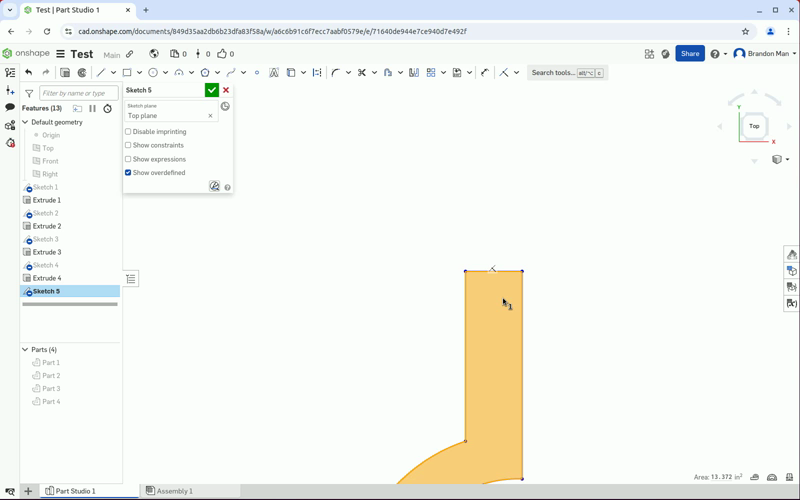
scroll(-6)
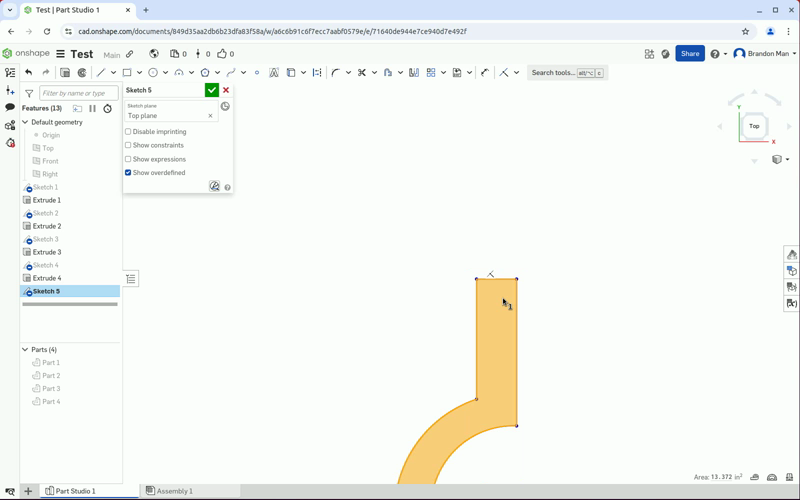
scroll(-6)
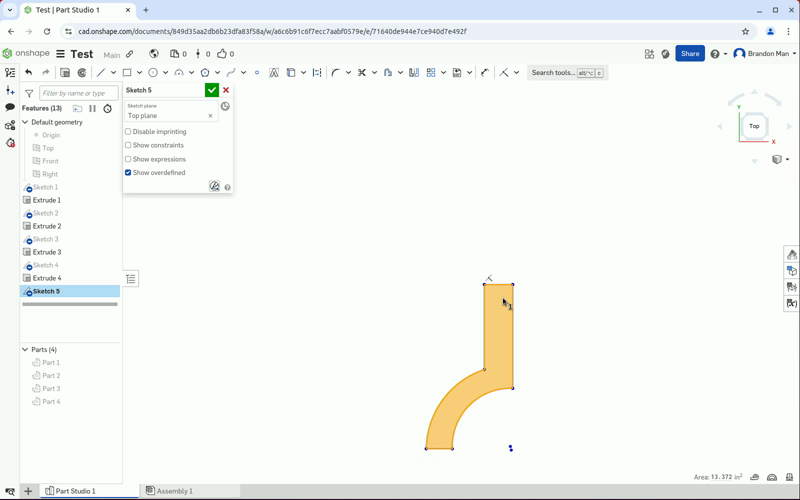
scroll(-6)
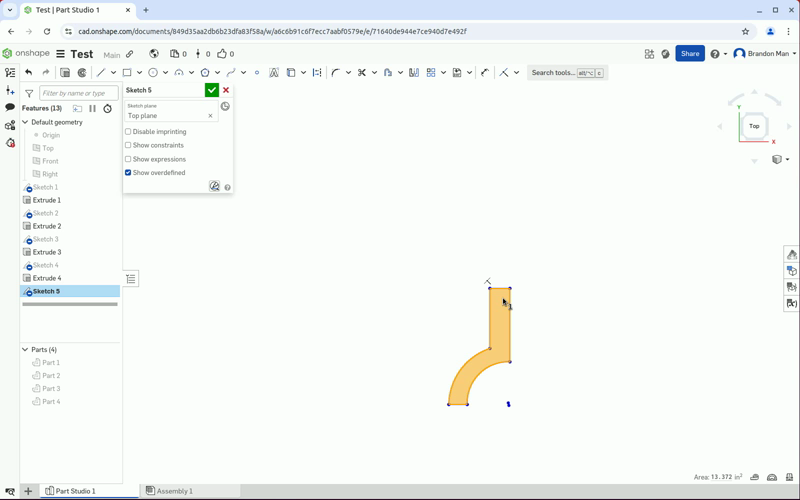
scroll(-6)
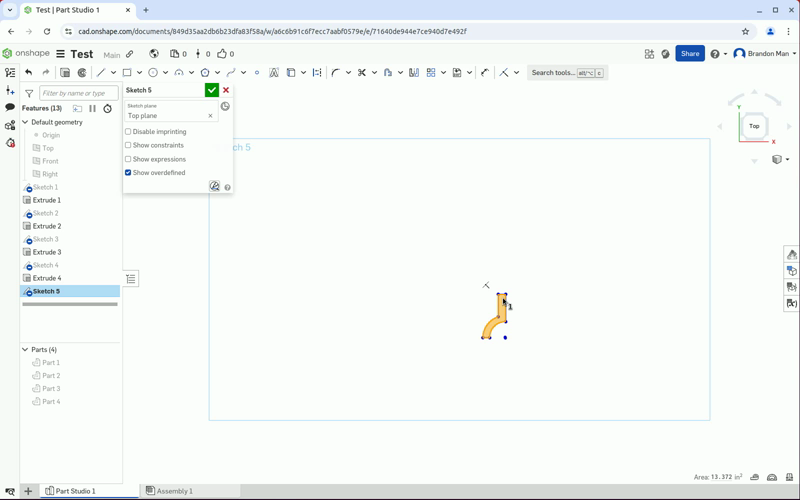
mouse_move(73, 352)
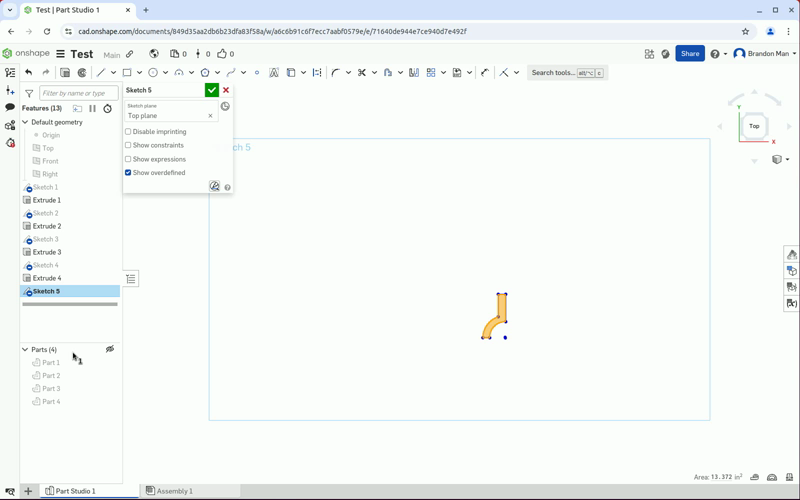
key(shift+y)
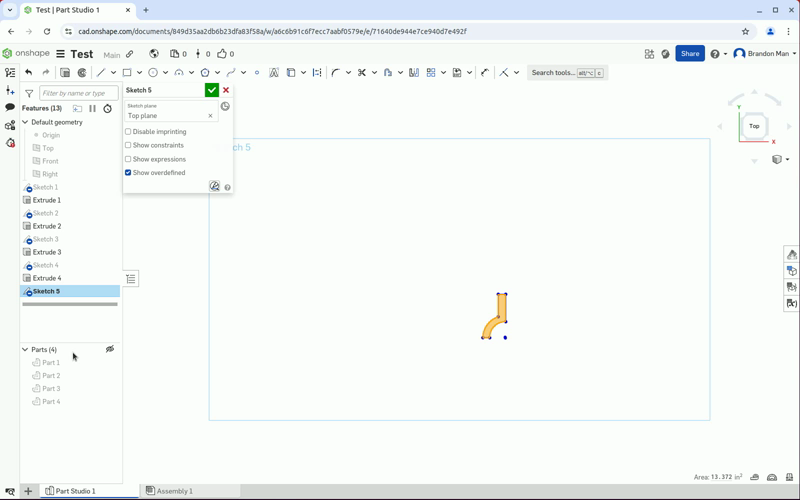
key(shift+e)
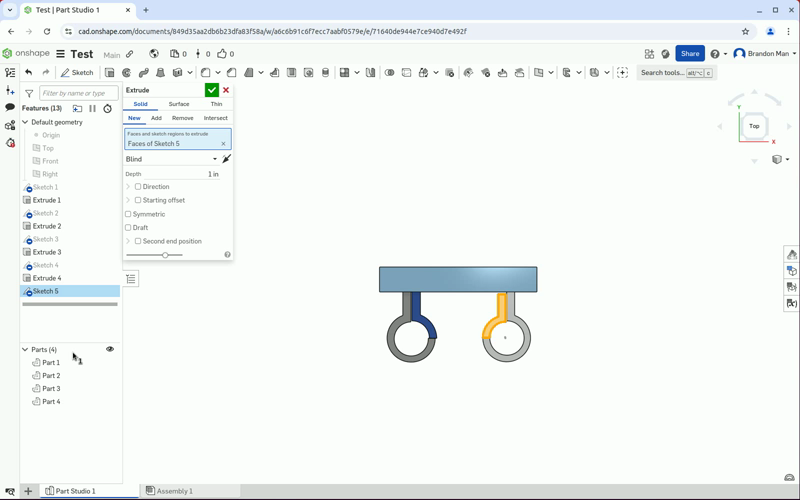
mouse_move(143, 106)
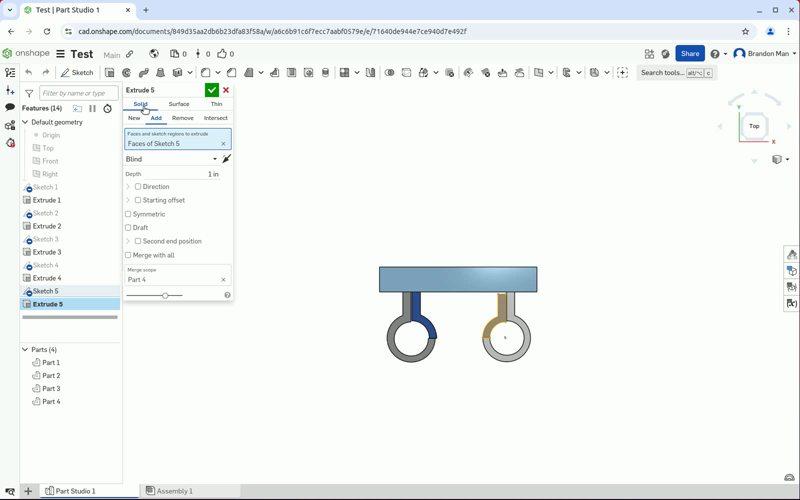
click(143, 106)
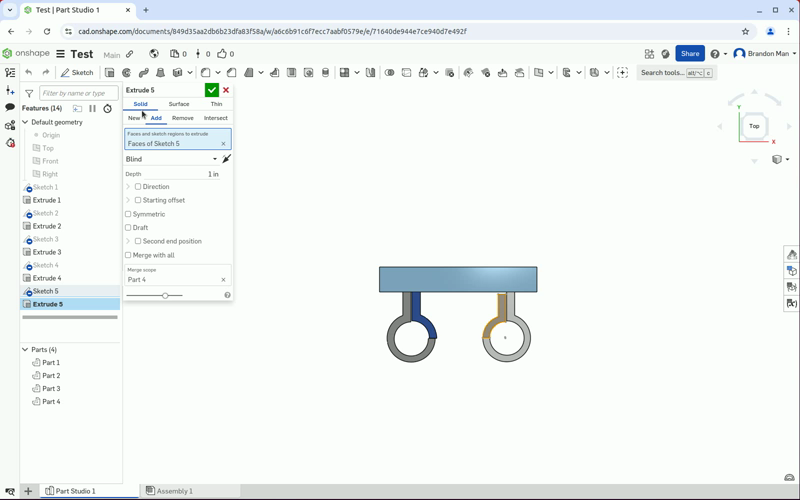
mouse_move(137, 120)
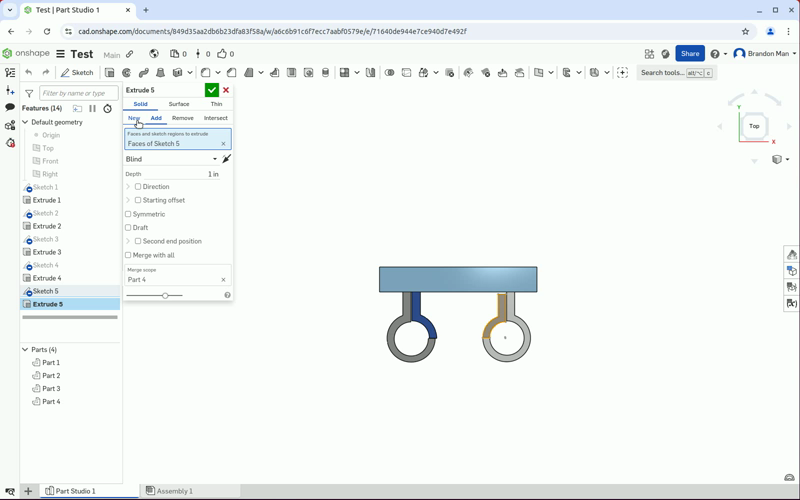
click(137, 120)
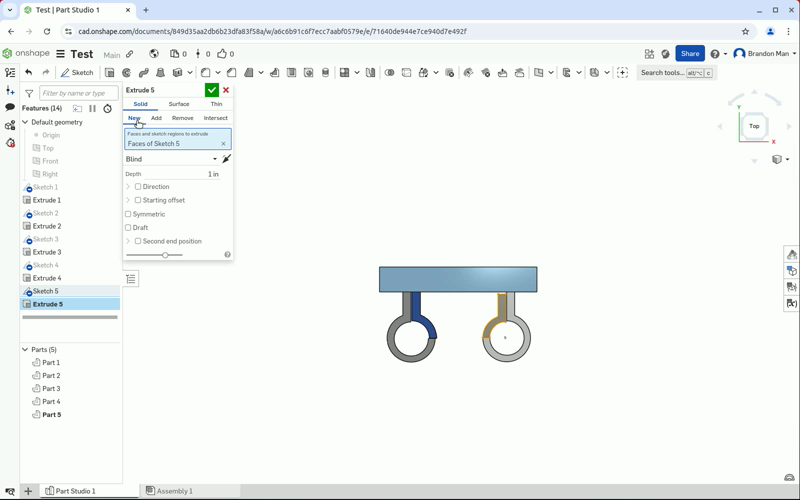
key(tab, 4)
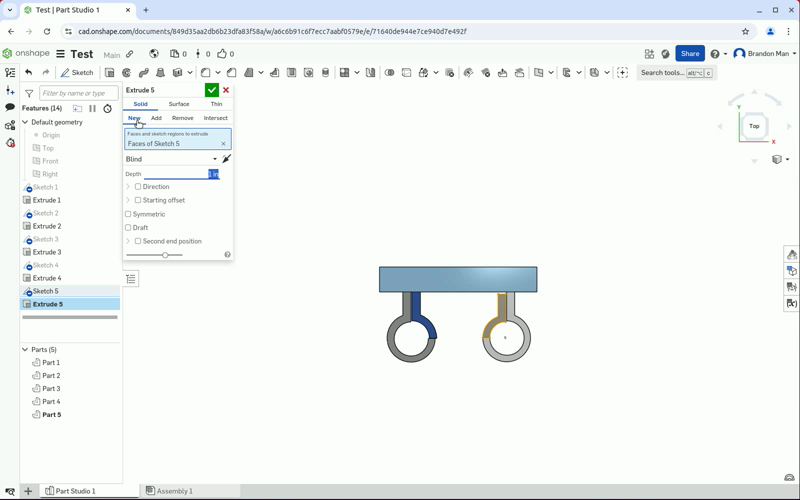
text(9.147)
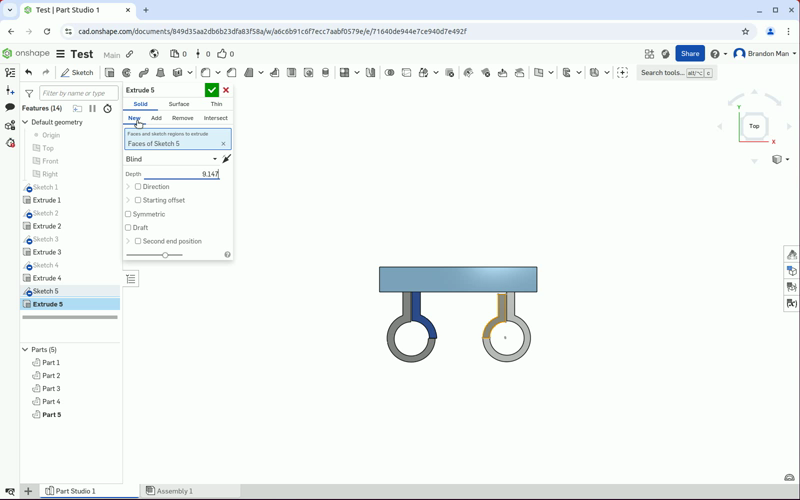
key(tab, 3)
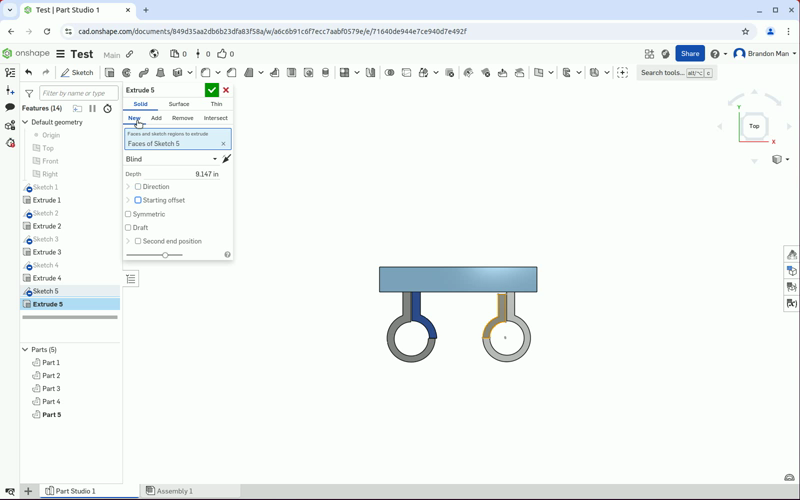
key(tab, 2)
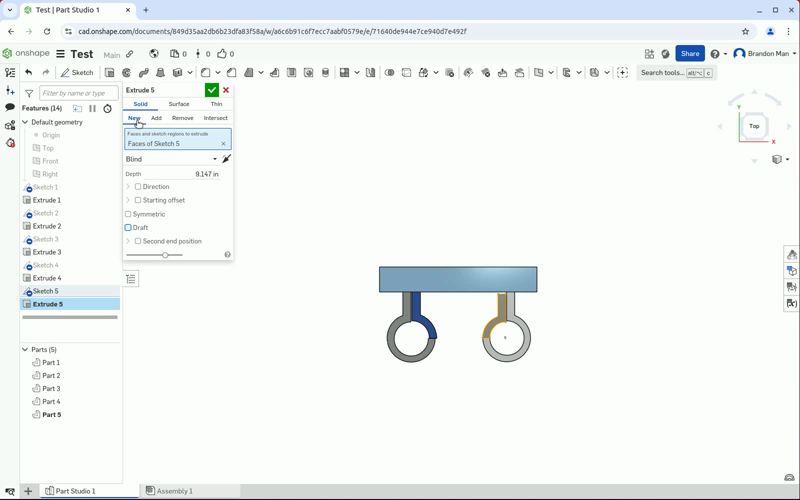
key(space)
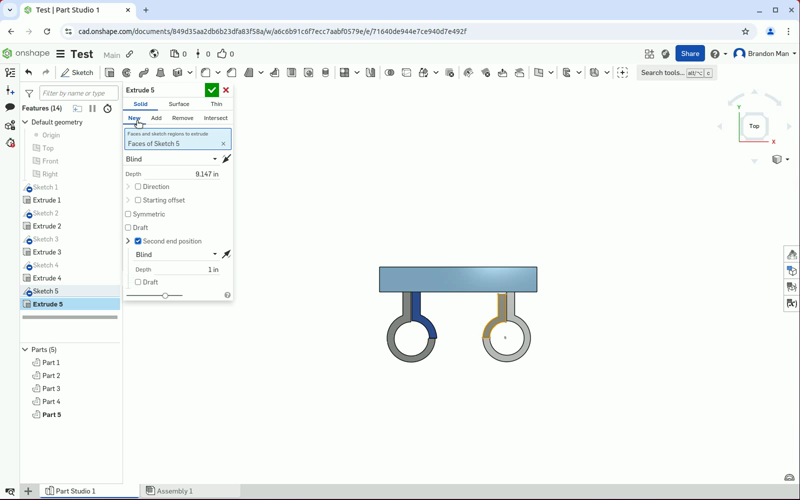
key(tab, 3)
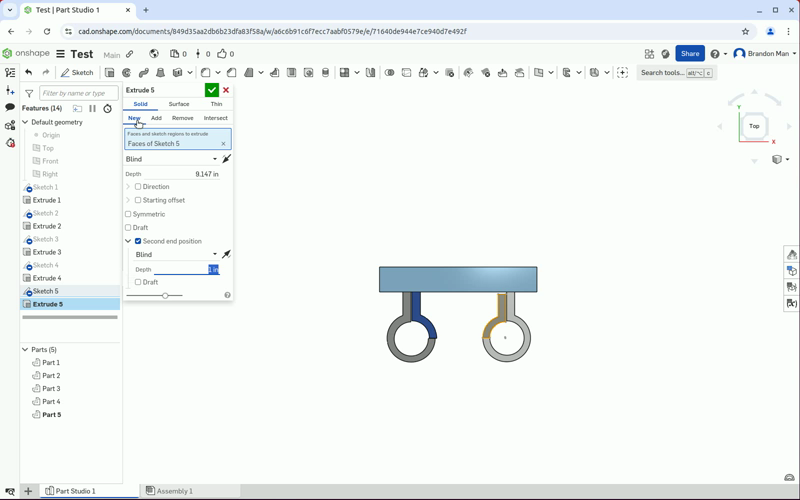
text(18.535)
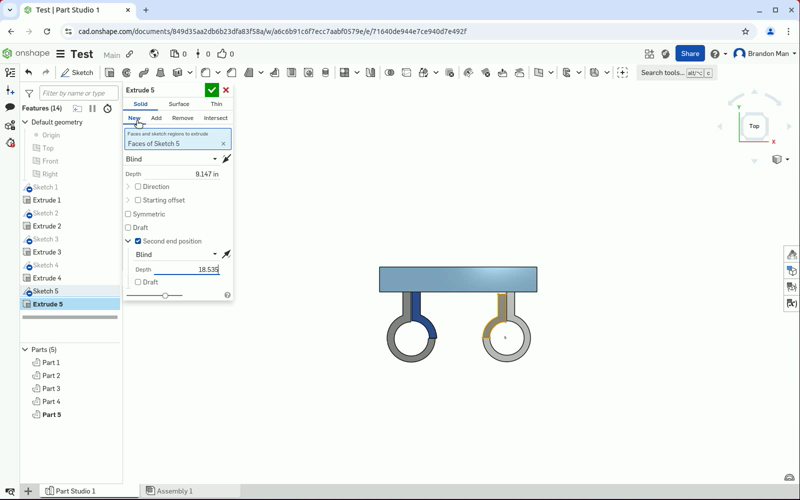
key(enter)
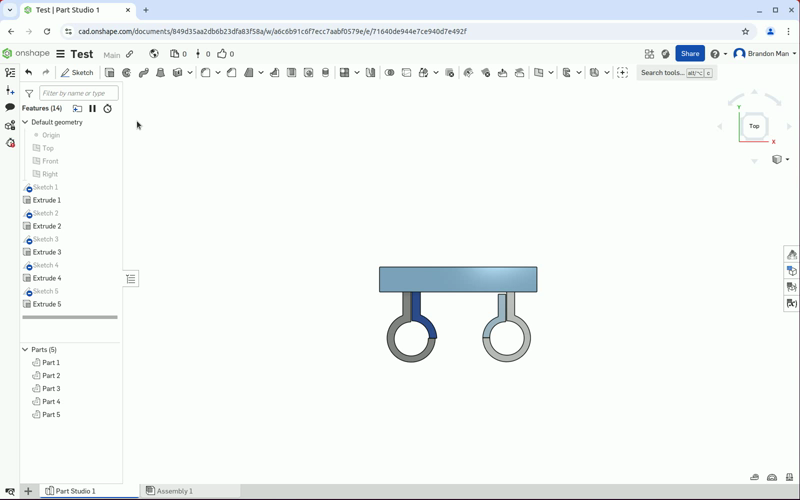
key(shift+h)
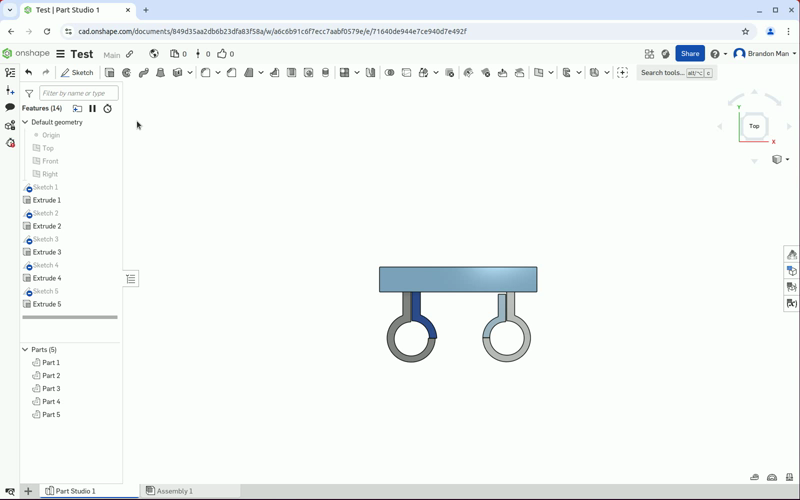
key(shift+h)
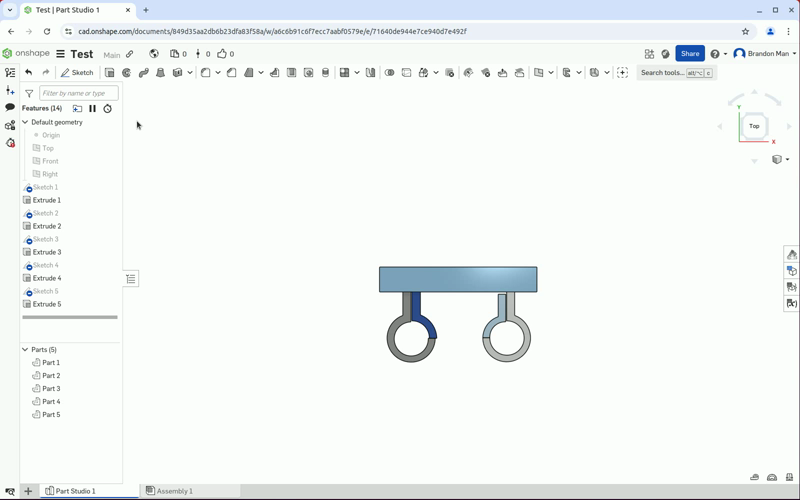
mouse_move(73, 189)
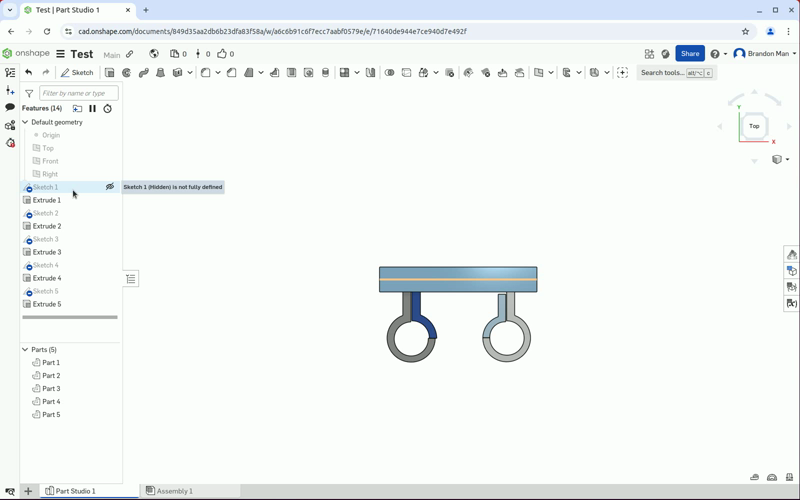
click(73, 189)
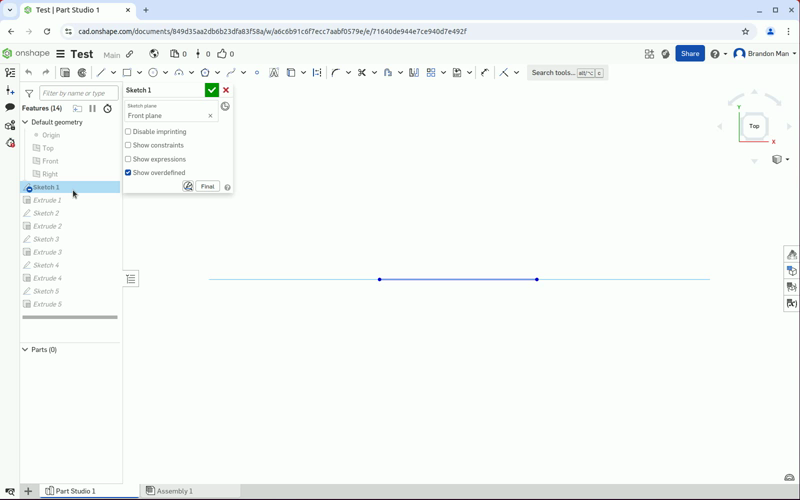
mouse_move(229, 92)
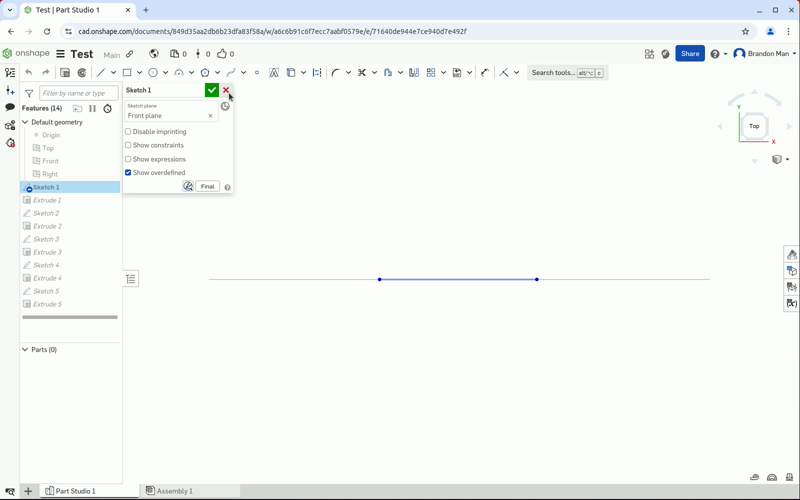
click(229, 92)
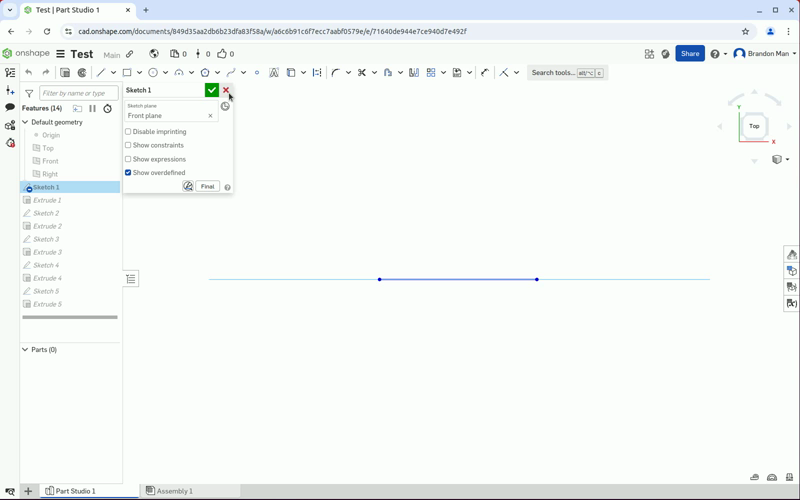
key(shift+s)
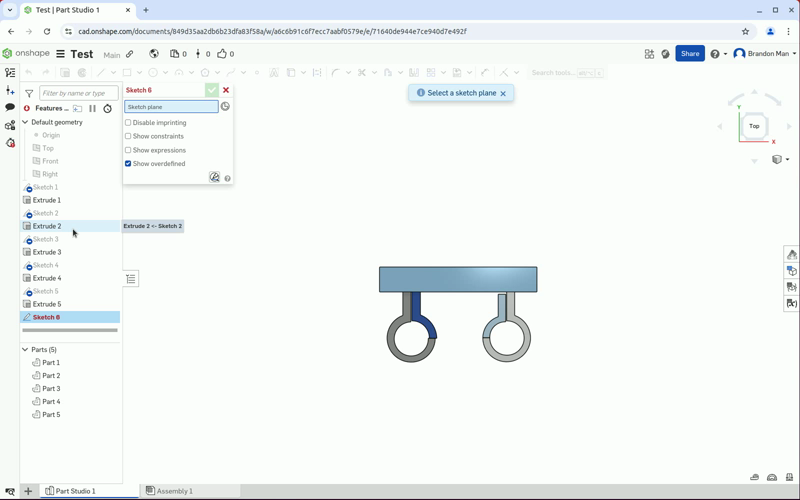
scroll(3)
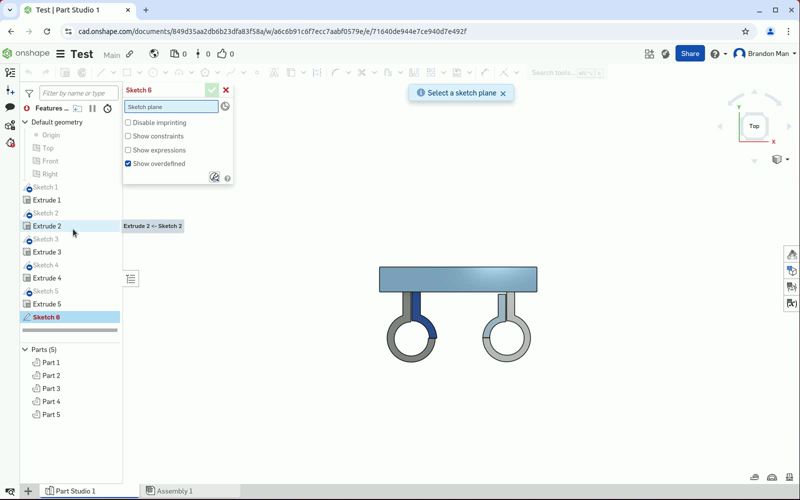
mouse_move(73, 150)
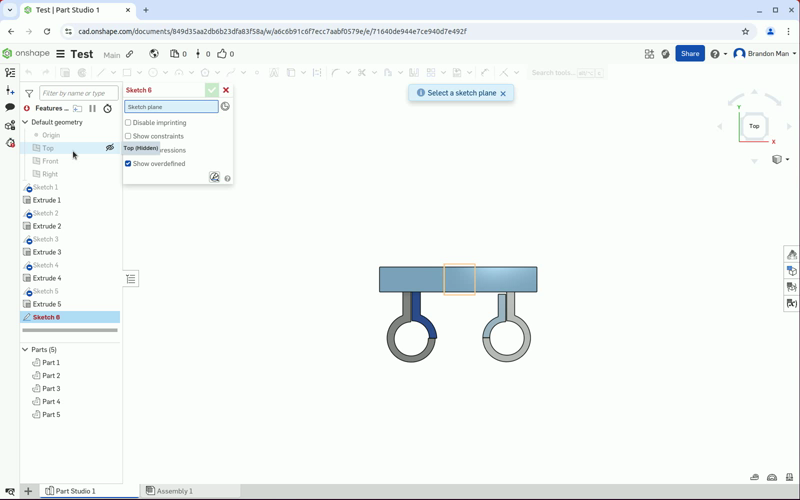
click(73, 150)
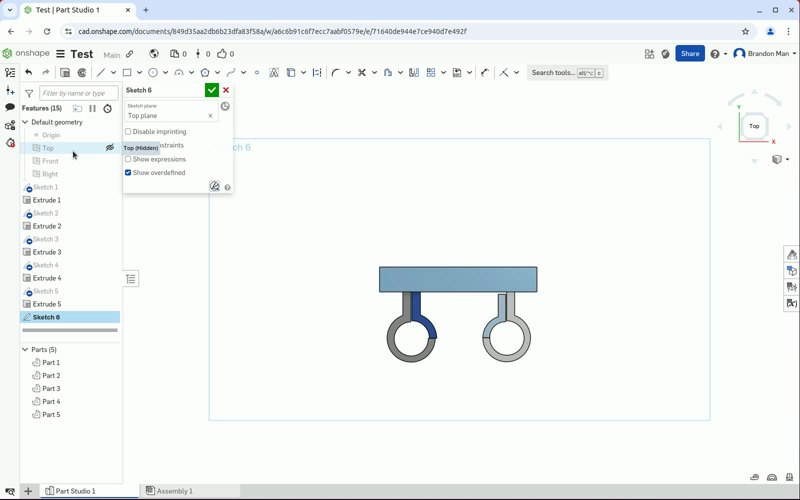
mouse_move(73, 352)
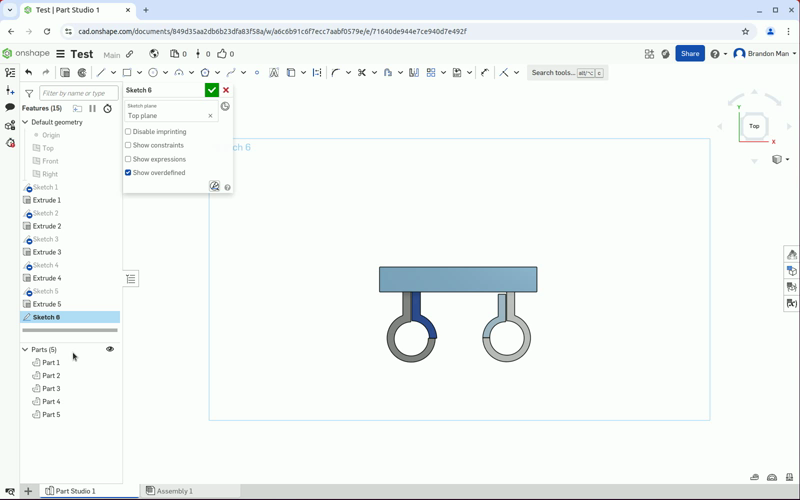
key(y)
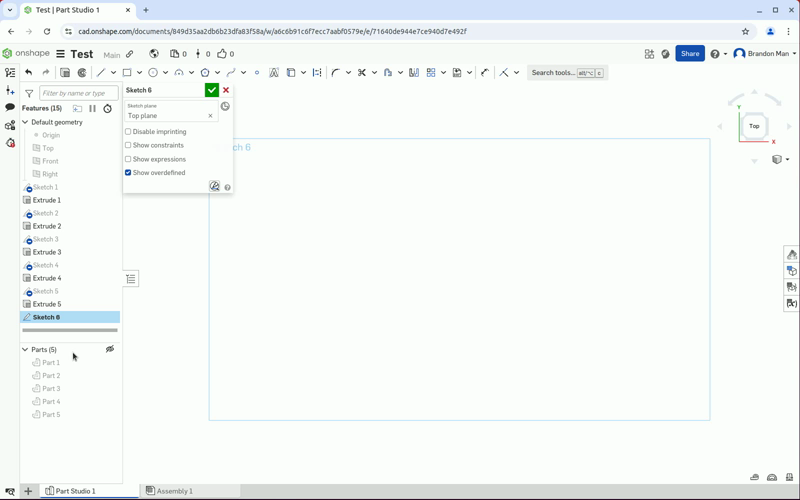
key(l)
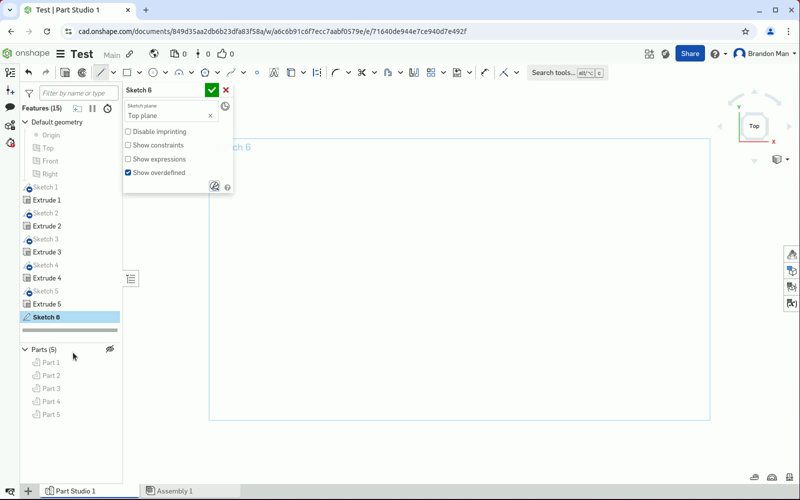
key_down(shift)
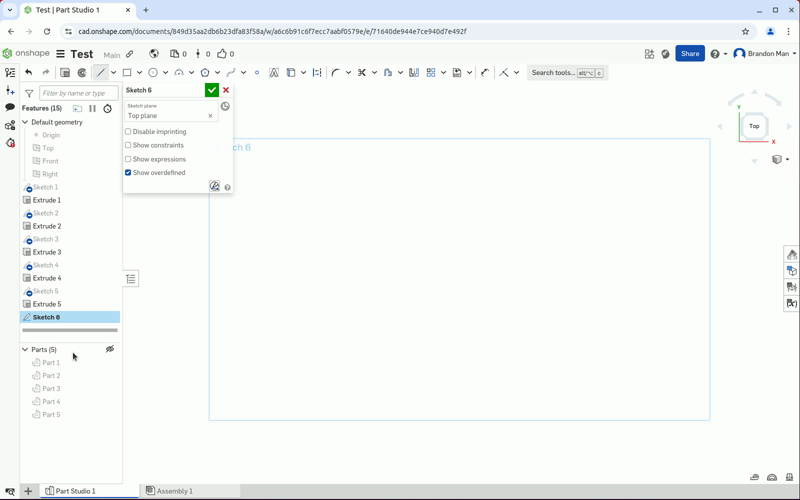
mouse_move(451, 271)
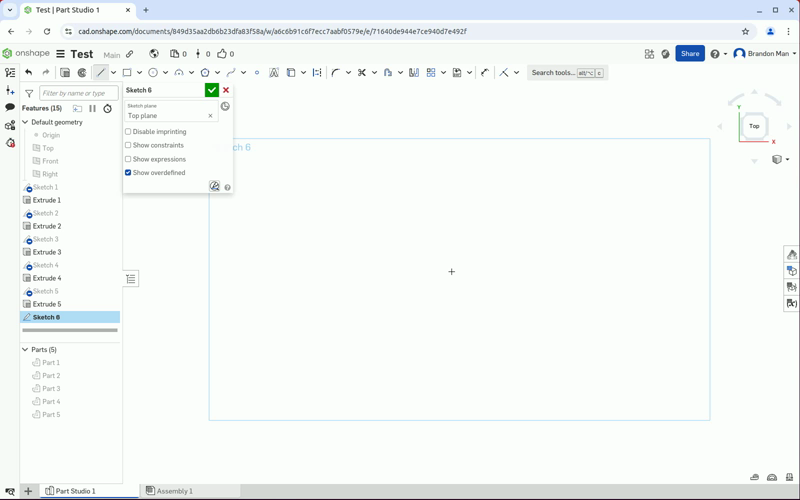
click(451, 271)
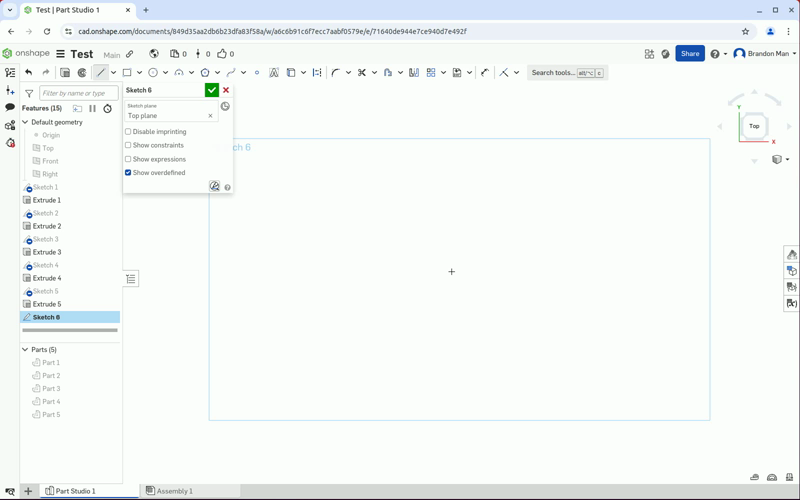
key_up(shift)
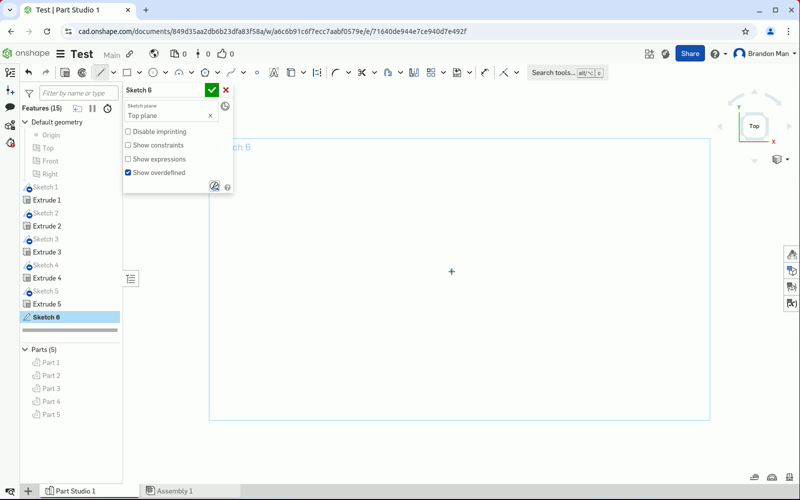
key_down(shift)
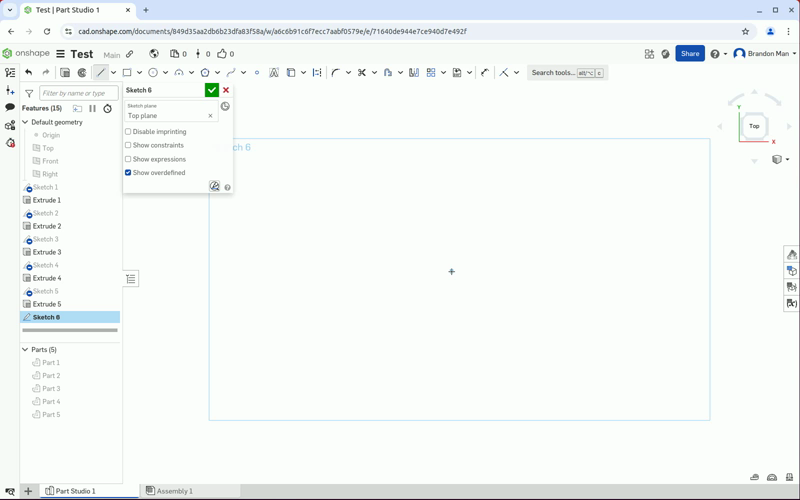
mouse_move(481, 271)
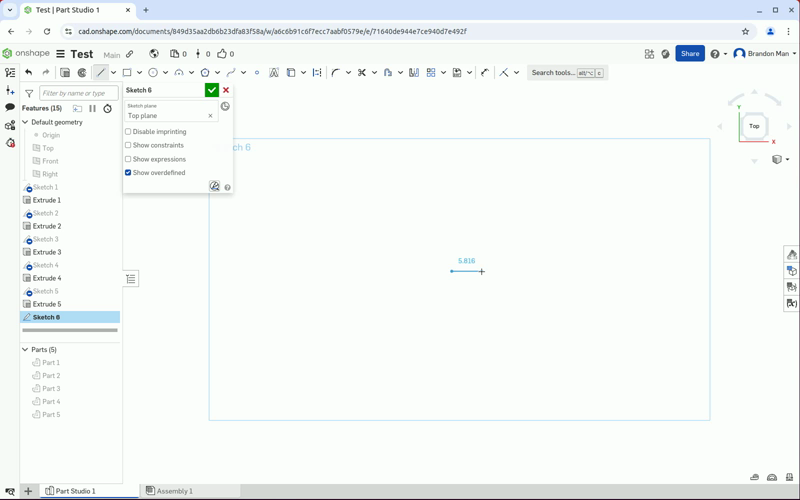
mouse_move(461, 271)
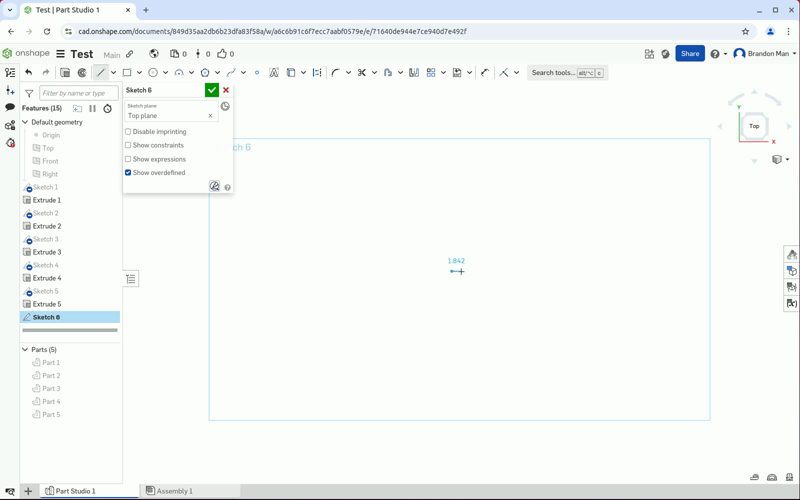
click(461, 271)
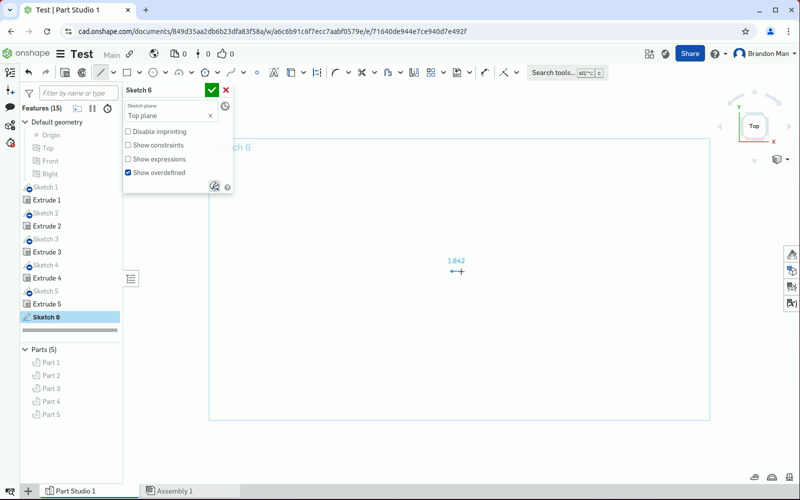
key_up(shift)
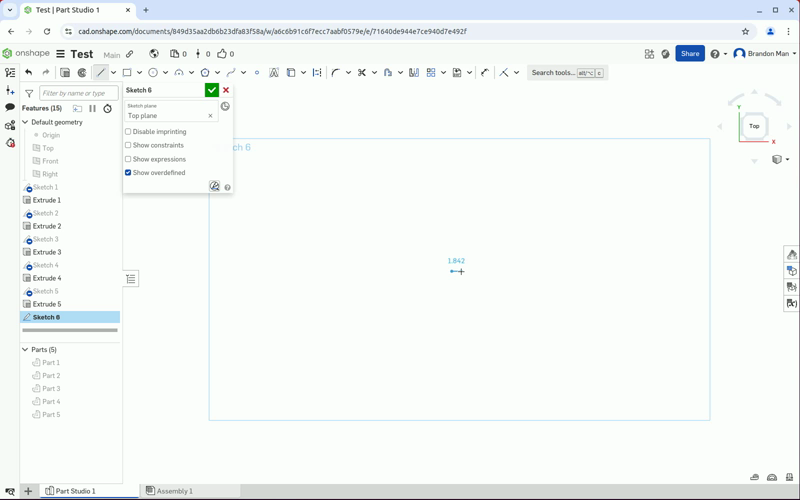
key_down(shift)
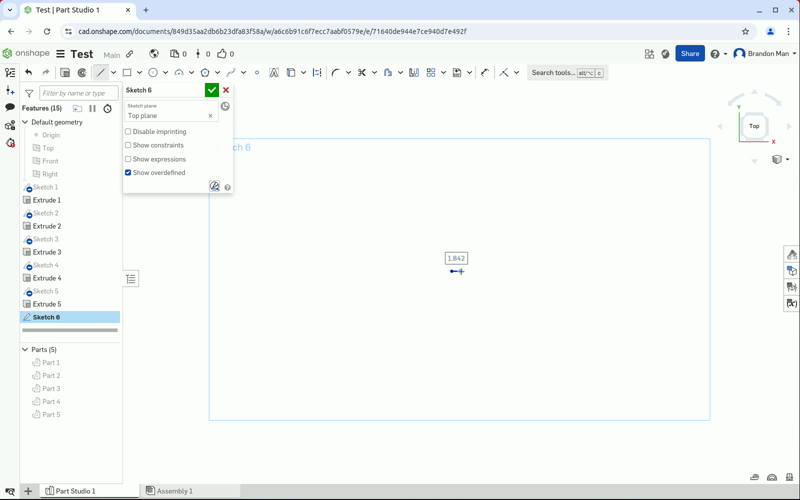
mouse_move(491, 271)
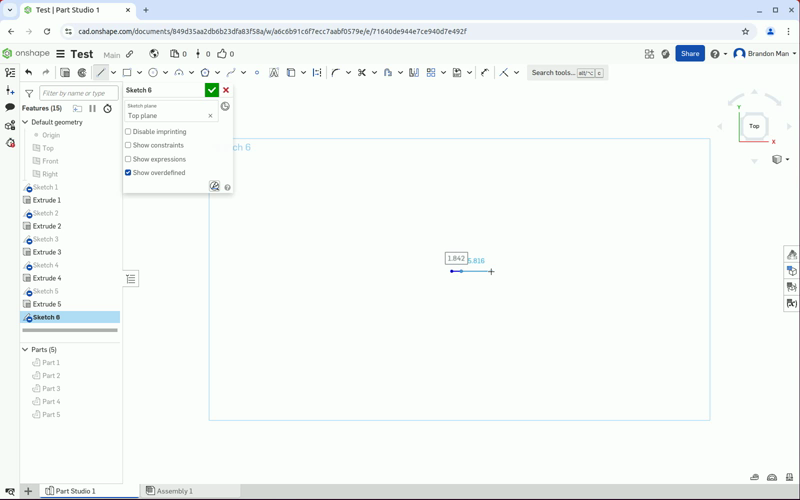
mouse_move(470, 271)
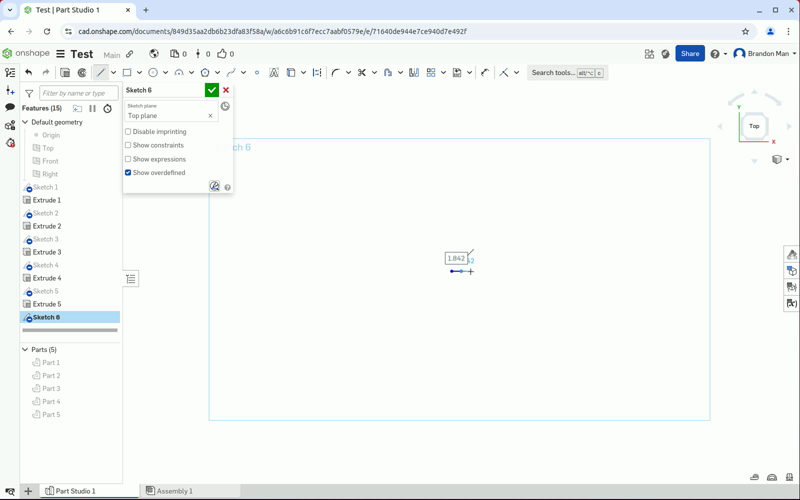
click(470, 271)
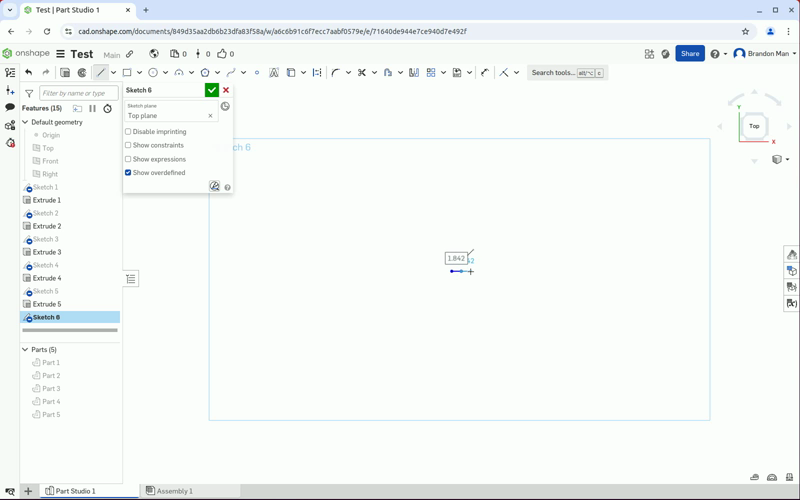
key_up(shift)
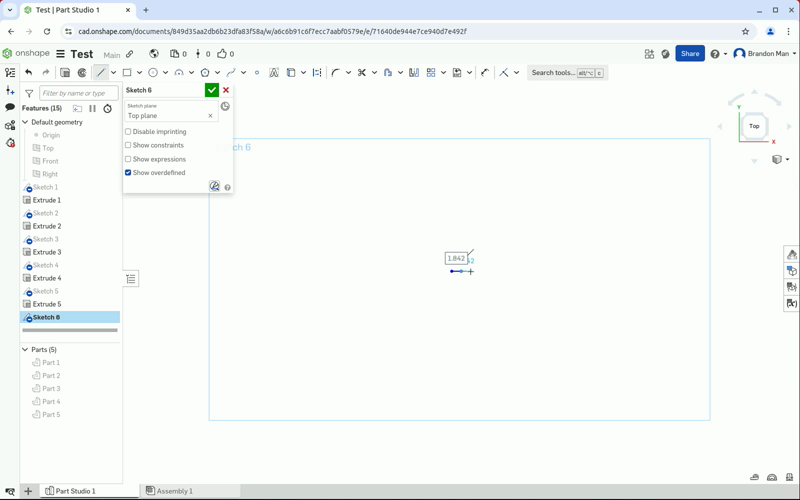
key_down(shift)
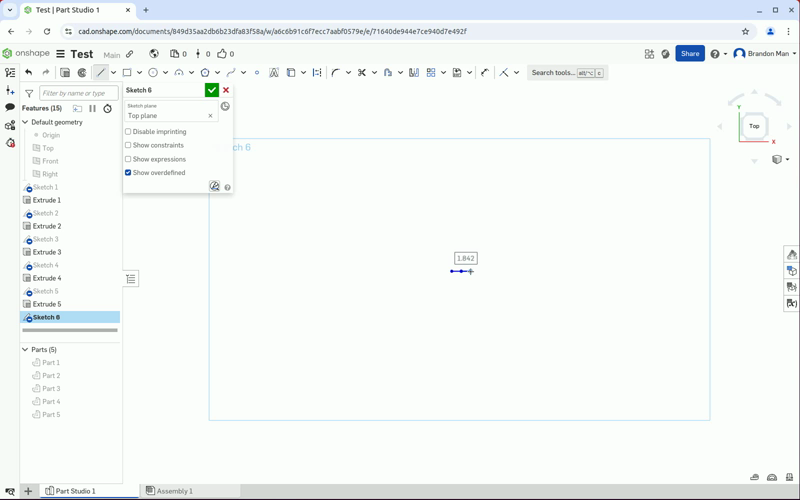
mouse_move(501, 271)
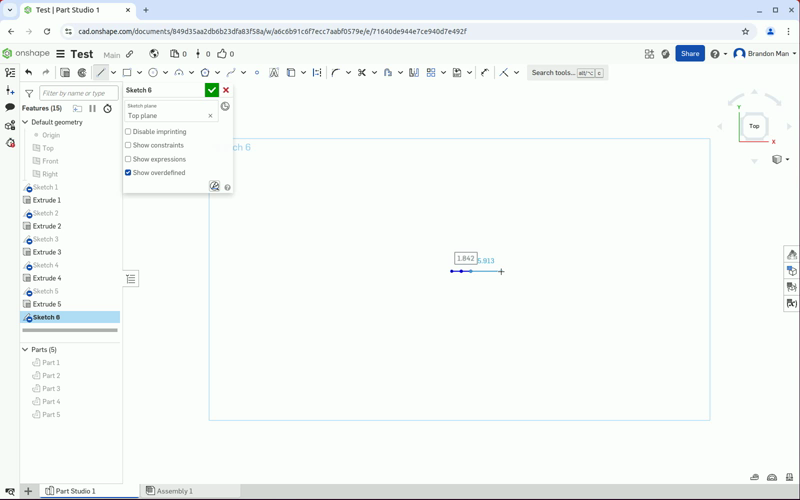
mouse_move(470, 249)
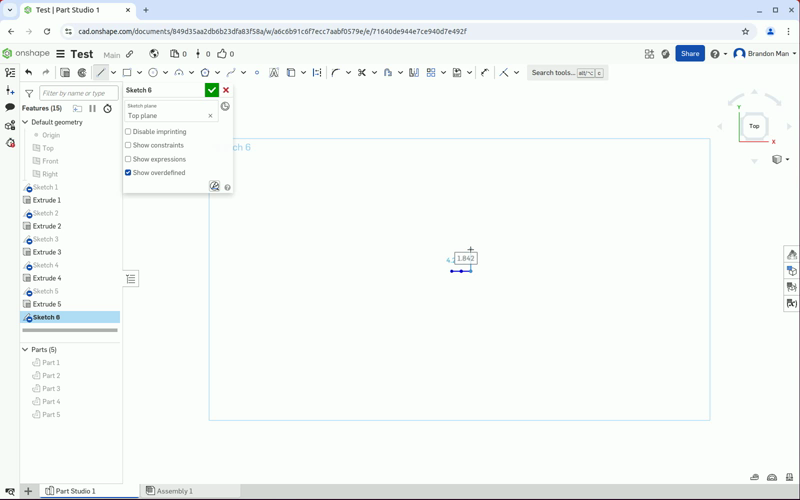
click(470, 249)
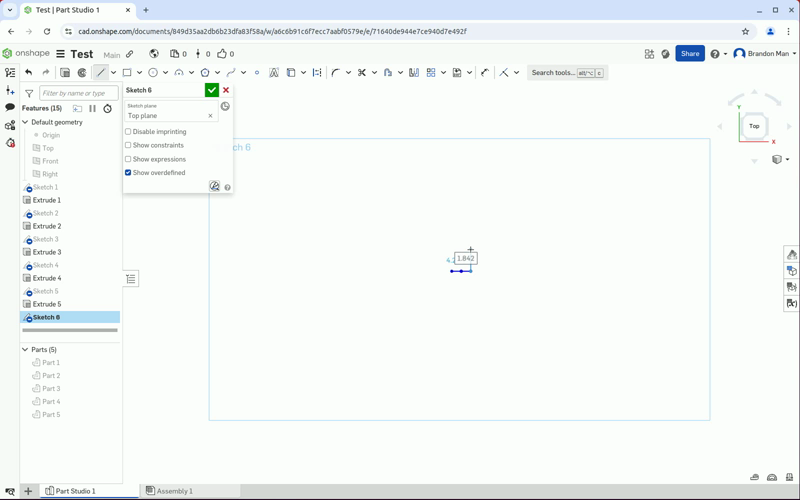
key_up(shift)
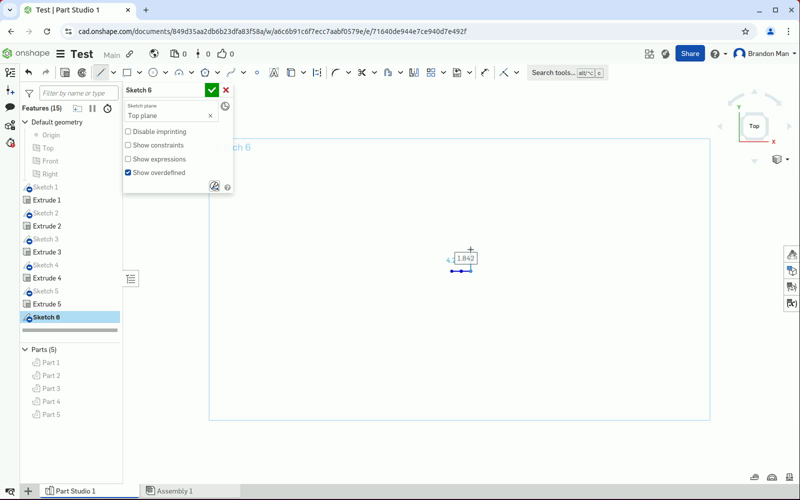
key(esc)
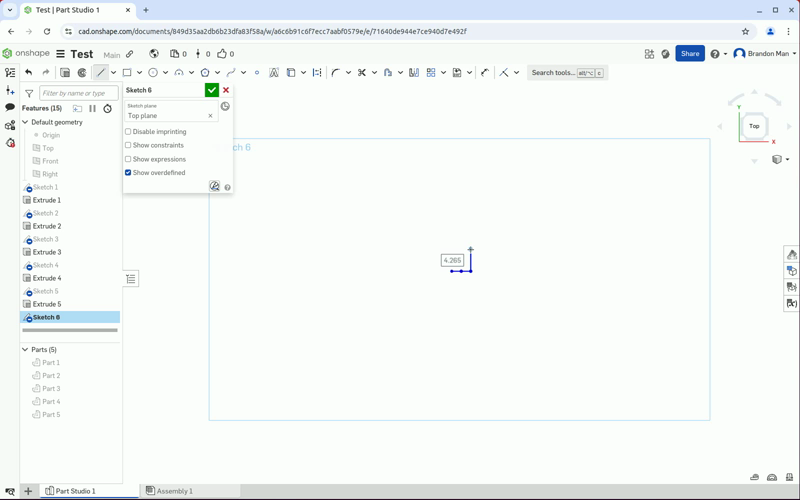
key(a)
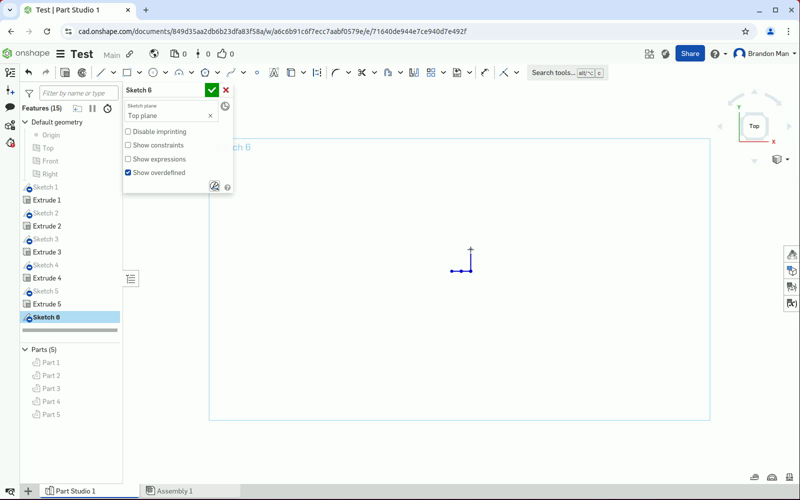
mouse_move(470, 249)
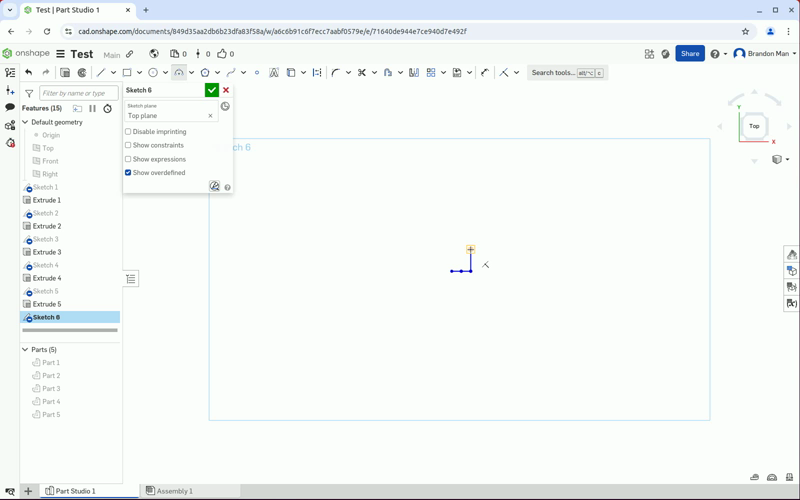
click(470, 249)
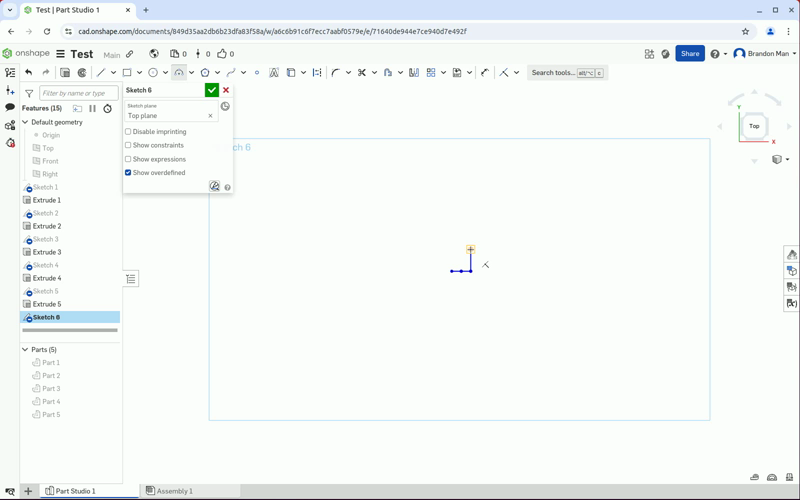
key_down(shift)
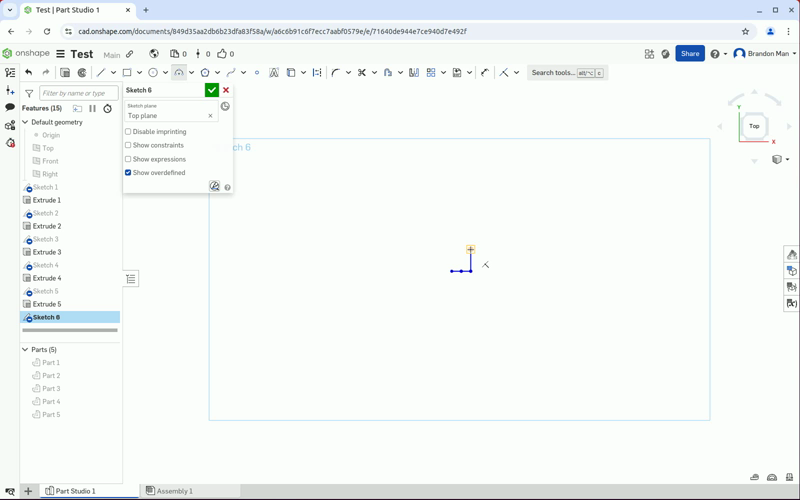
mouse_move(451, 249)
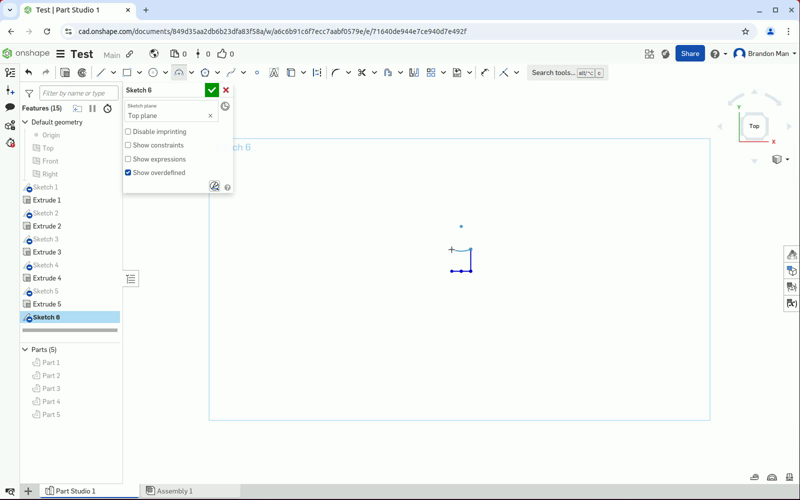
click(451, 249)
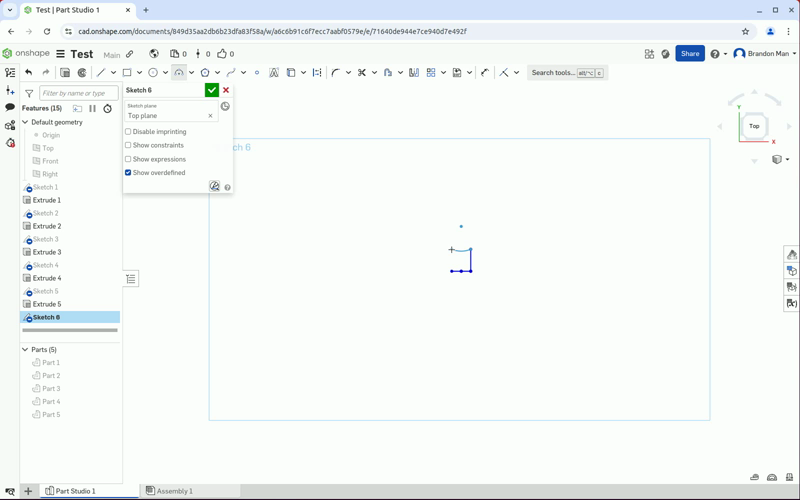
mouse_move(461, 251)
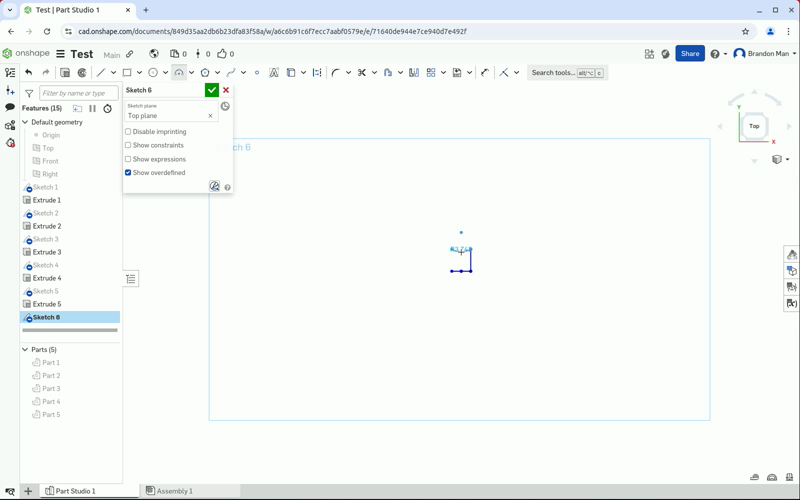
click(461, 251)
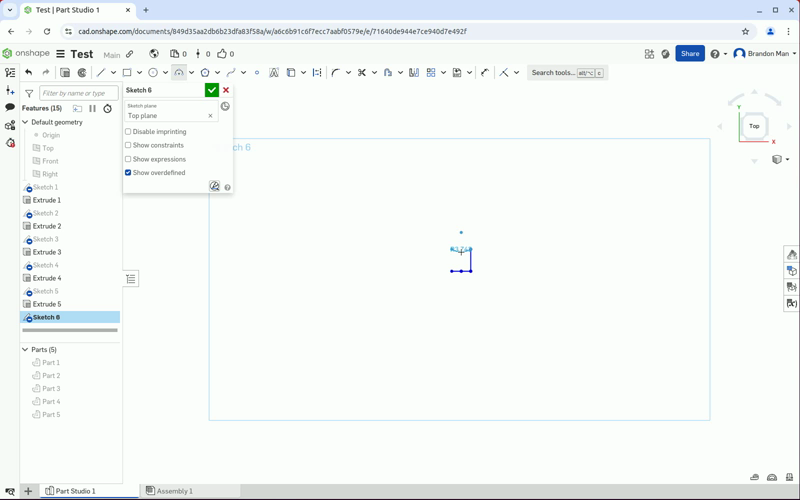
key_up(shift)
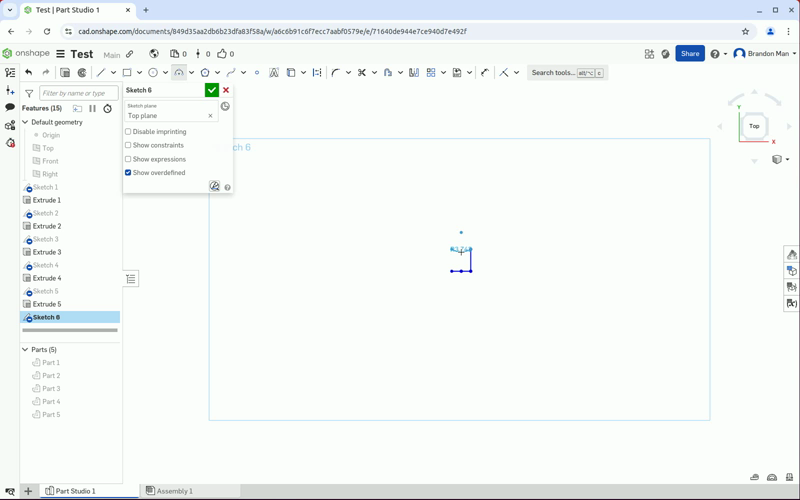
key(esc)
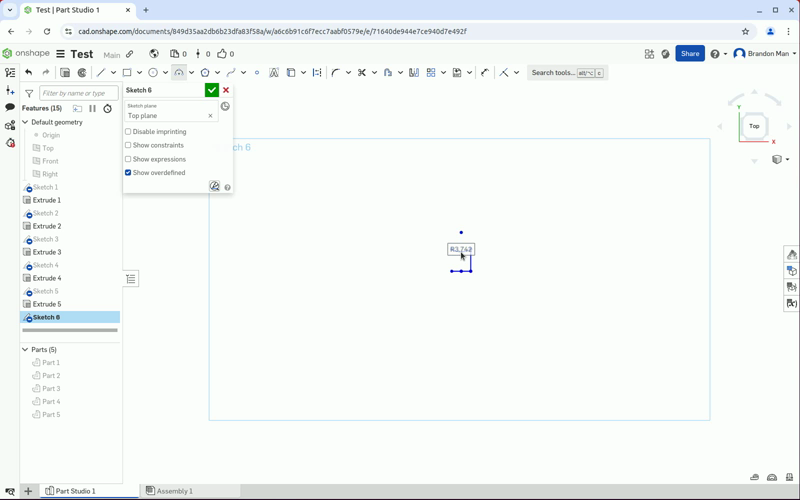
key(l)
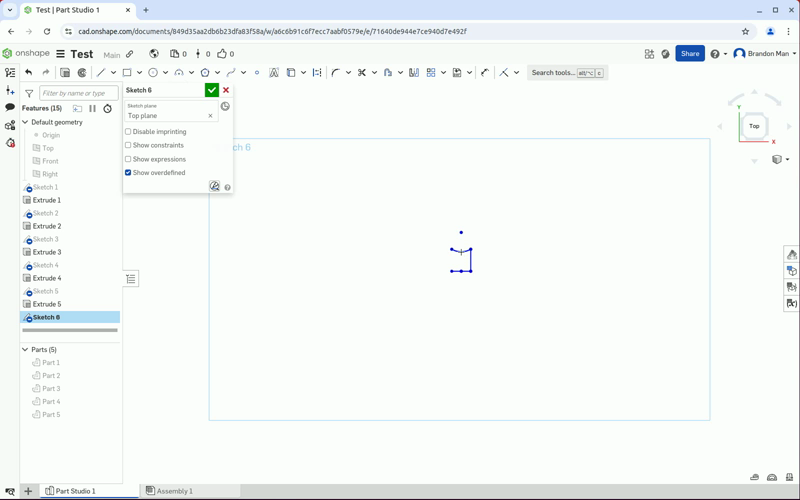
mouse_move(451, 249)
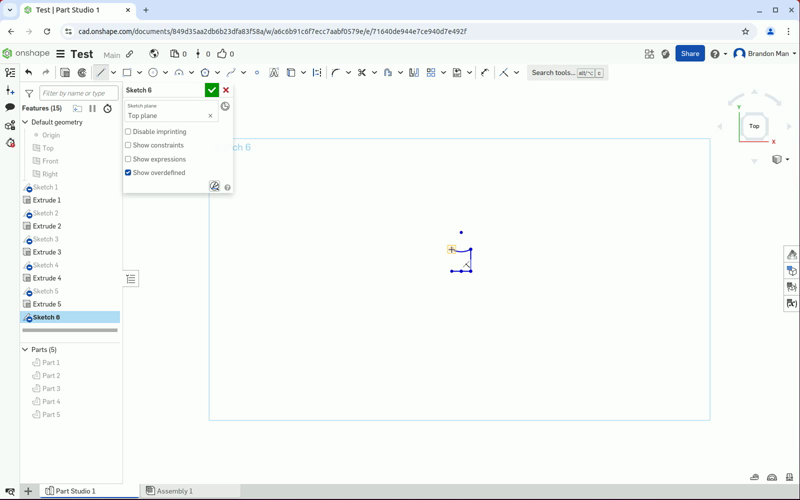
click(451, 249)
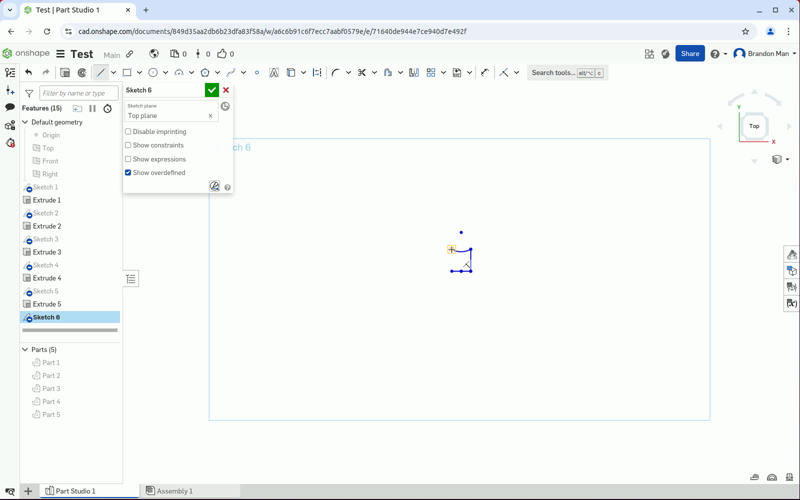
mouse_move(481, 249)
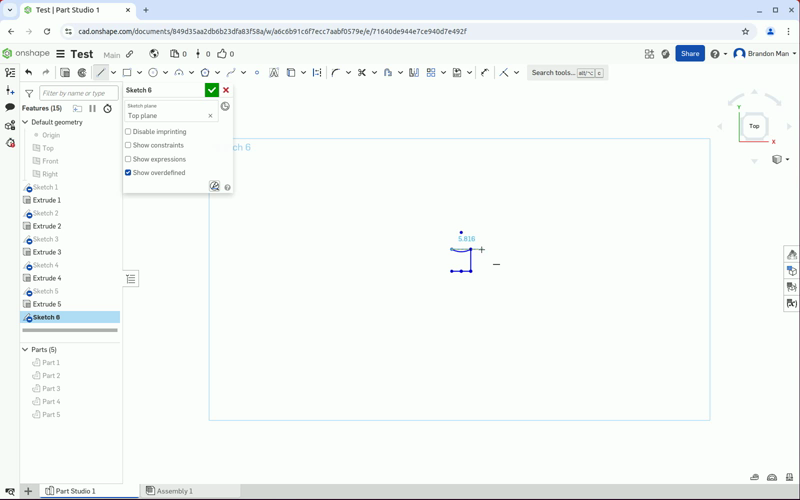
key_down(shift)
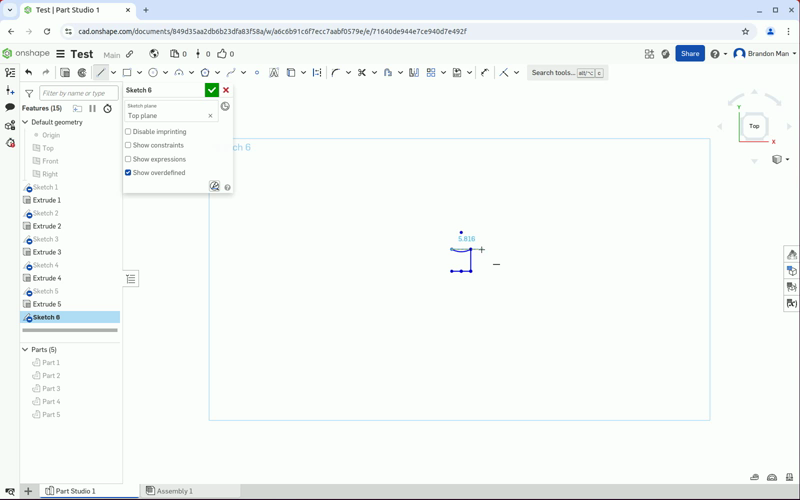
mouse_move(451, 271)
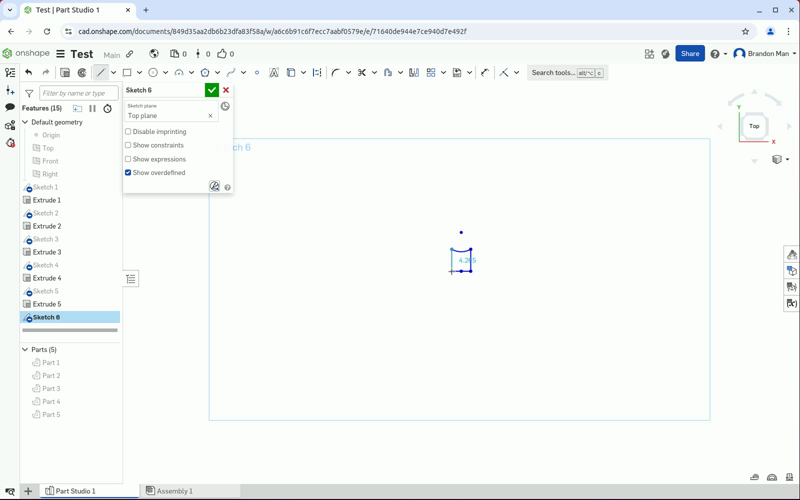
key_up(shift)
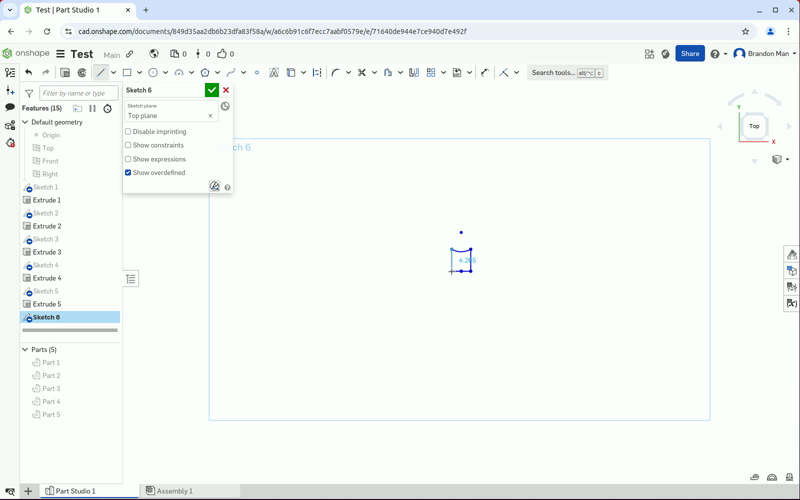
click(451, 271)
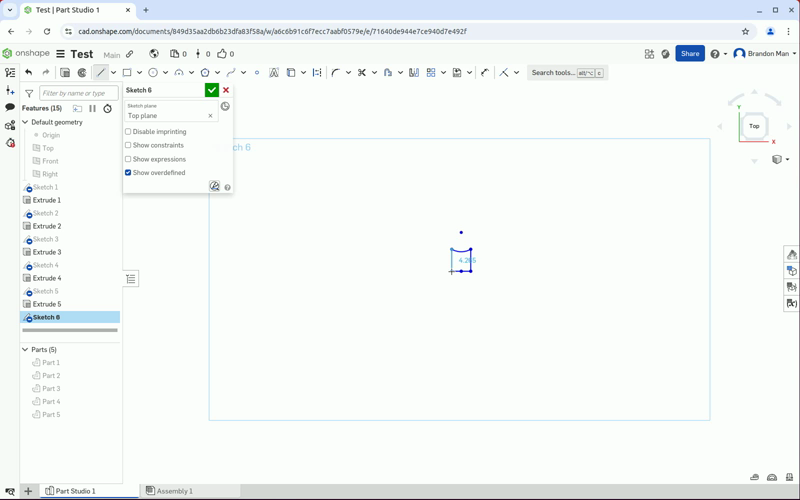
key(esc)
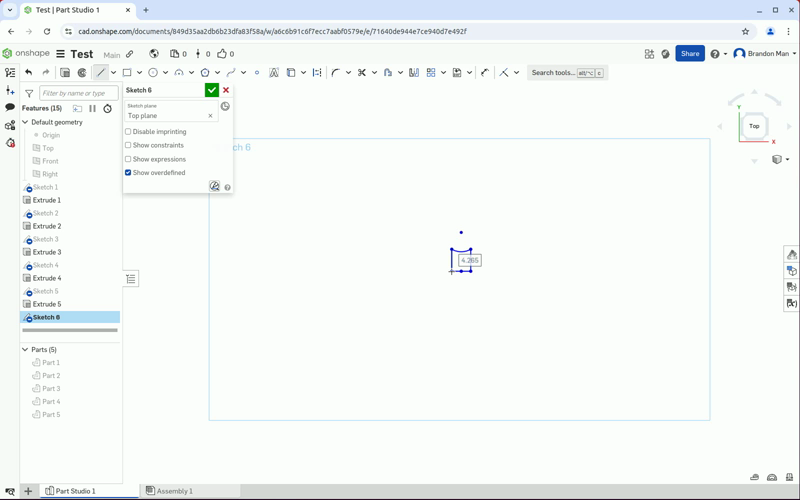
mouse_move(454, 254)
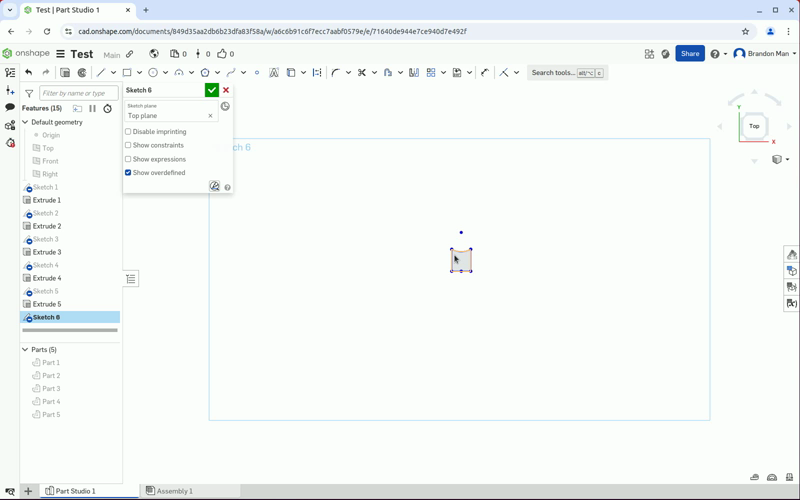
scroll(6)
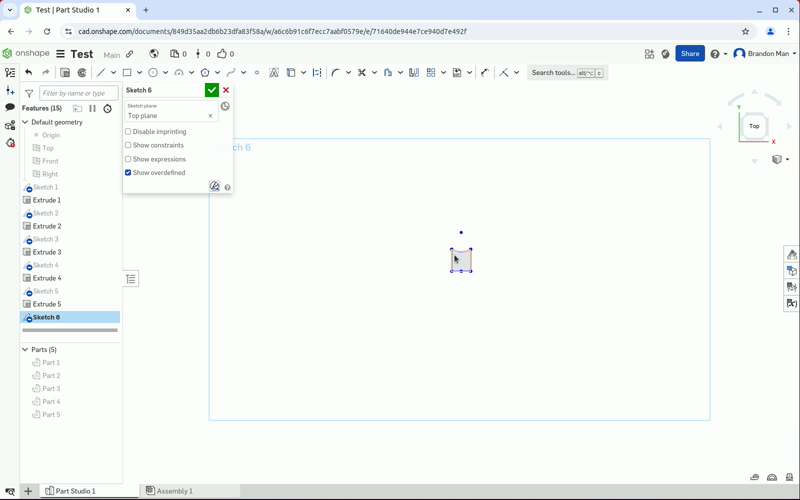
scroll(6)
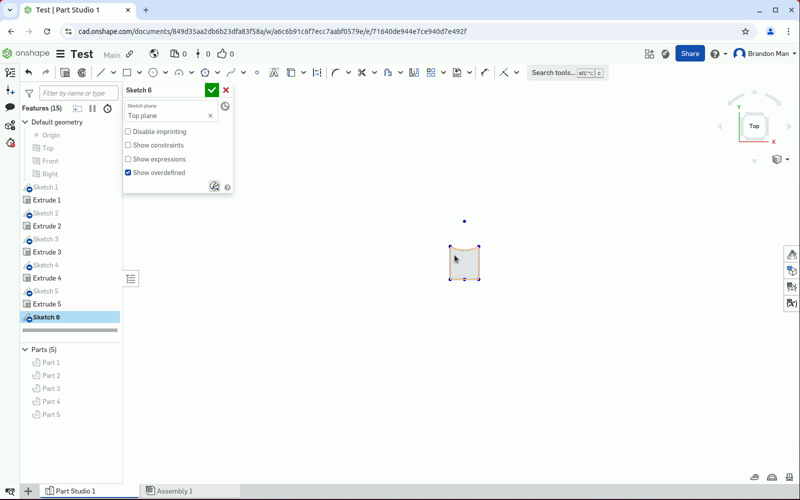
scroll(6)
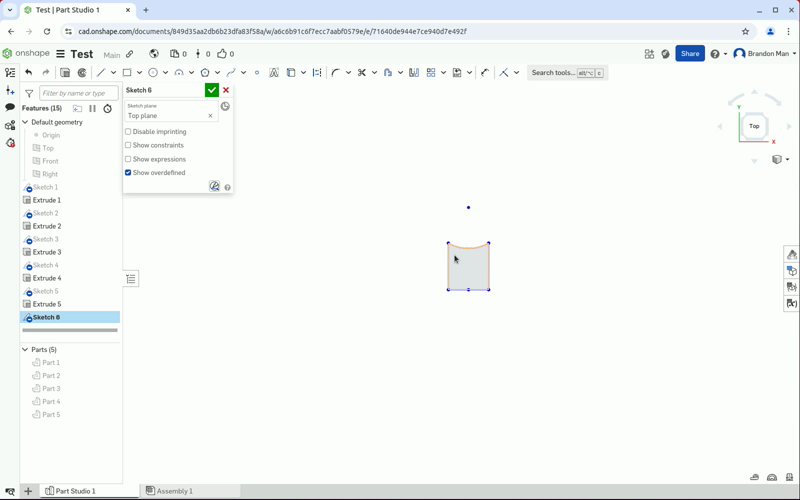
scroll(6)
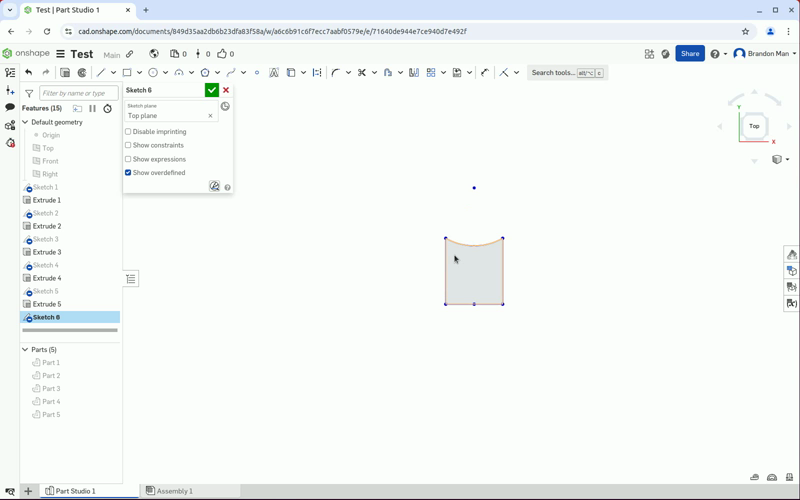
scroll(6)
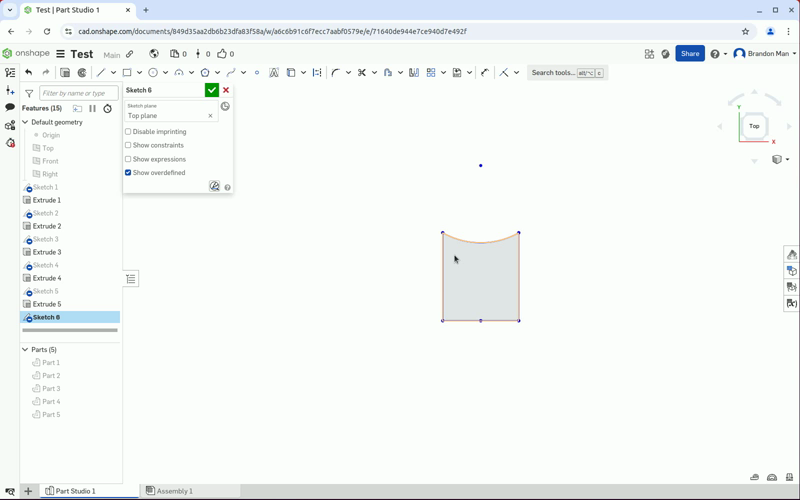
scroll(6)
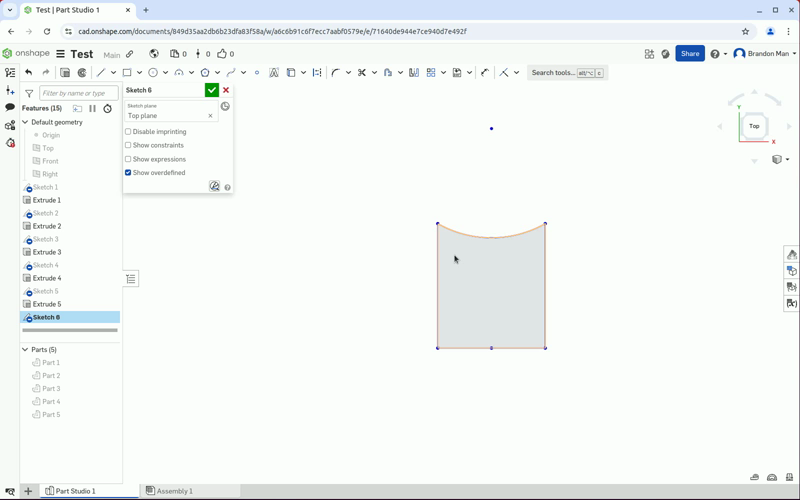
scroll(6)
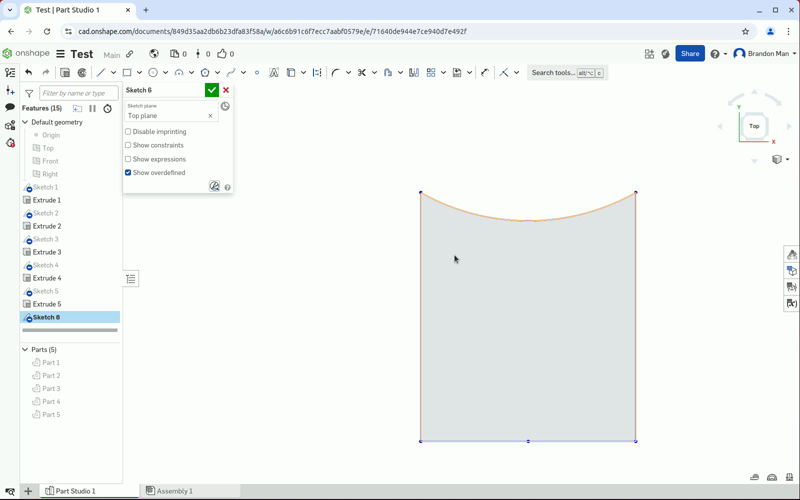
click(454, 254)
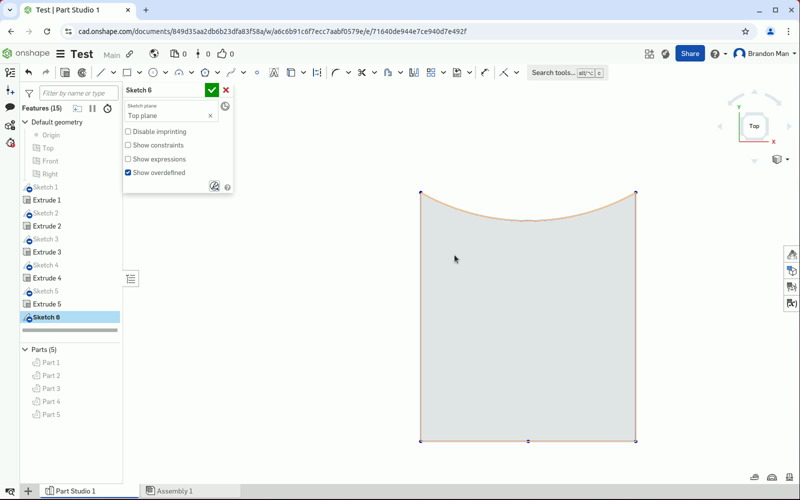
scroll(-6)
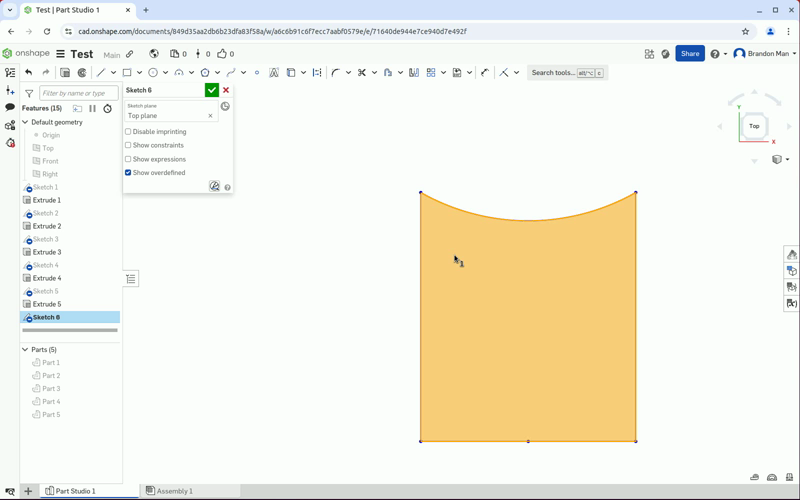
scroll(-6)
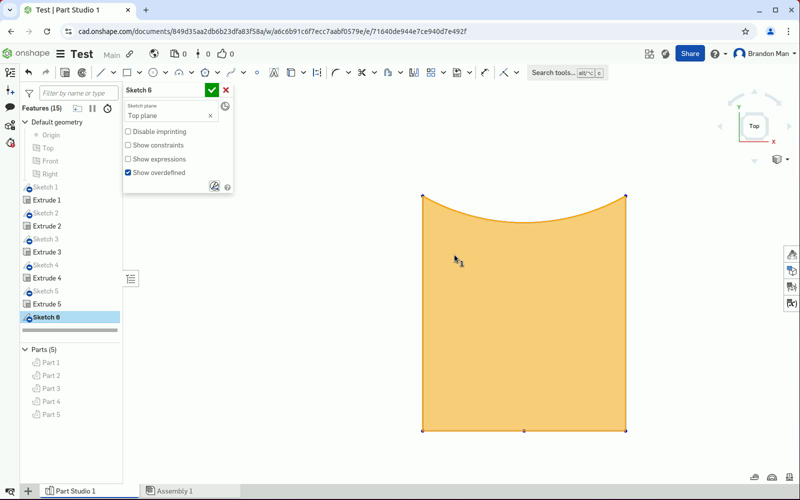
scroll(-6)
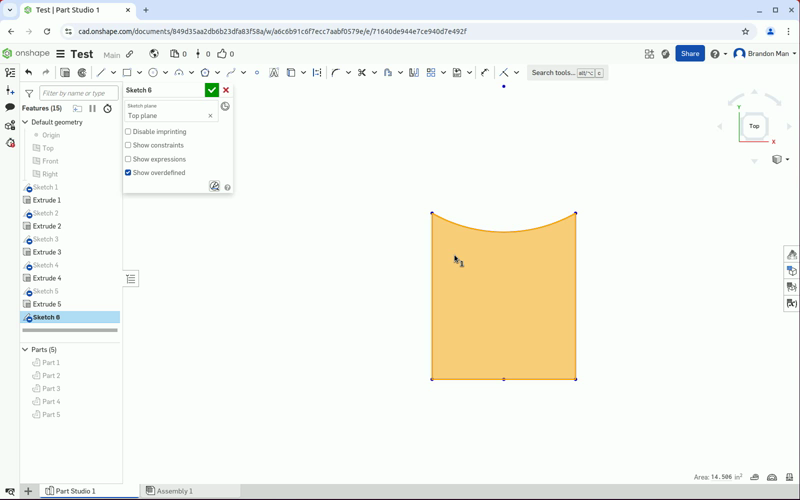
scroll(-6)
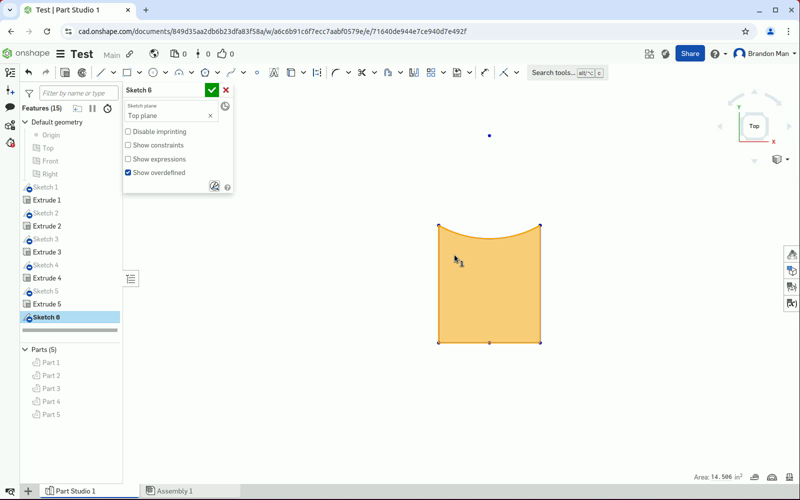
scroll(-6)
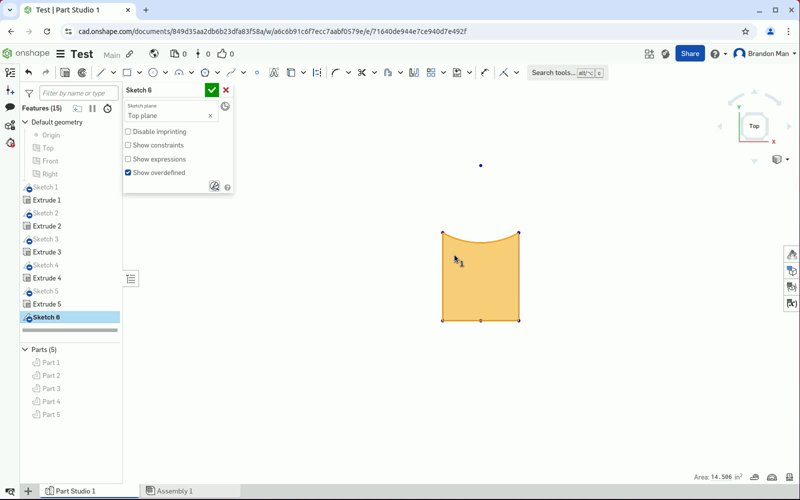
scroll(-6)
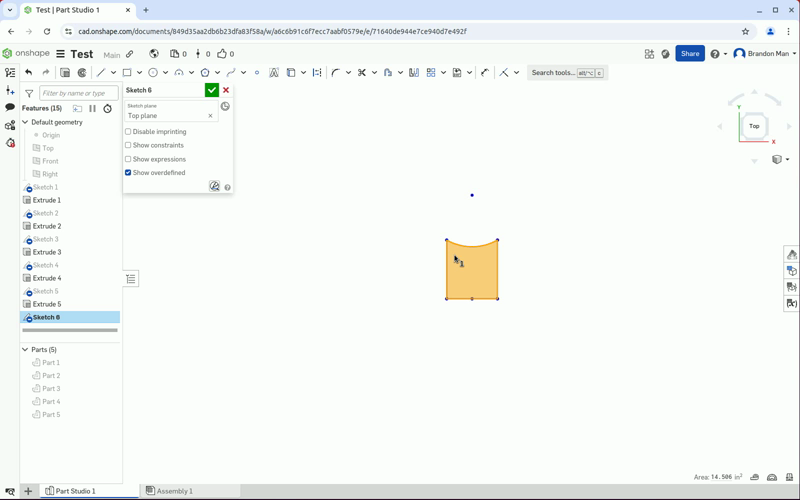
scroll(-6)
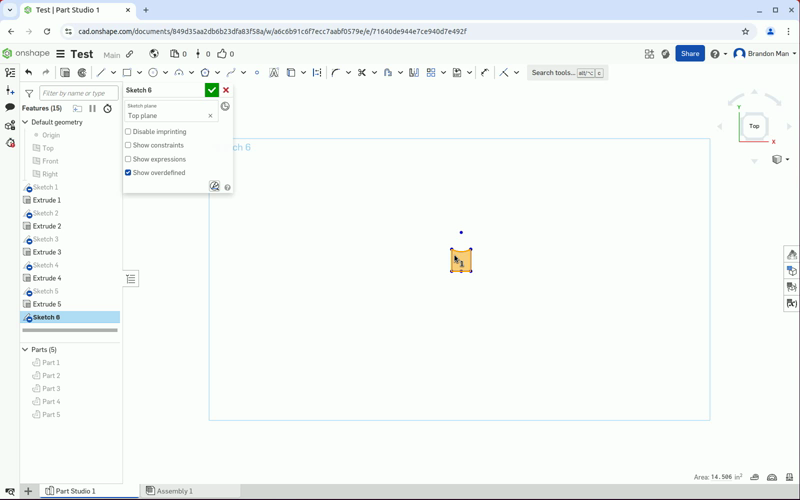
mouse_move(73, 352)
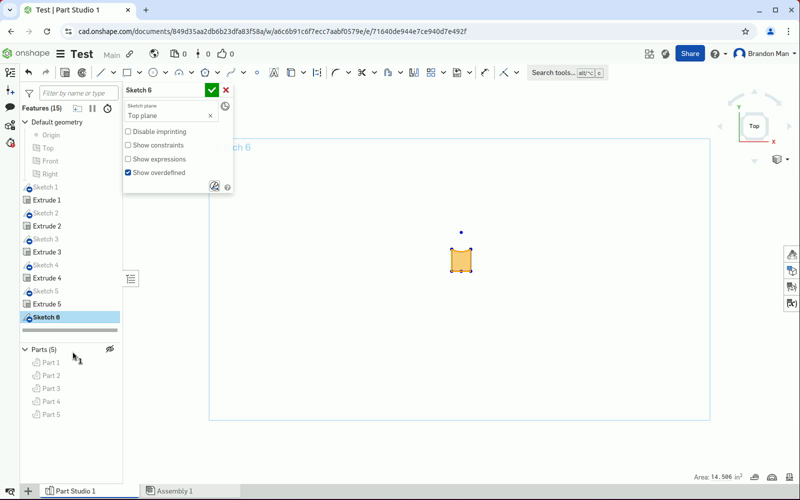
key(shift+y)
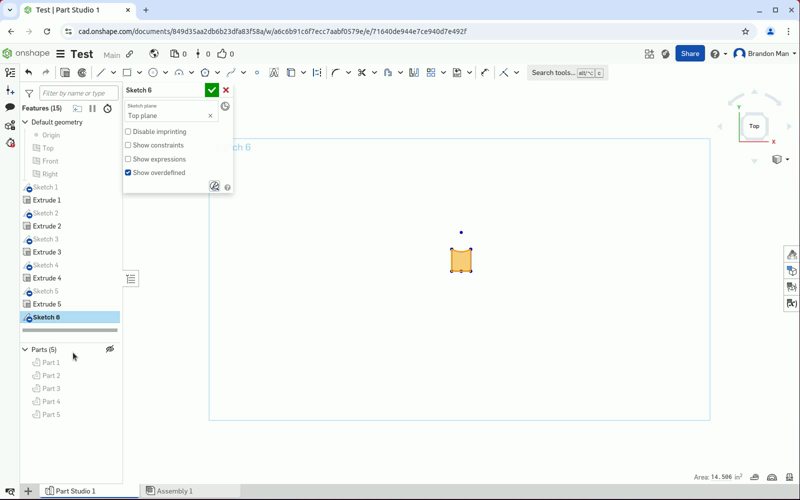
key(shift+e)
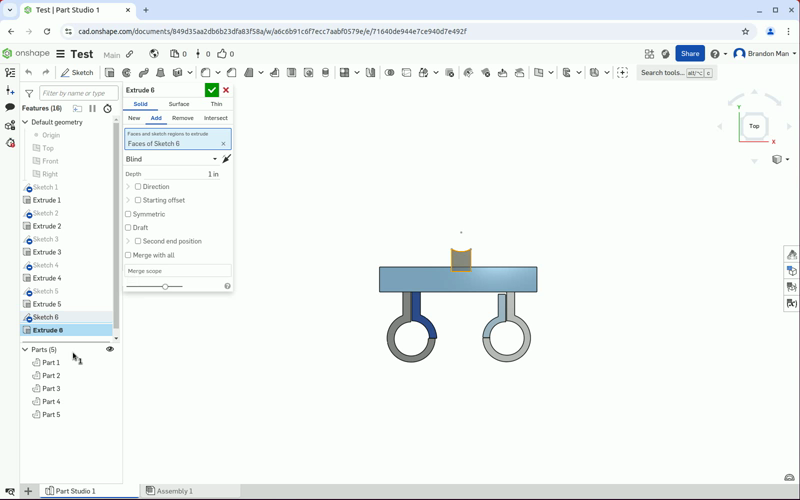
mouse_move(143, 106)
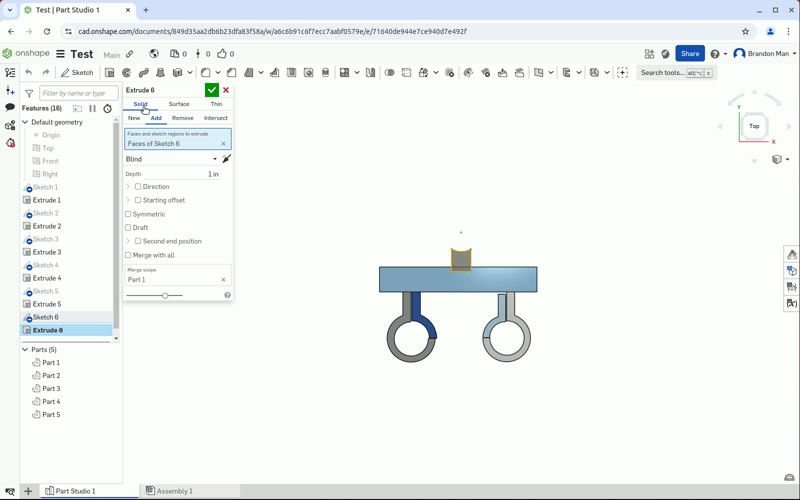
click(143, 106)
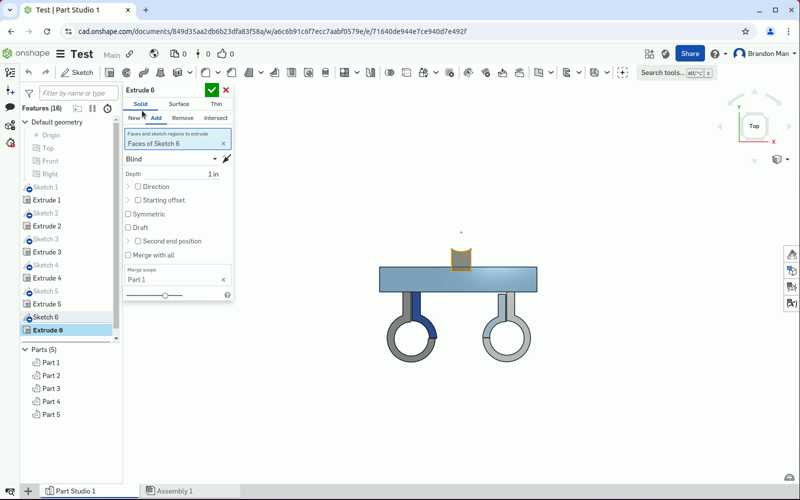
mouse_move(137, 120)
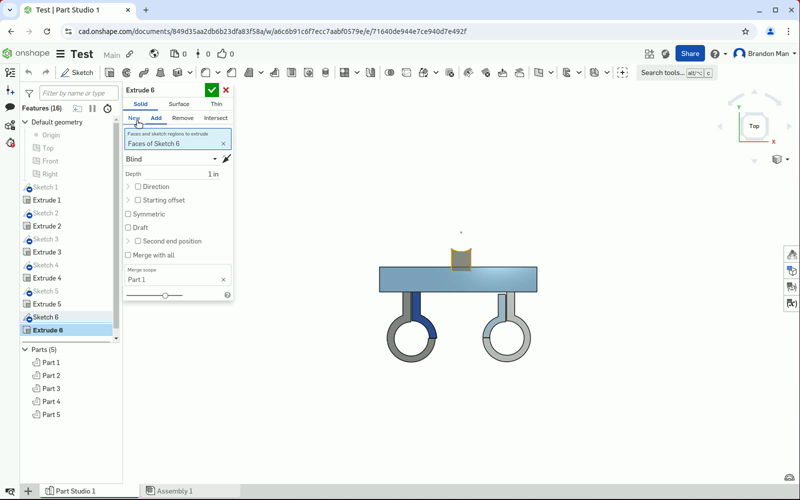
click(137, 120)
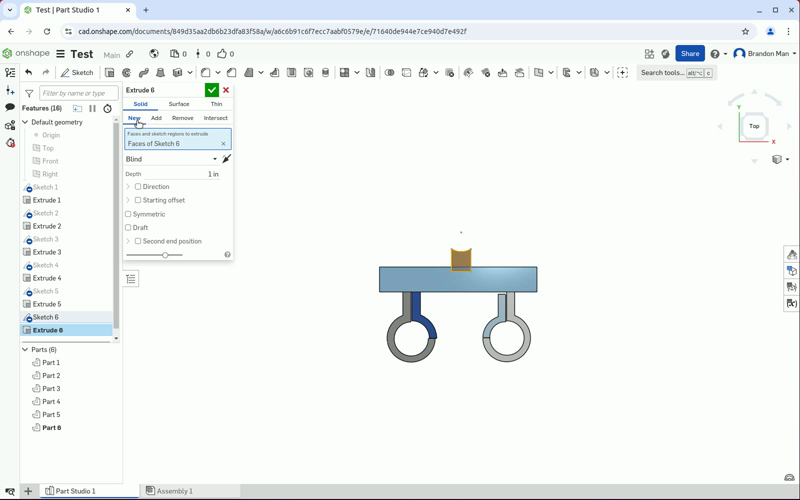
key(tab, 4)
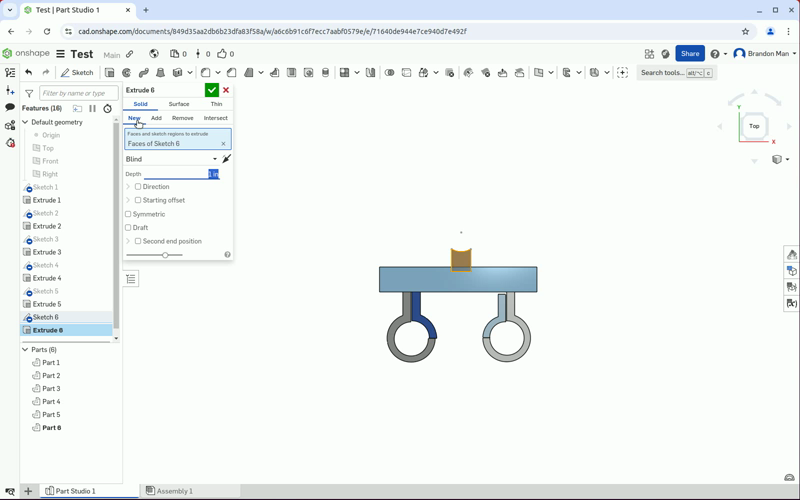
text(43.328)
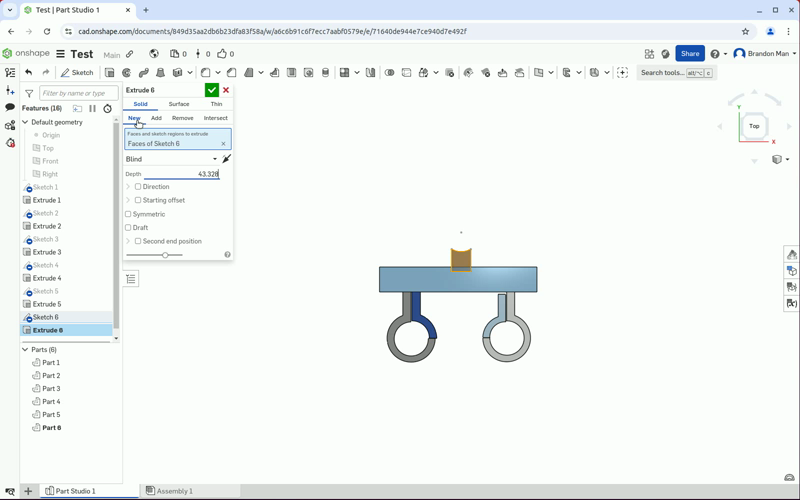
key(tab, 3)
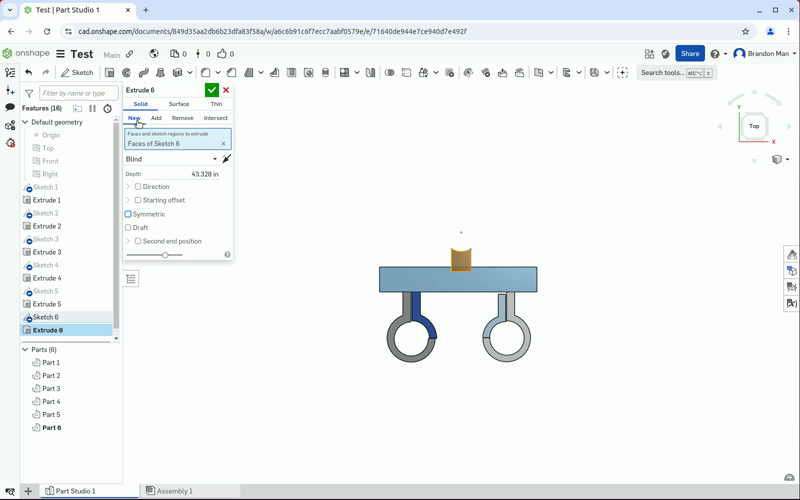
key(space)
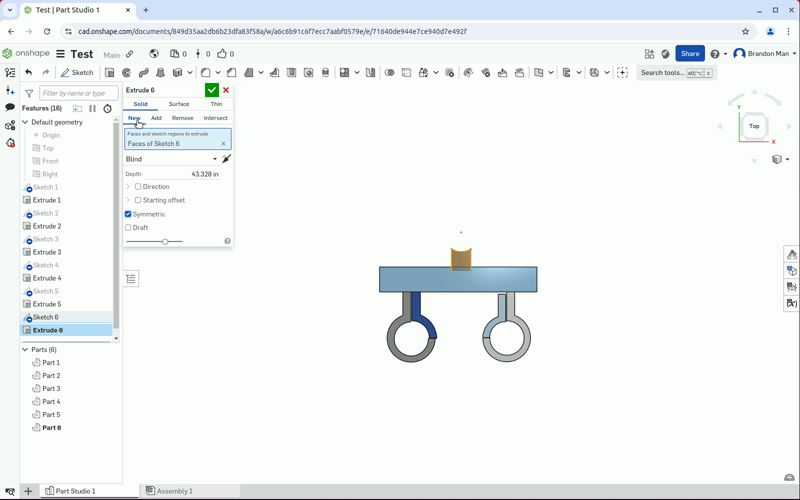
key(enter)
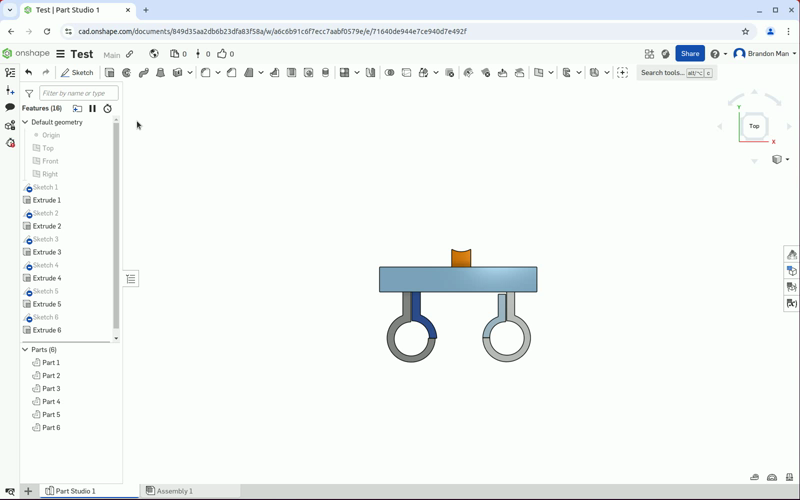
key(shift+h)
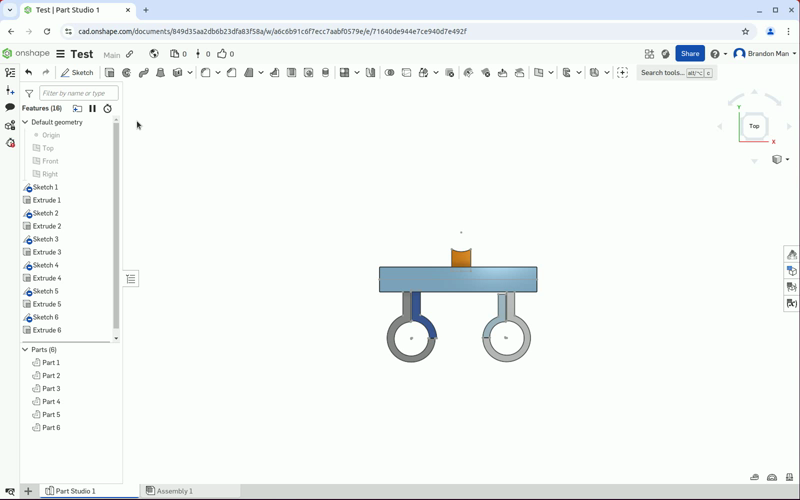
key(shift+h)
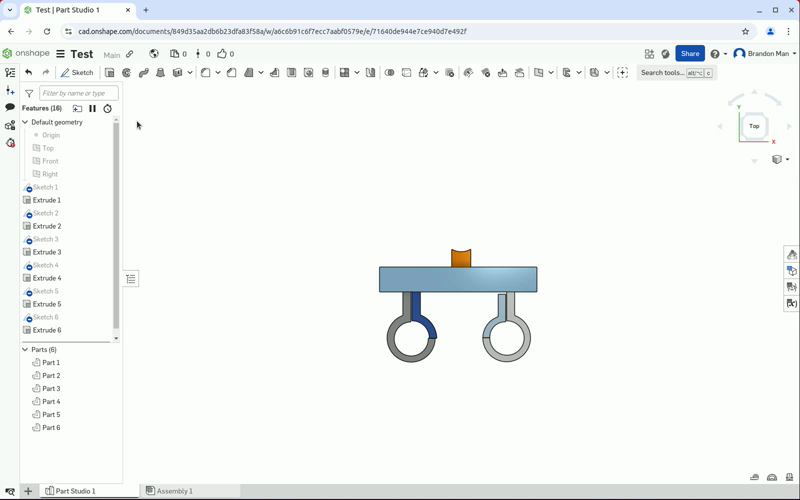
mouse_move(69, 189)
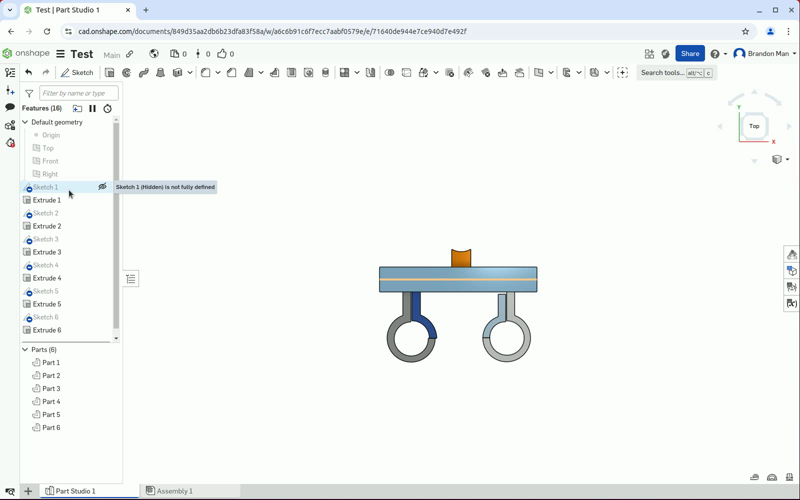
click(69, 189)
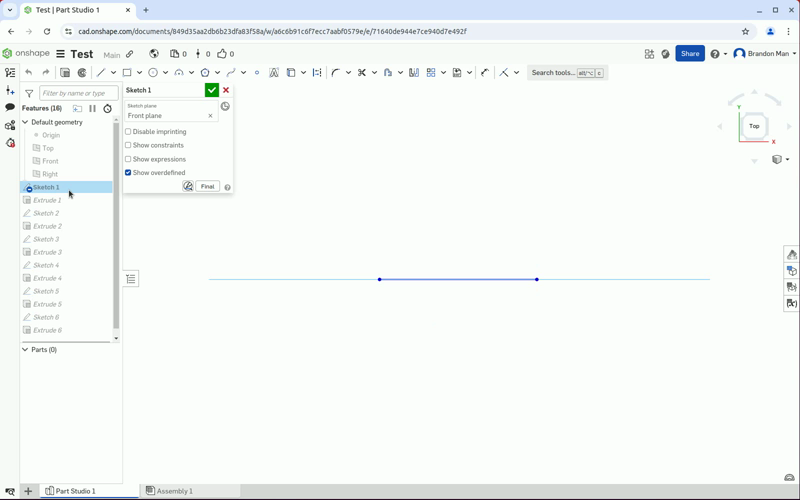
mouse_move(229, 92)
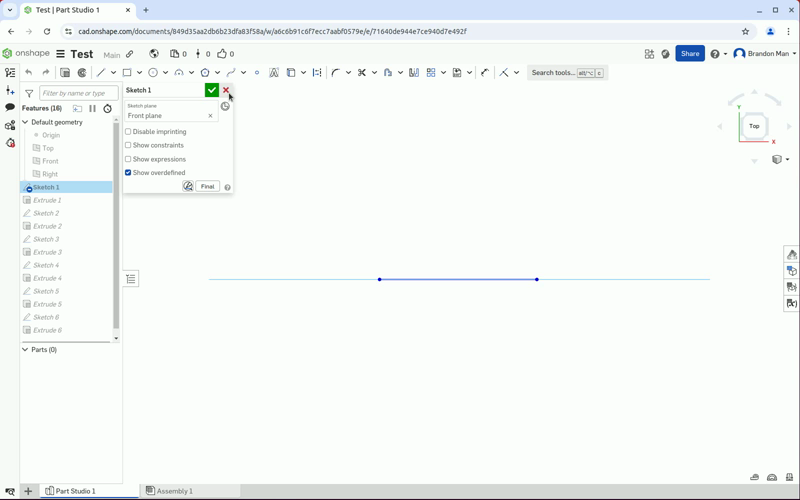
click(229, 92)
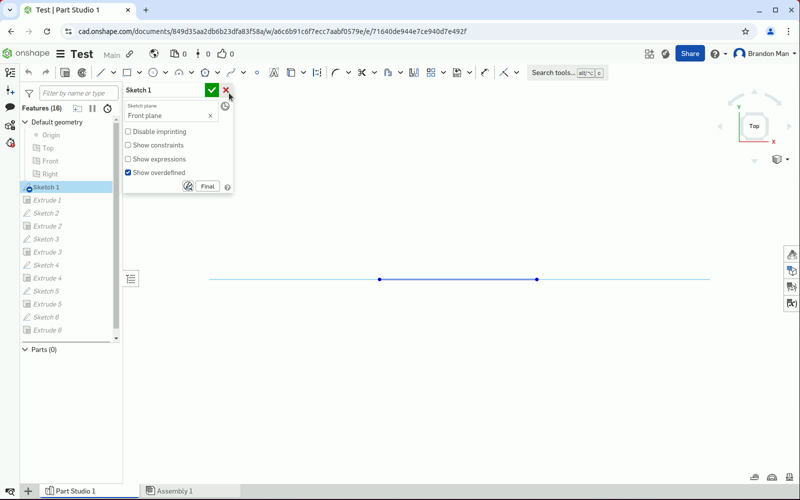
key(shift+s)
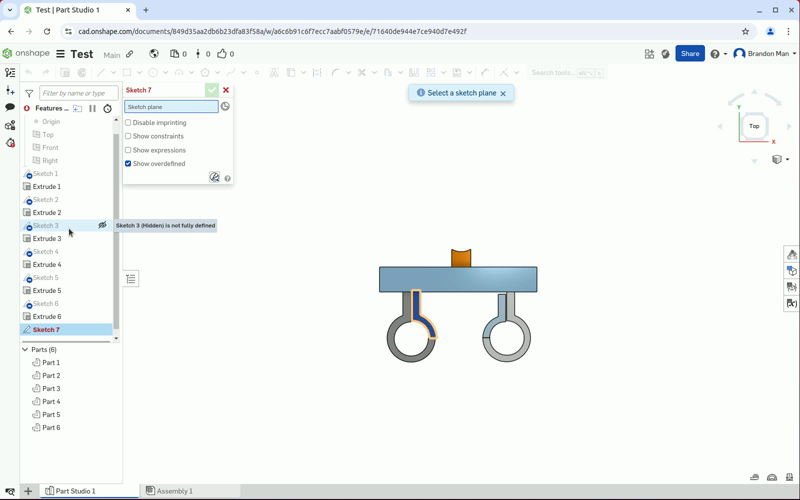
scroll(3)
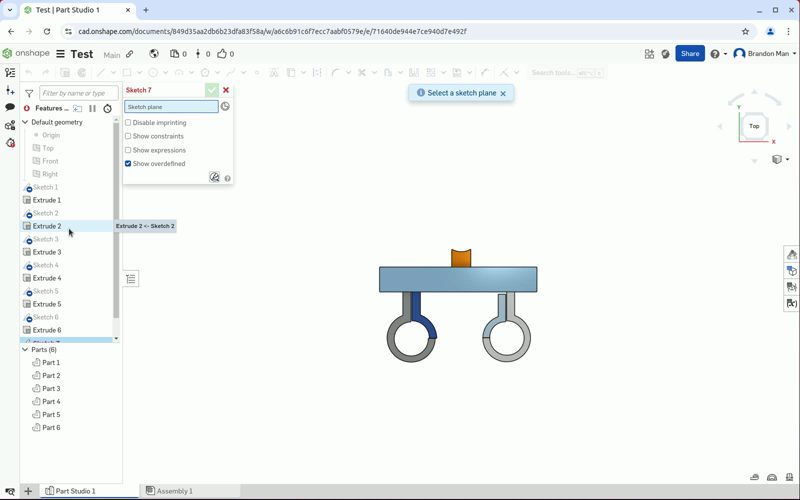
mouse_move(69, 150)
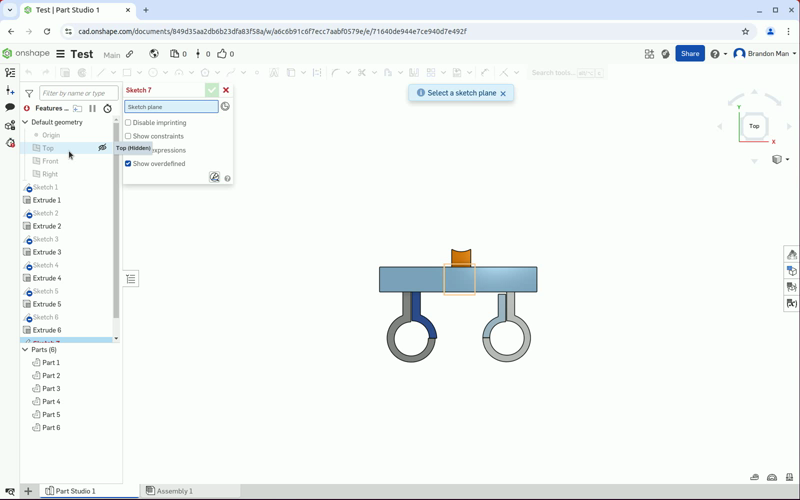
click(69, 150)
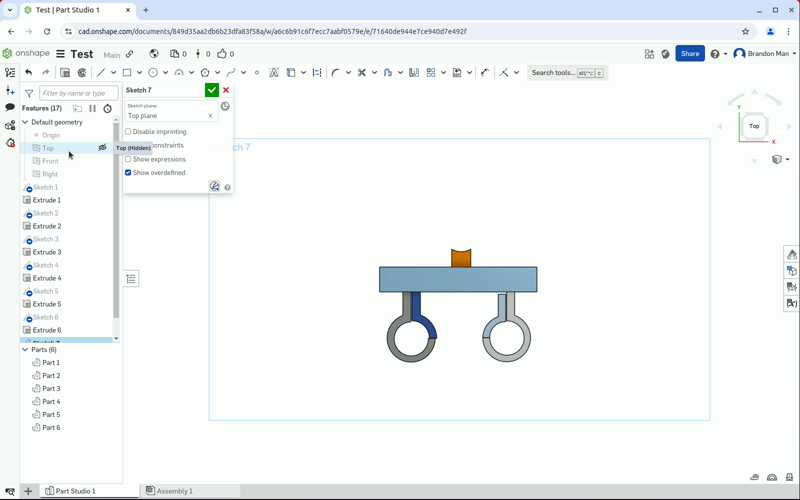
mouse_move(73, 352)
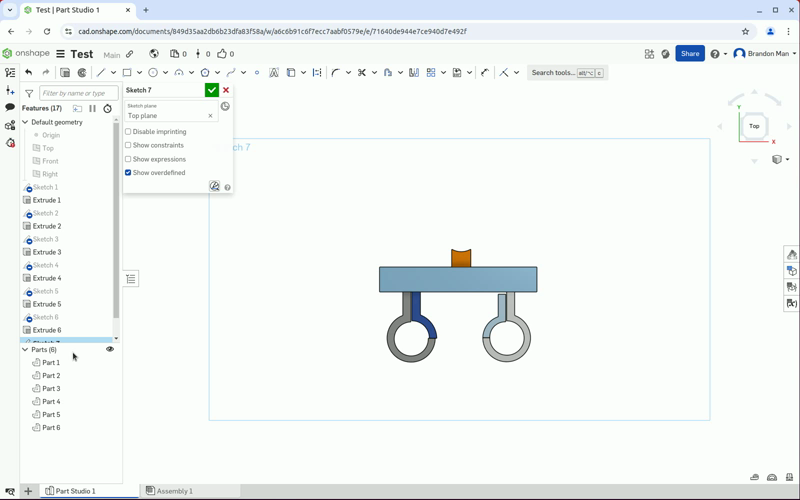
key(y)
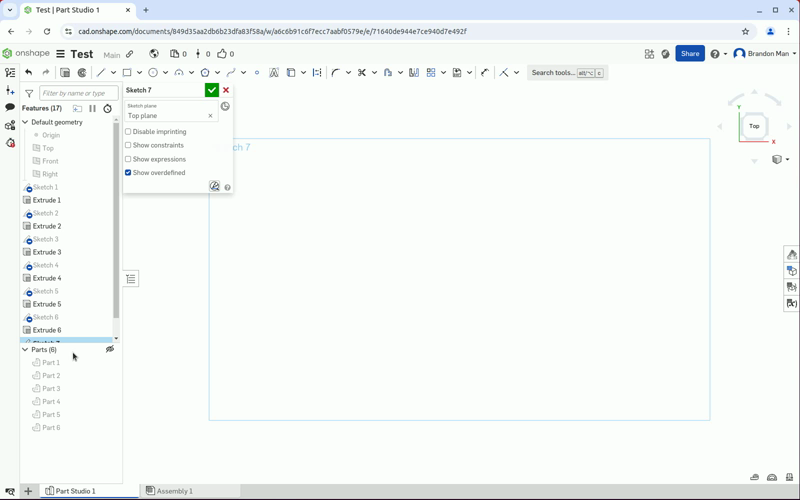
key(c)
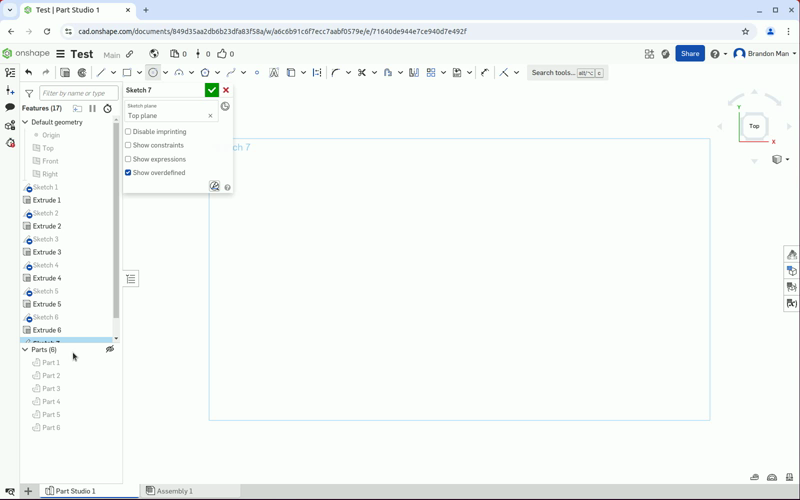
key_down(shift)
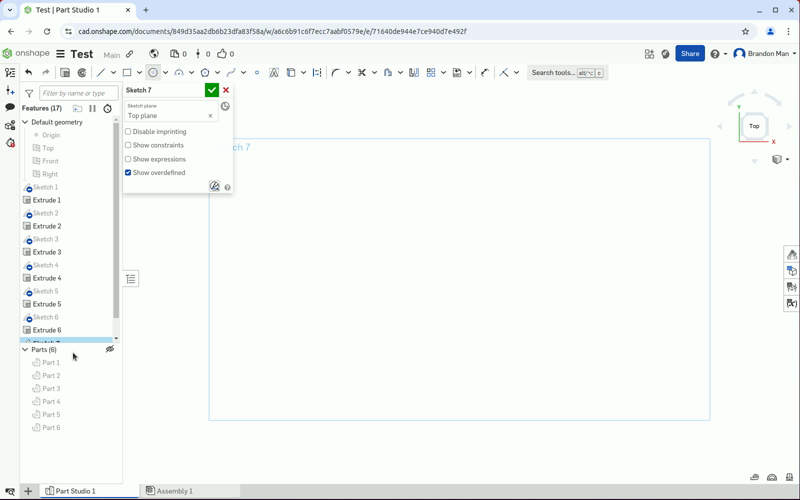
mouse_move(461, 233)
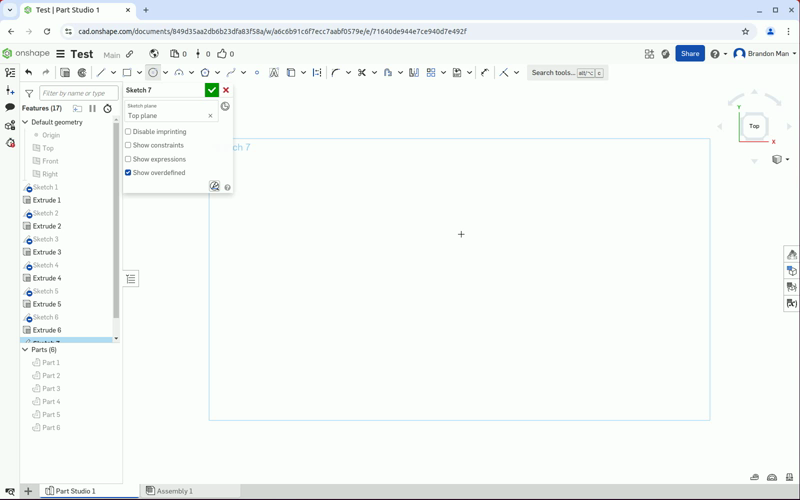
click(461, 233)
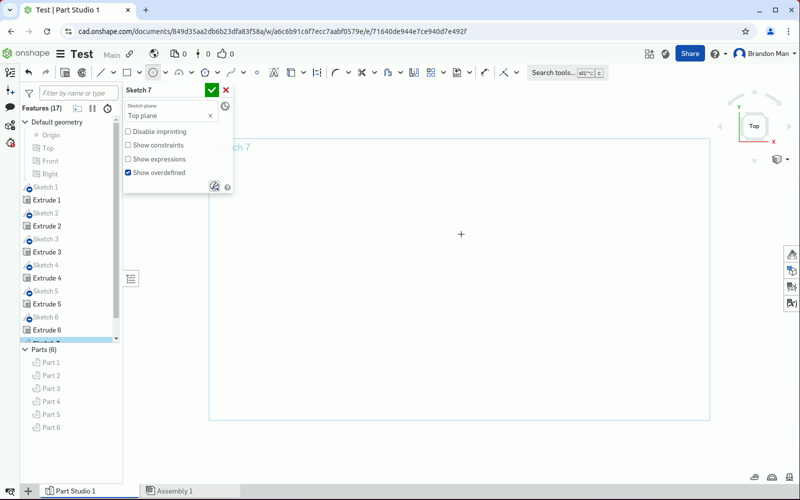
key_up(shift)
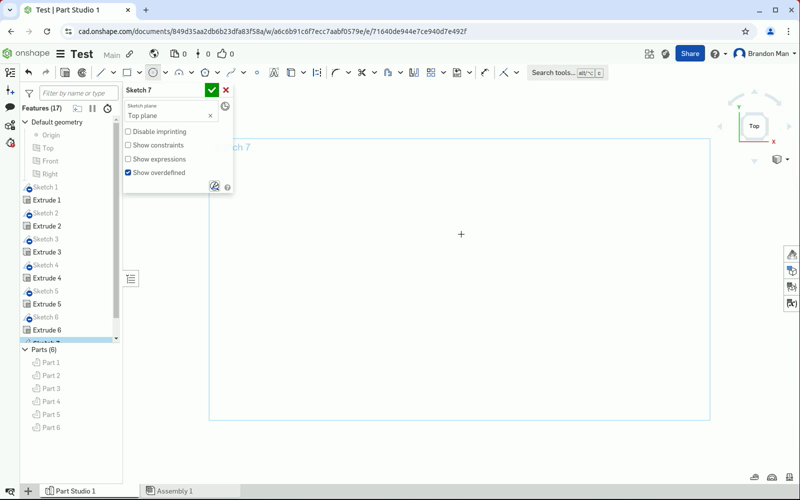
mouse_move(480, 233)
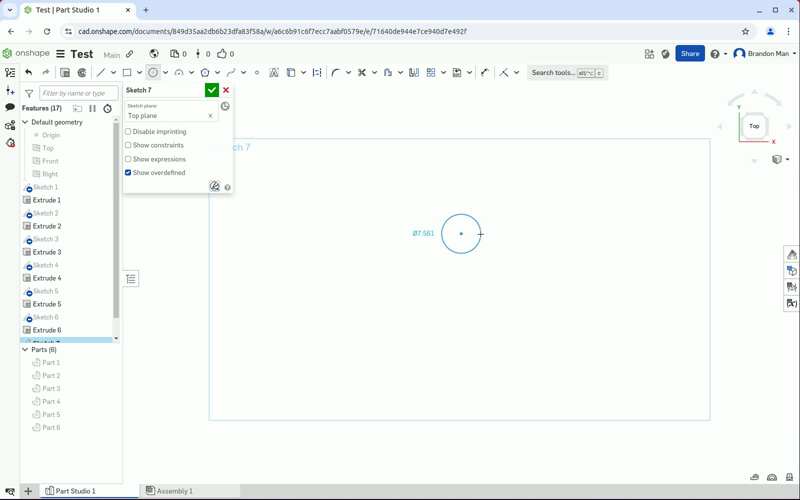
click(480, 233)
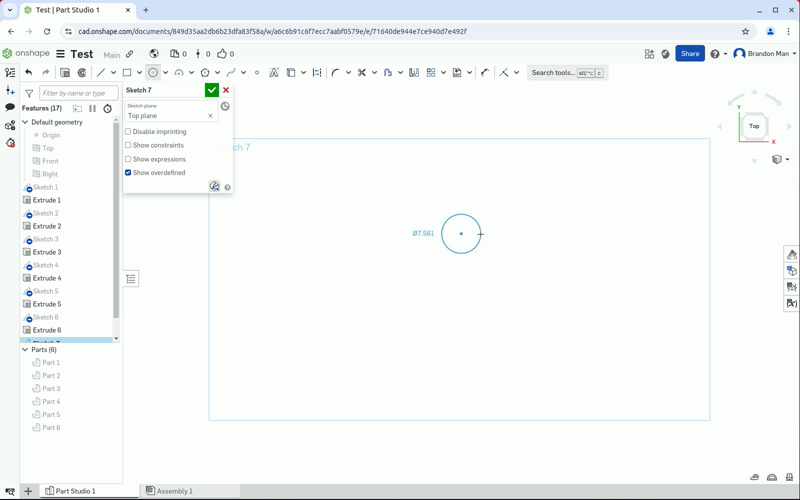
key(esc)
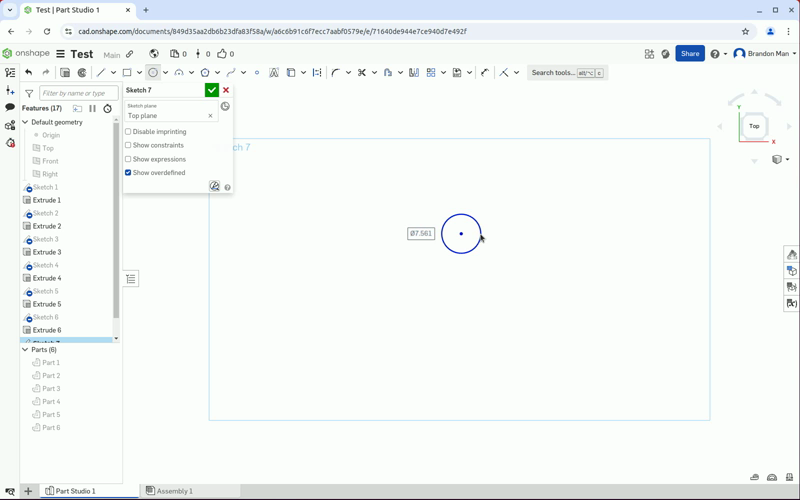
mouse_move(461, 245)
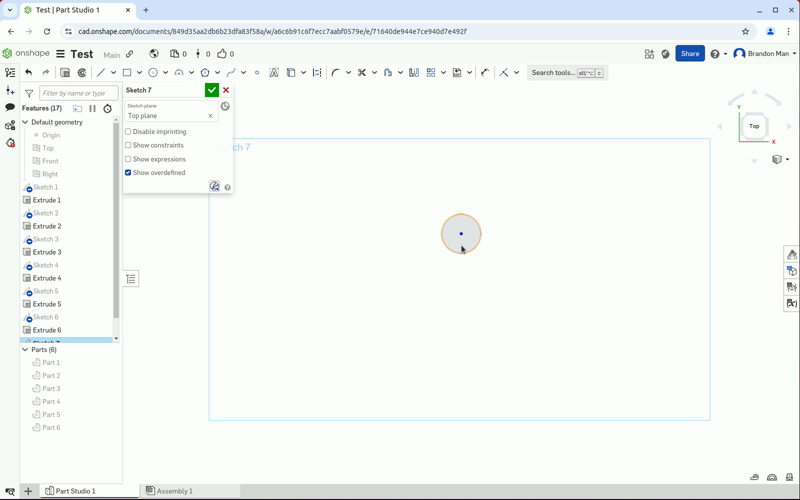
scroll(6)
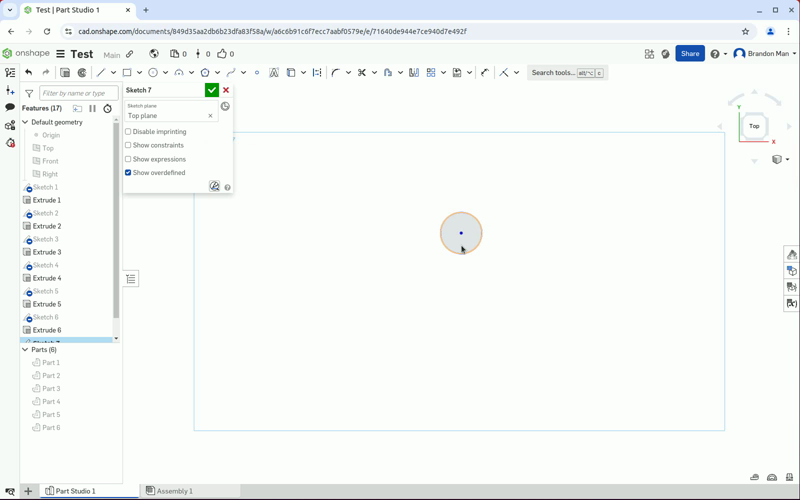
scroll(6)
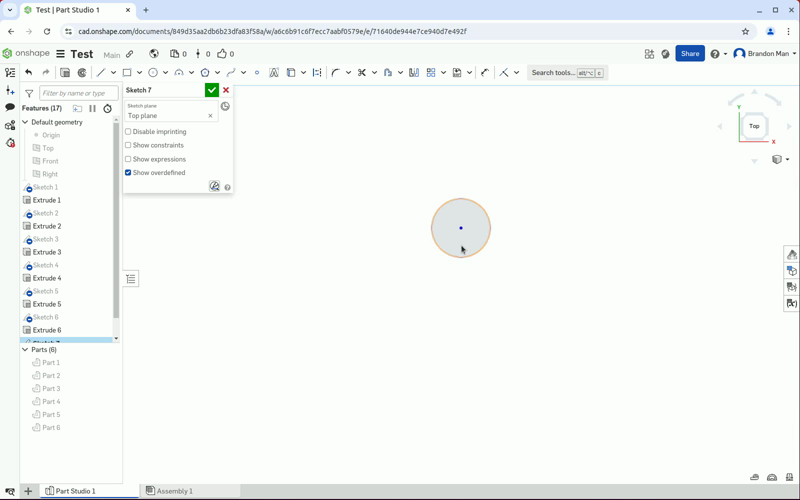
scroll(6)
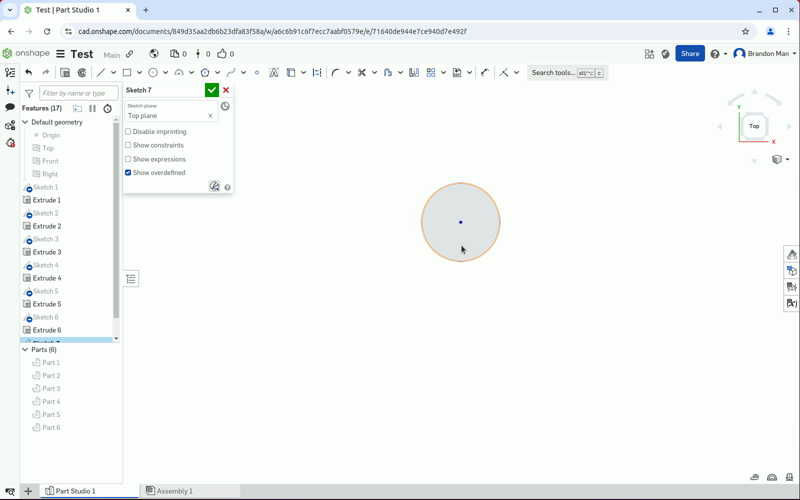
scroll(6)
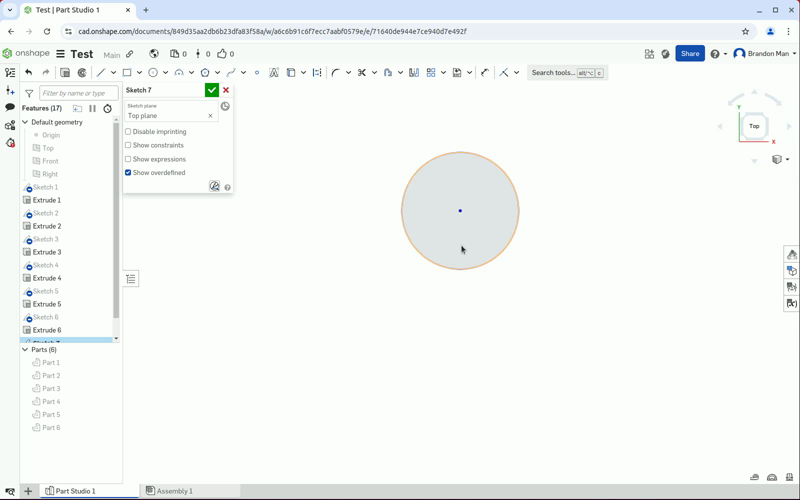
scroll(6)
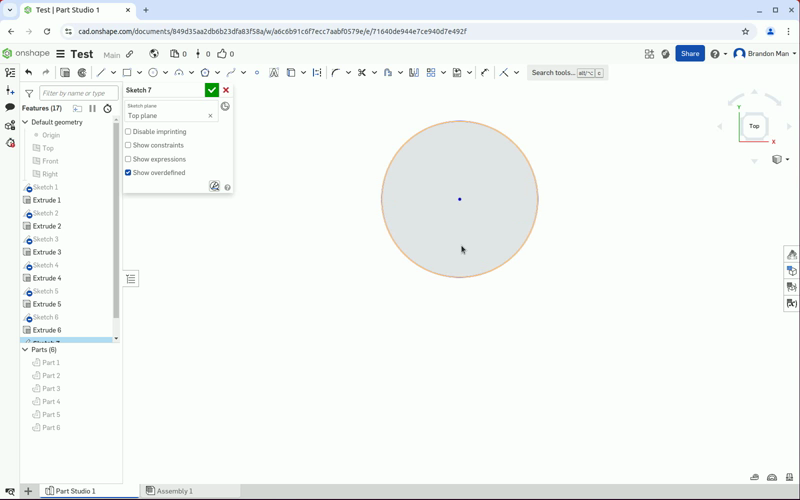
scroll(6)
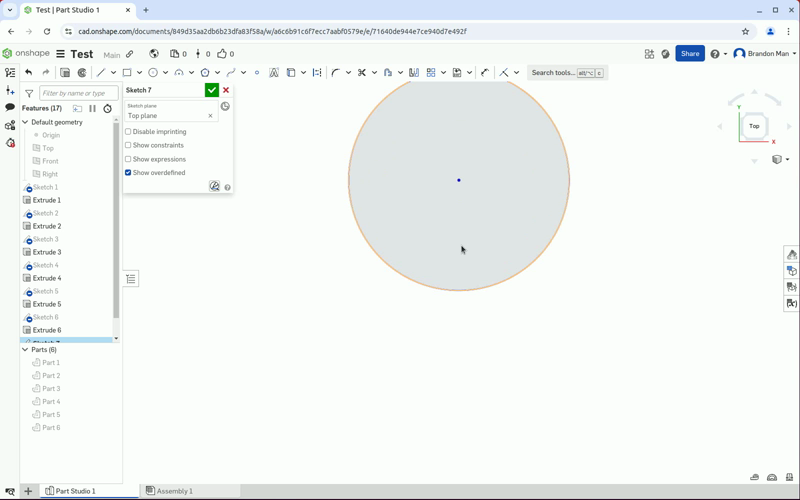
scroll(6)
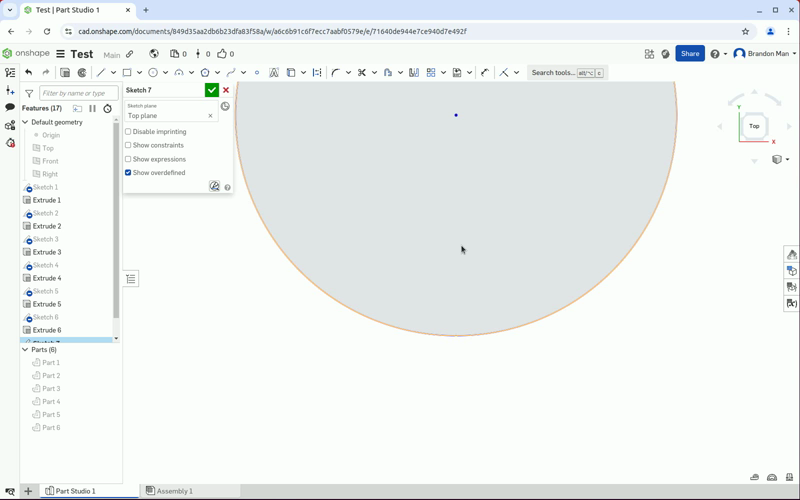
click(461, 245)
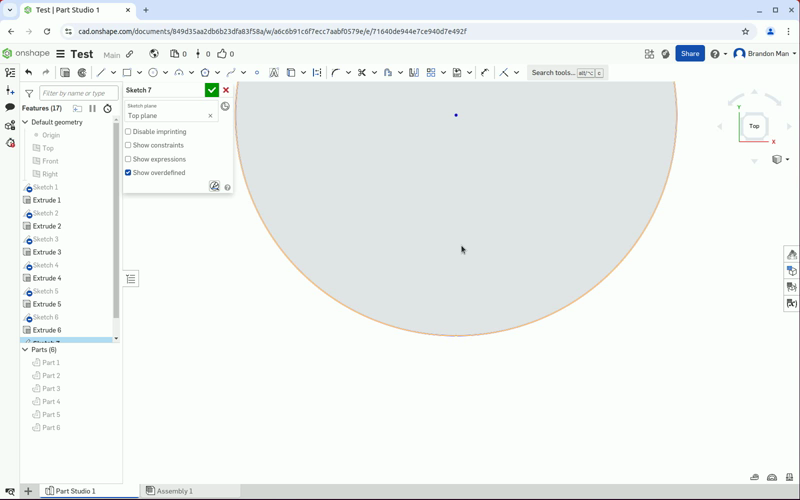
scroll(-6)
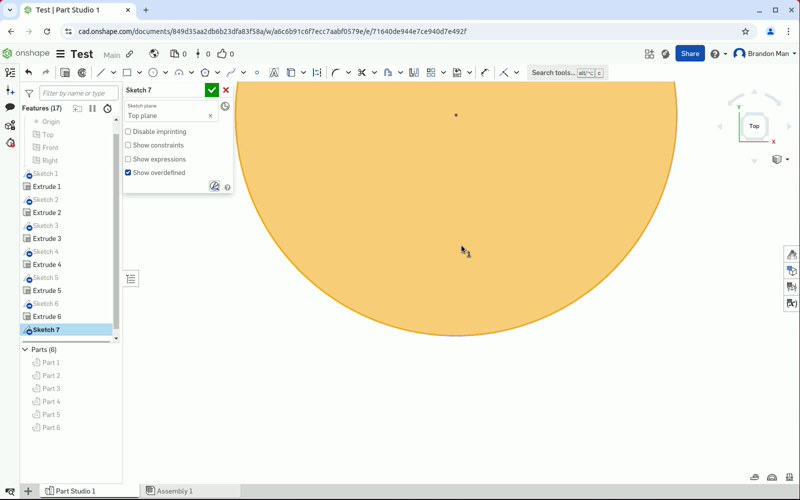
scroll(-6)
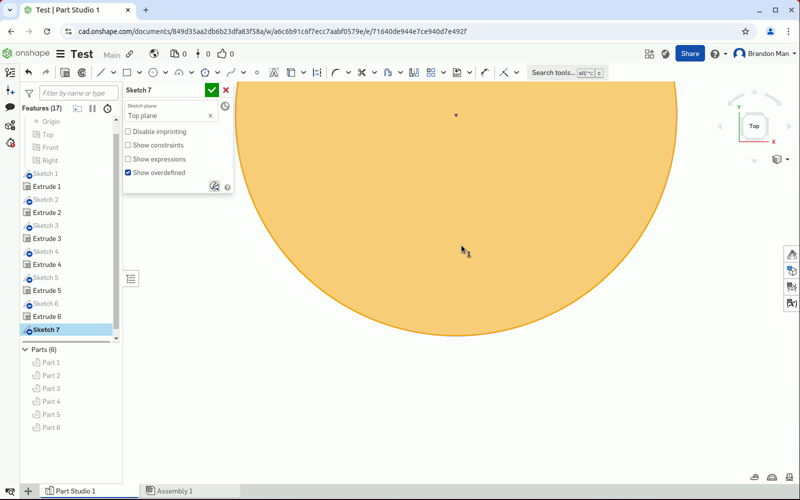
scroll(-6)
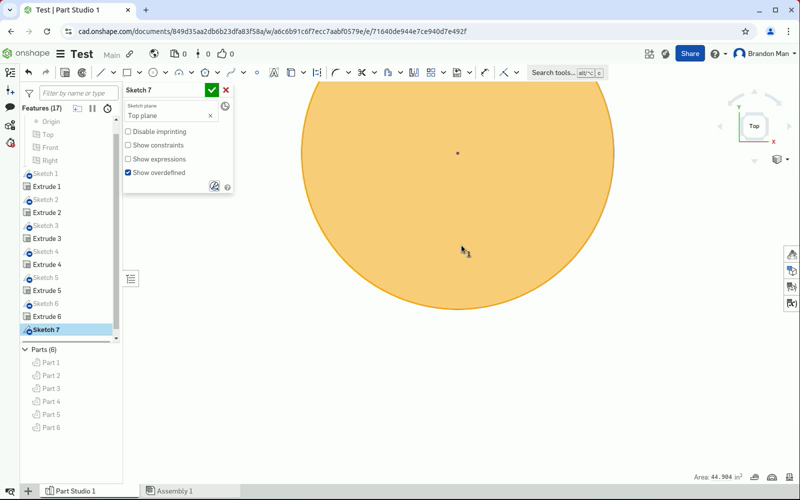
scroll(-6)
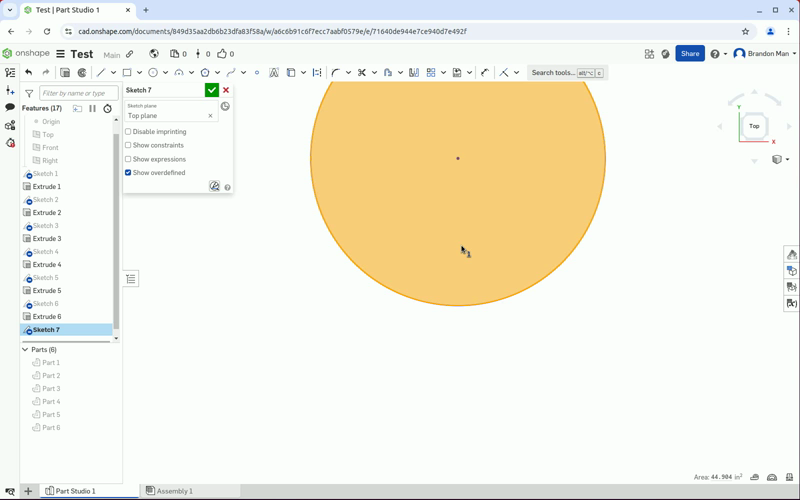
scroll(-6)
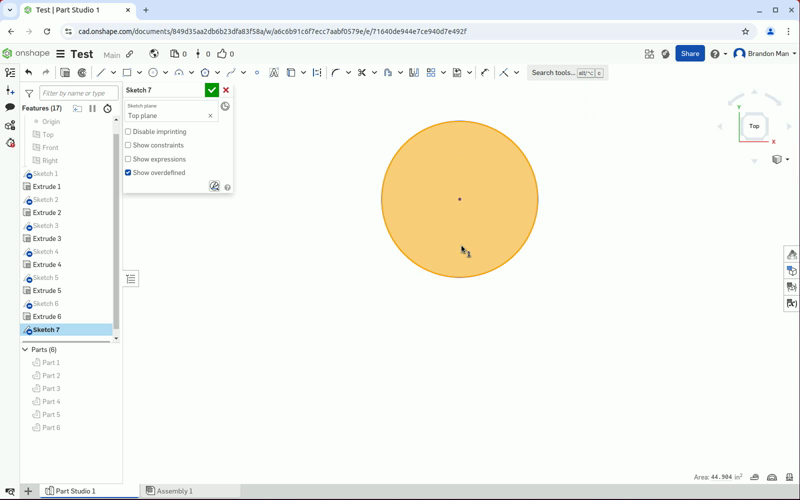
scroll(-6)
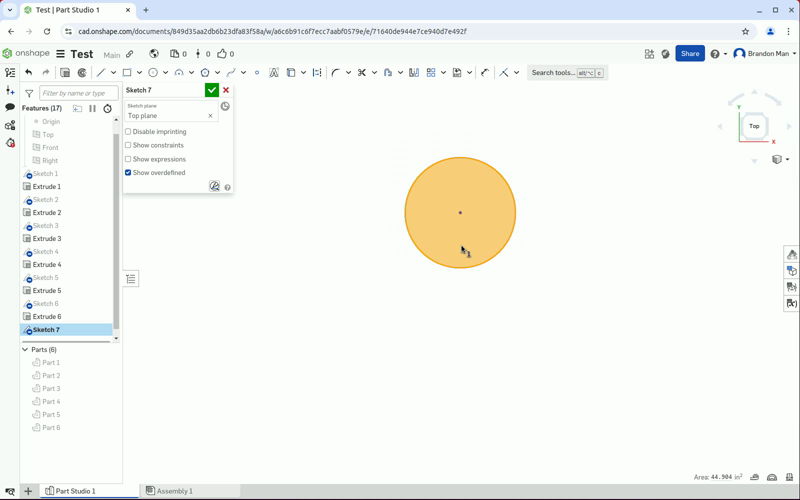
scroll(-6)
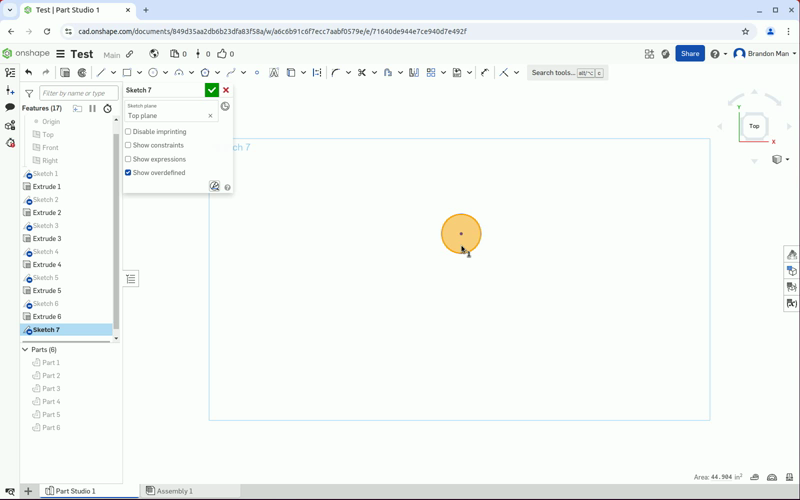
mouse_move(73, 352)
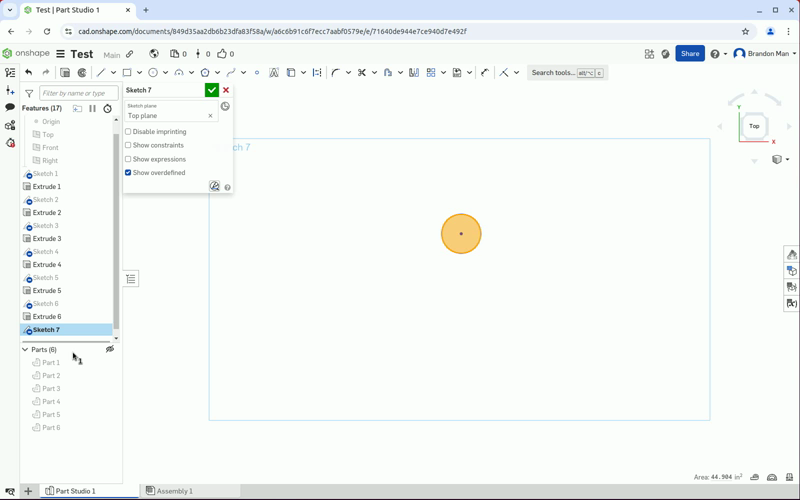
key(shift+y)
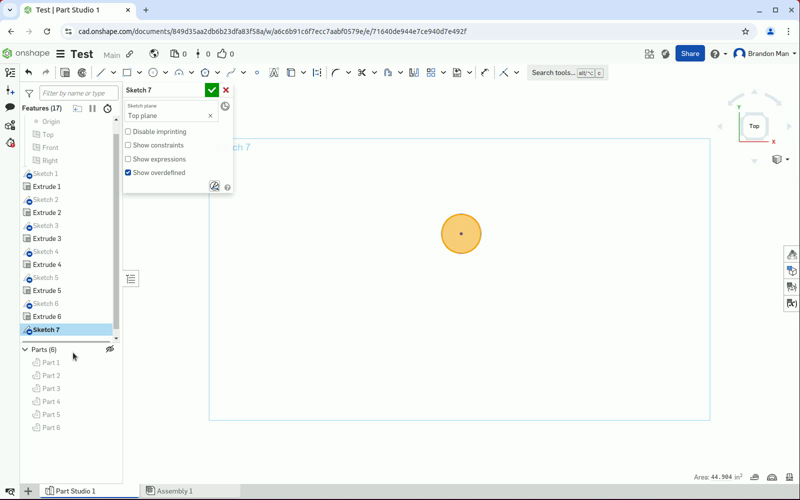
key(shift+e)
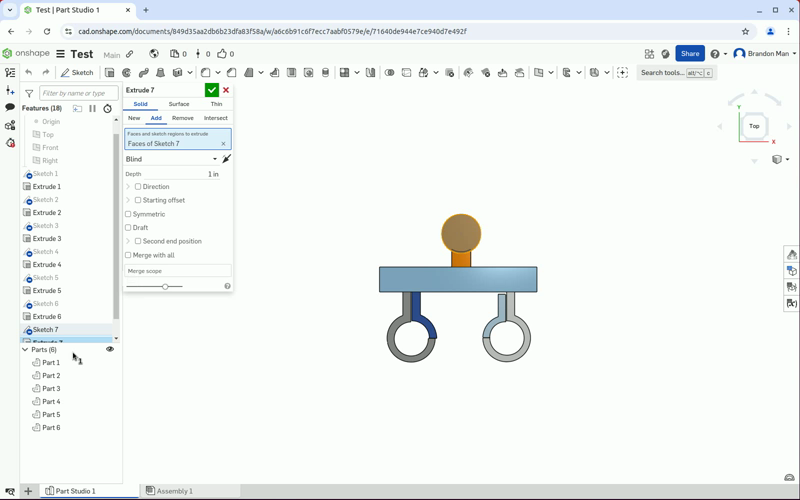
mouse_move(143, 106)
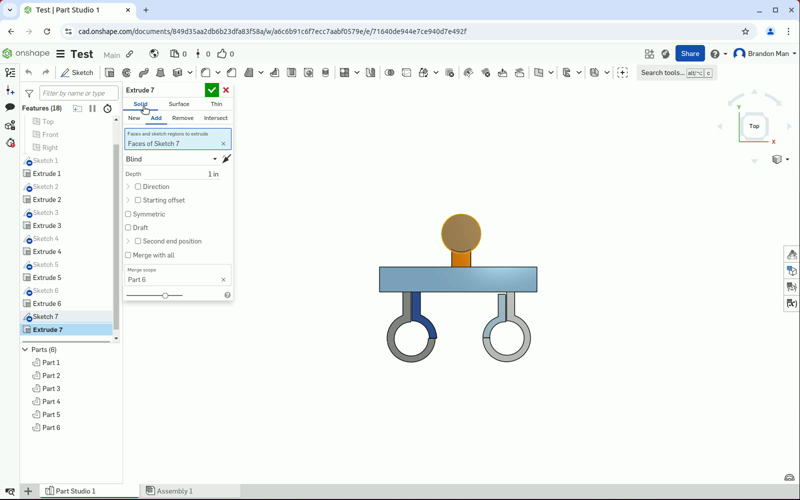
click(143, 106)
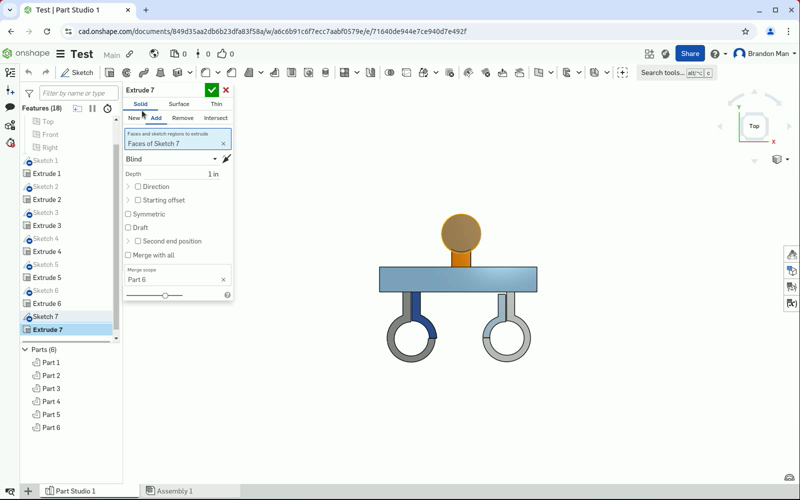
mouse_move(137, 120)
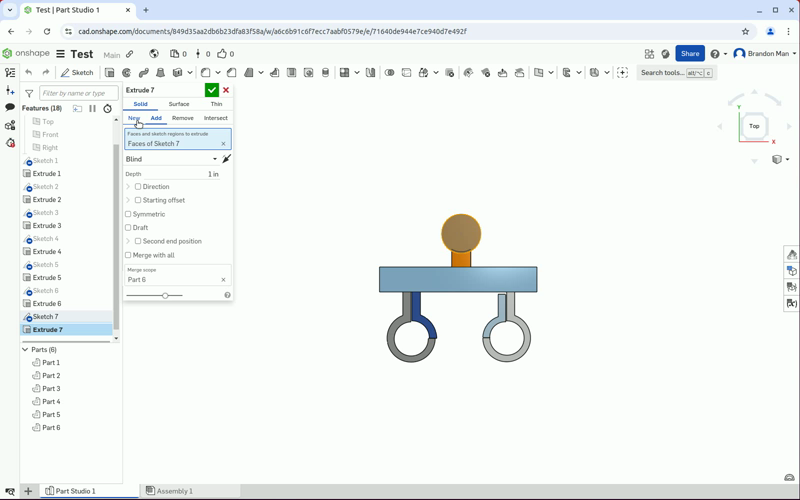
click(137, 120)
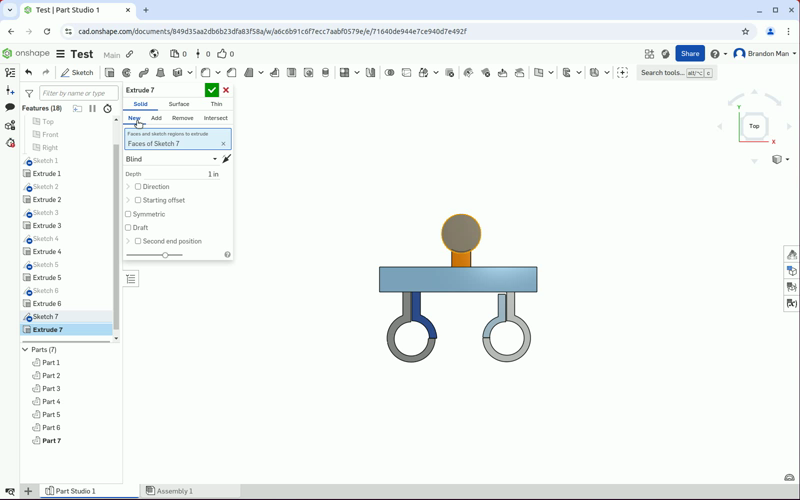
key(tab, 4)
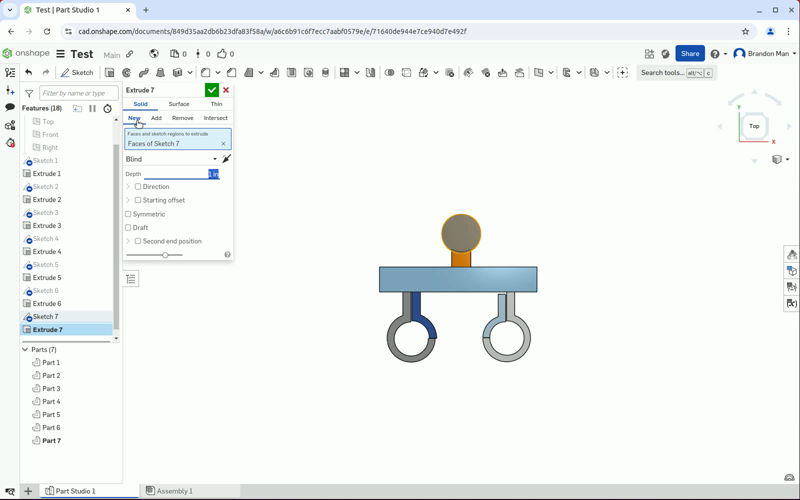
text(43.328)
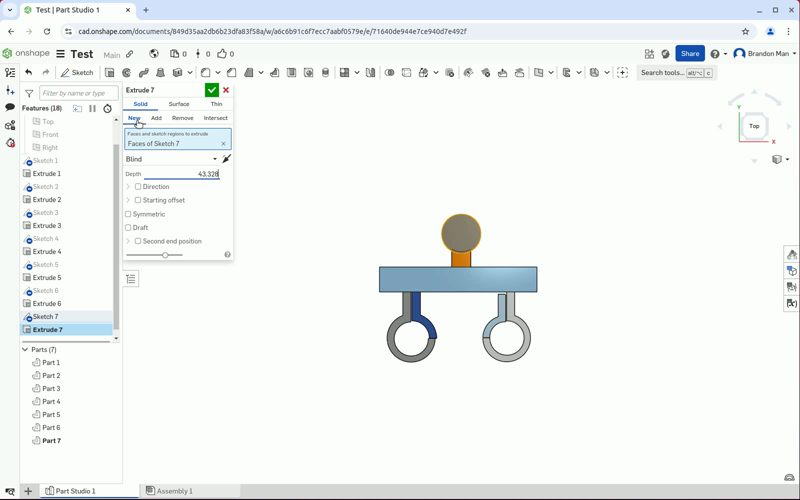
key(tab, 3)
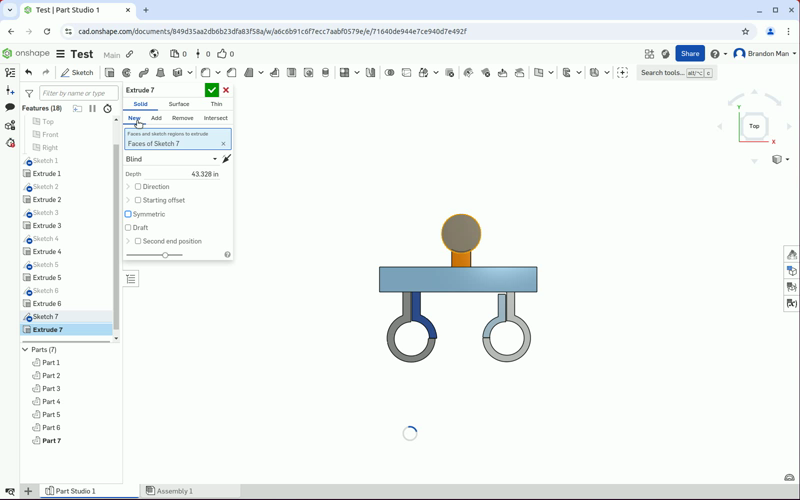
key(space)
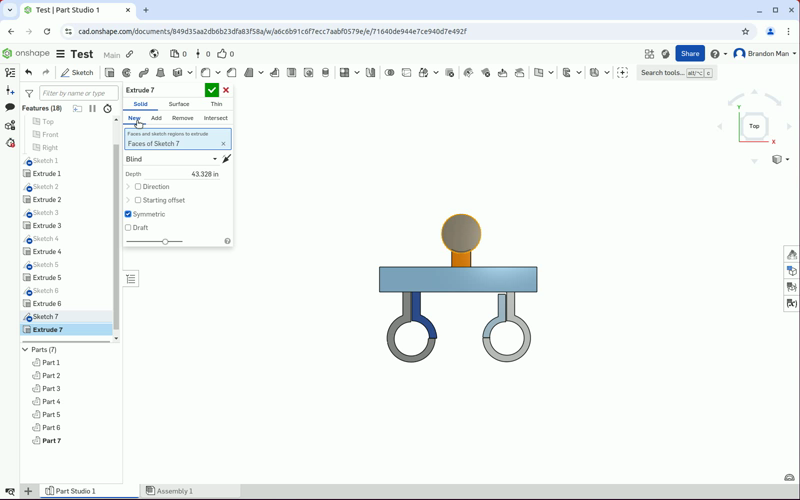
key(enter)
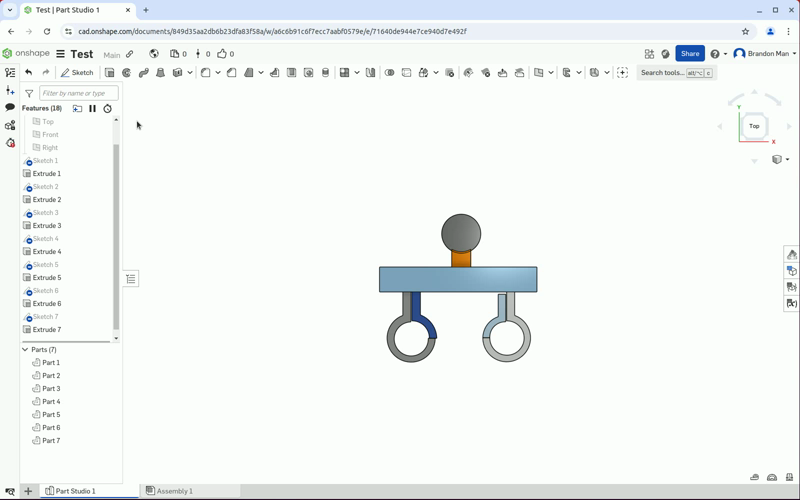
key(shift+h)
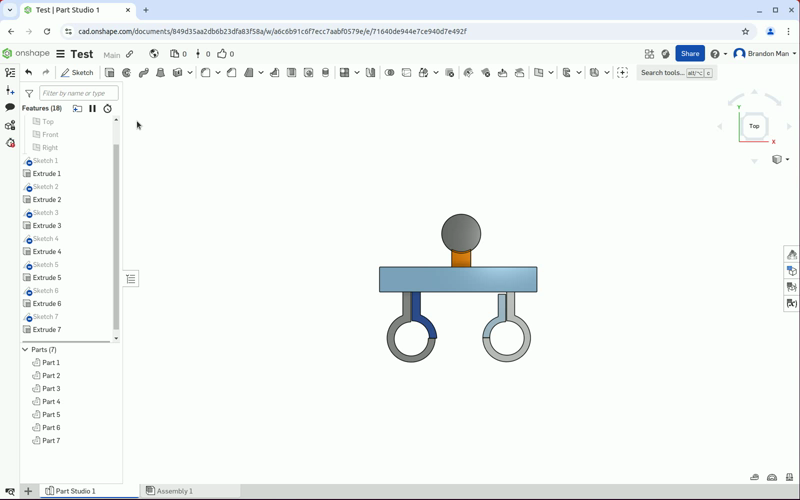
key(shift+h)
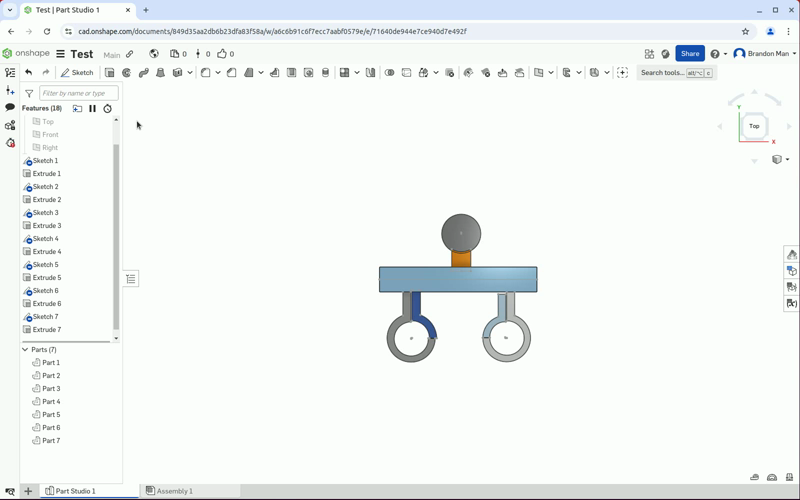
key(shift+7)
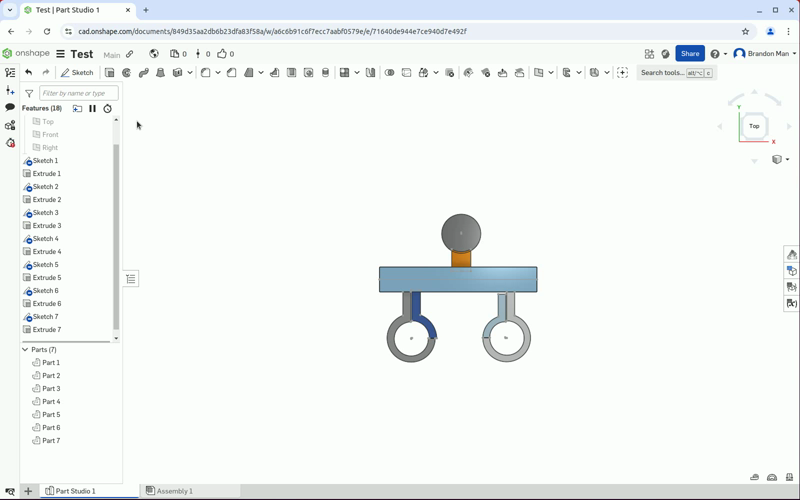
key(up, 3)
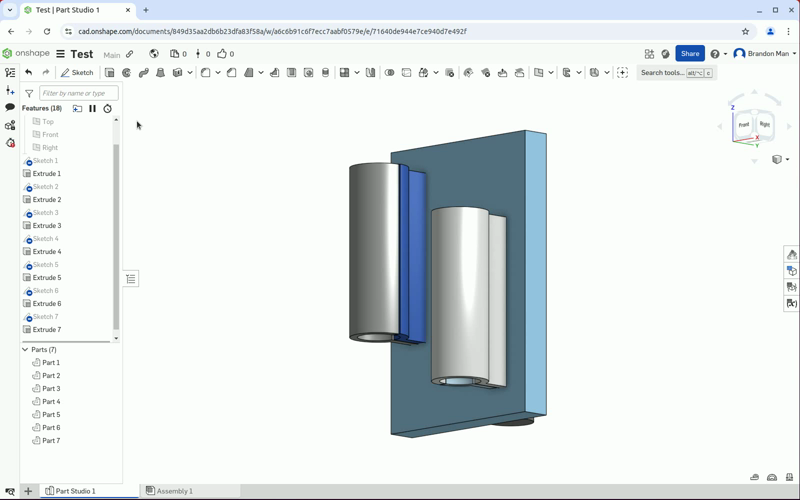
key(left, 3)
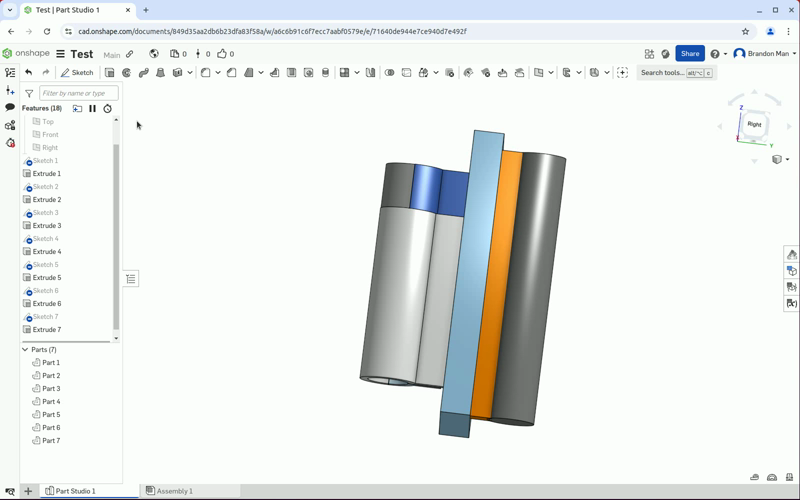
key(right, 3)
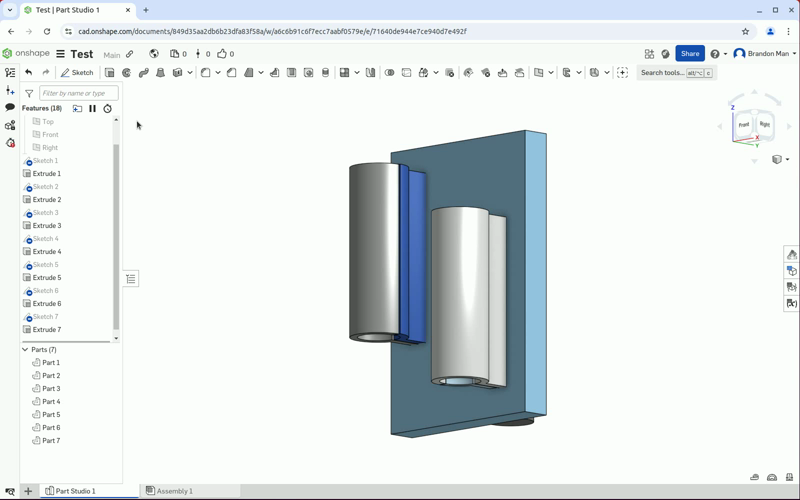
key(down, 3)
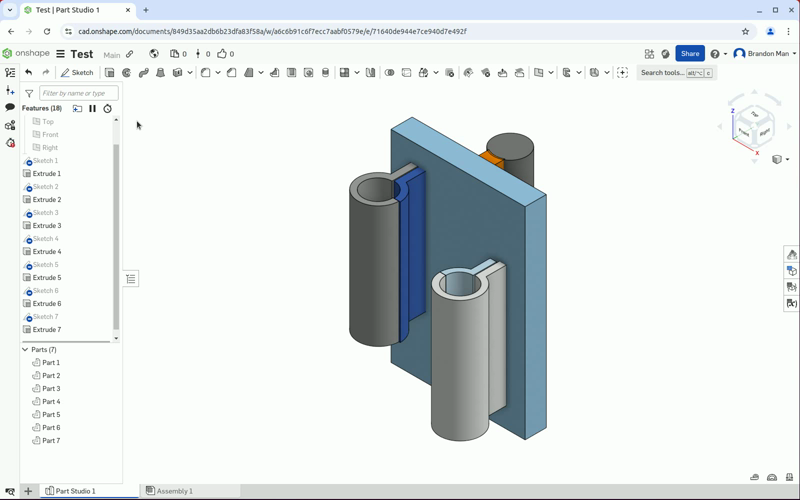
mouse_move(69, 163)
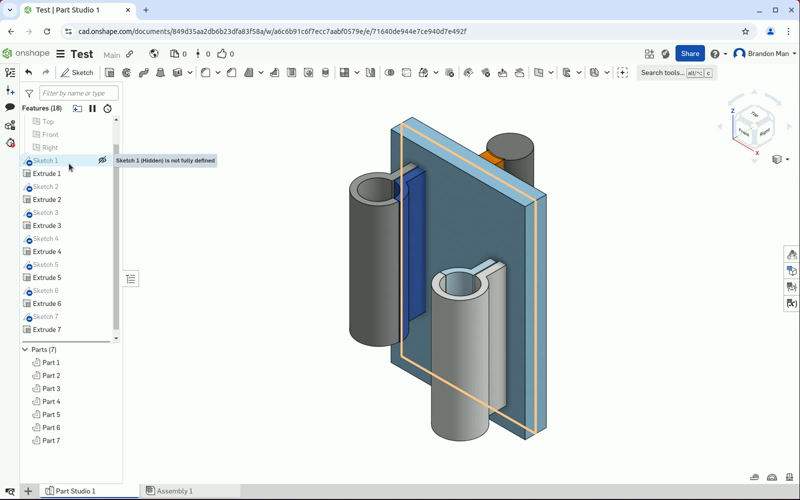
click(69, 163)